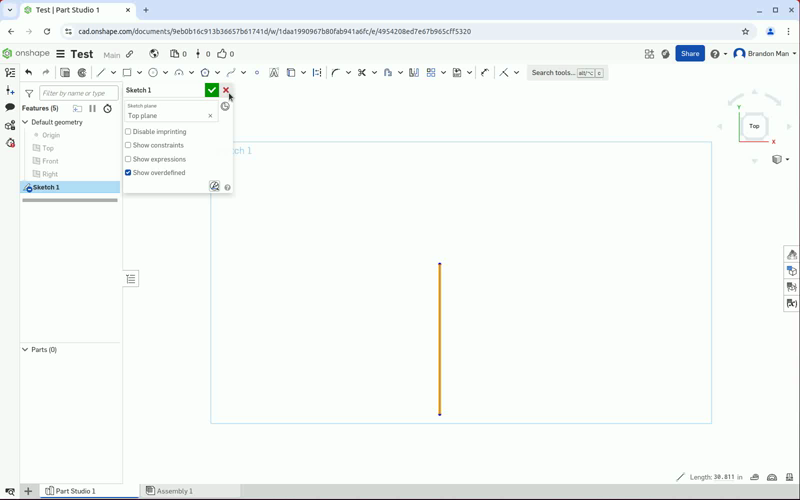
key(shift+h)
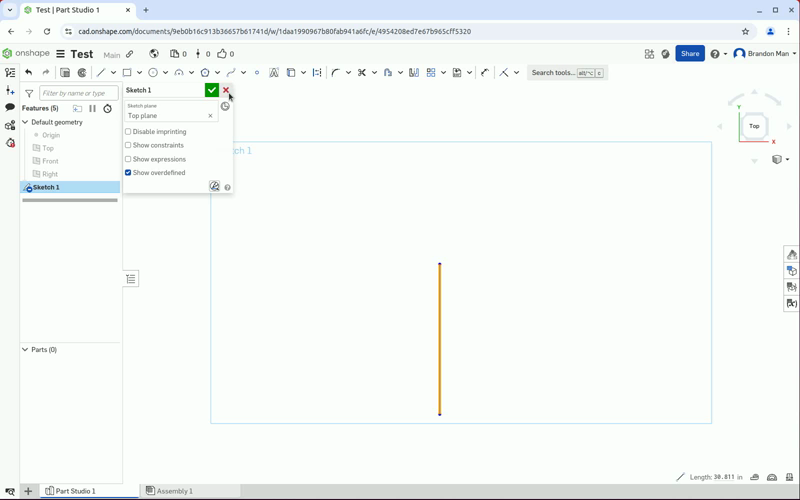
key(shift+s)
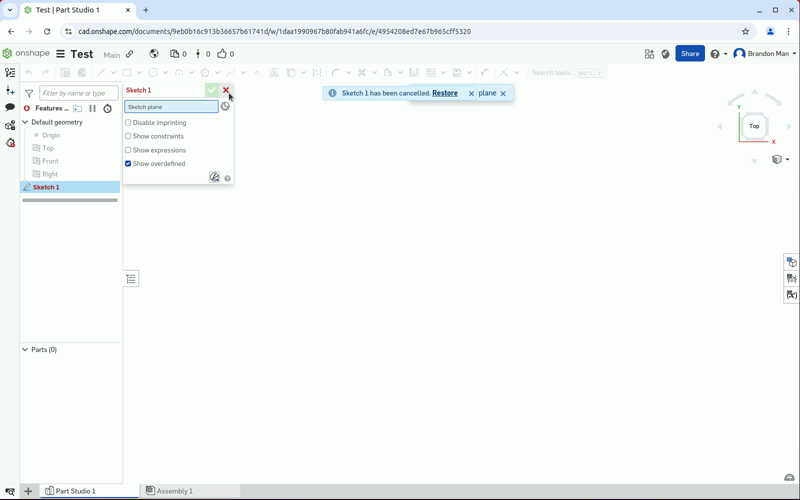
mouse_move(73, 150)
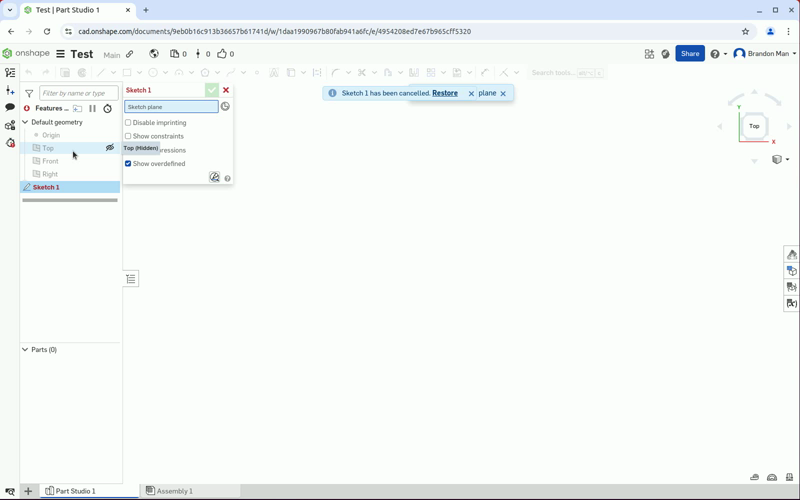
click(73, 150)
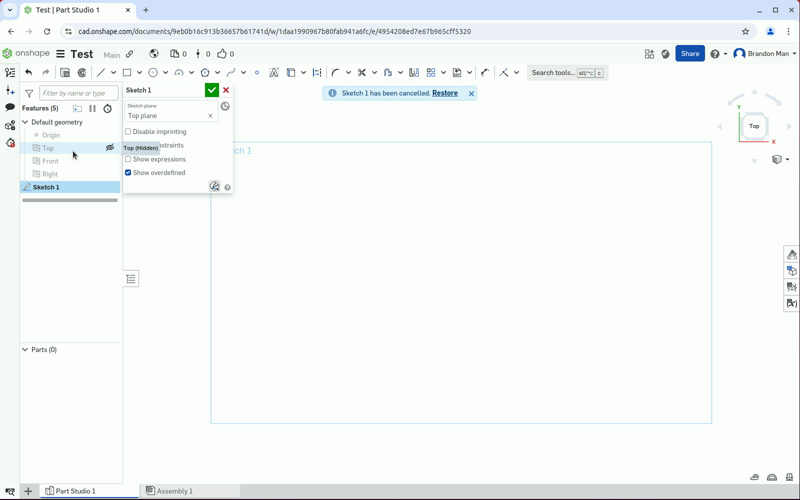
mouse_move(73, 352)
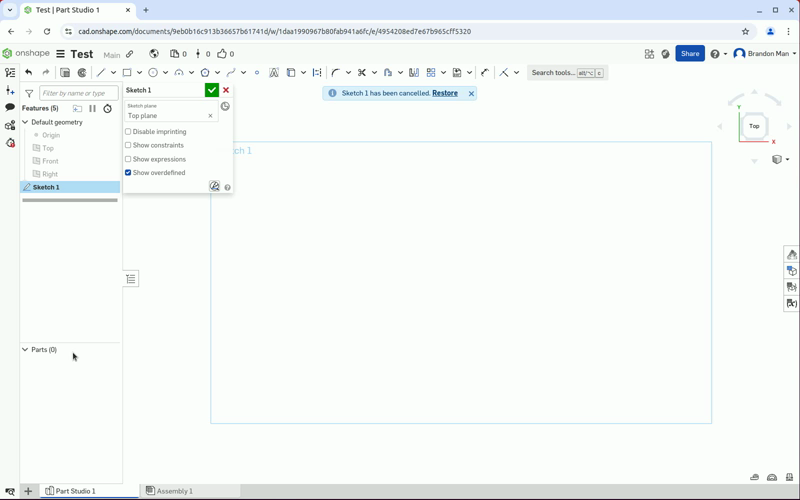
key(y)
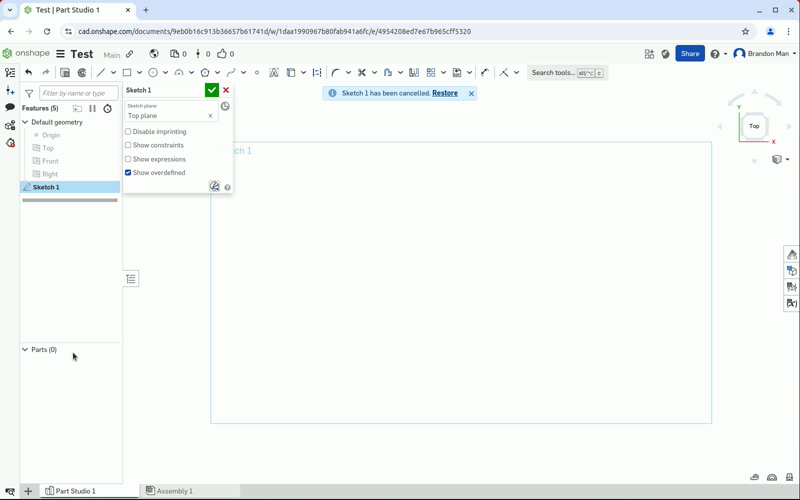
key(l)
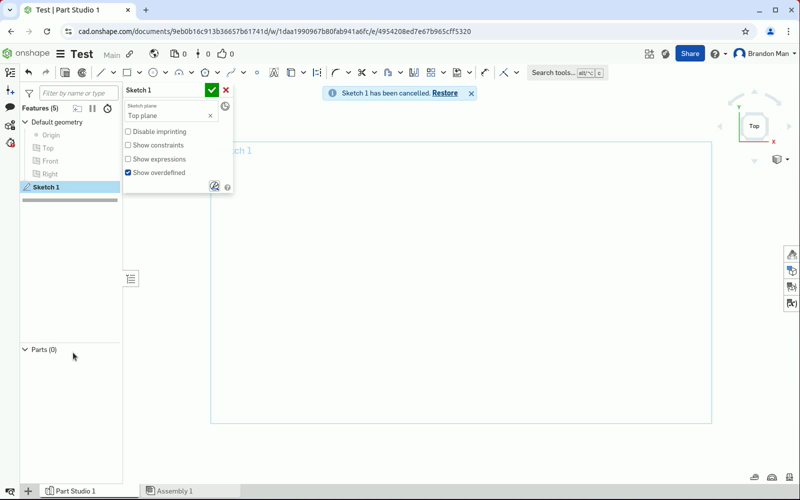
key_down(shift)
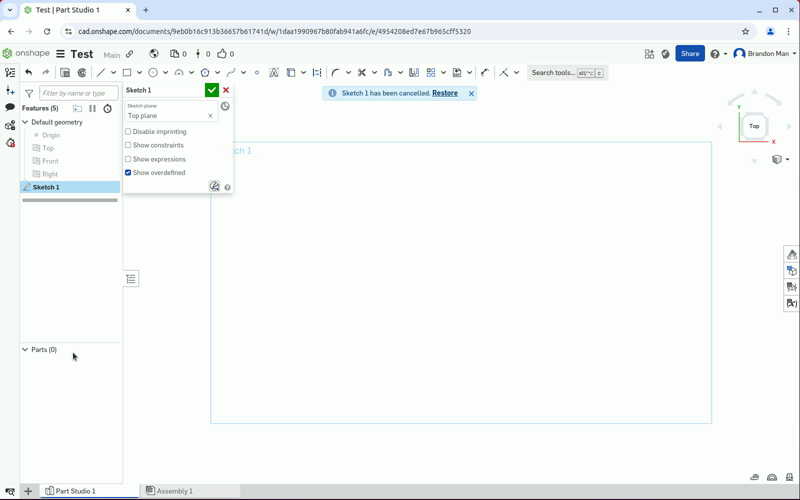
mouse_move(366, 363)
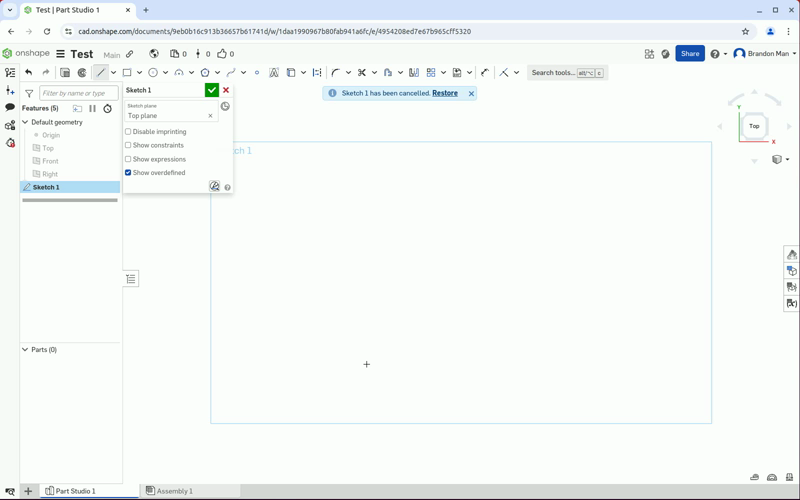
click(366, 363)
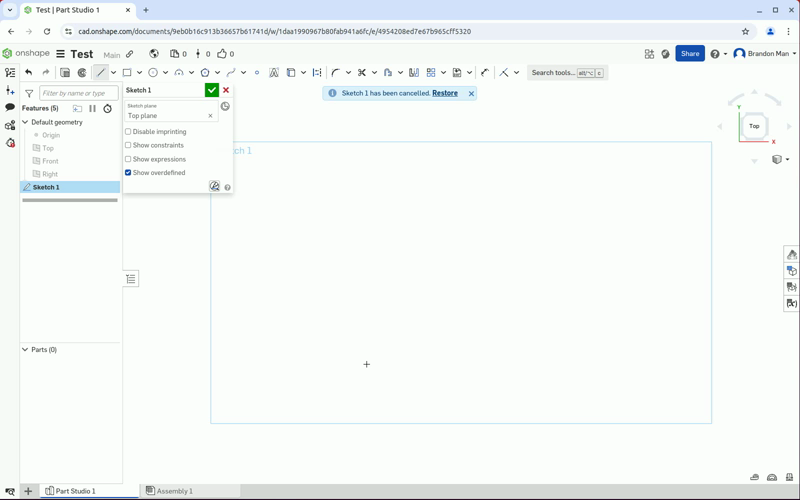
key_up(shift)
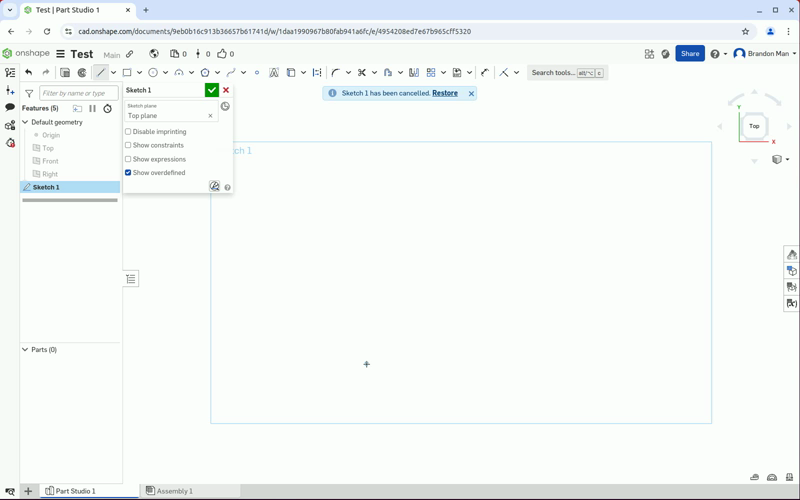
key_down(shift)
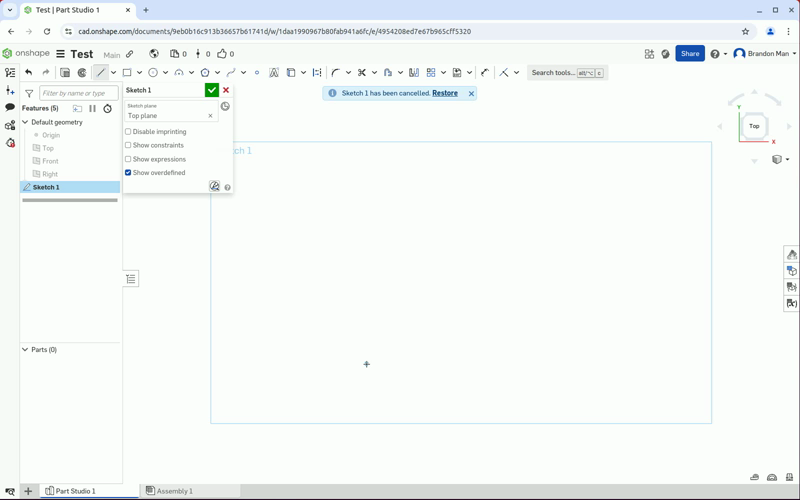
mouse_move(568, 363)
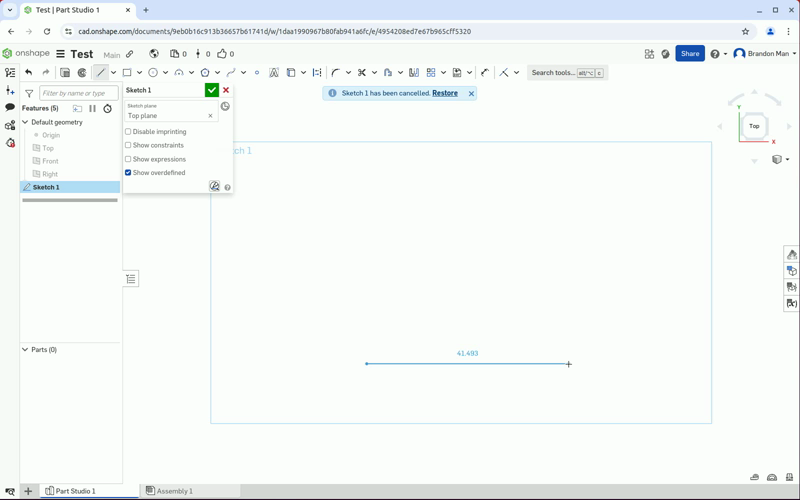
click(568, 363)
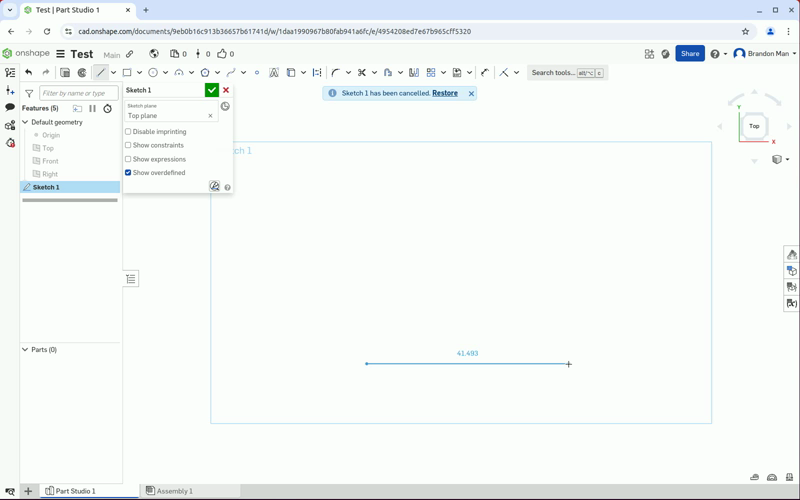
key_up(shift)
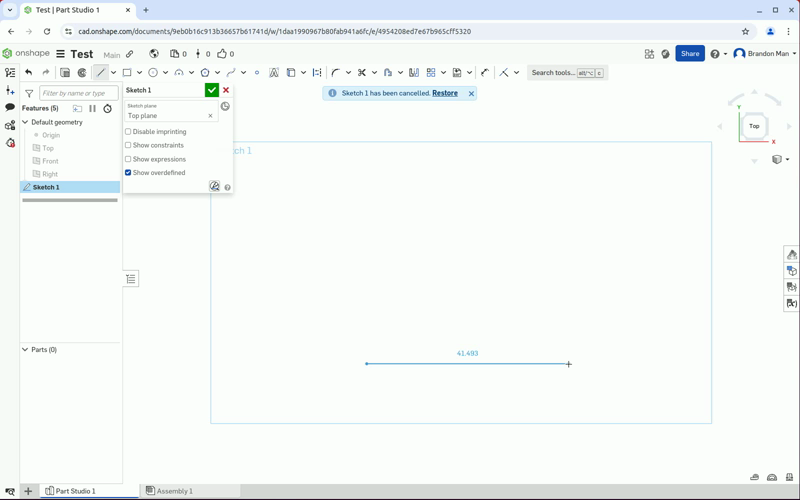
key_down(shift)
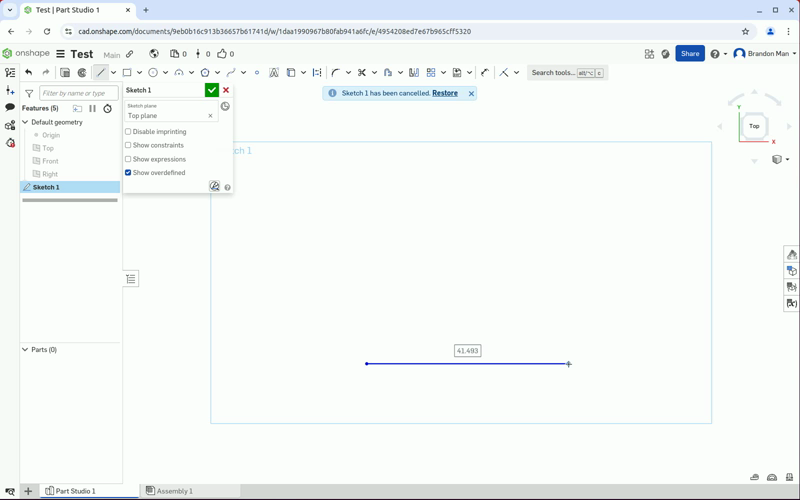
mouse_move(568, 274)
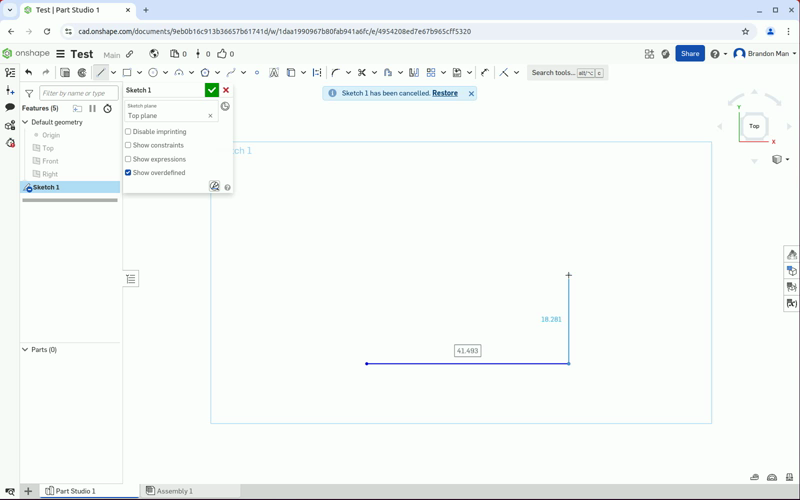
click(568, 274)
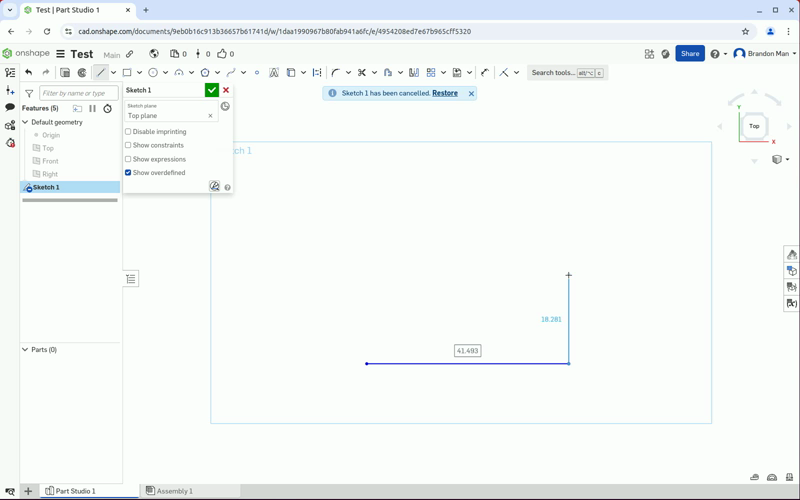
key_up(shift)
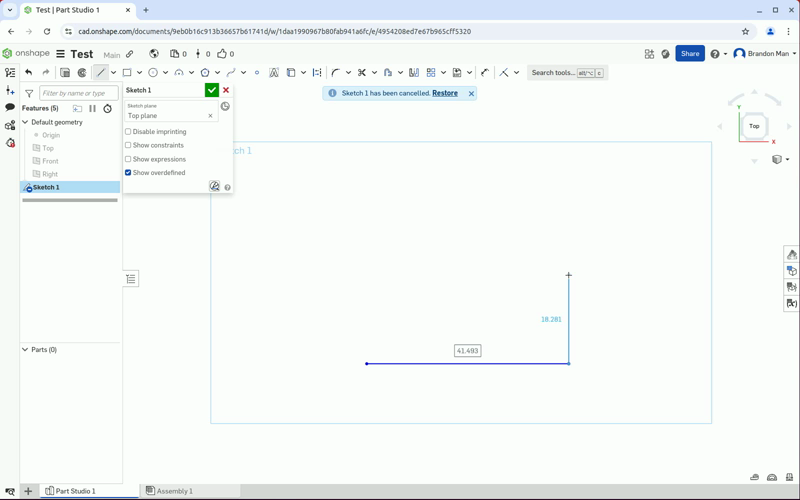
key_down(shift)
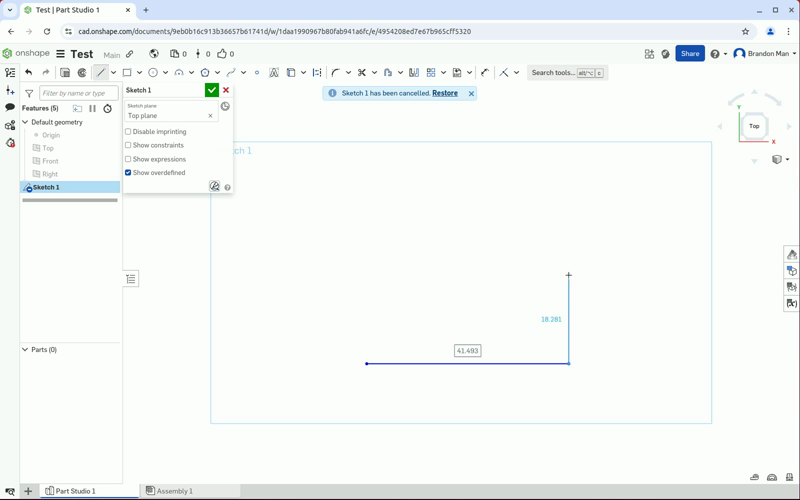
mouse_move(366, 274)
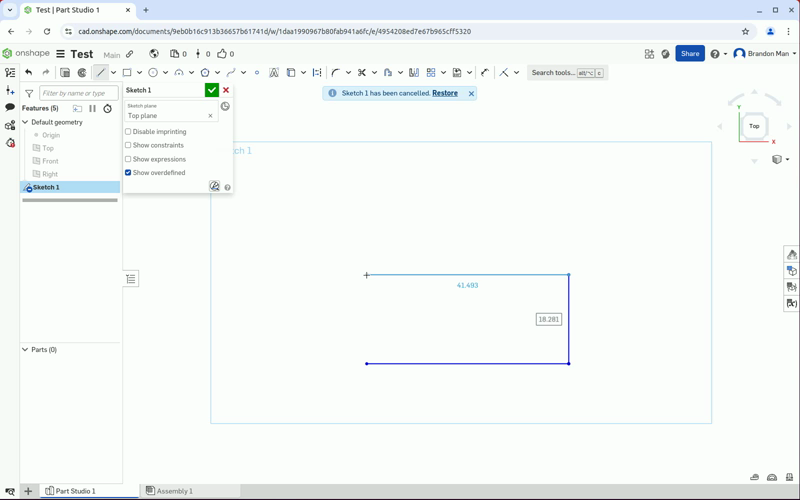
click(366, 274)
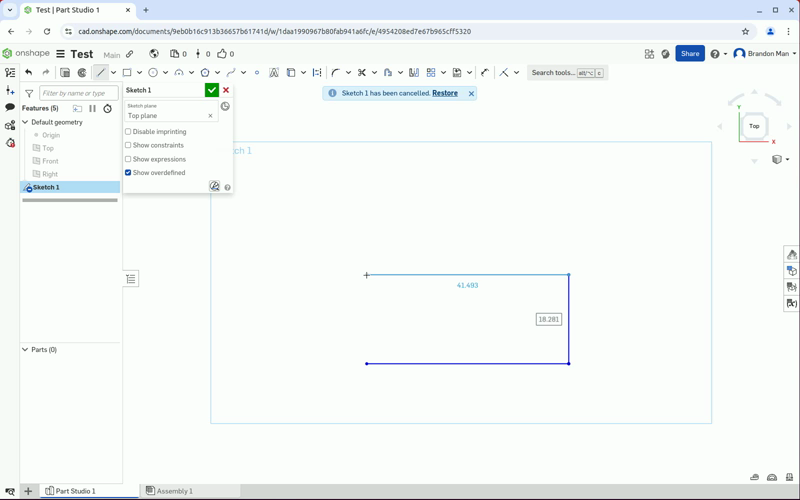
key_up(shift)
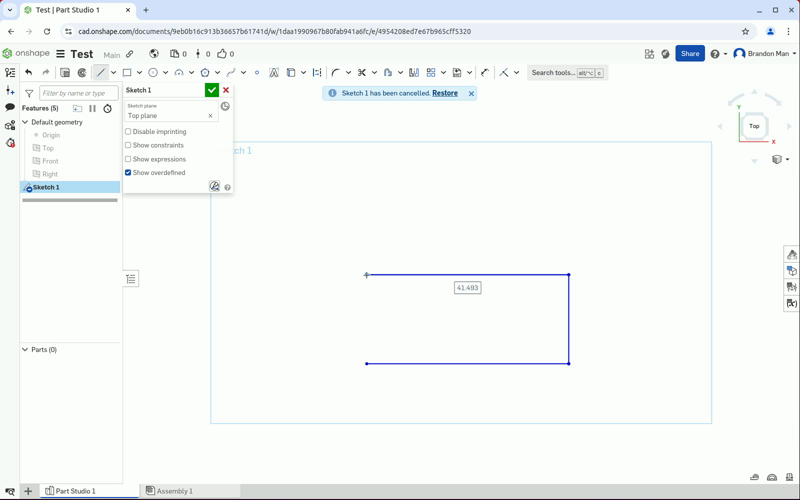
key_down(shift)
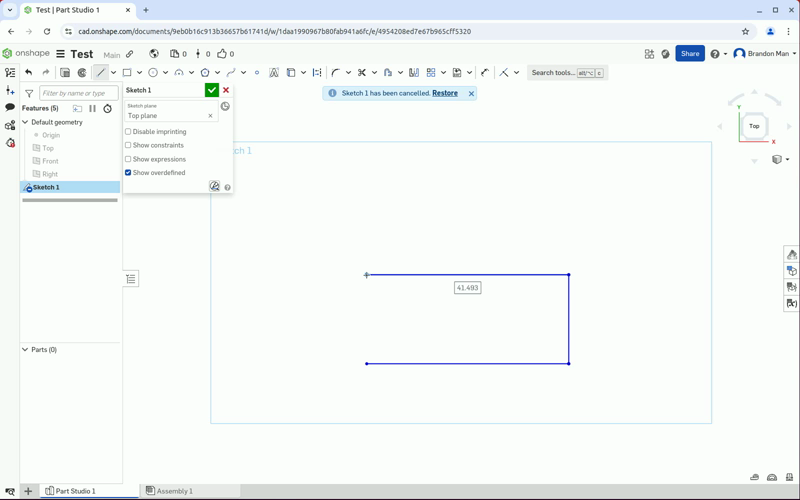
mouse_move(366, 363)
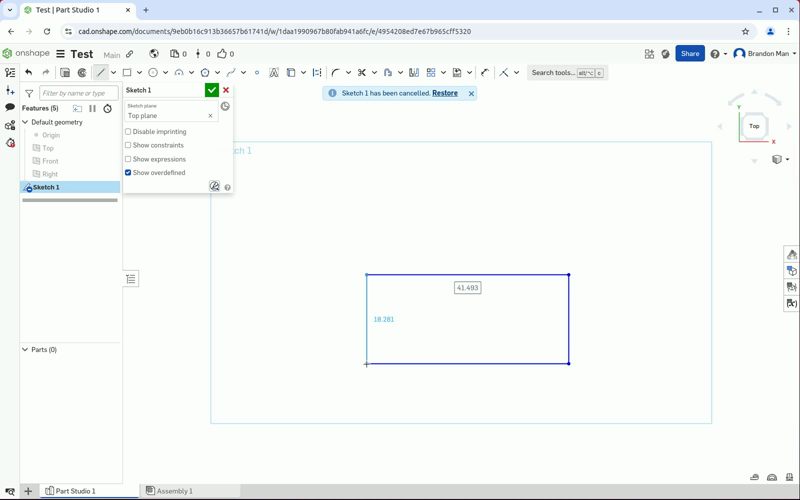
key_up(shift)
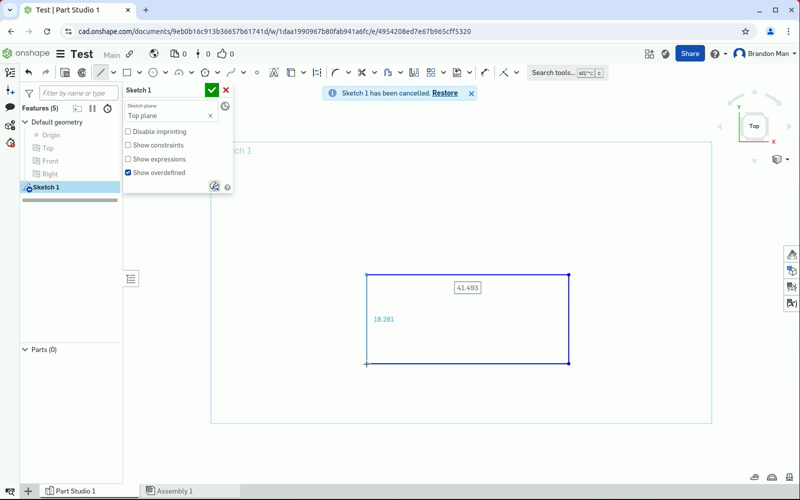
click(366, 363)
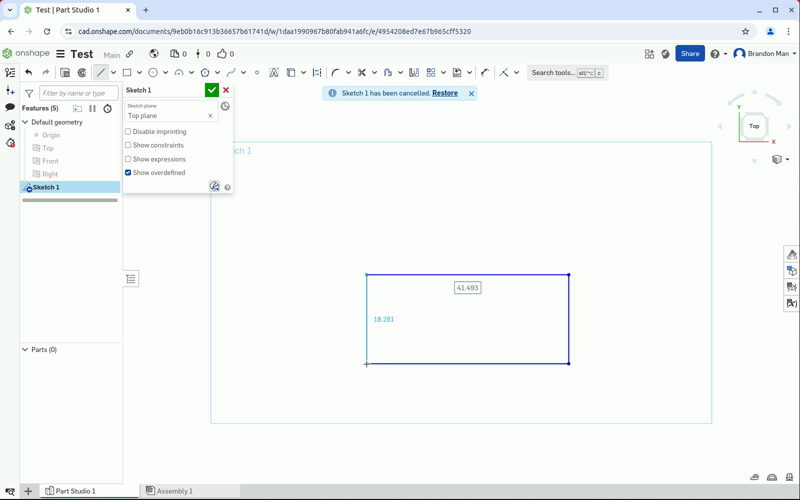
key(esc)
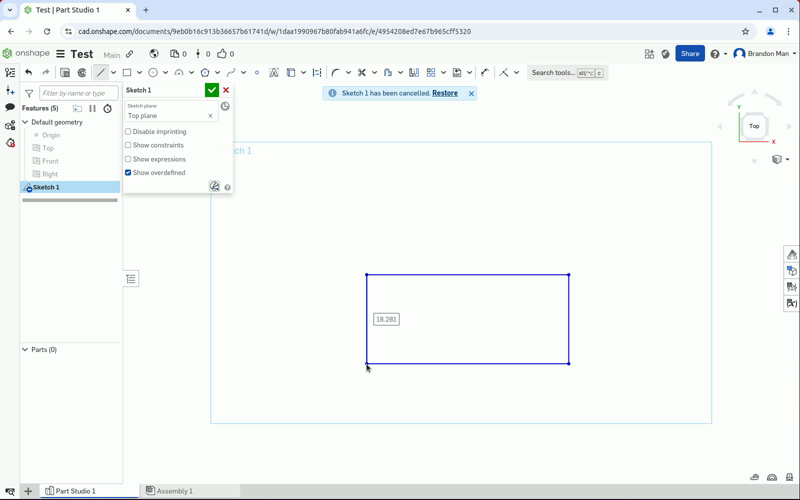
mouse_move(476, 333)
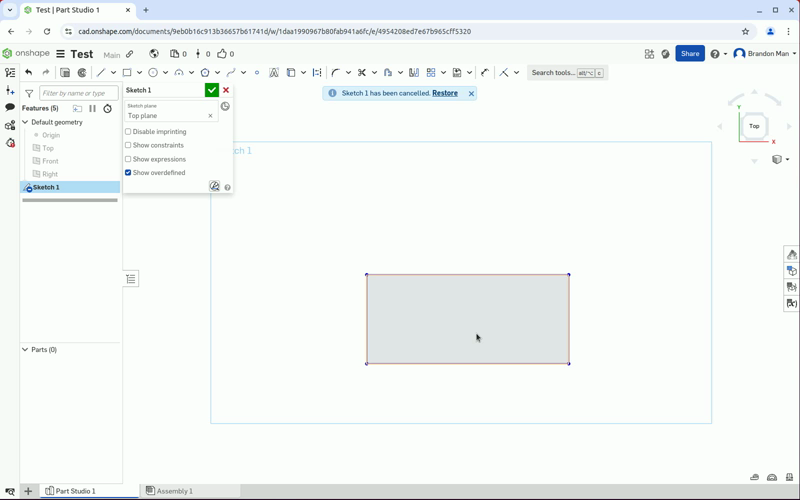
click(476, 333)
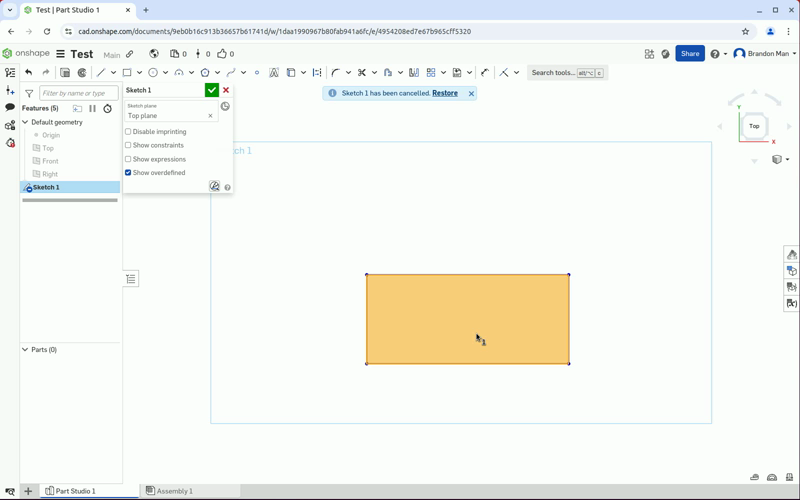
mouse_move(73, 352)
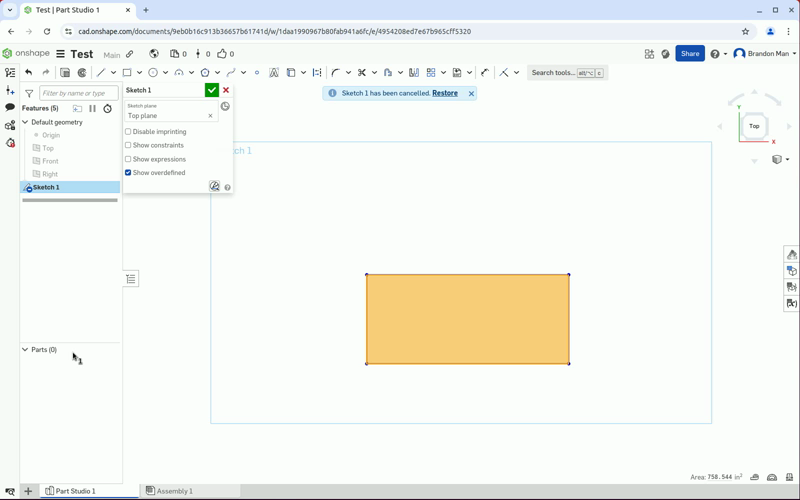
key(shift+y)
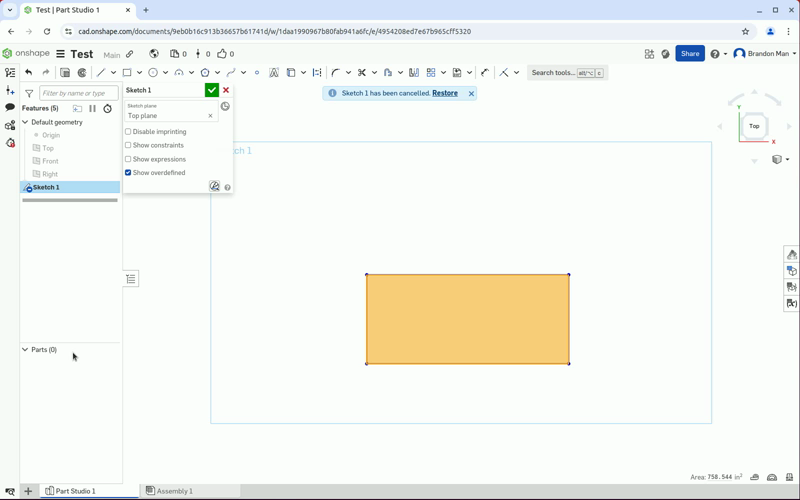
key(shift+e)
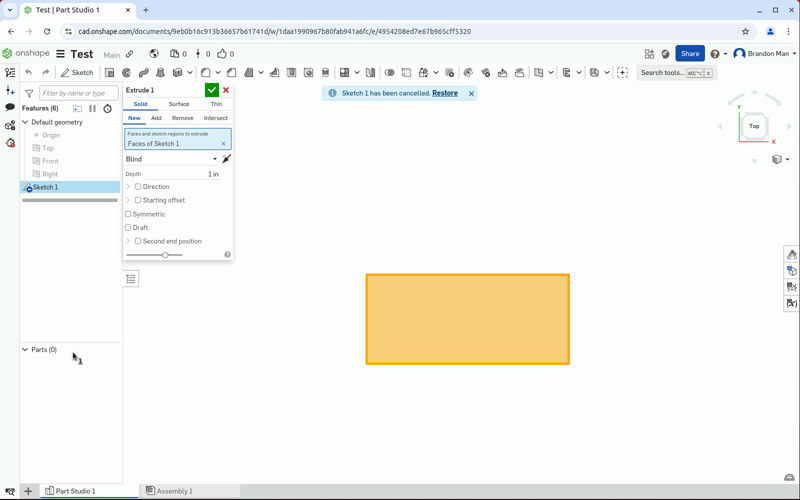
mouse_move(143, 106)
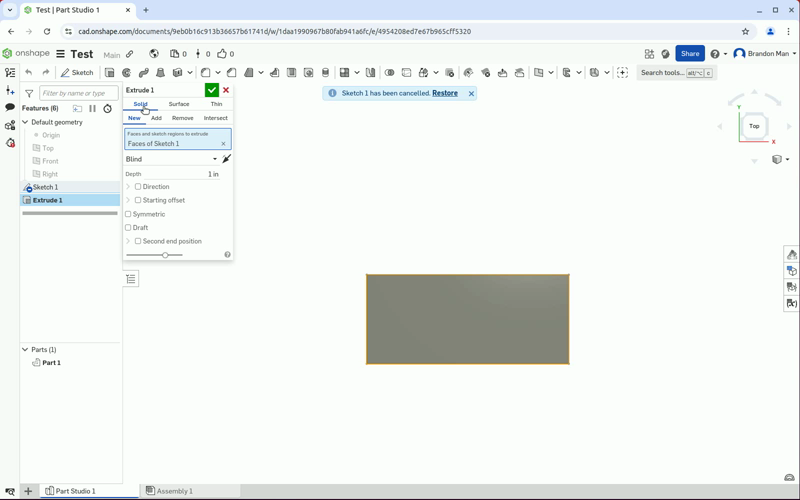
click(143, 106)
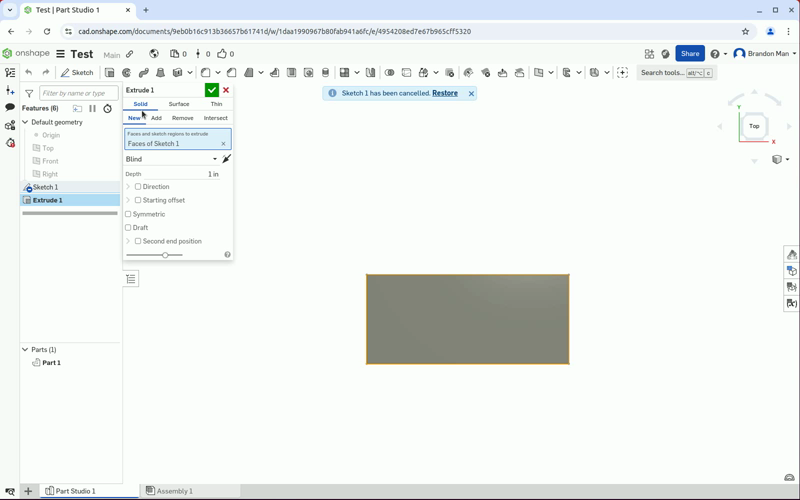
mouse_move(137, 120)
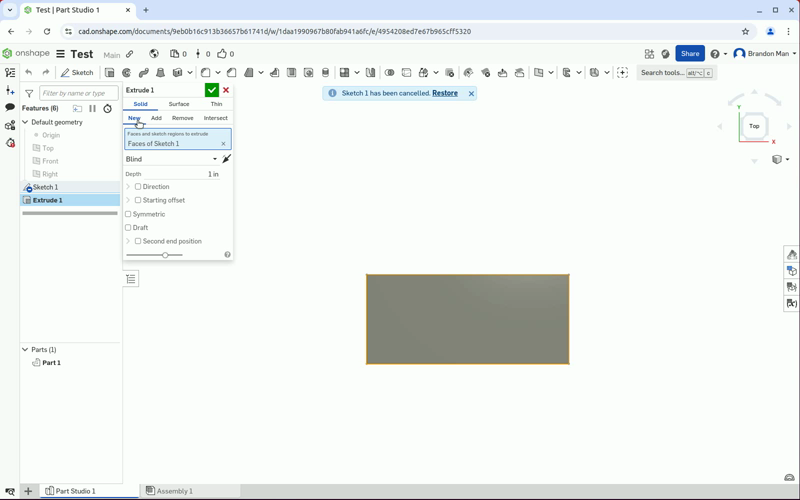
click(137, 120)
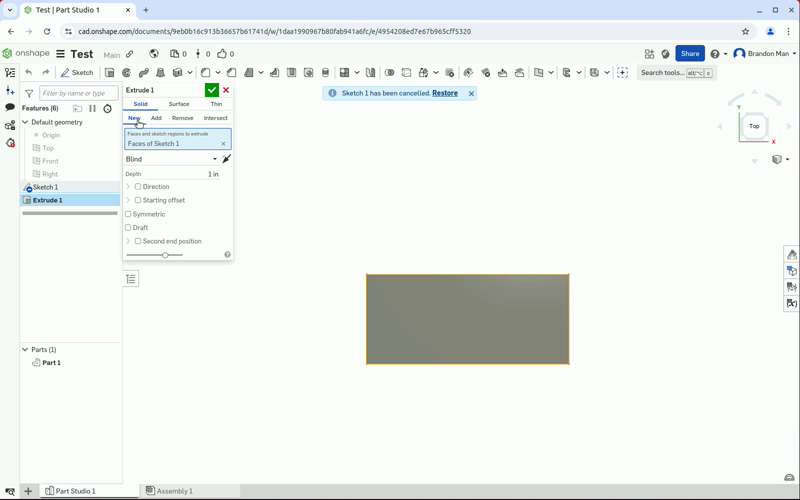
key(tab, 4)
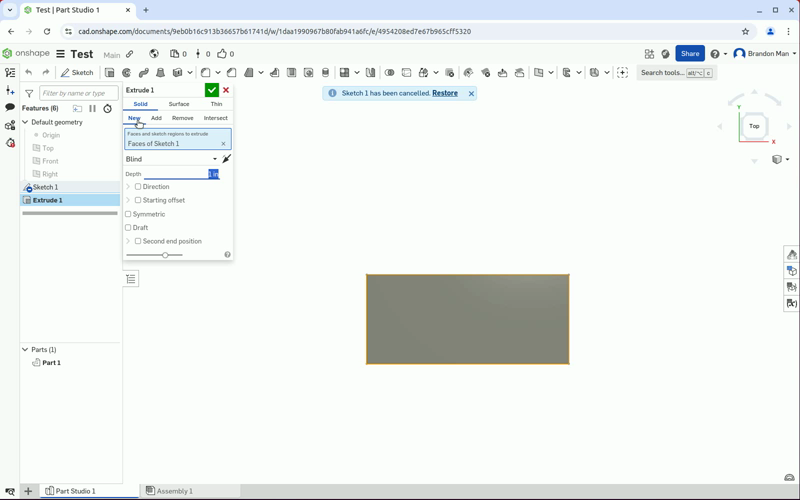
text(23.108)
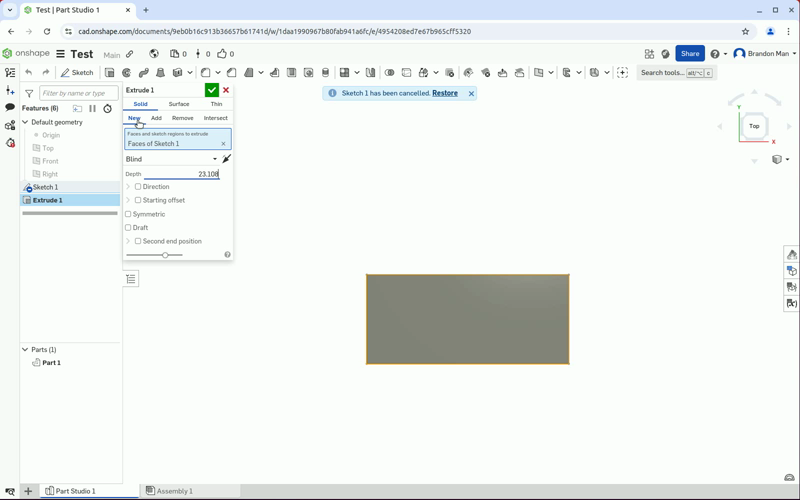
key(enter)
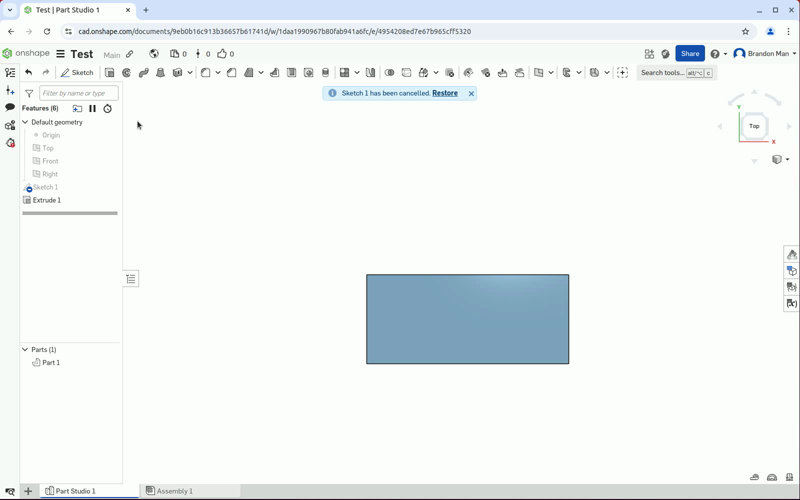
key(shift+h)
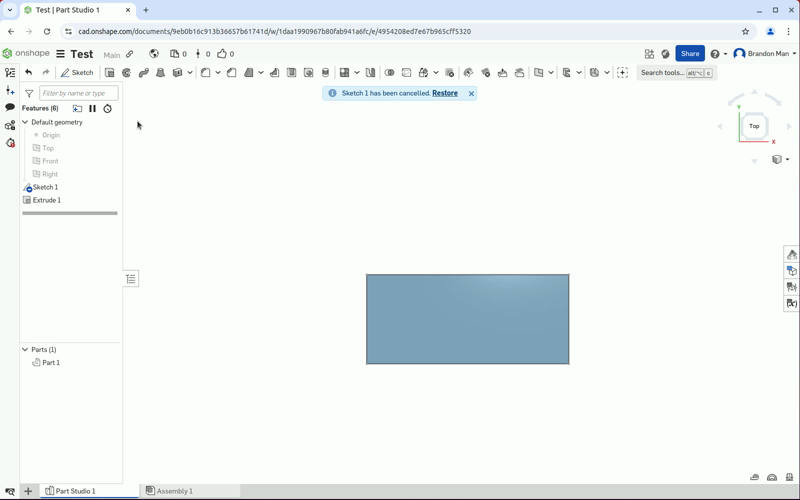
key(shift+h)
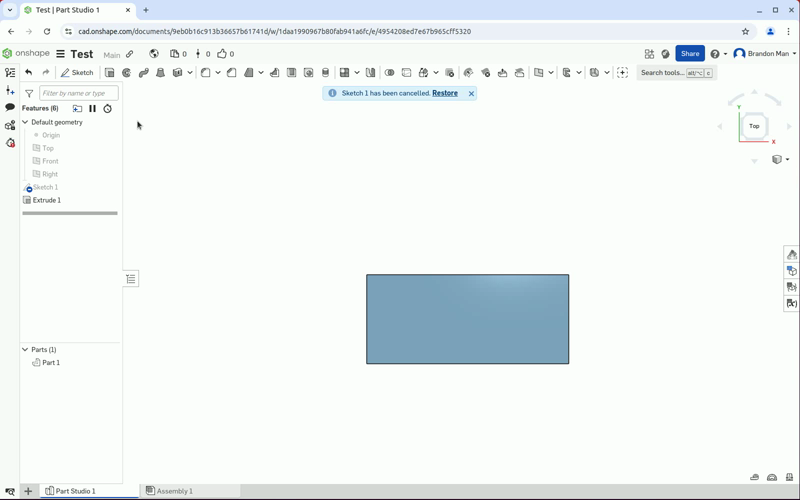
mouse_move(73, 189)
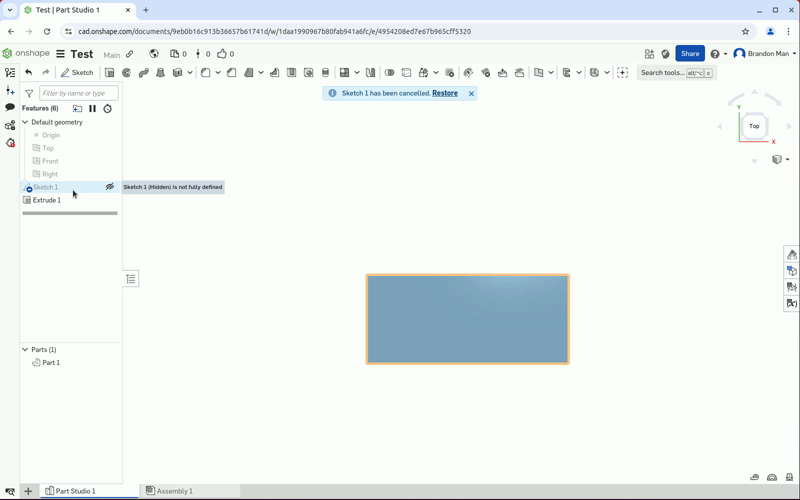
click(73, 189)
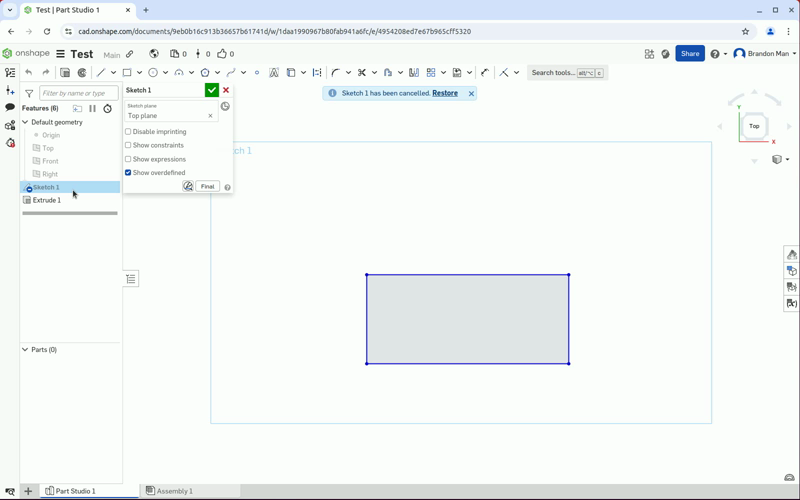
mouse_move(229, 92)
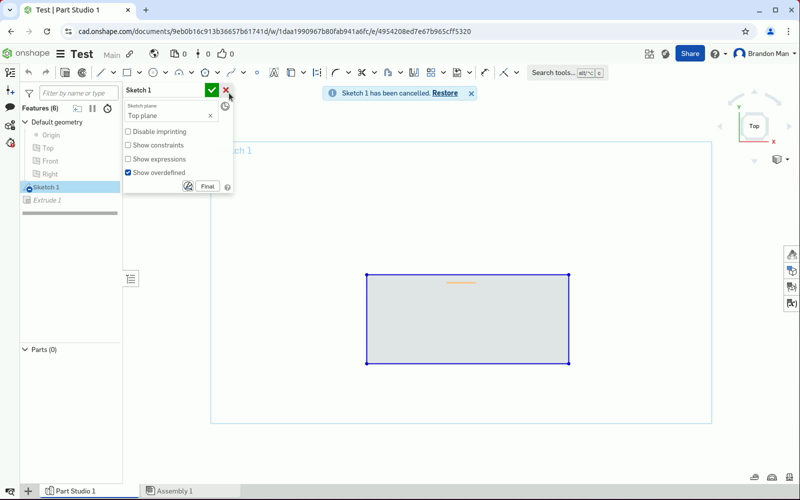
click(229, 92)
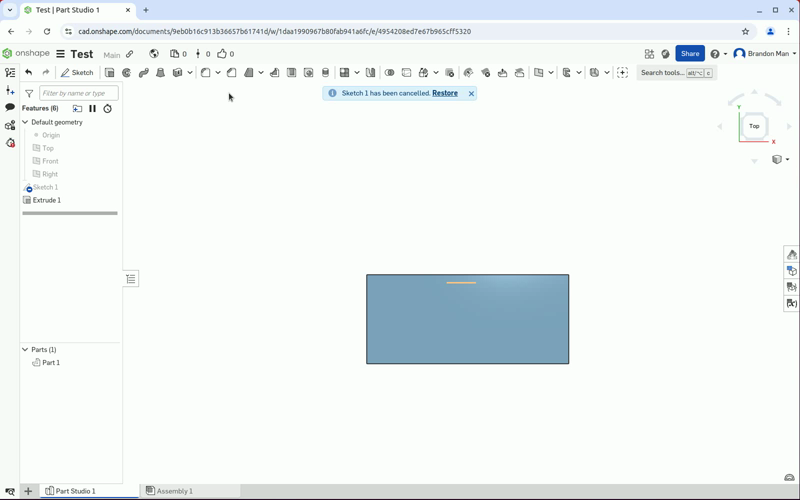
mouse_move(541, 75)
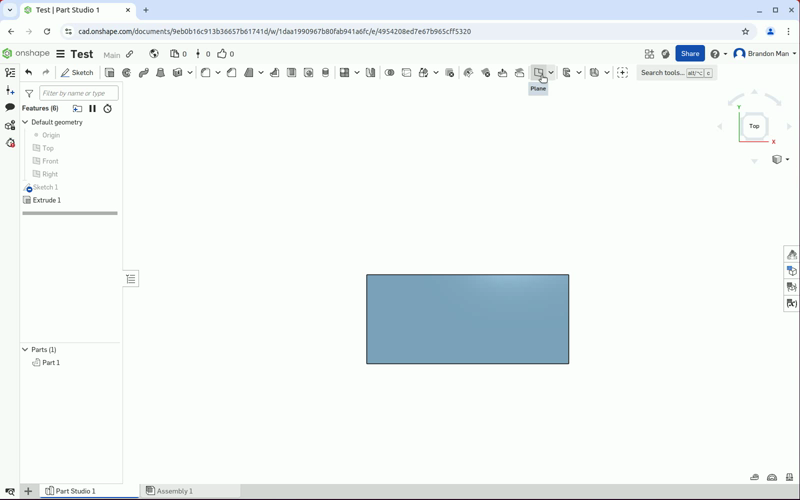
click(541, 75)
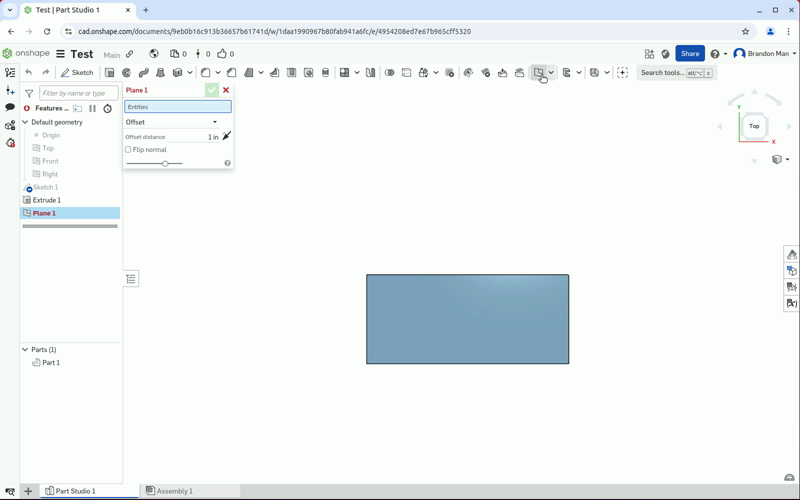
mouse_move(73, 150)
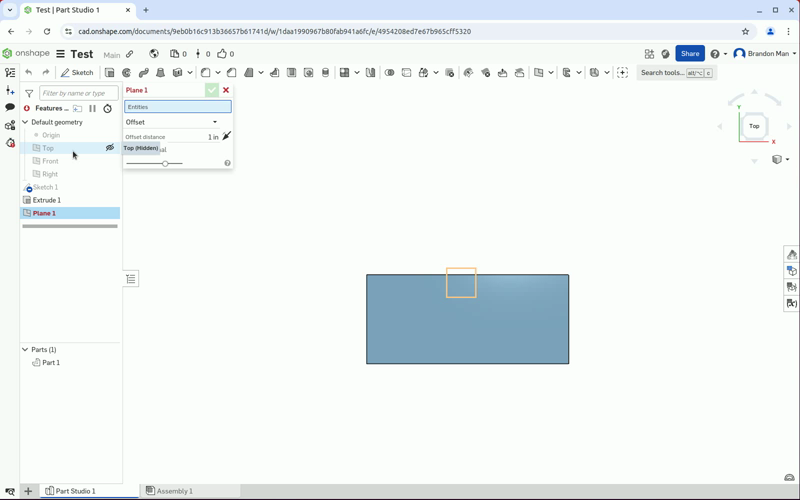
click(73, 150)
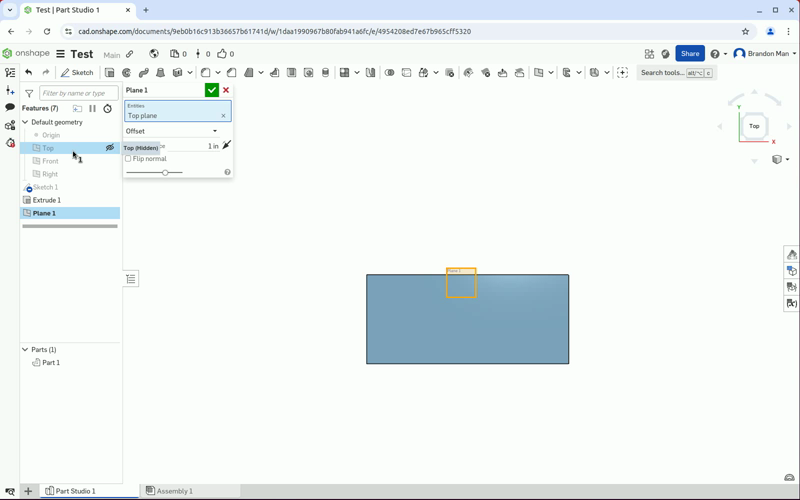
key(tab, 2)
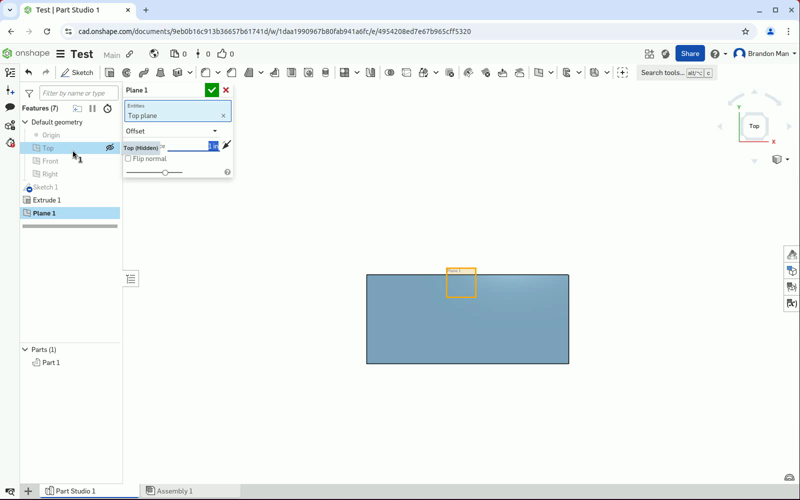
text(23.108)
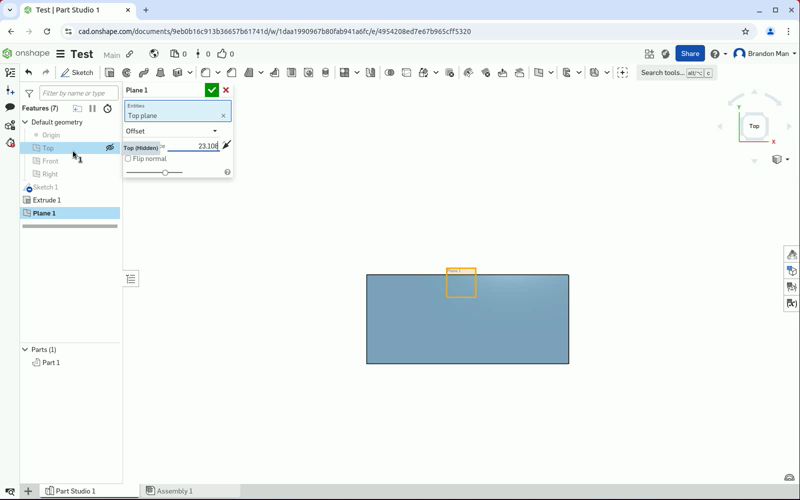
key(enter, 2)
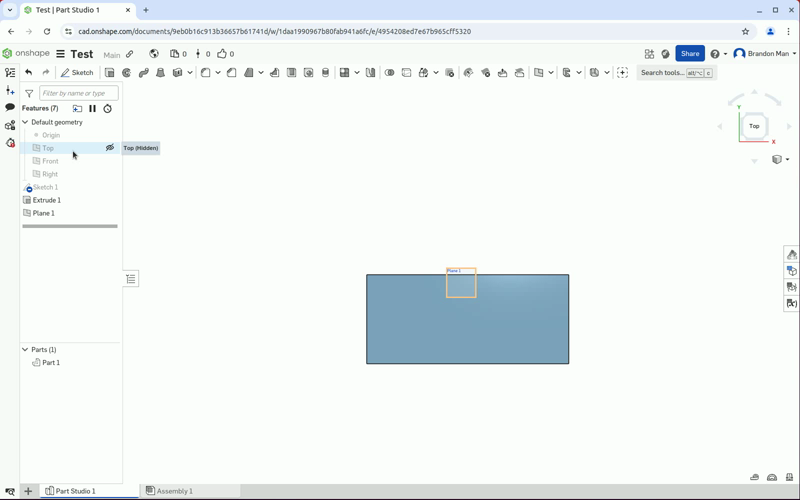
key(shift+s)
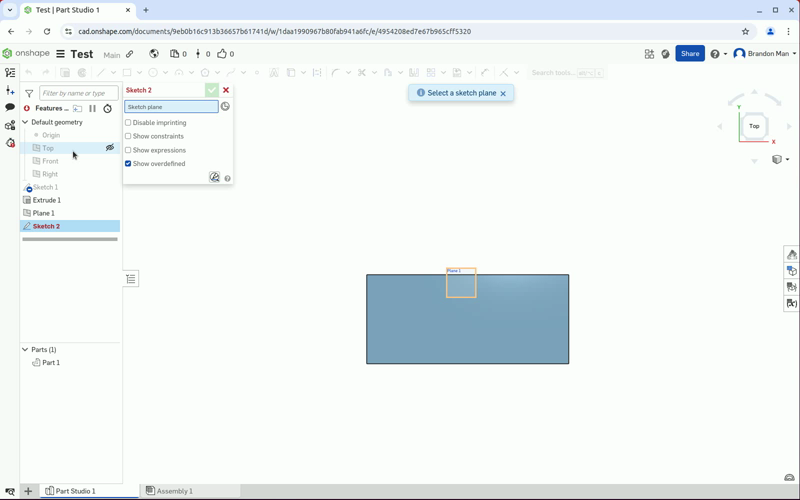
mouse_move(73, 215)
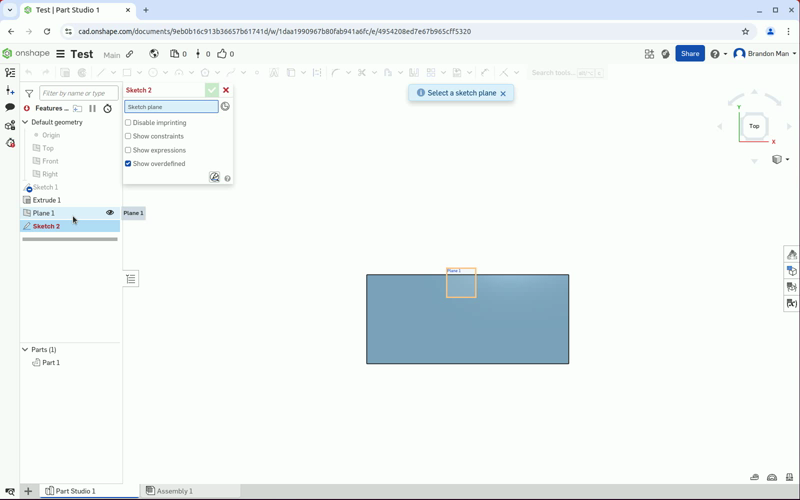
click(73, 215)
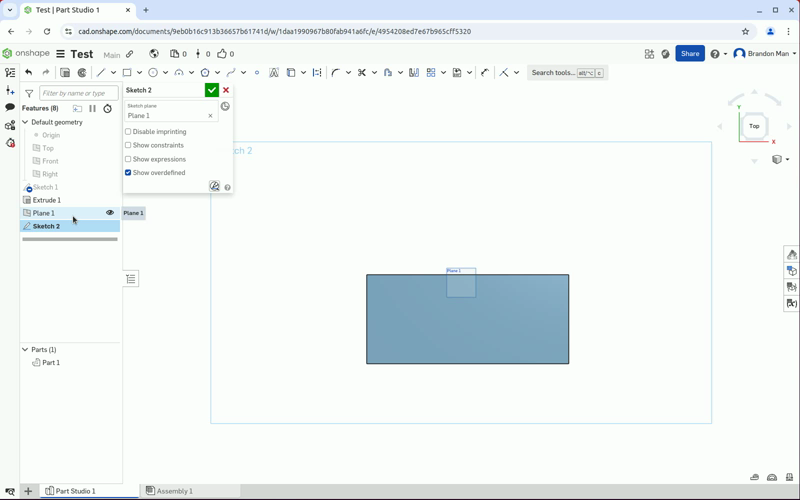
mouse_move(73, 352)
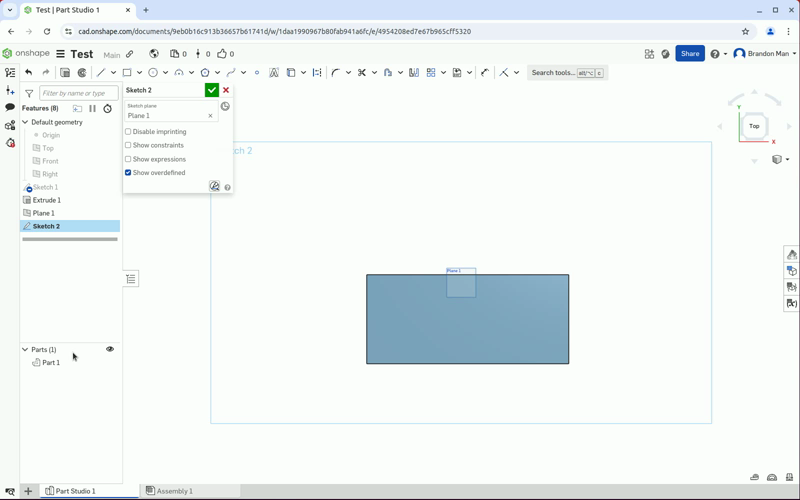
key(y)
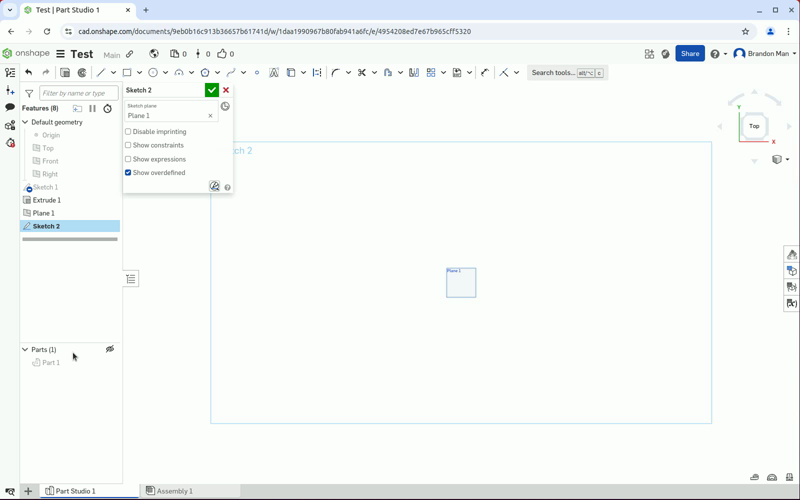
key(c)
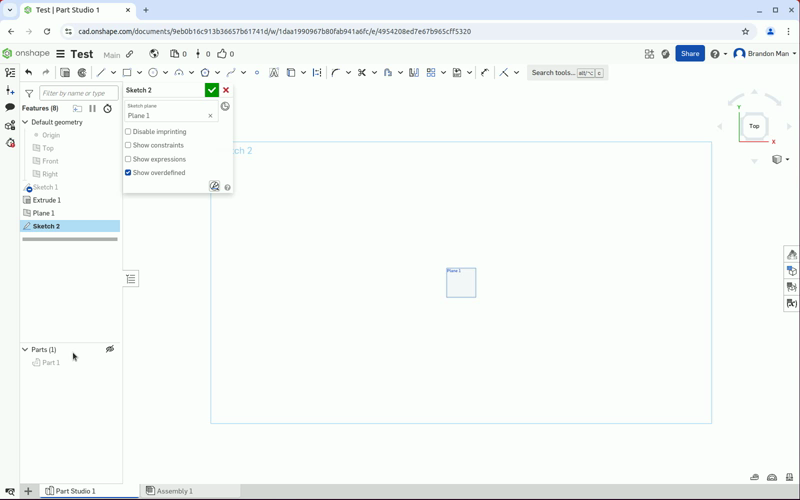
key_down(shift)
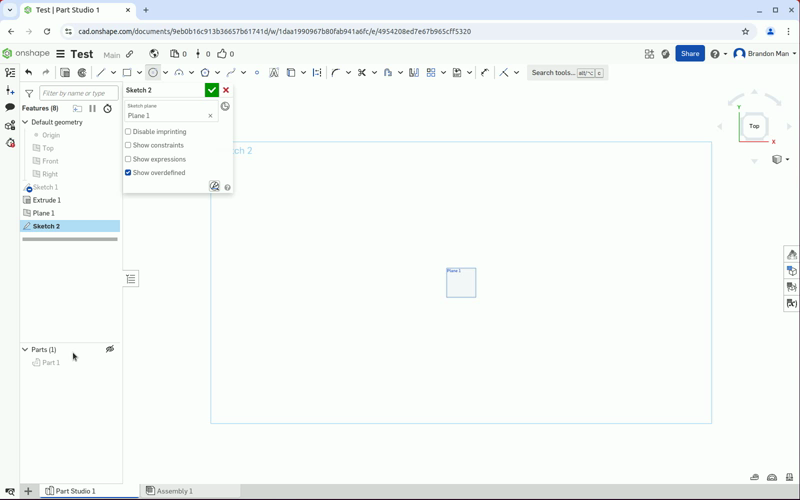
mouse_move(425, 295)
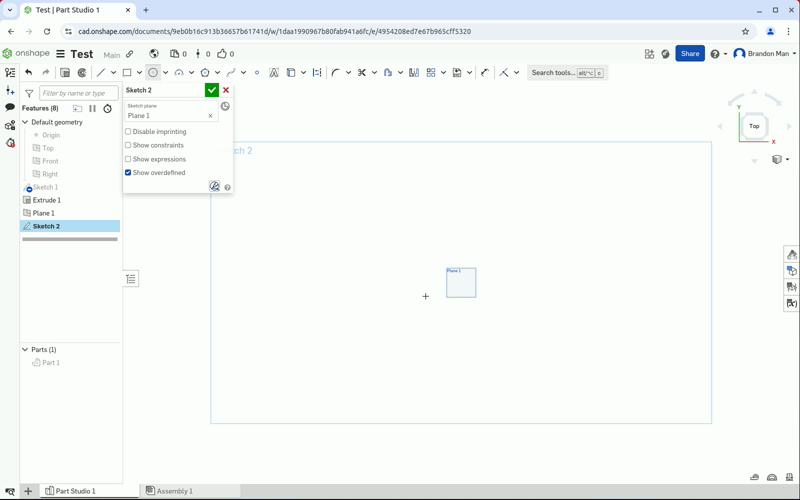
click(425, 295)
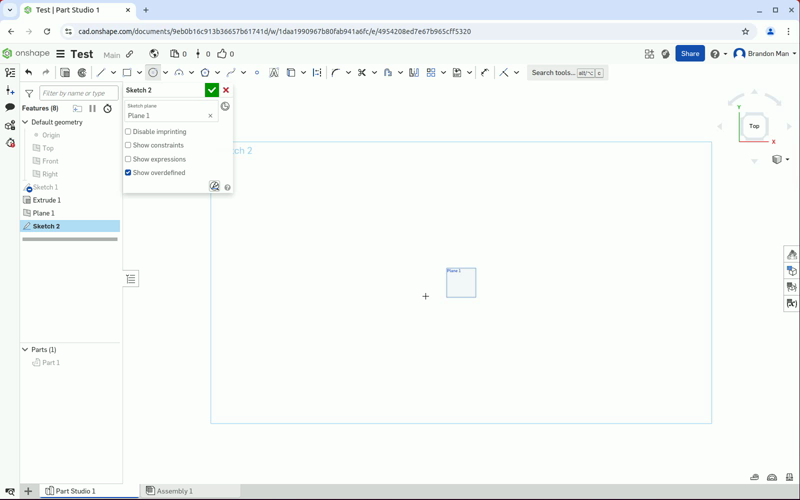
key_up(shift)
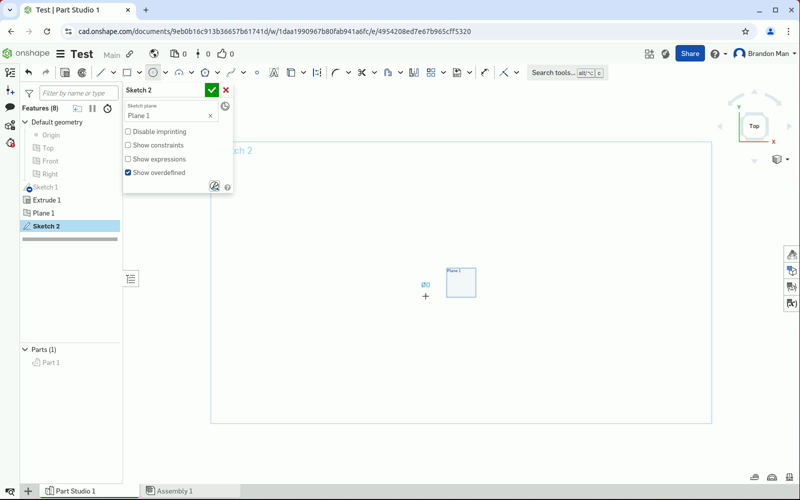
mouse_move(439, 295)
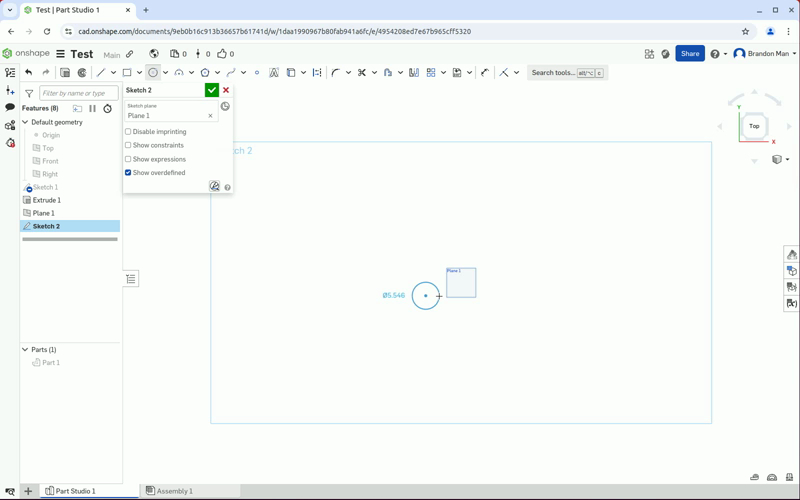
click(439, 295)
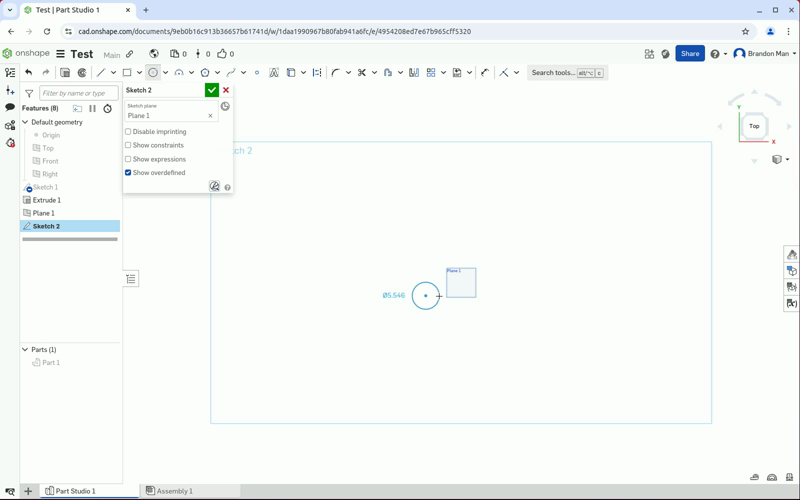
key(esc)
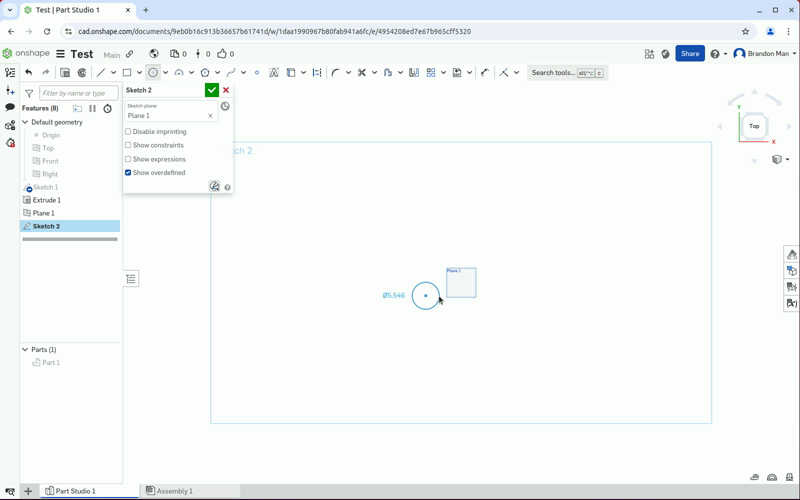
mouse_move(419, 302)
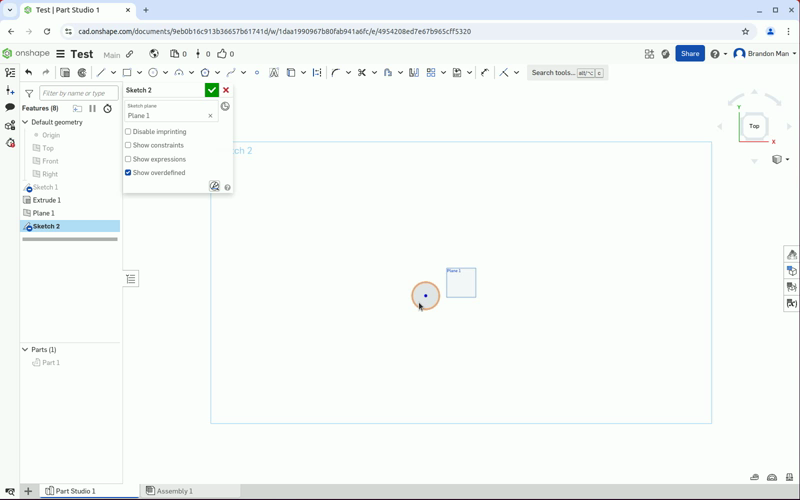
scroll(6)
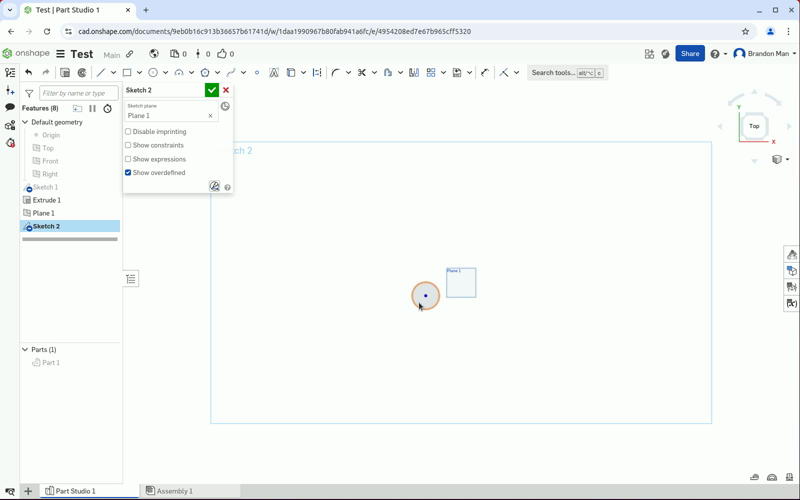
scroll(6)
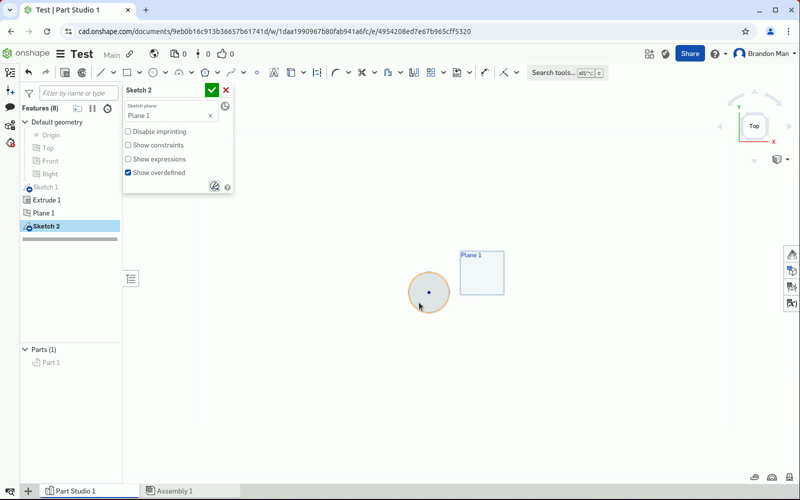
scroll(6)
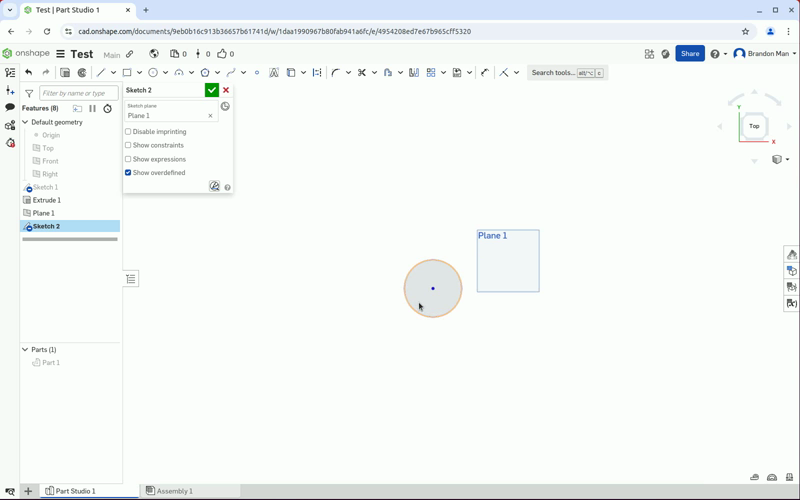
scroll(6)
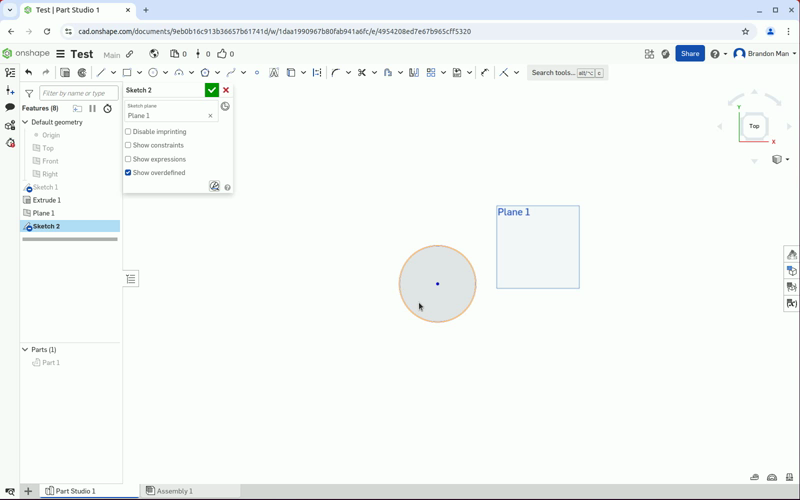
scroll(6)
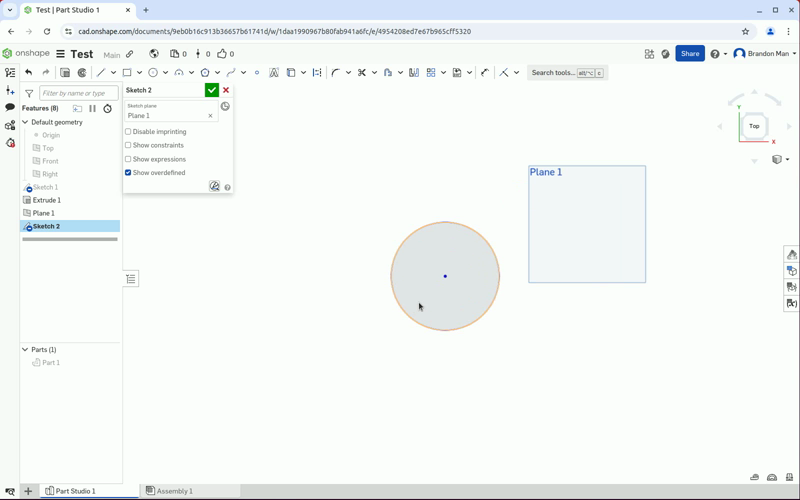
scroll(6)
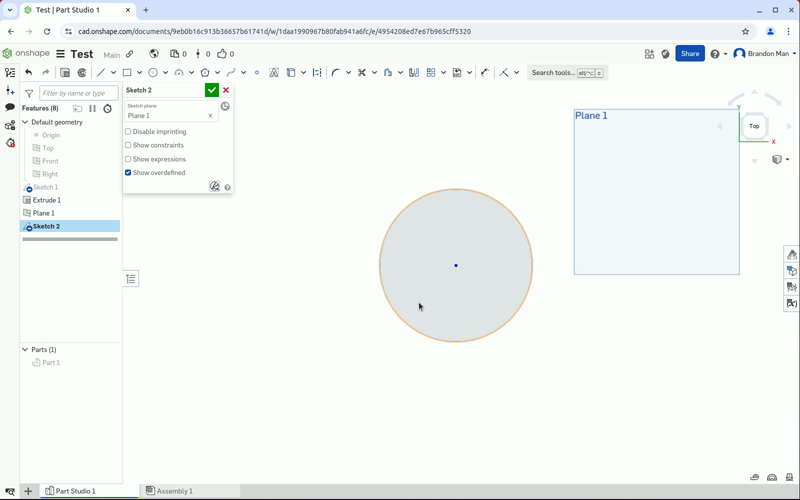
scroll(6)
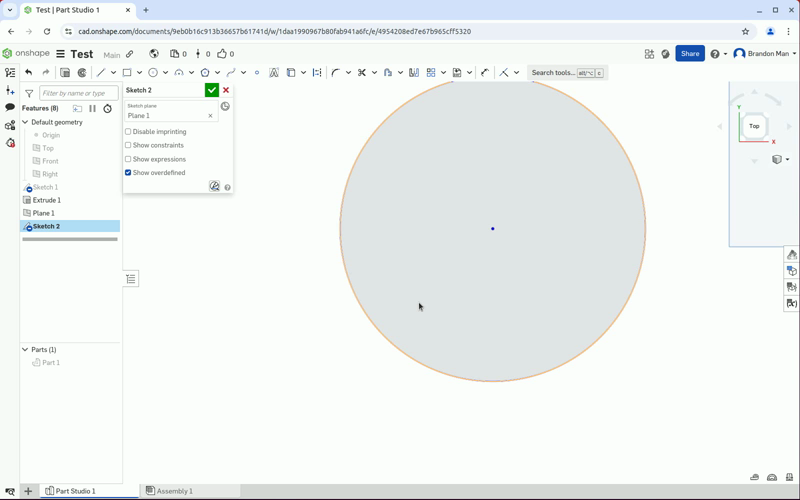
click(419, 302)
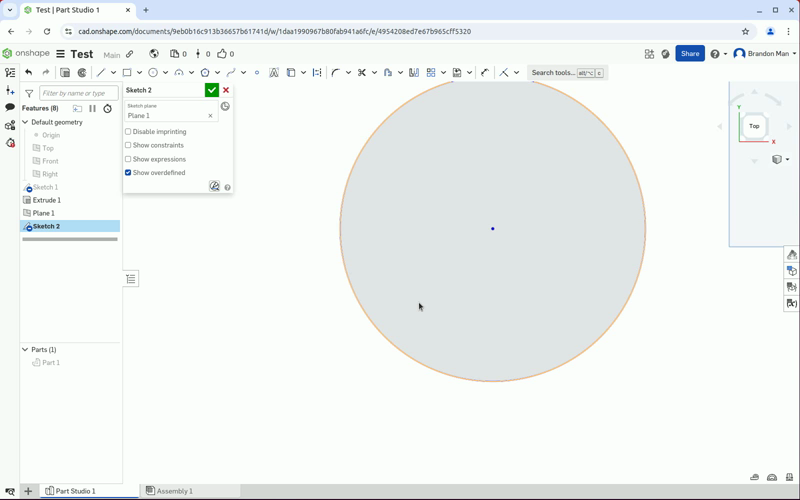
scroll(-6)
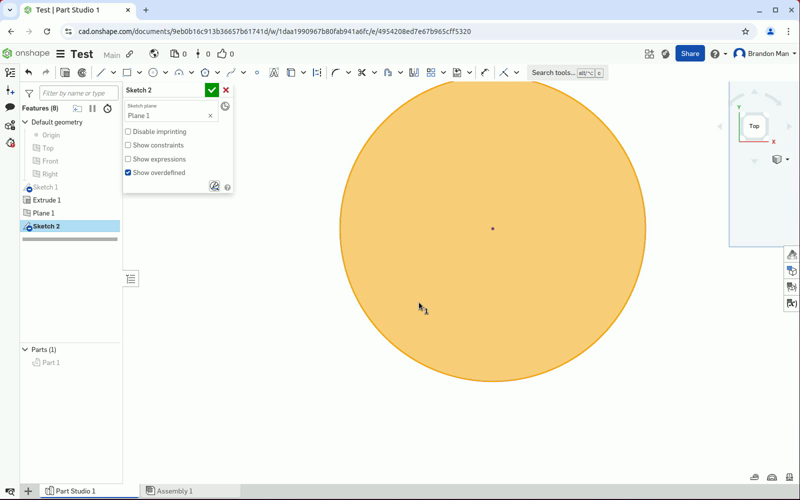
scroll(-6)
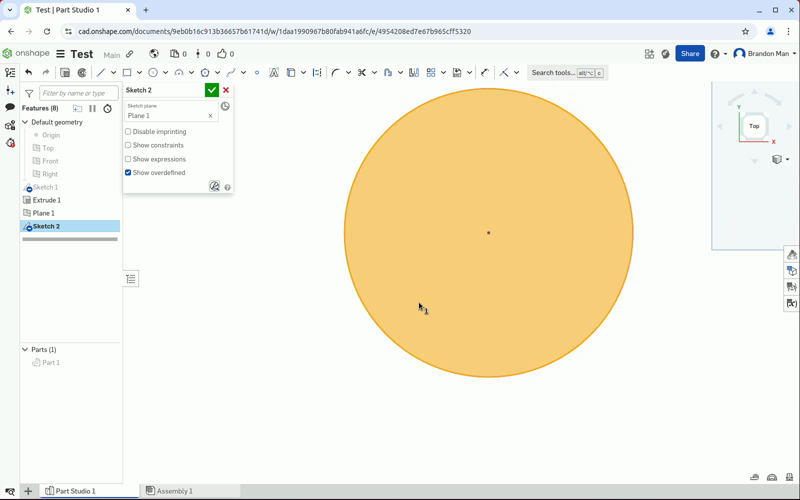
scroll(-6)
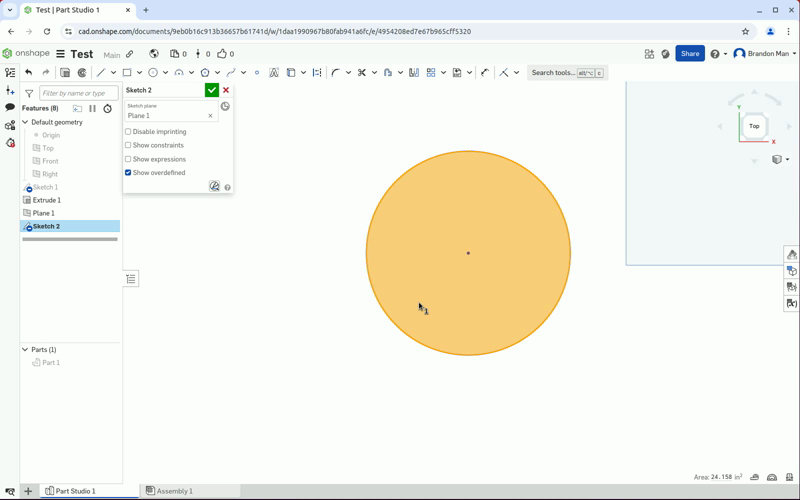
scroll(-6)
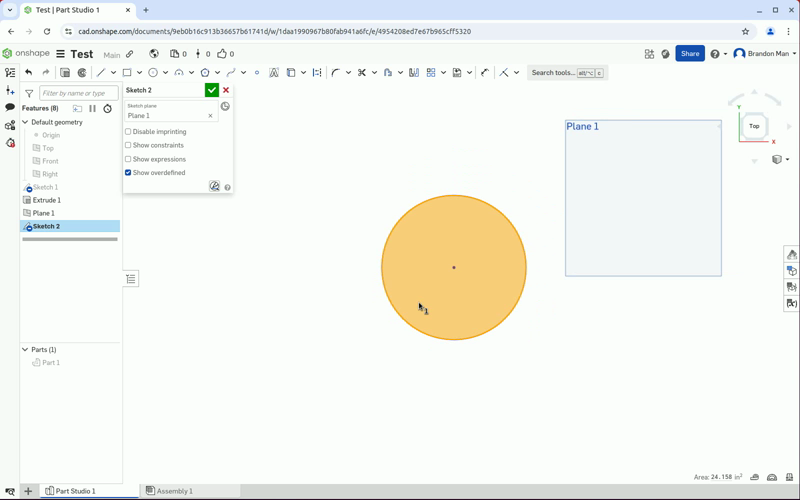
scroll(-6)
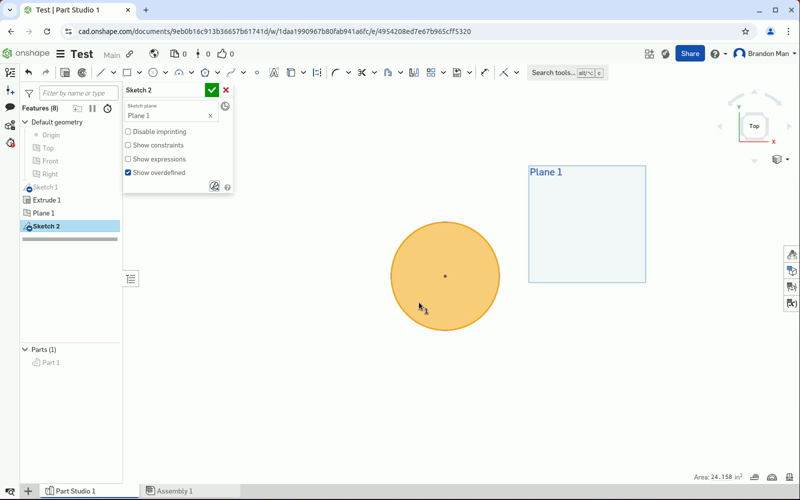
scroll(-6)
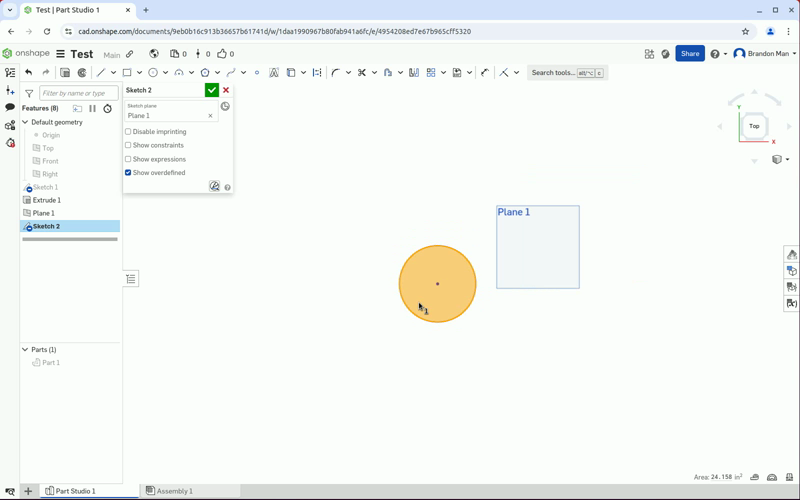
scroll(-6)
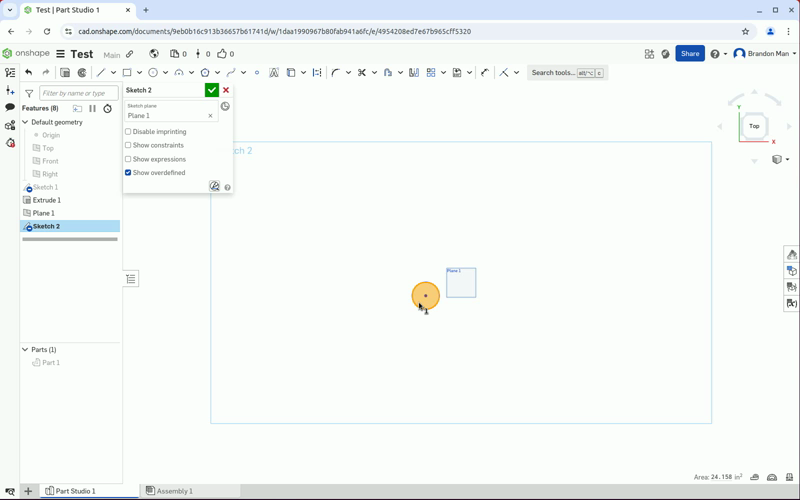
mouse_move(73, 352)
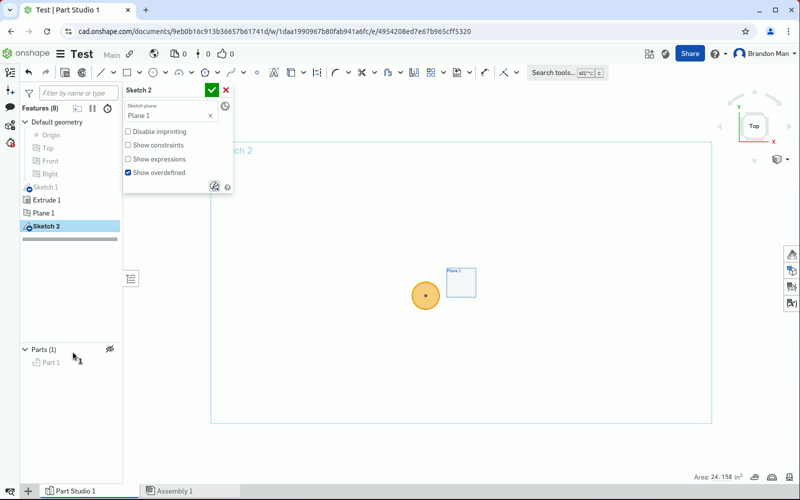
key(shift+y)
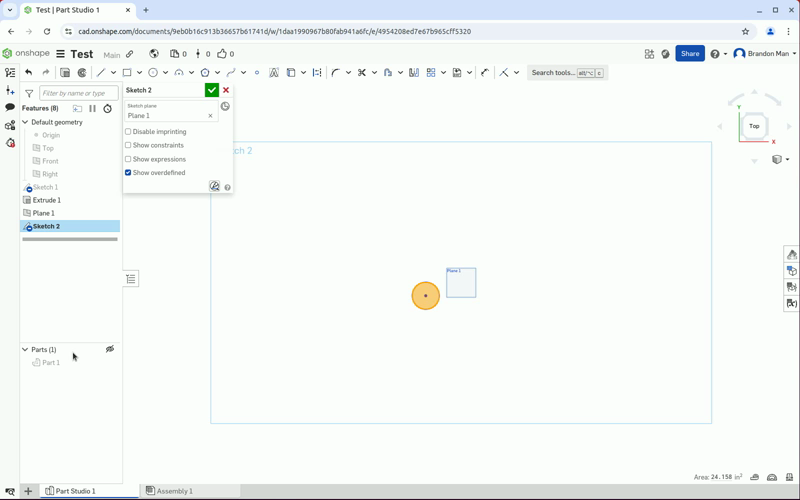
key(shift+e)
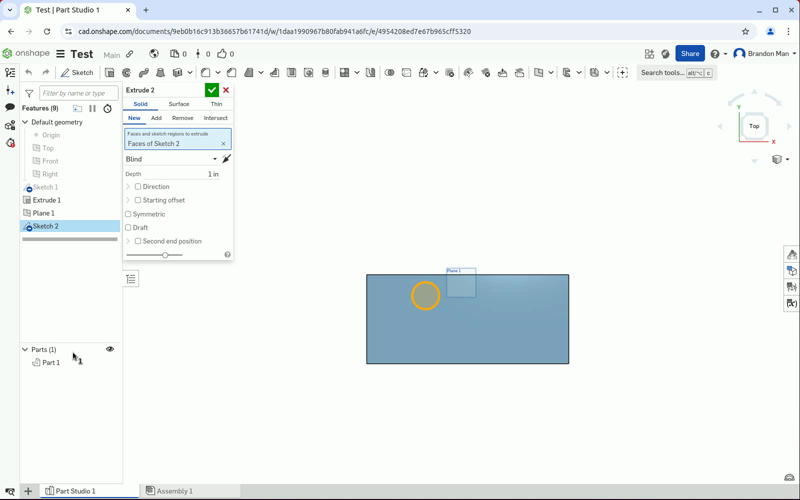
mouse_move(143, 106)
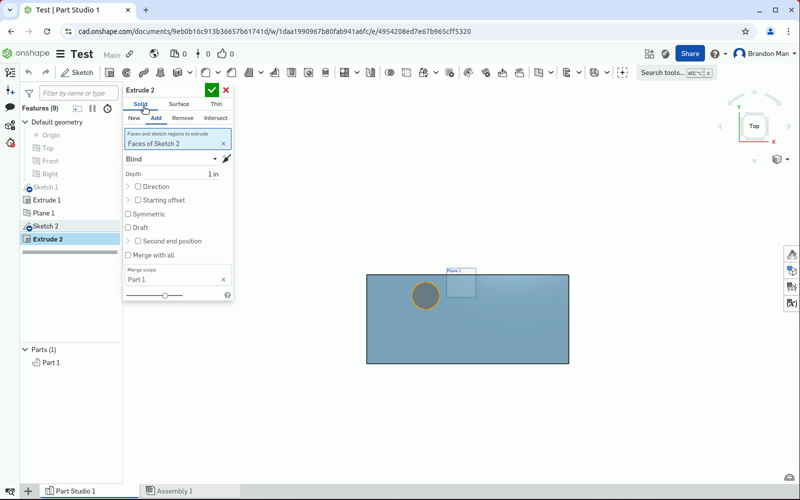
click(143, 106)
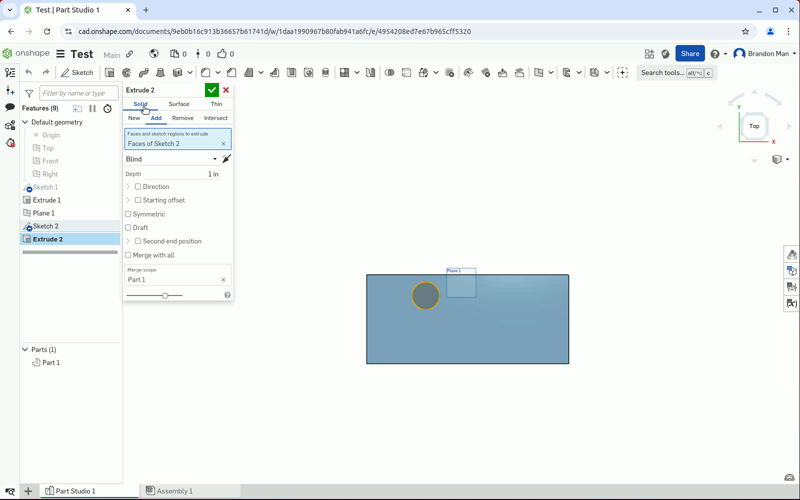
mouse_move(186, 120)
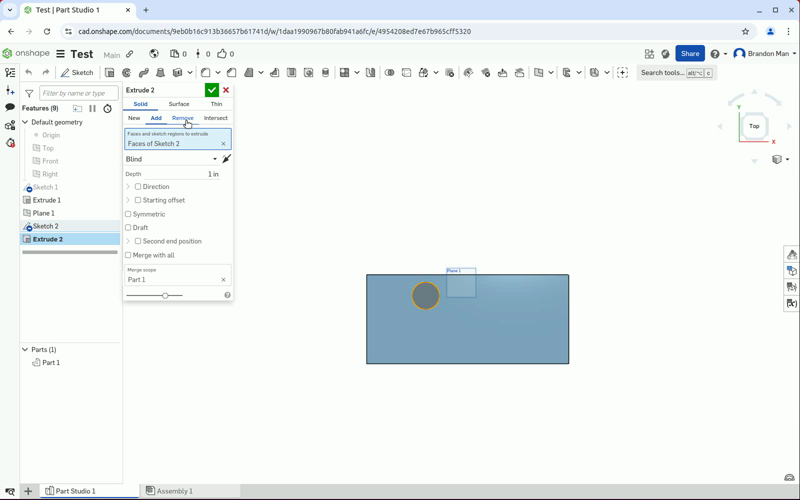
click(186, 120)
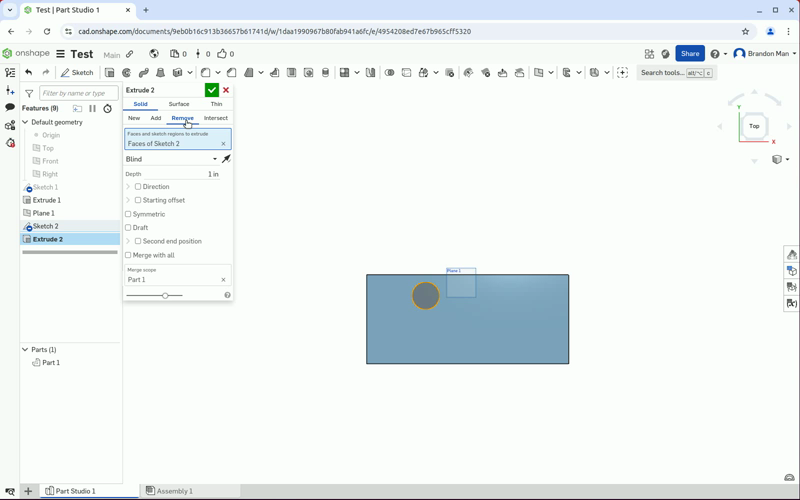
key(tab, 4)
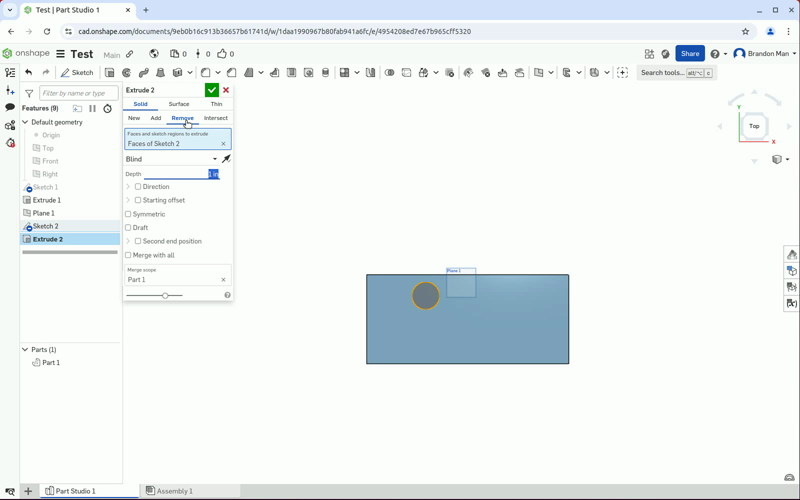
text(9.147)
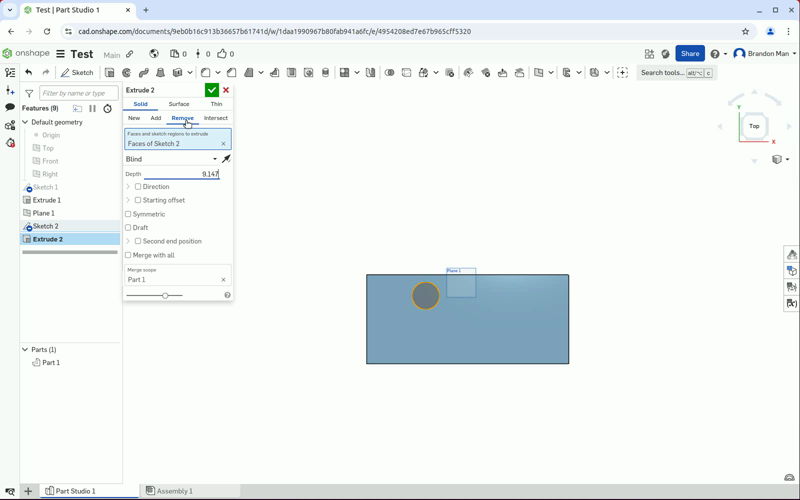
key(tab, 6)
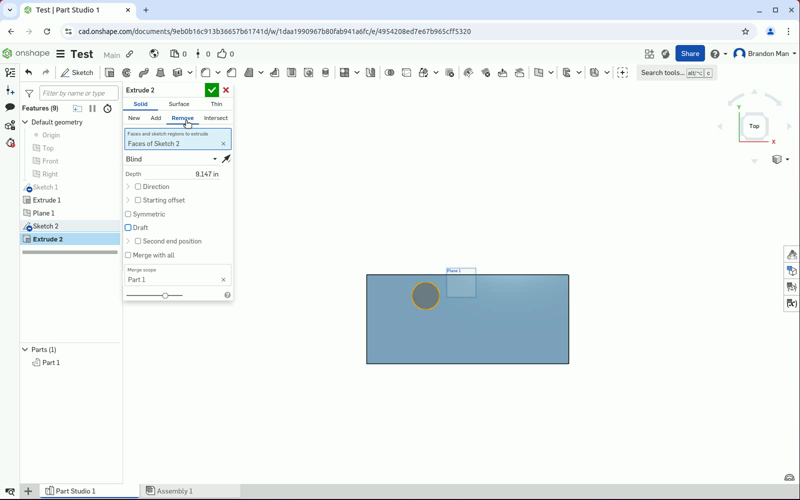
key(space)
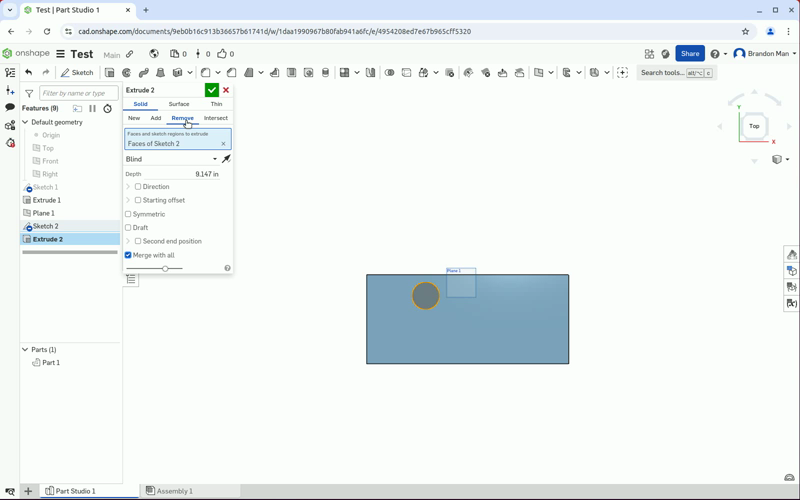
key(enter)
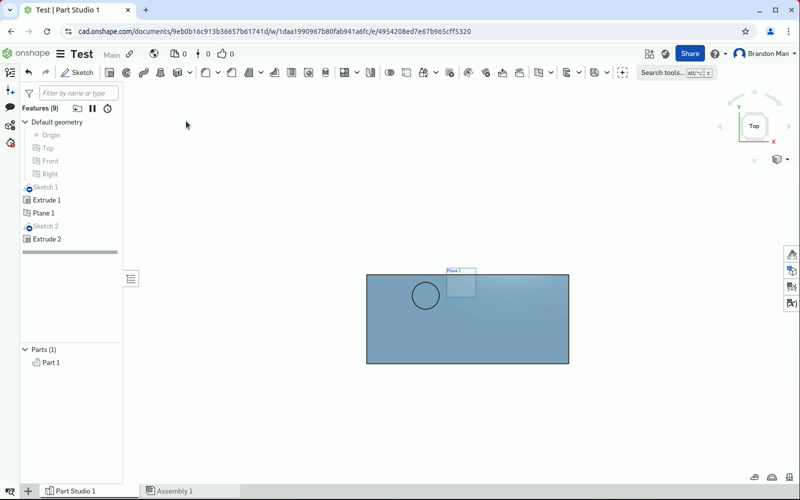
key(shift+h)
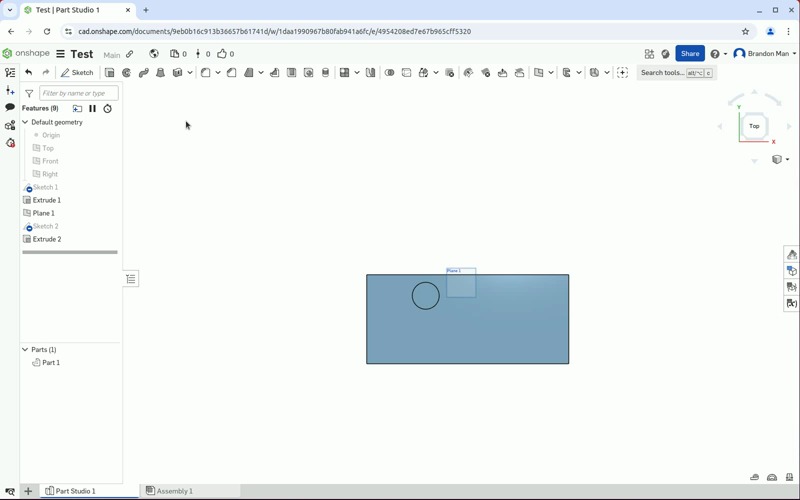
key(shift+h)
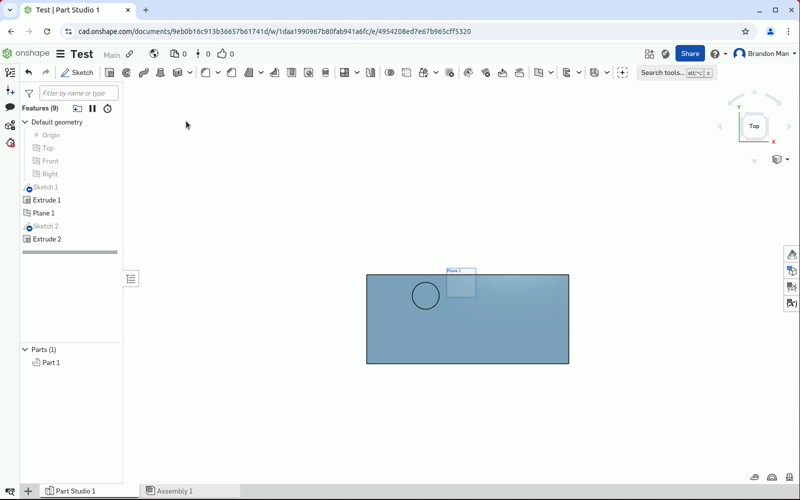
mouse_move(73, 189)
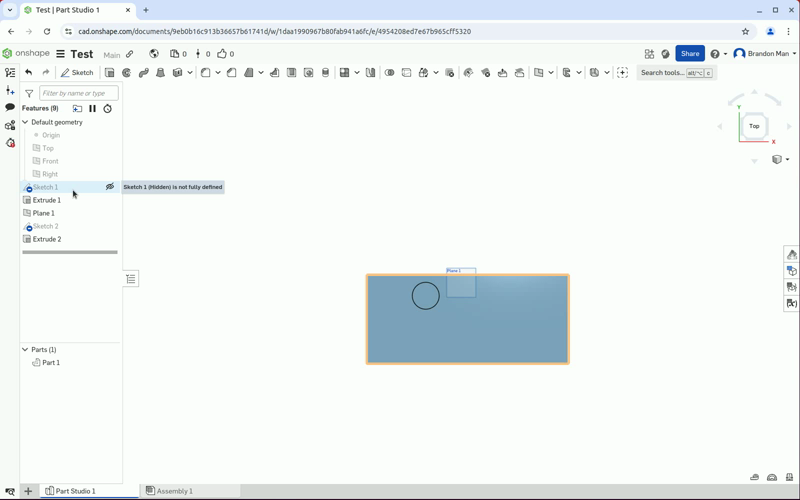
click(73, 189)
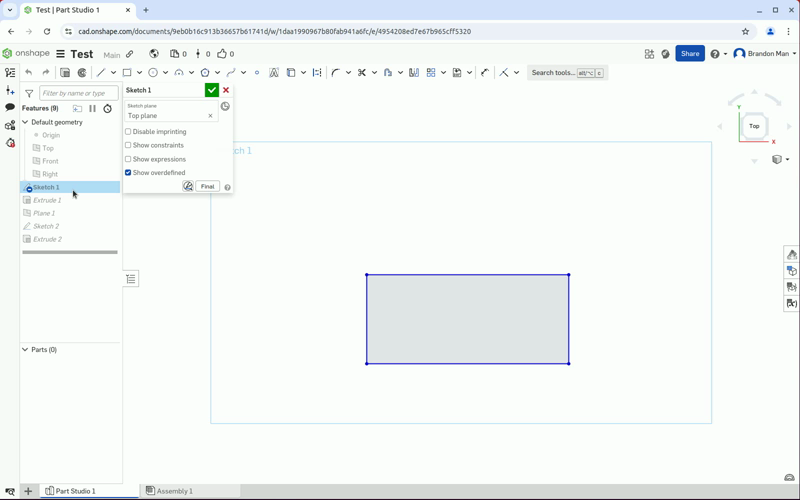
mouse_move(229, 92)
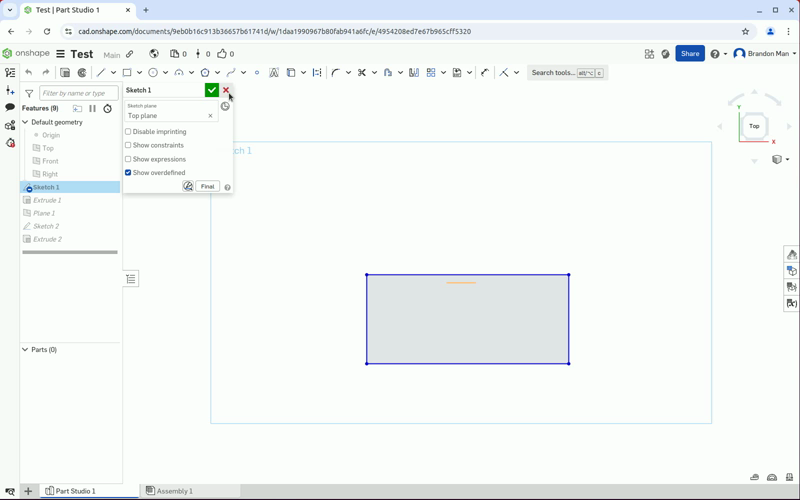
click(229, 92)
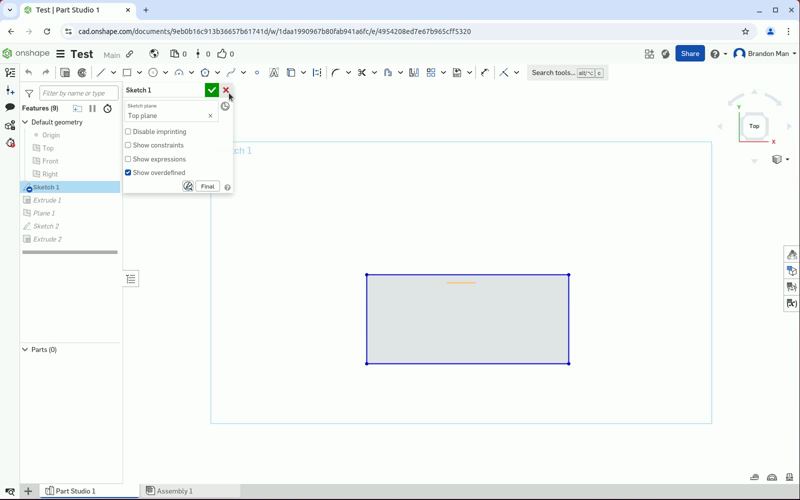
key(shift+s)
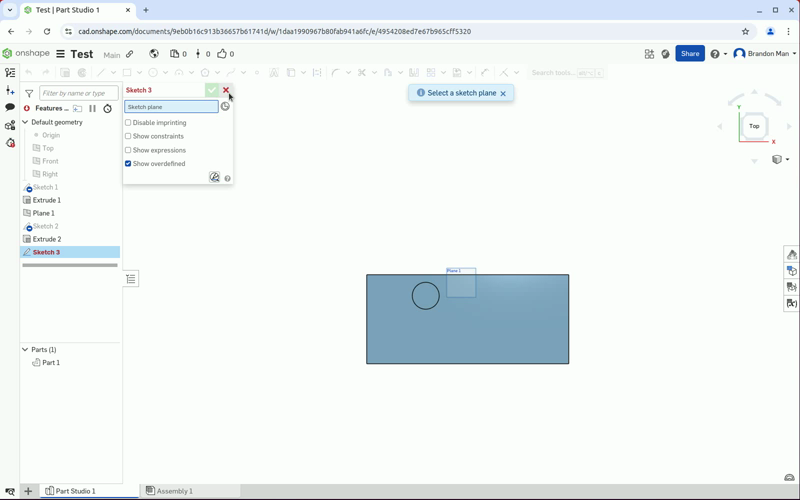
mouse_move(73, 215)
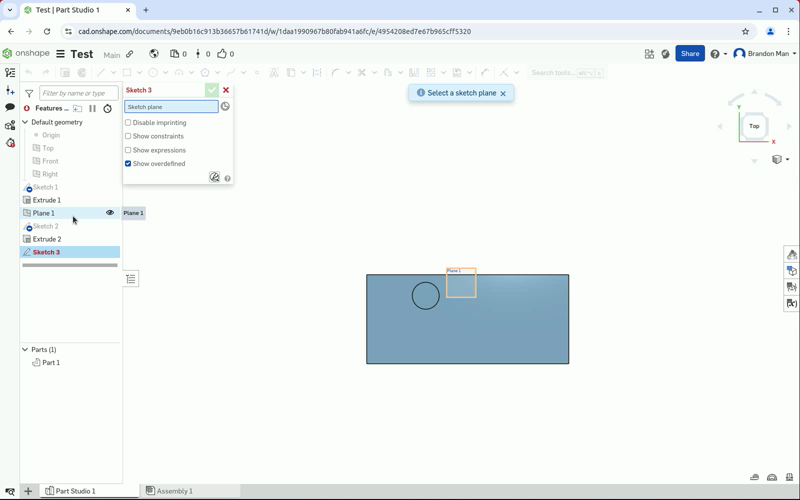
click(73, 215)
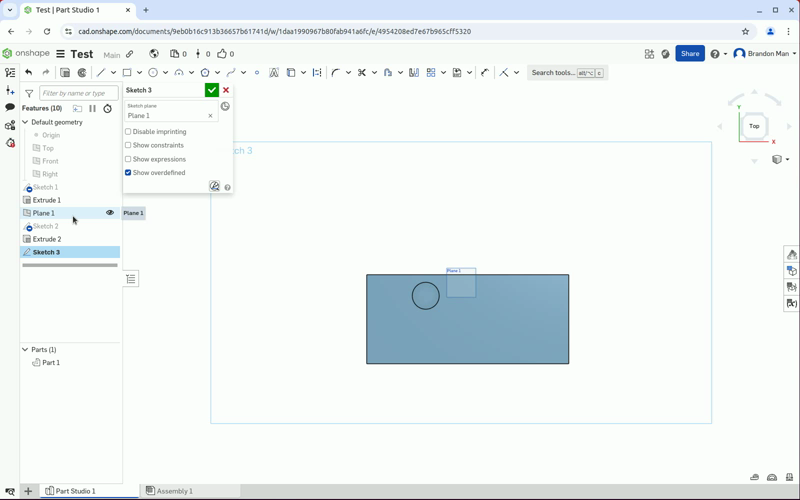
mouse_move(73, 352)
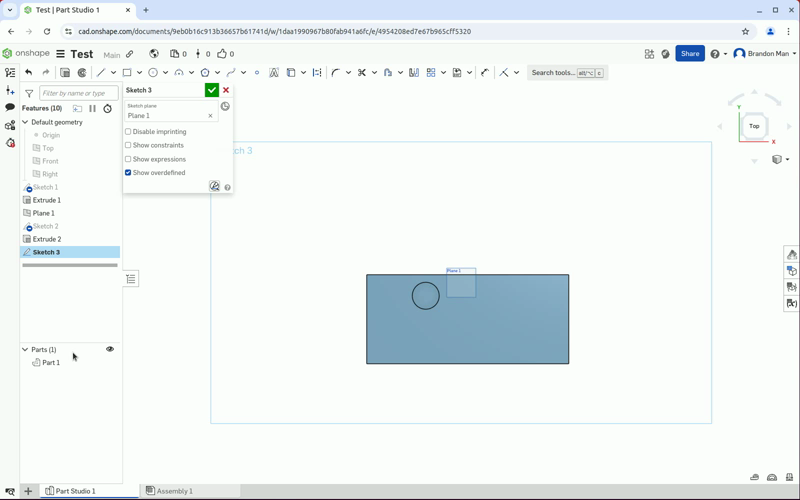
key(y)
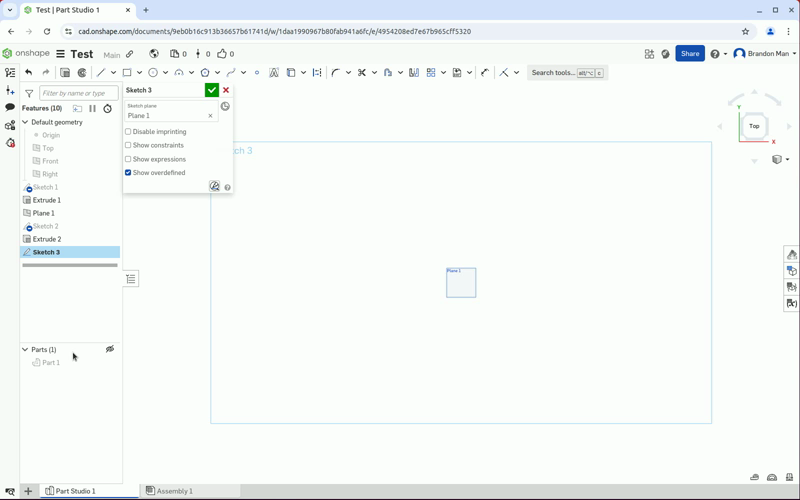
key(c)
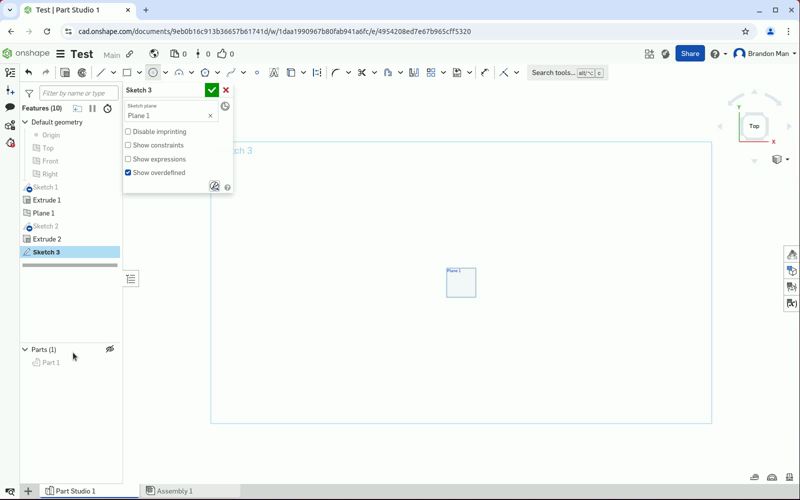
key_down(shift)
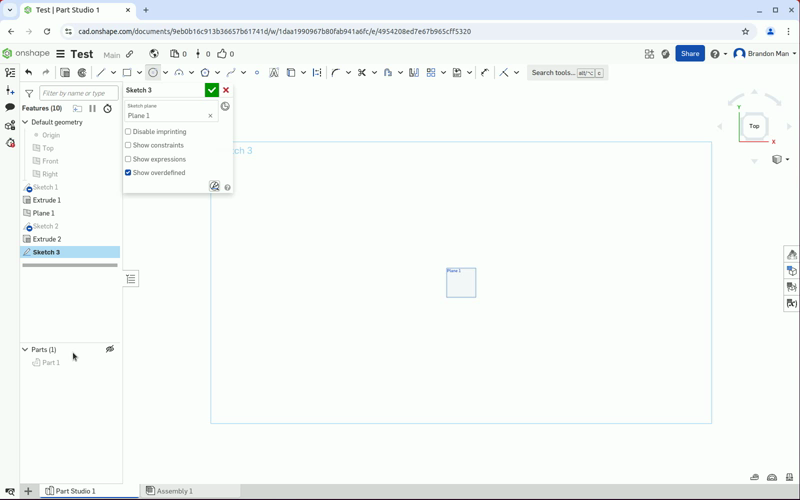
mouse_move(511, 295)
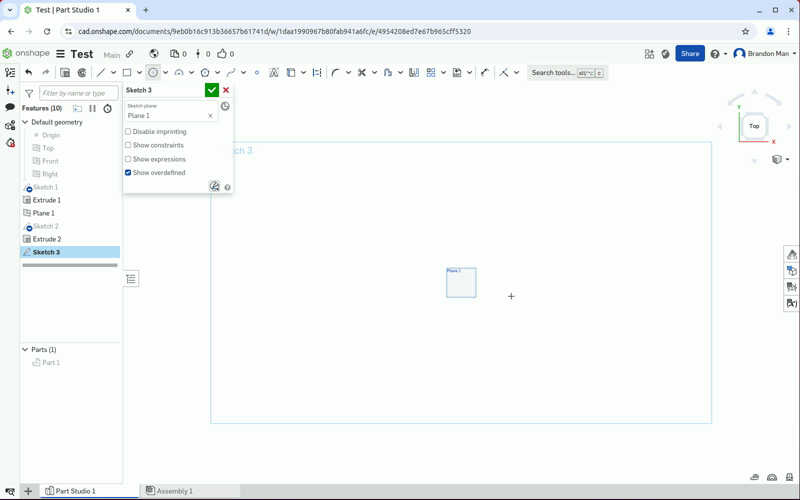
click(511, 295)
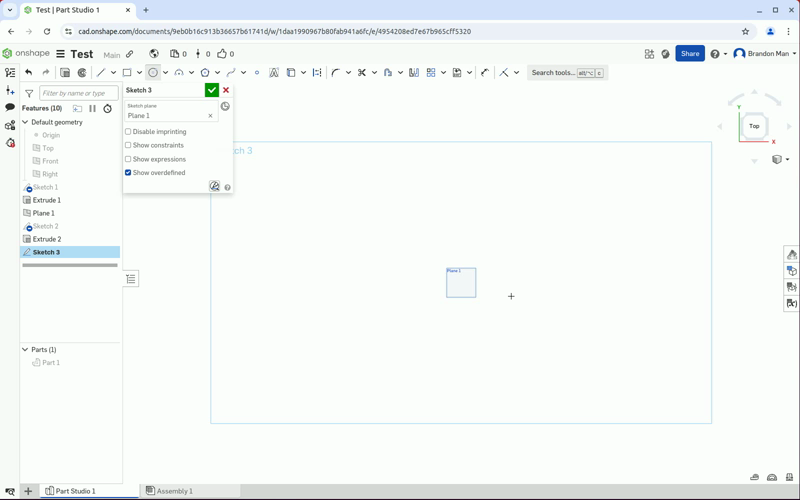
key_up(shift)
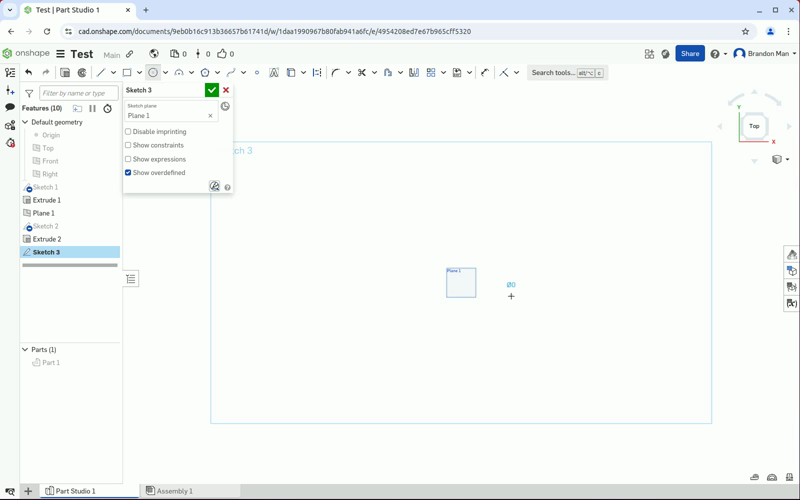
mouse_move(525, 295)
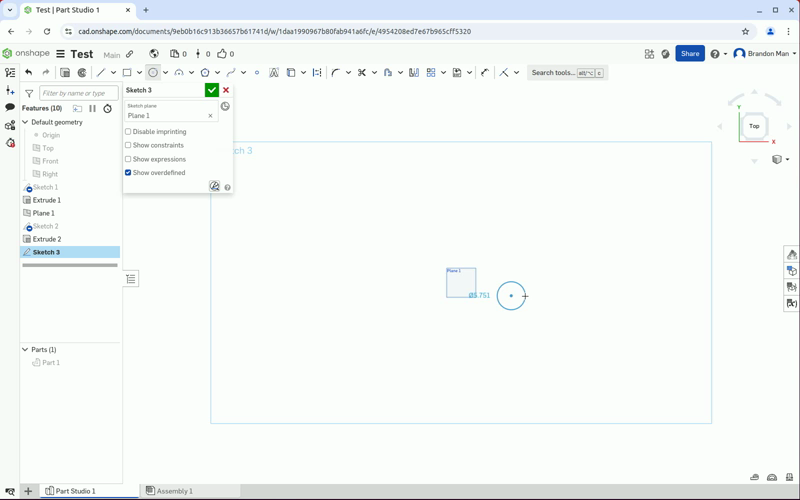
click(525, 295)
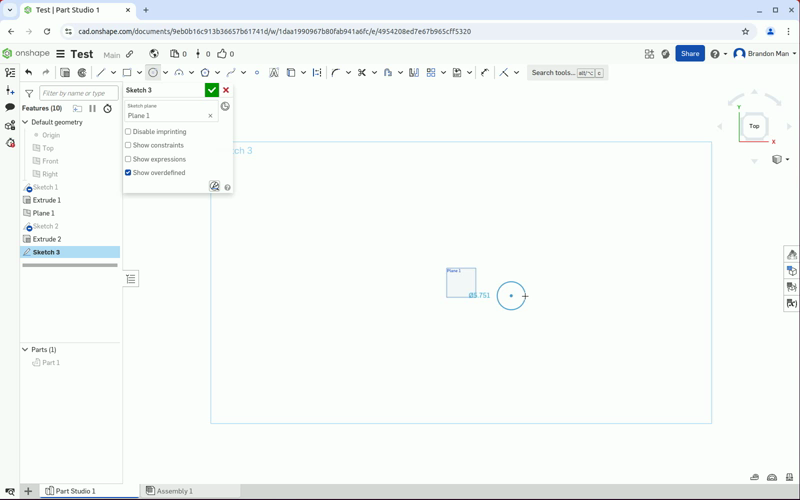
key(esc)
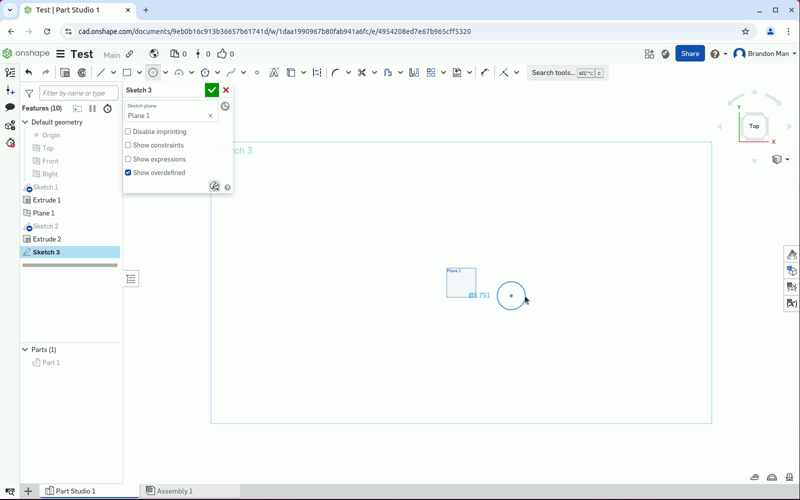
mouse_move(511, 293)
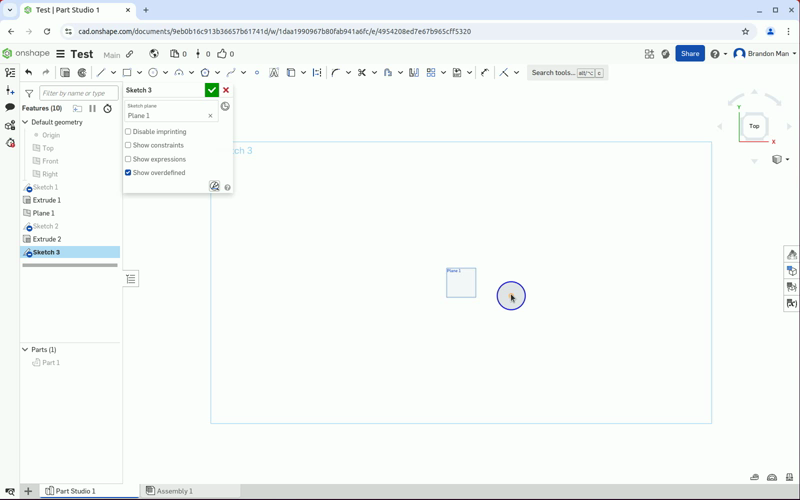
scroll(6)
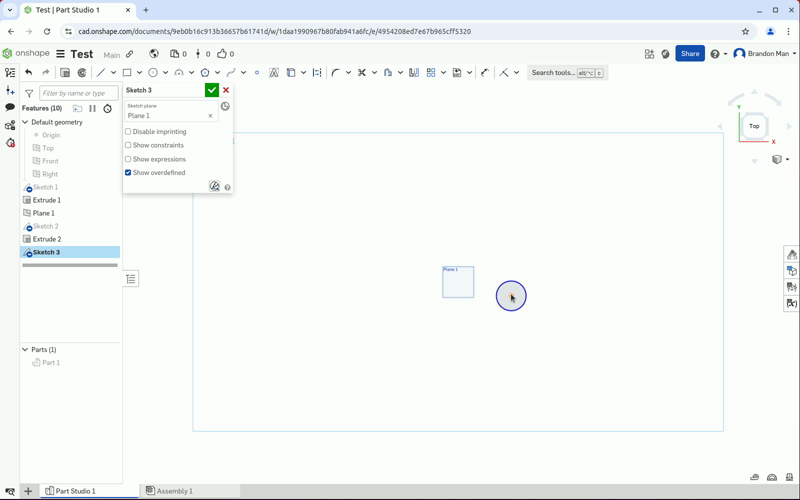
scroll(6)
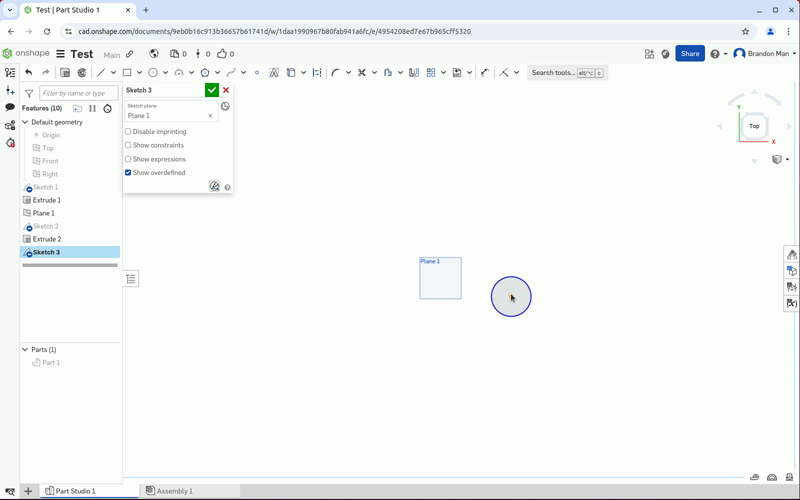
scroll(6)
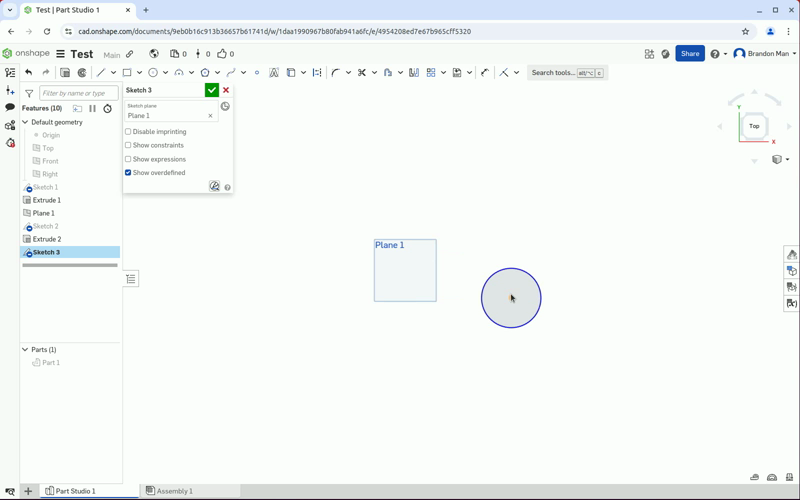
scroll(6)
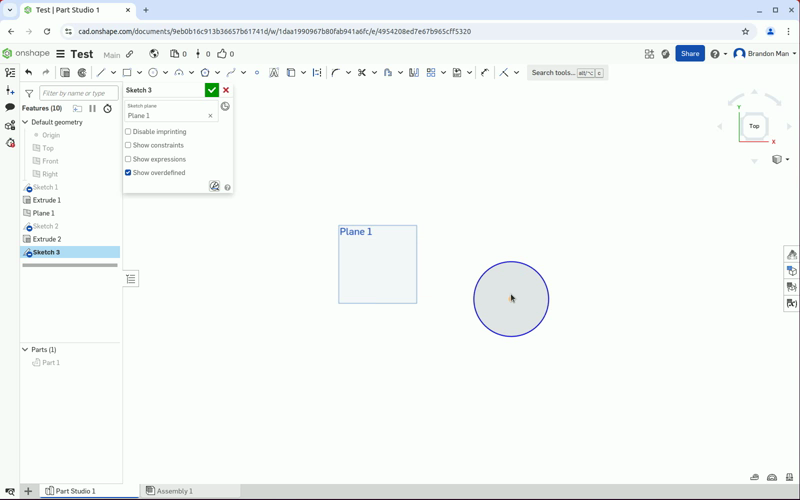
scroll(6)
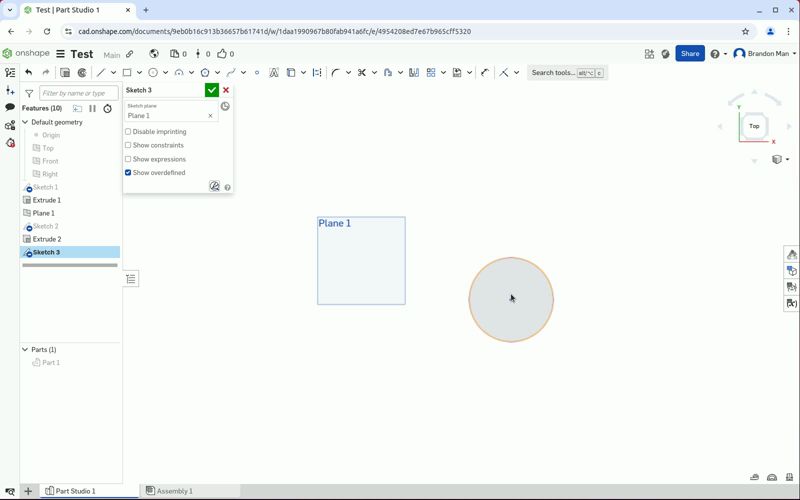
scroll(6)
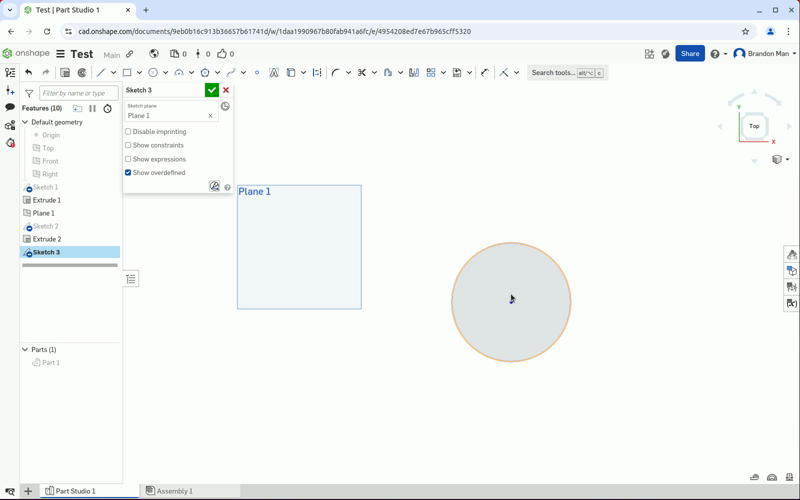
scroll(6)
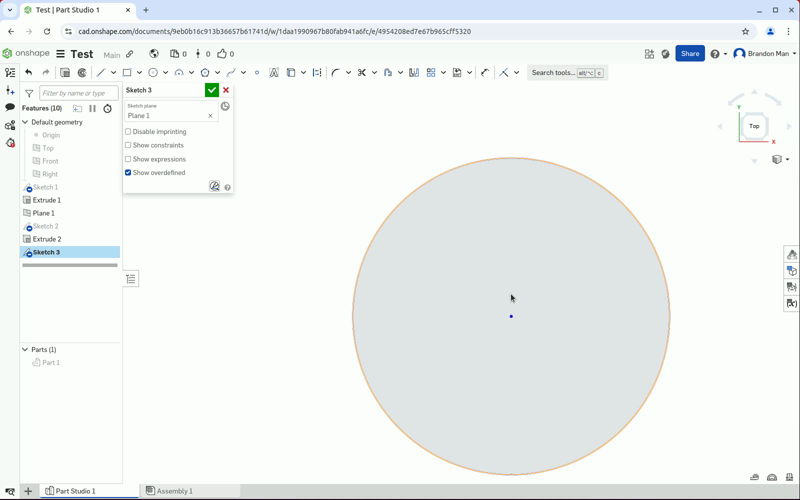
click(511, 293)
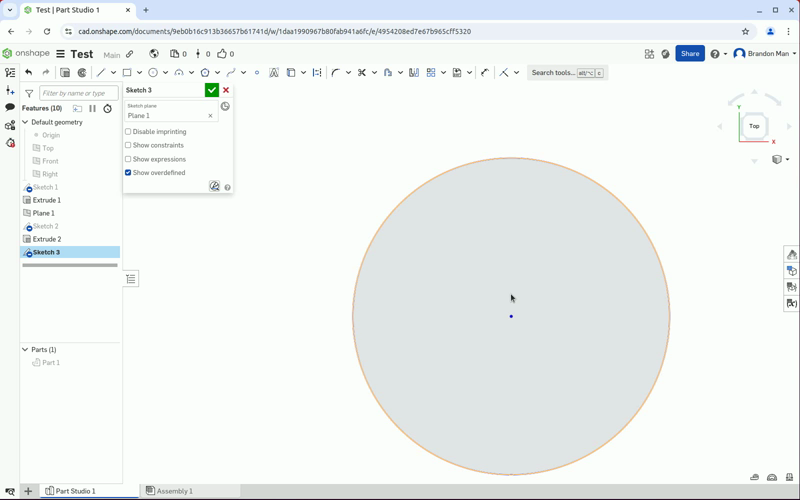
scroll(-6)
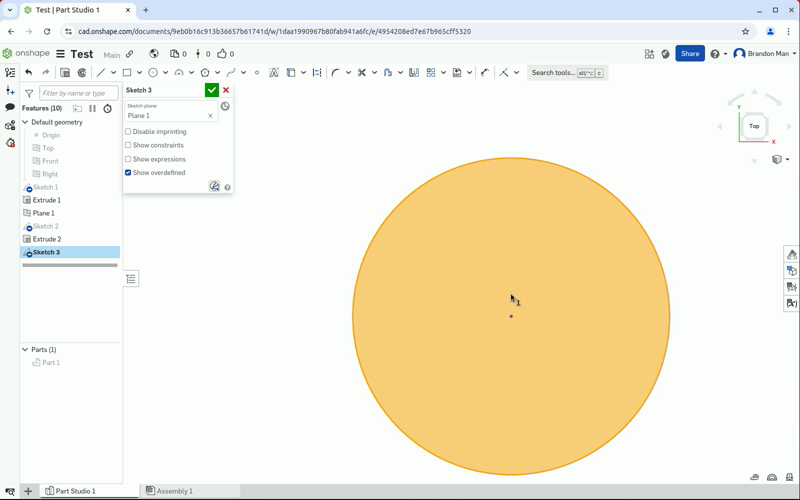
scroll(-6)
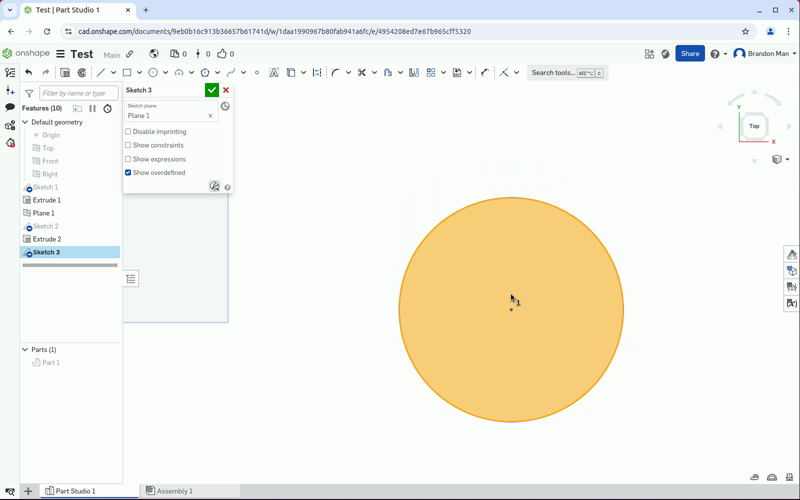
scroll(-6)
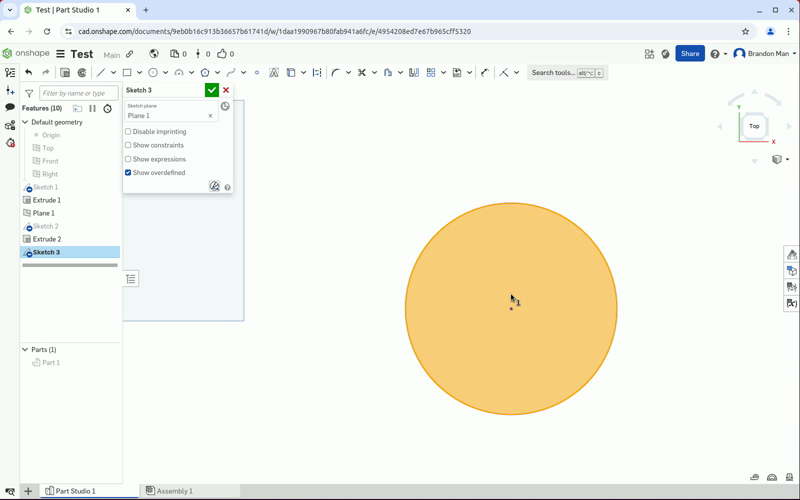
scroll(-6)
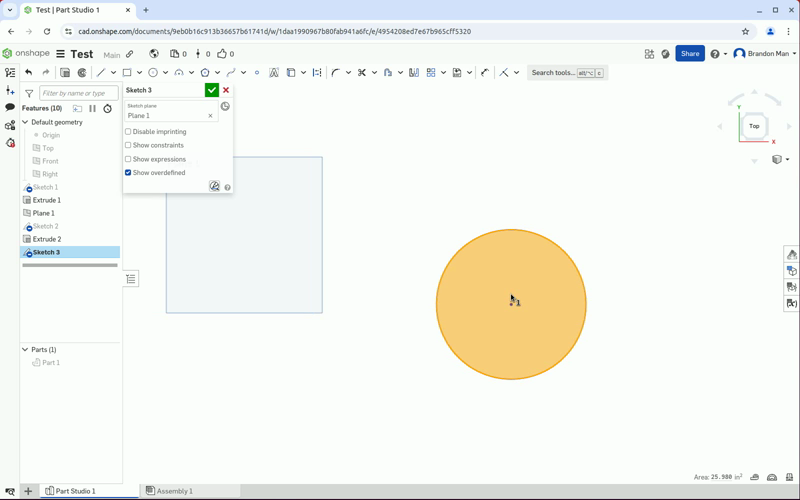
scroll(-6)
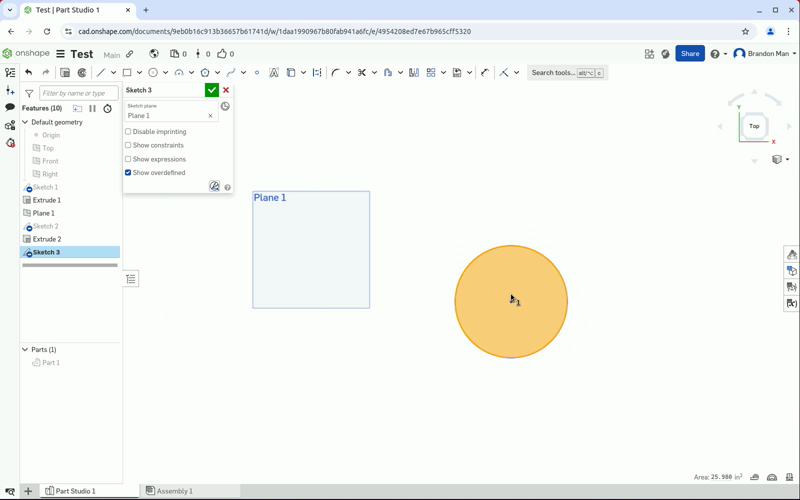
scroll(-6)
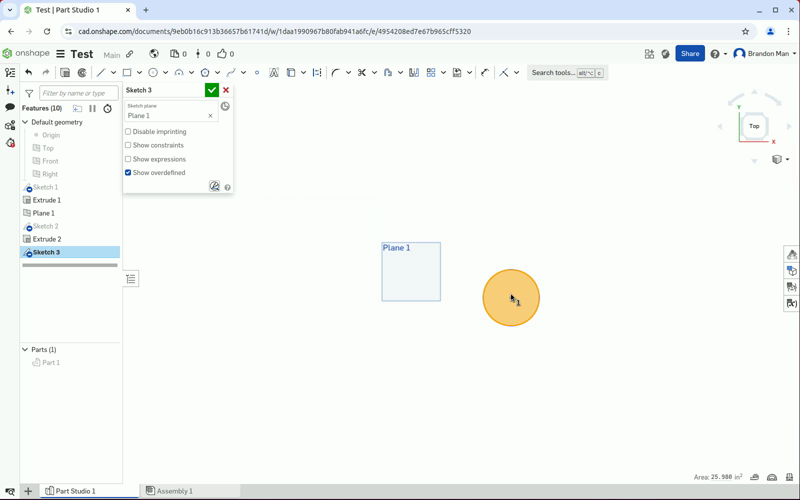
scroll(-6)
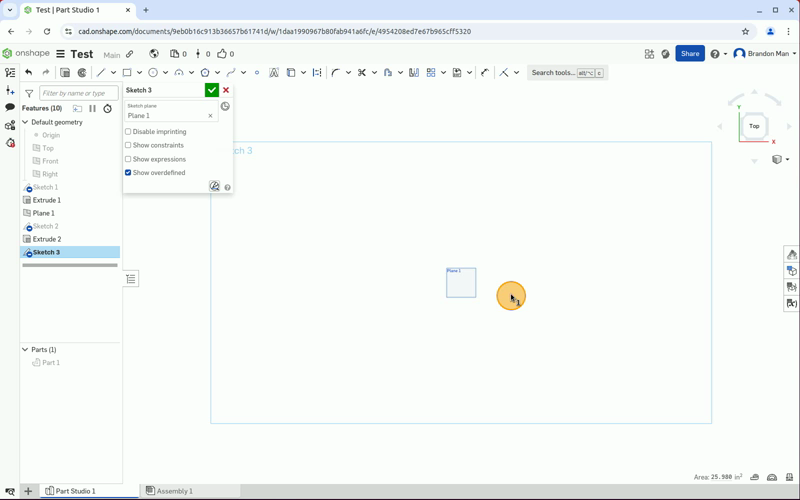
mouse_move(73, 352)
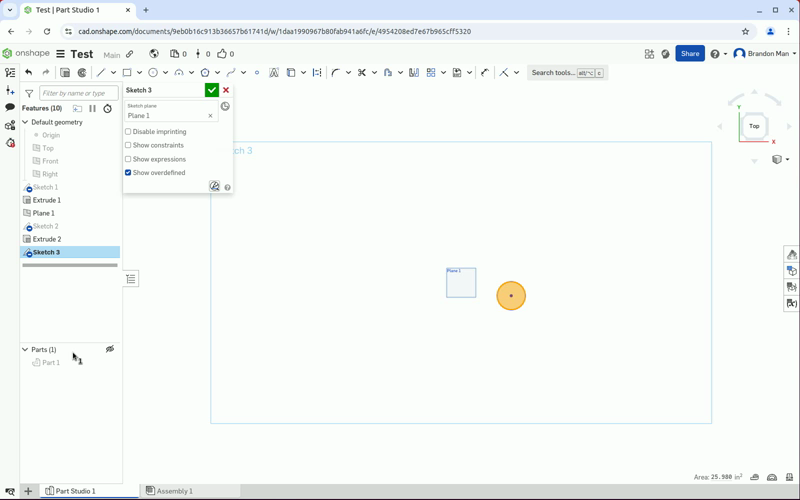
key(shift+y)
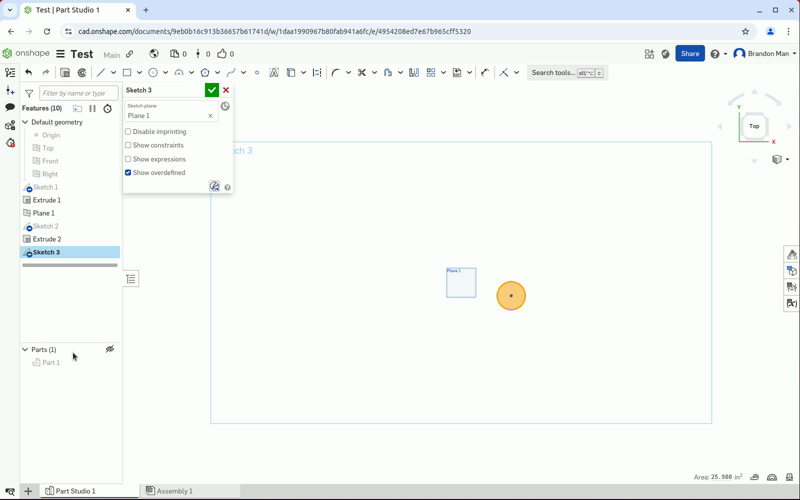
key(shift+e)
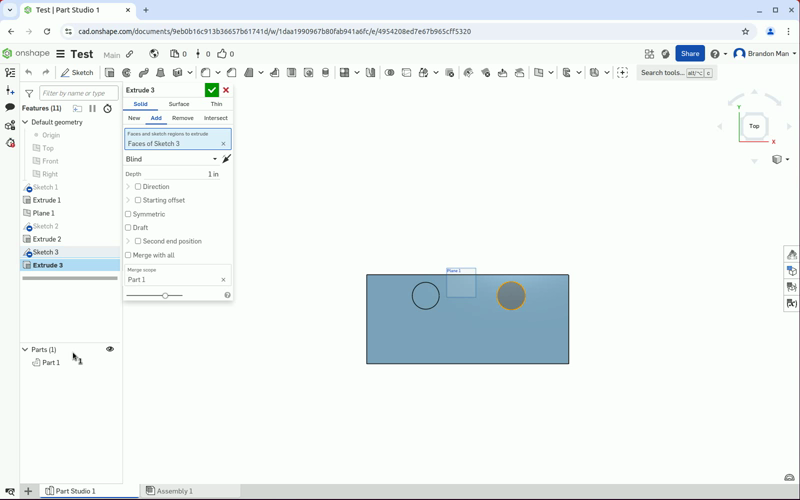
mouse_move(143, 106)
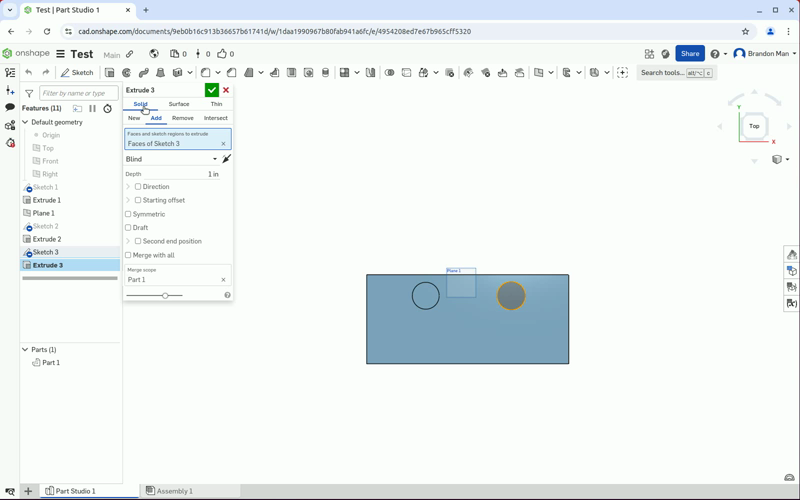
click(143, 106)
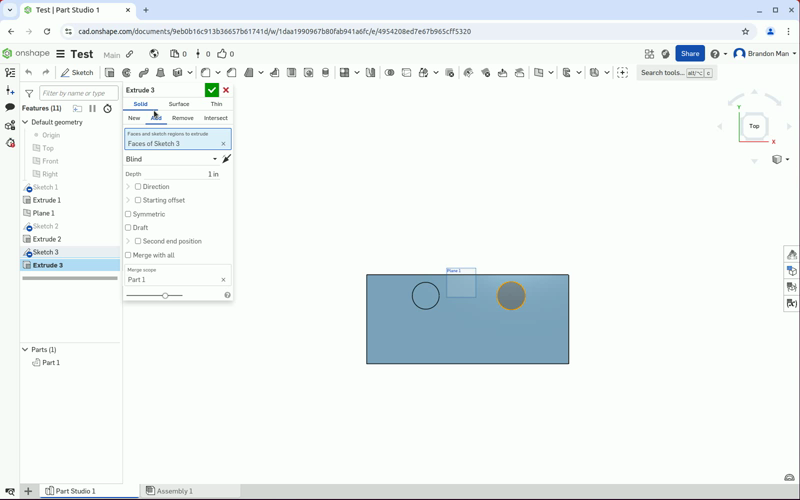
mouse_move(186, 120)
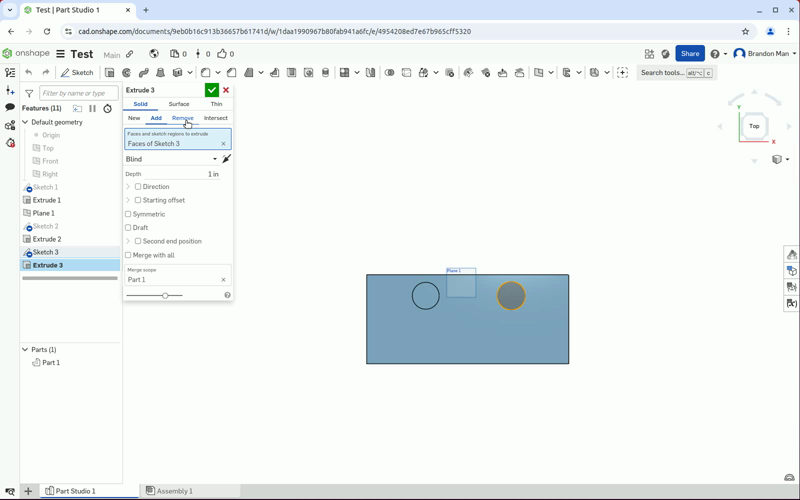
click(186, 120)
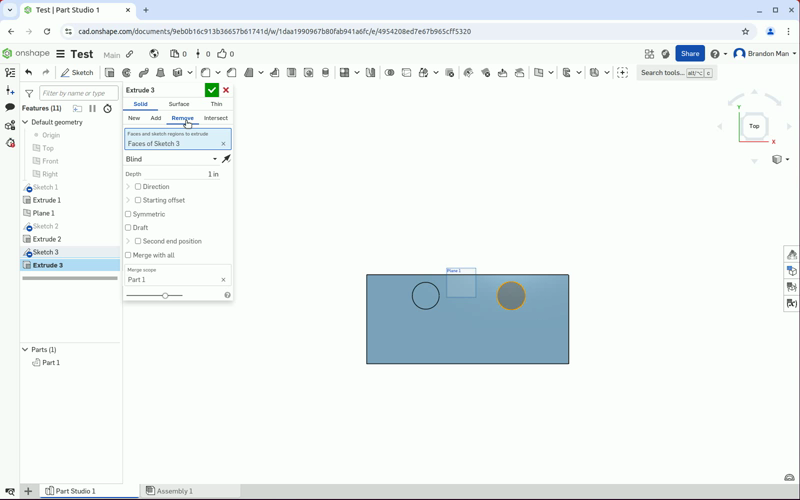
key(tab, 4)
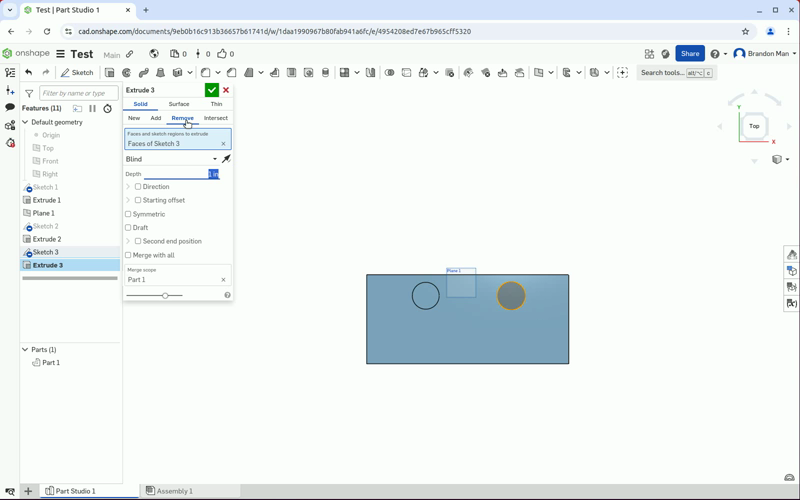
text(9.147)
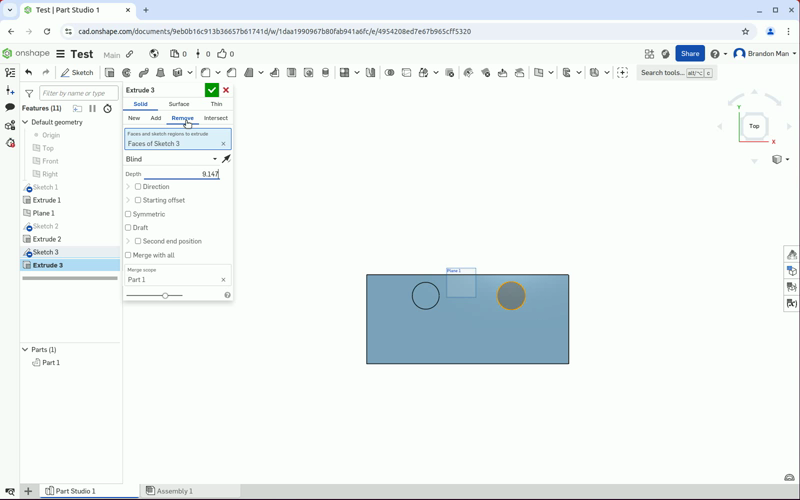
key(tab, 6)
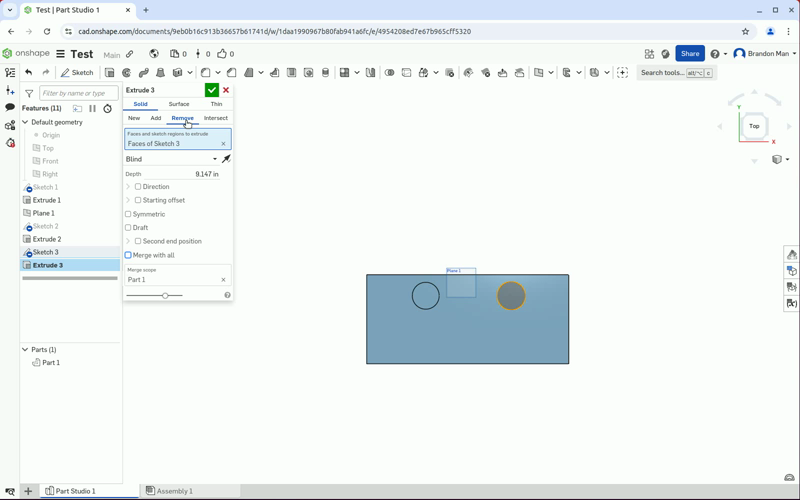
key(space)
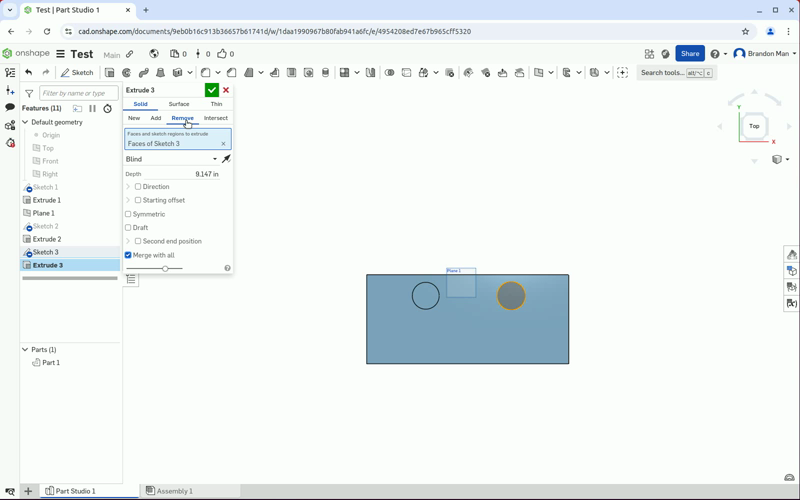
key(enter)
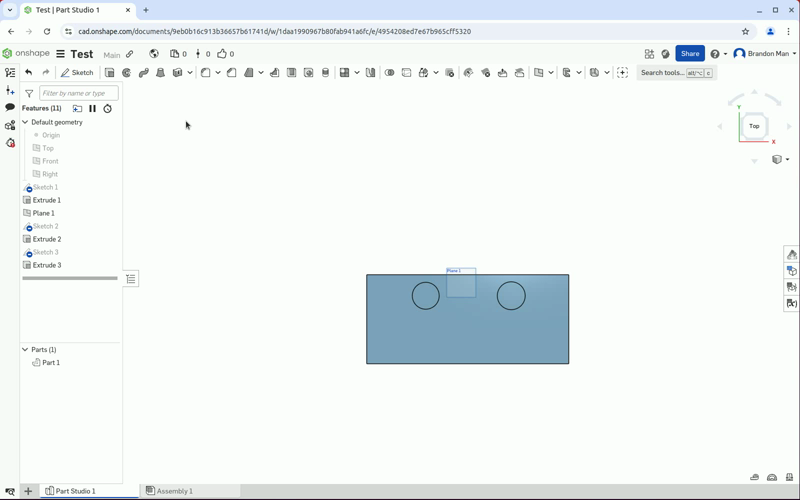
key(shift+h)
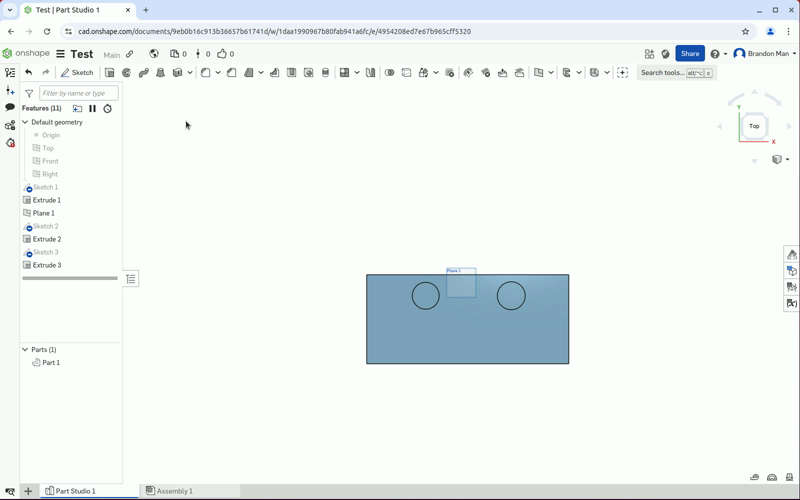
key(shift+h)
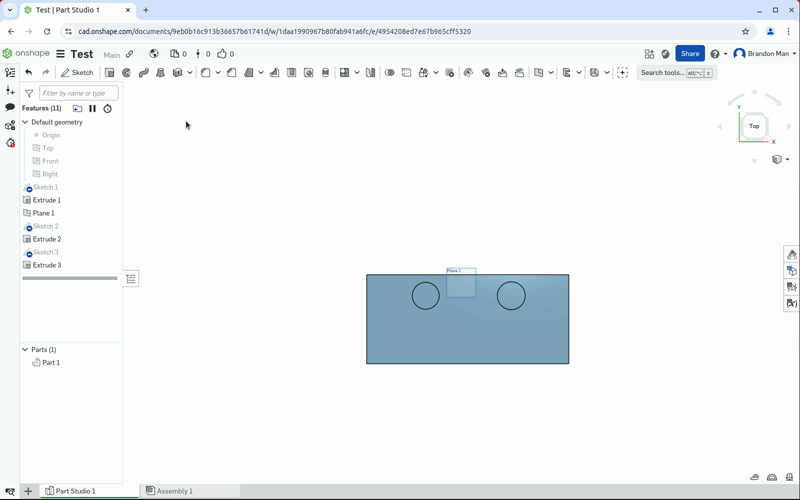
mouse_move(73, 189)
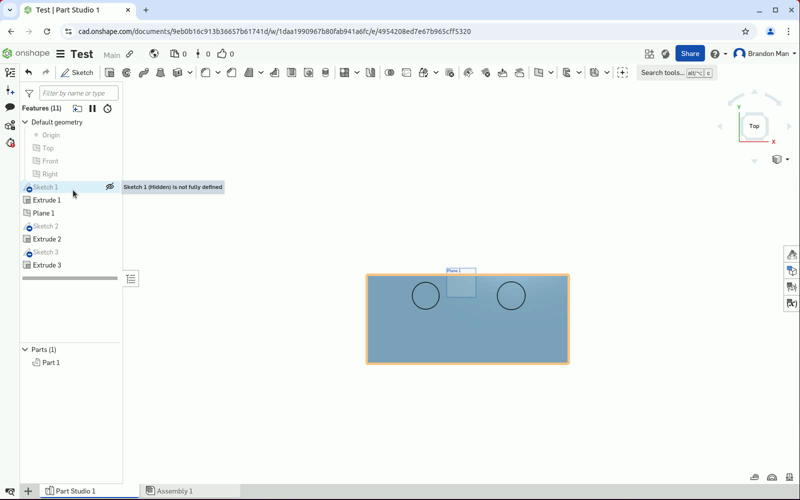
click(73, 189)
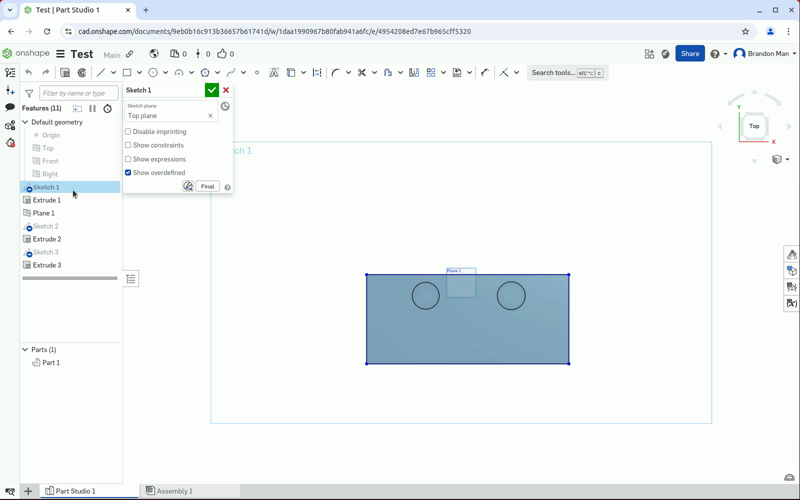
mouse_move(229, 92)
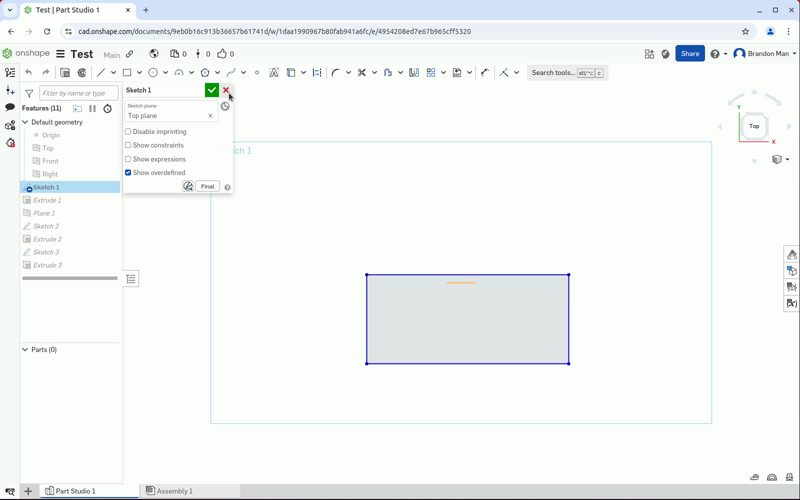
click(229, 92)
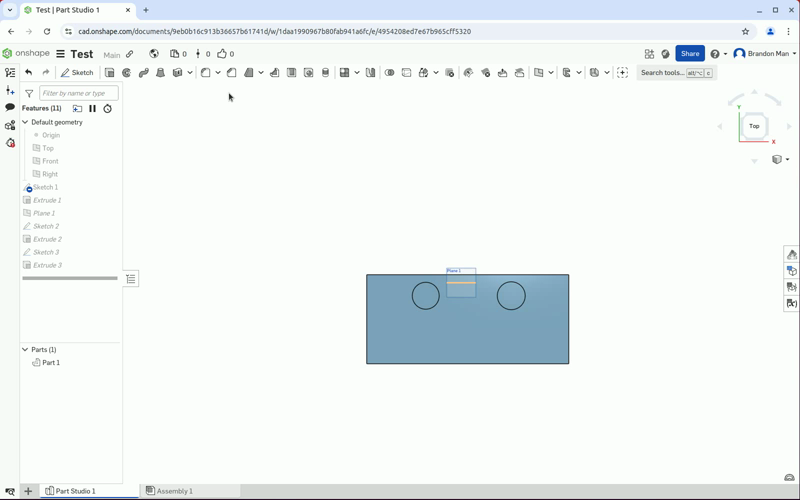
key(shift+s)
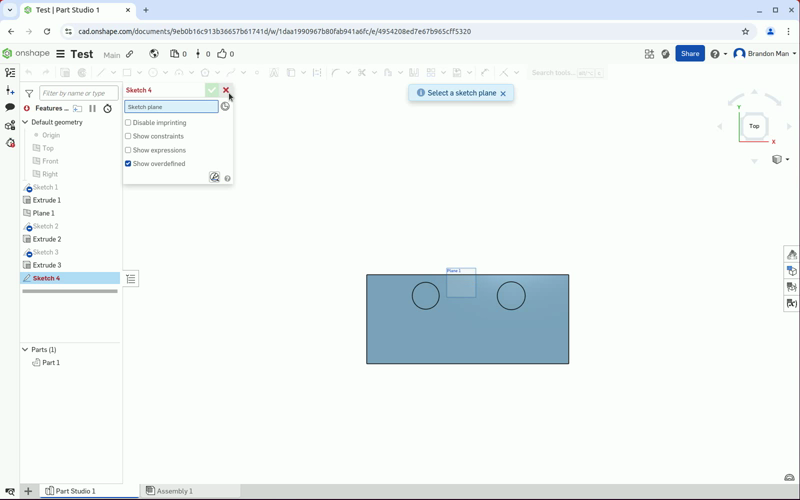
mouse_move(73, 215)
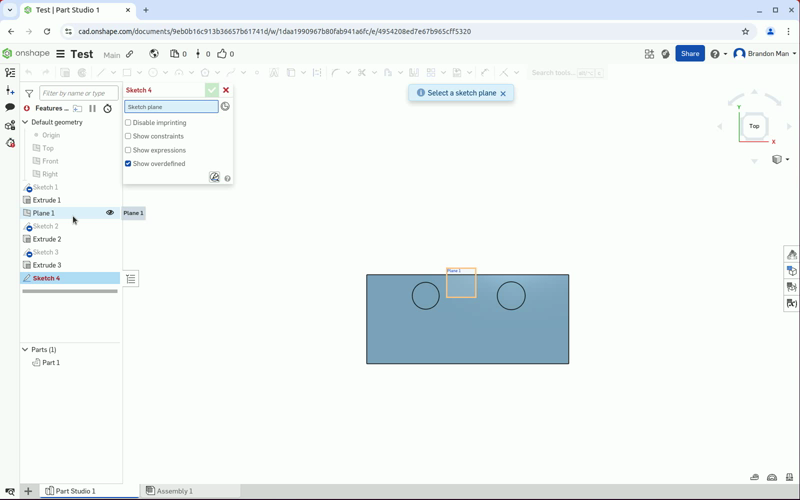
click(73, 215)
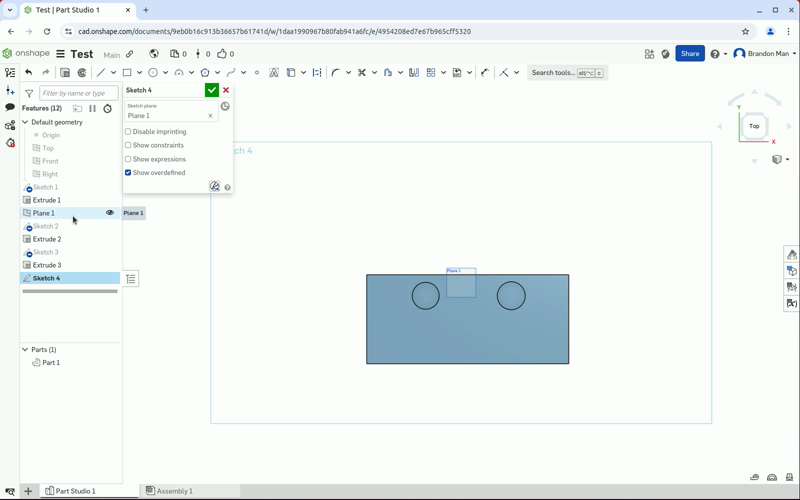
mouse_move(73, 352)
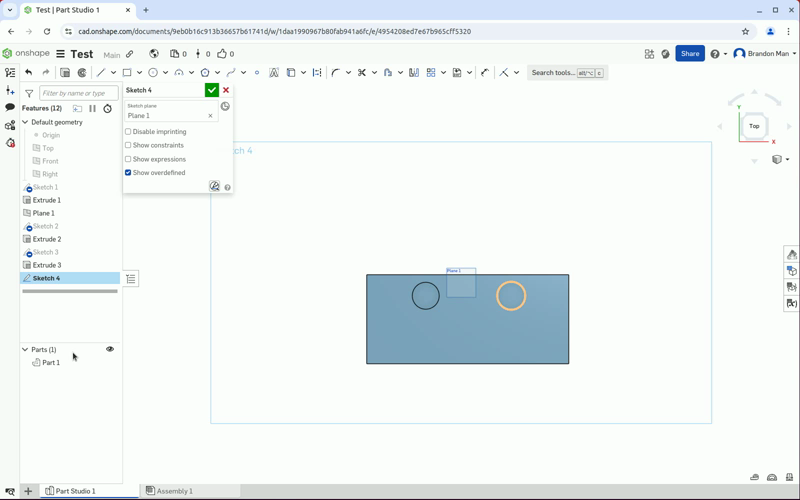
key(y)
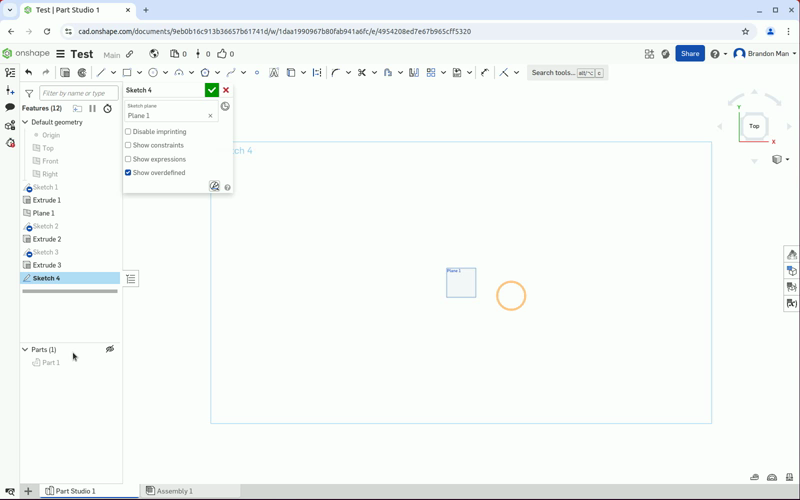
key(c)
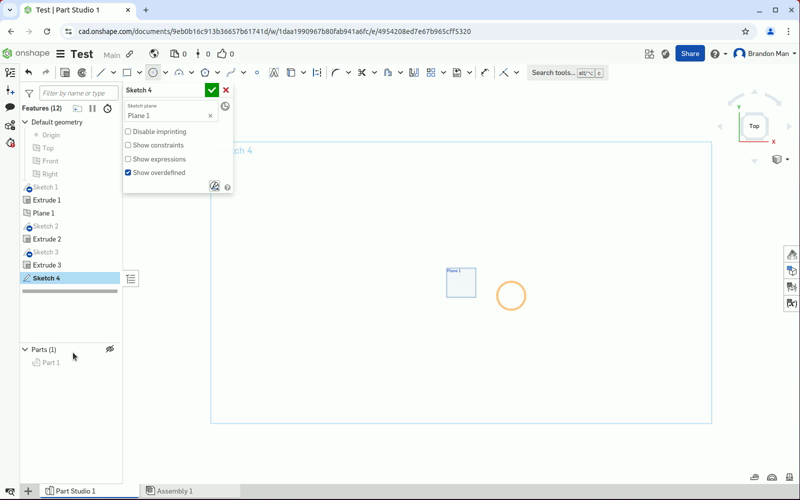
key_down(shift)
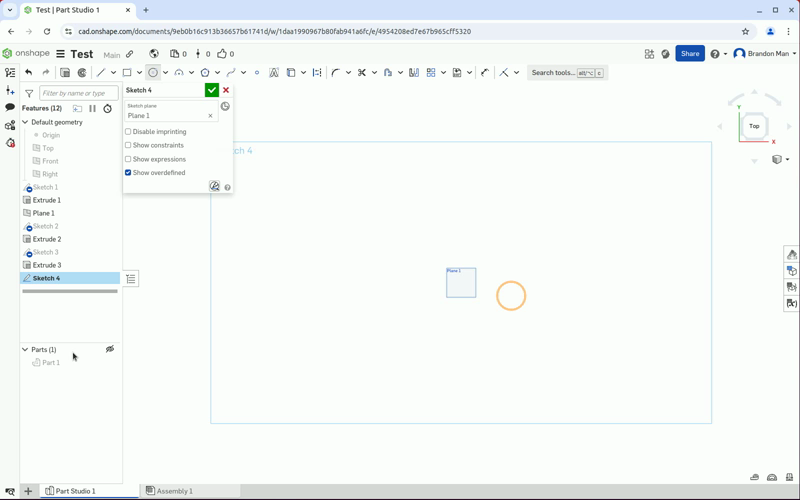
mouse_move(389, 346)
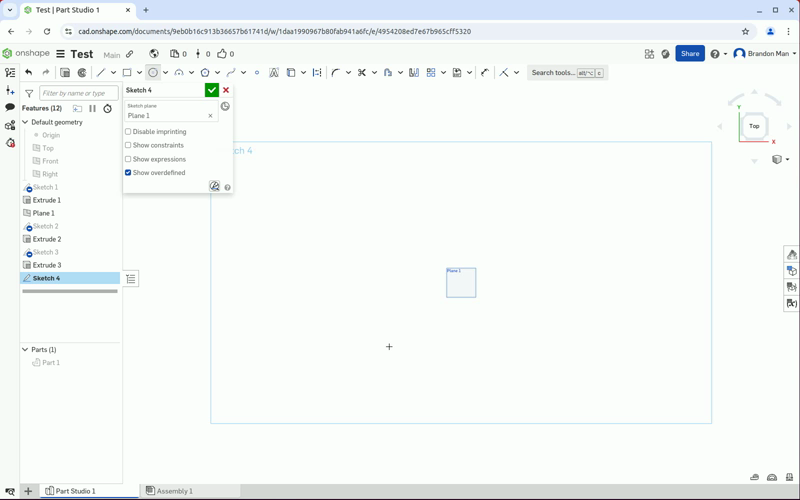
click(389, 346)
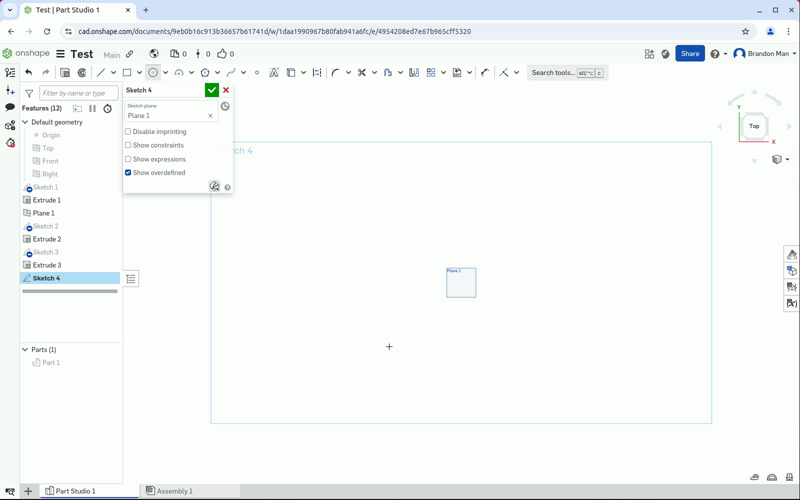
key_up(shift)
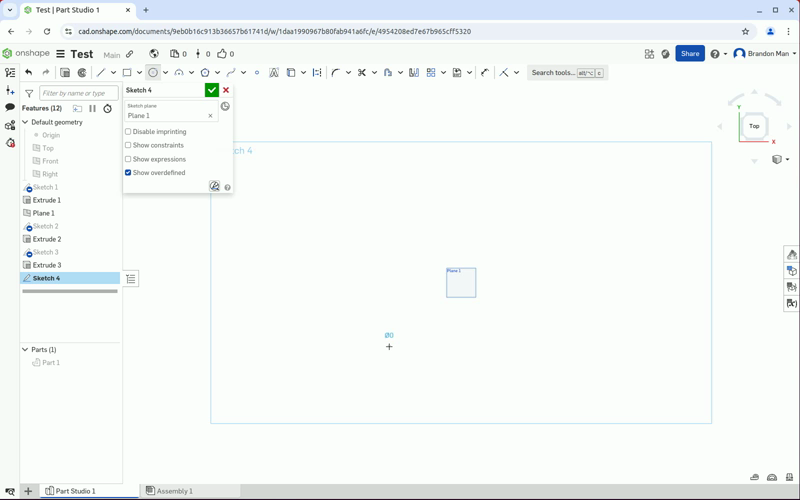
mouse_move(403, 346)
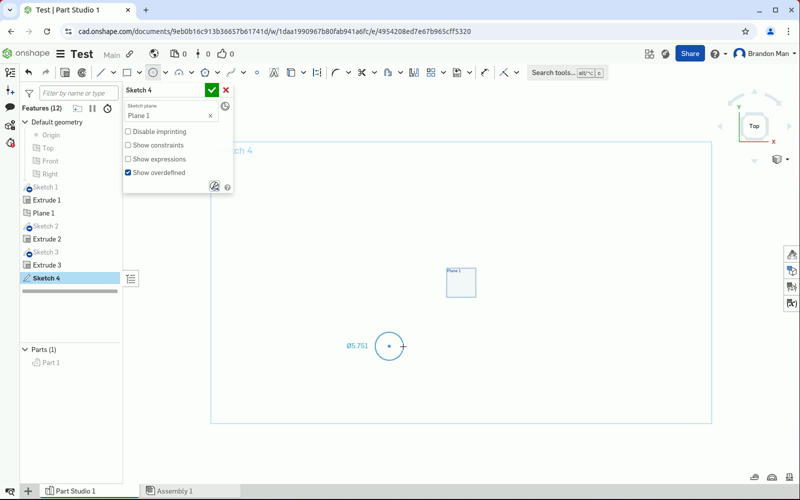
click(403, 346)
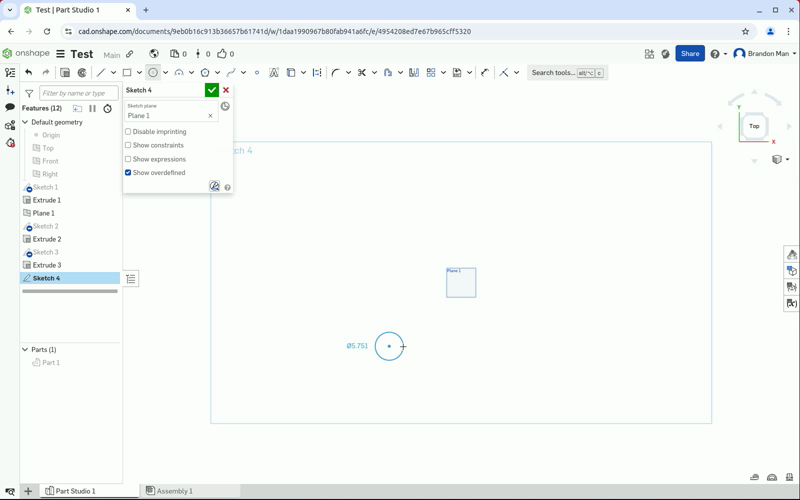
key(esc)
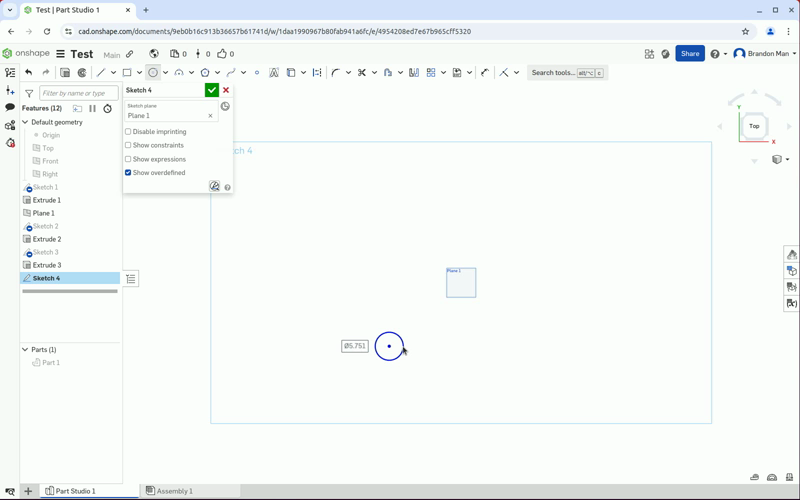
mouse_move(391, 354)
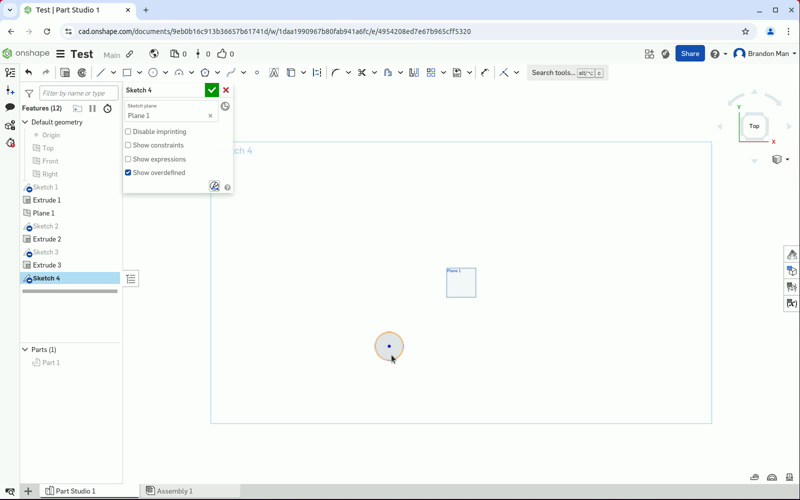
scroll(6)
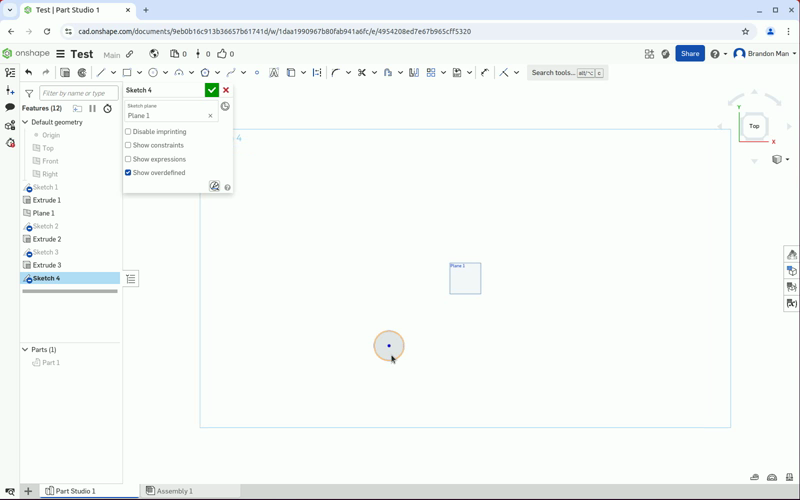
scroll(6)
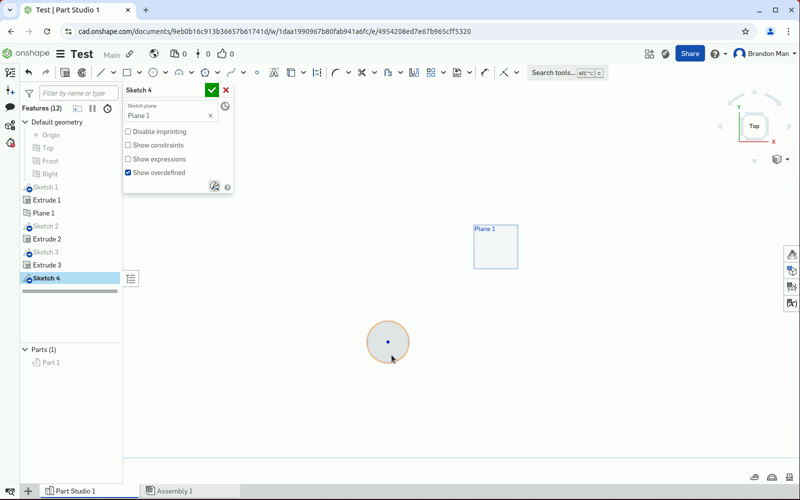
scroll(6)
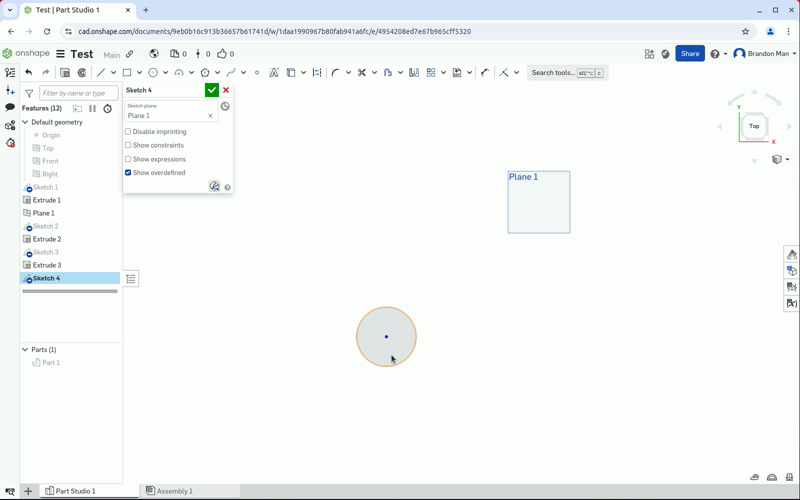
scroll(6)
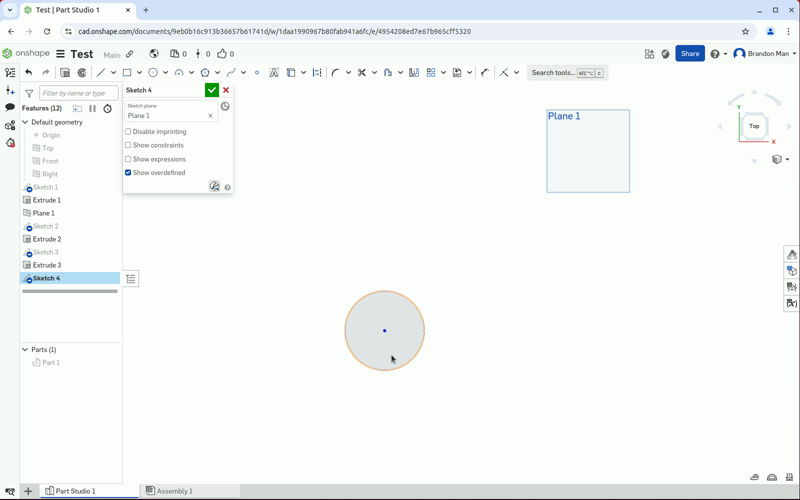
scroll(6)
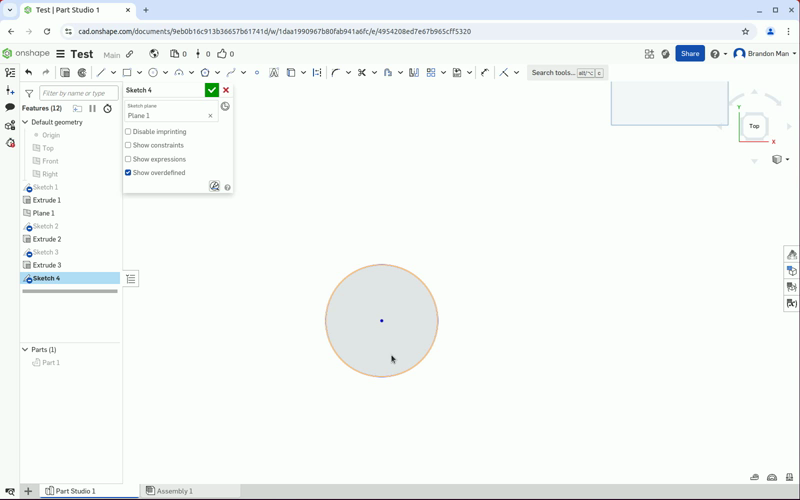
scroll(6)
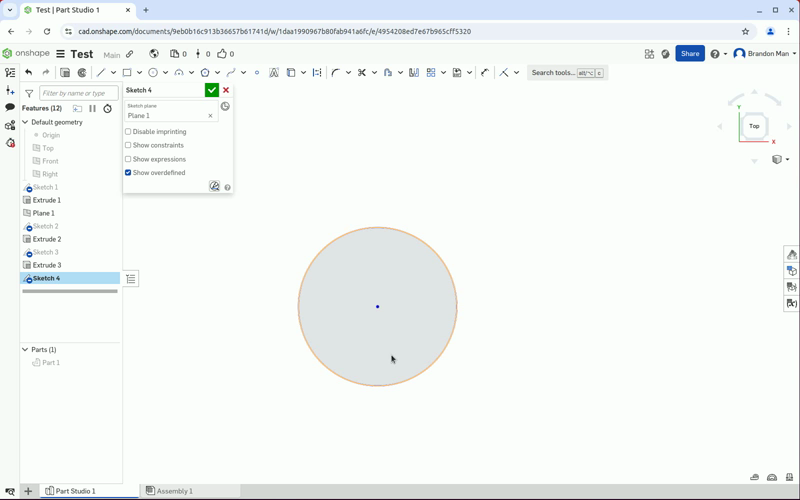
scroll(6)
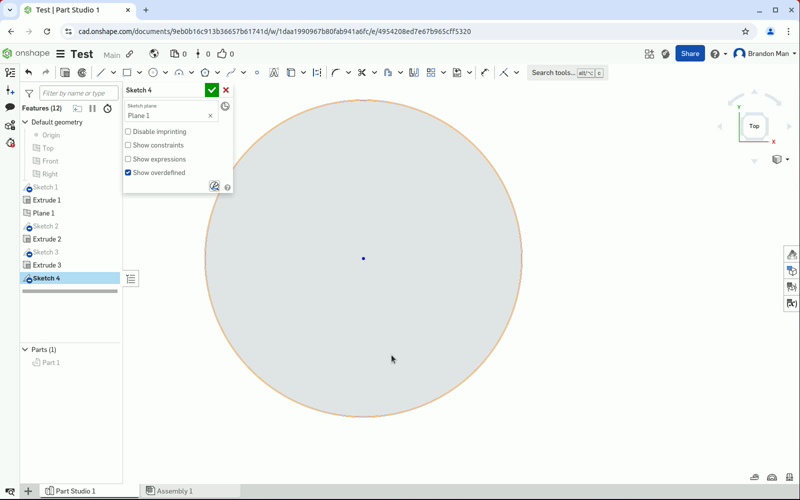
click(391, 354)
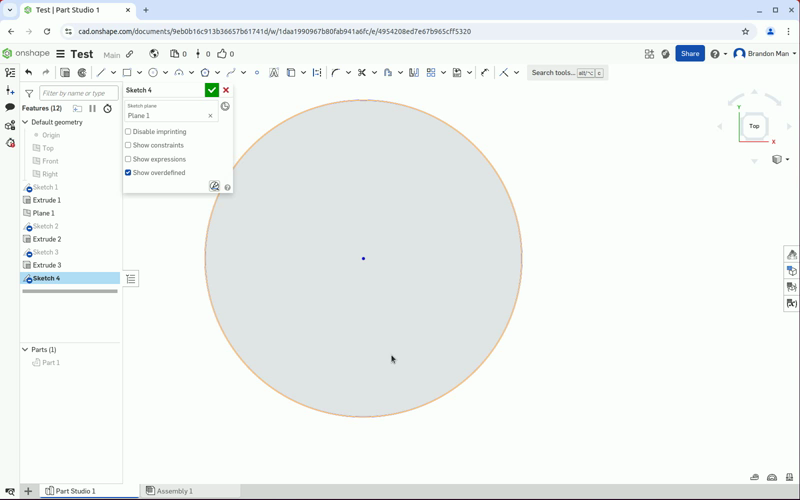
scroll(-6)
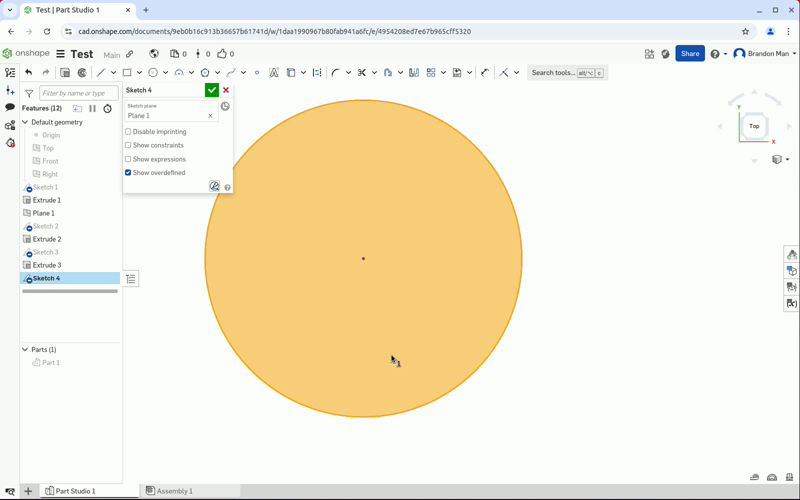
scroll(-6)
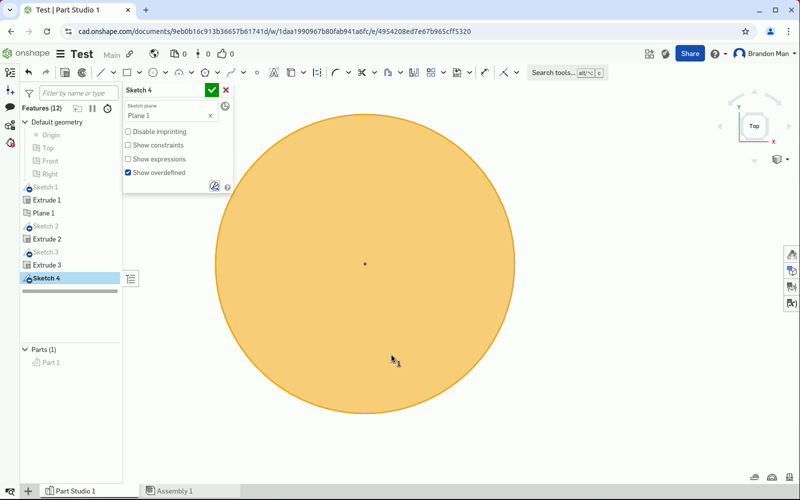
scroll(-6)
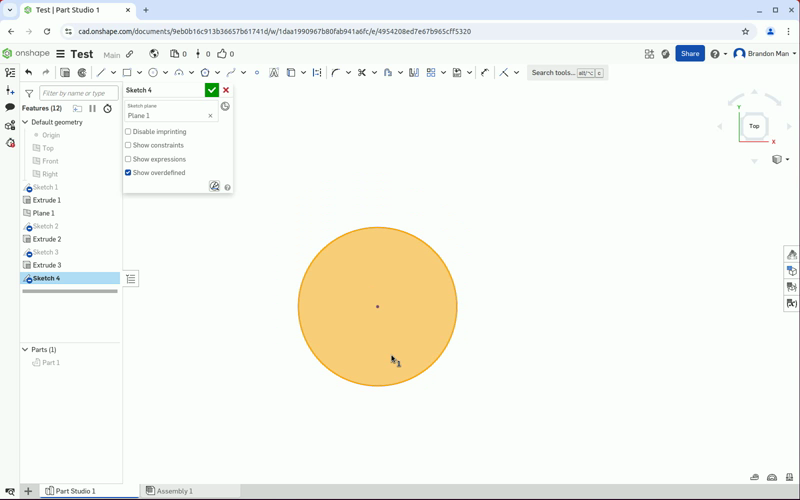
scroll(-6)
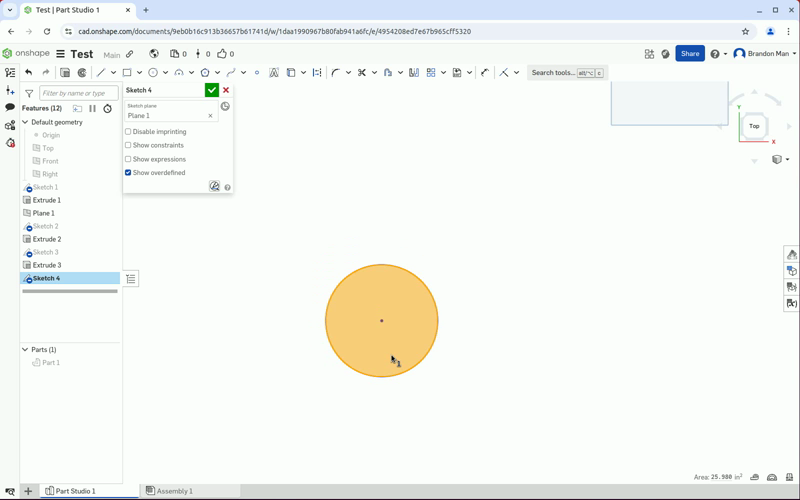
scroll(-6)
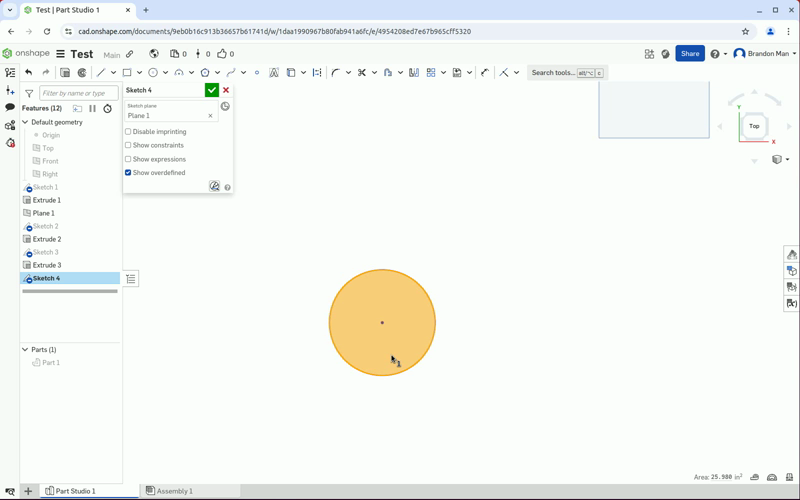
scroll(-6)
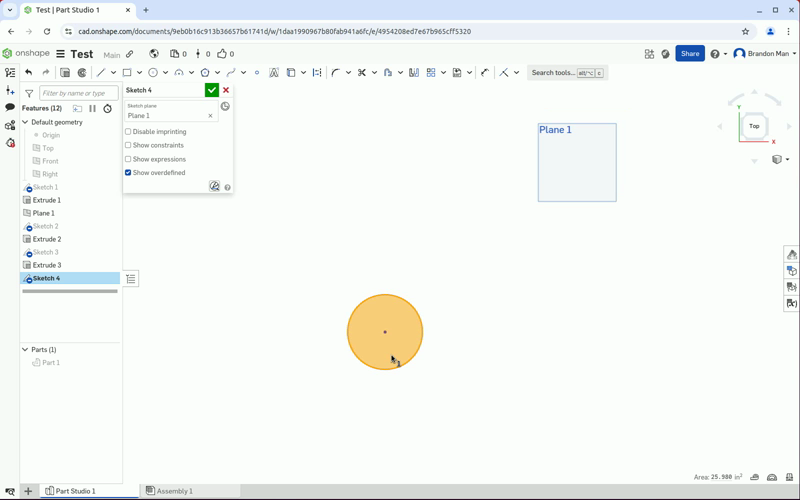
scroll(-6)
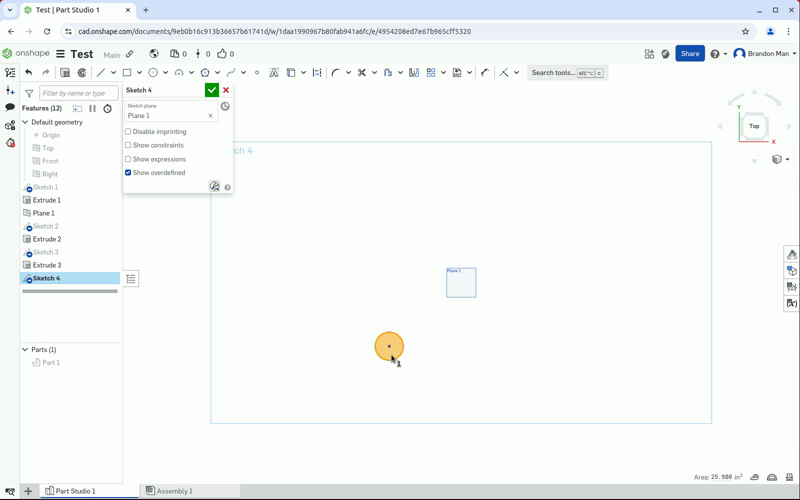
mouse_move(73, 352)
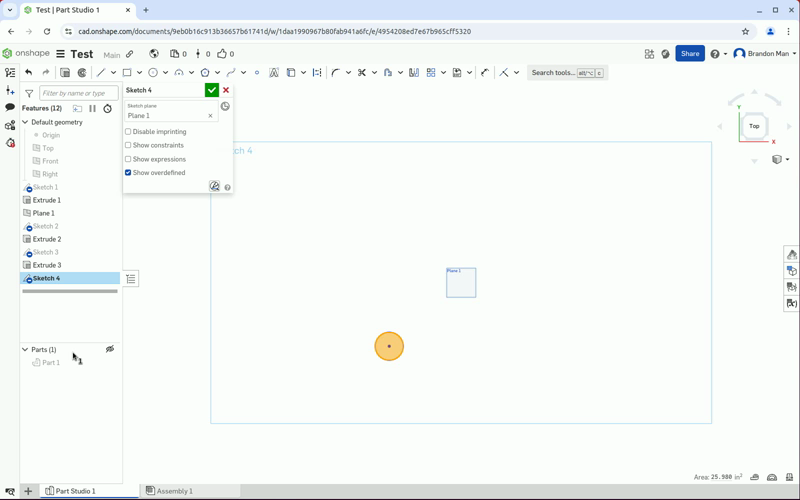
key(shift+y)
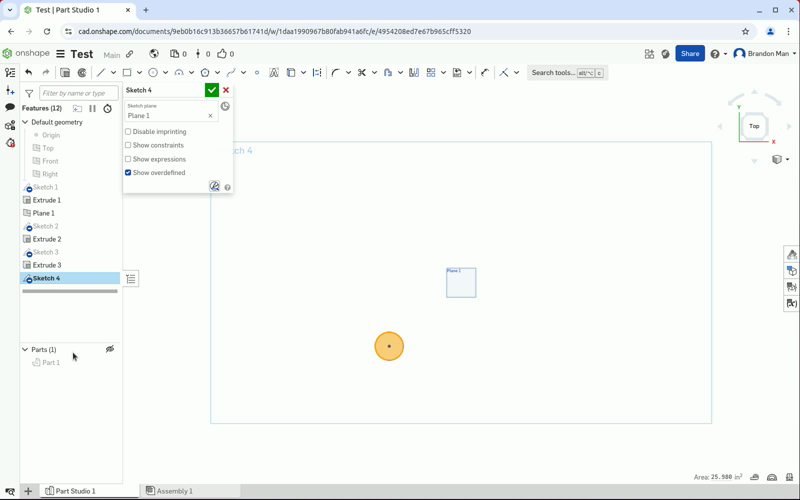
key(shift+e)
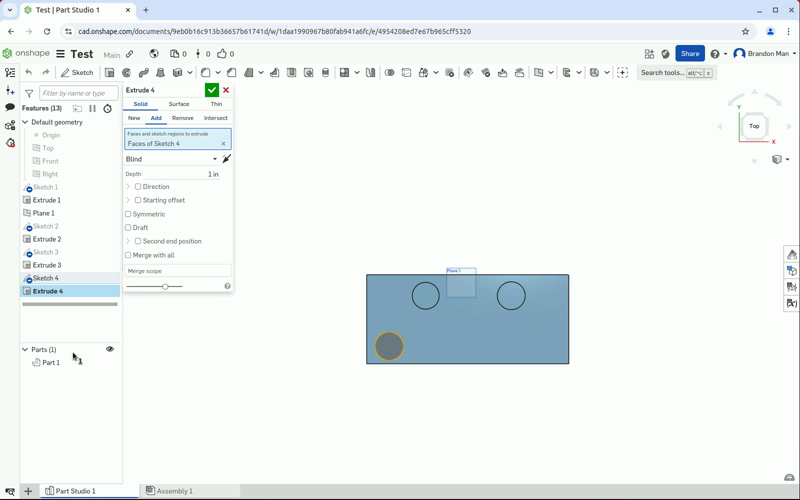
mouse_move(143, 106)
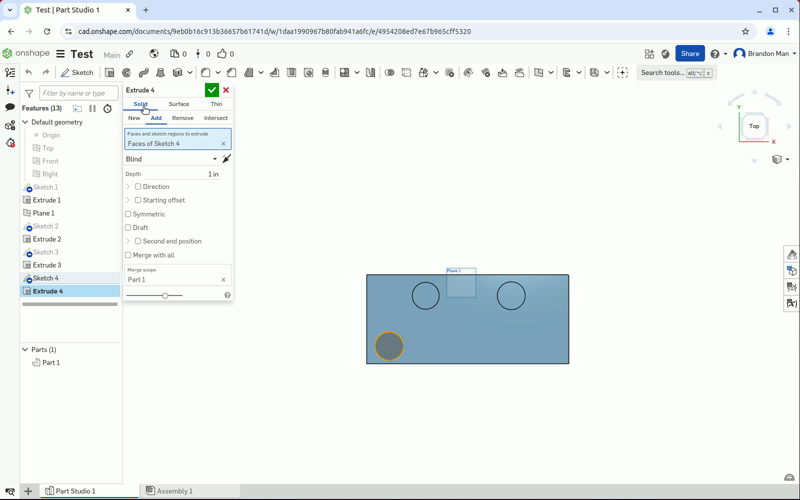
click(143, 106)
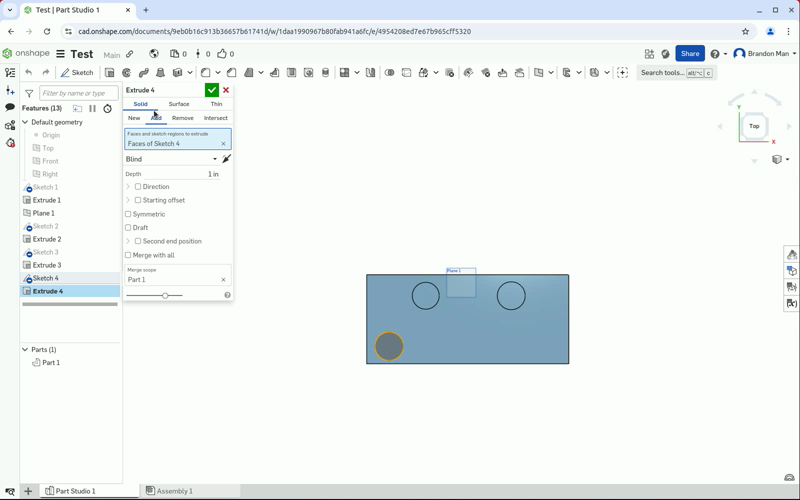
mouse_move(186, 120)
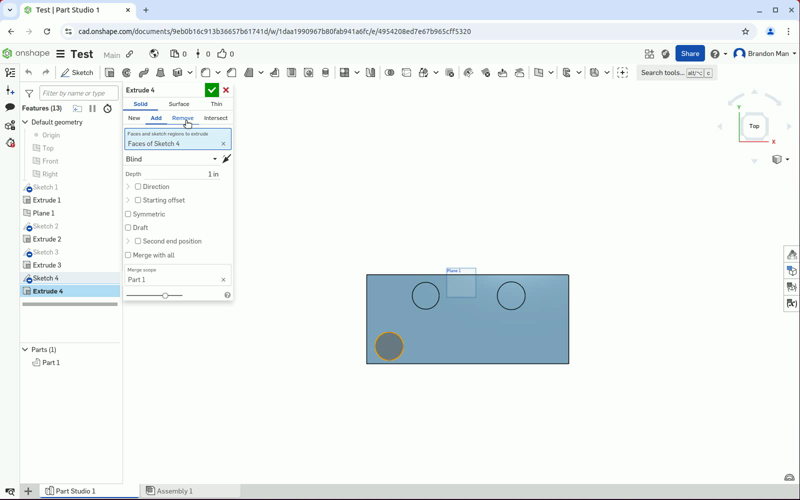
click(186, 120)
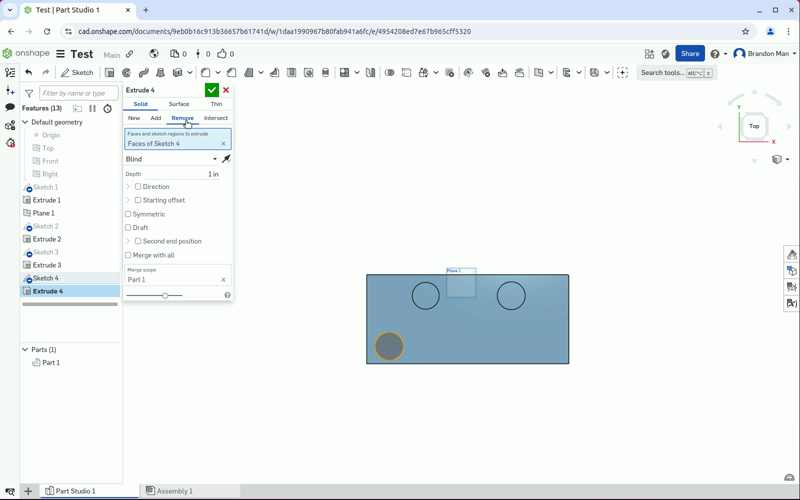
key(tab, 4)
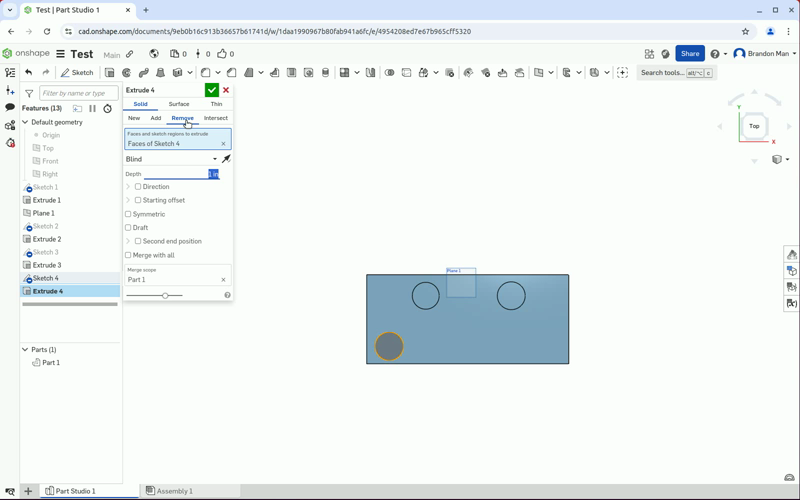
text(11.554)
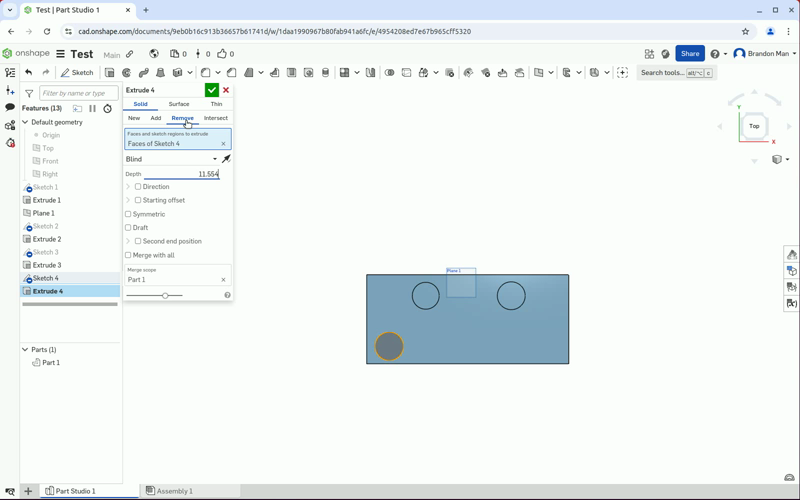
key(tab, 6)
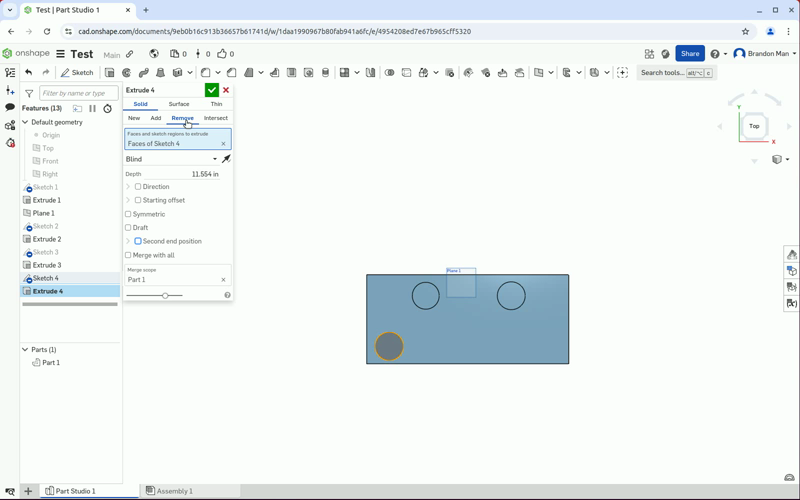
key(space)
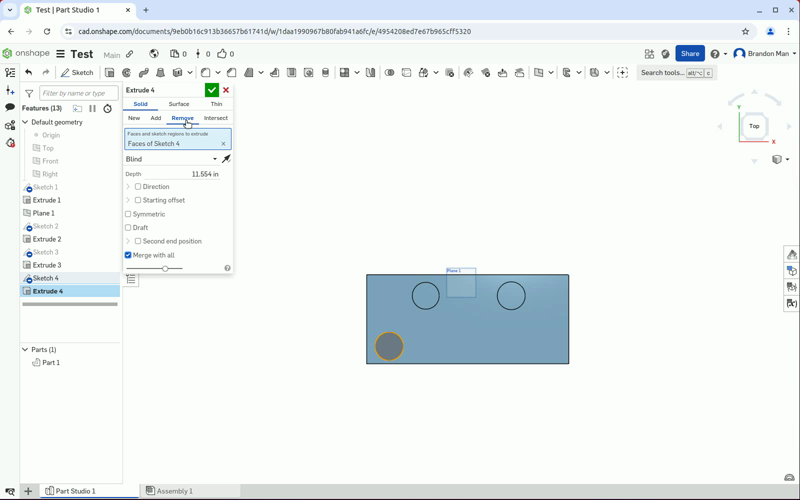
key(enter)
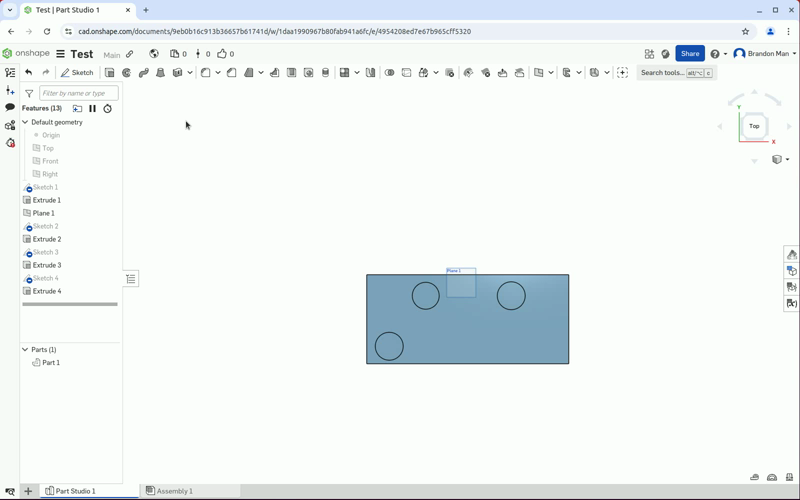
key(shift+h)
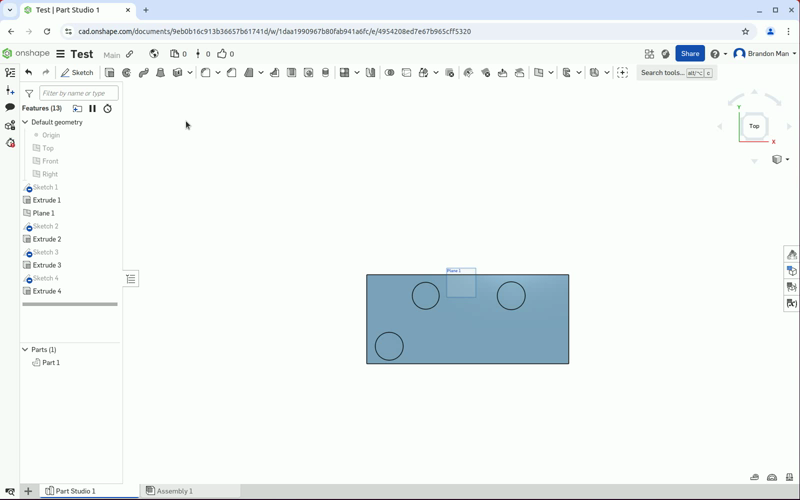
key(shift+h)
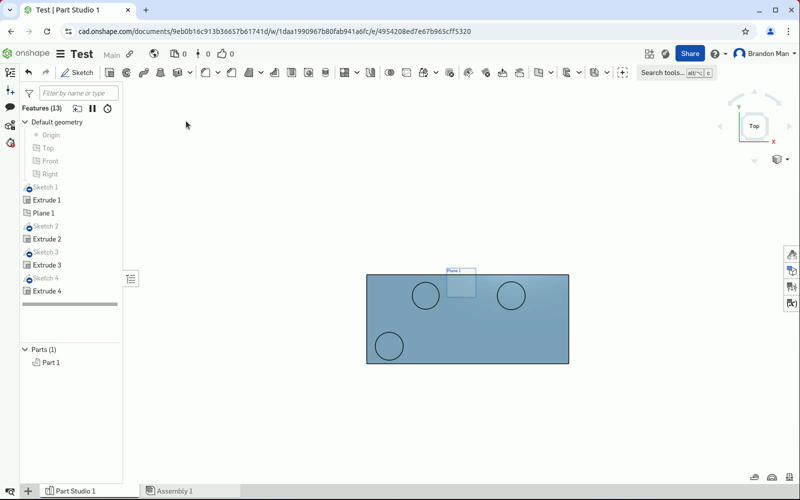
mouse_move(73, 189)
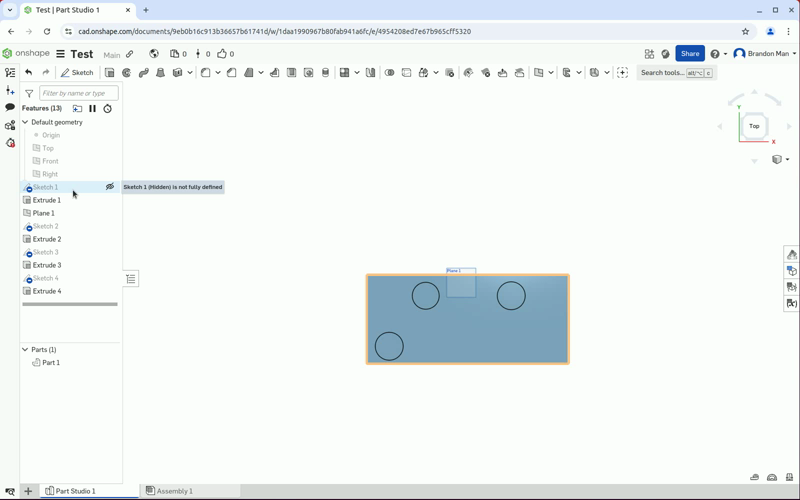
click(73, 189)
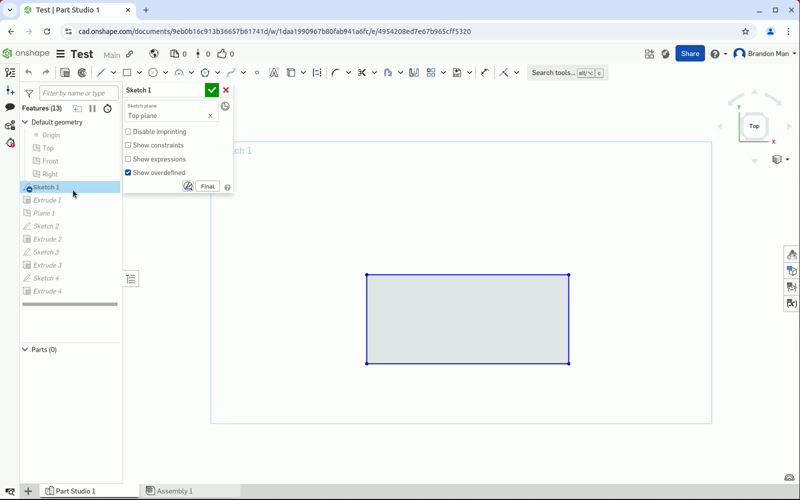
mouse_move(229, 92)
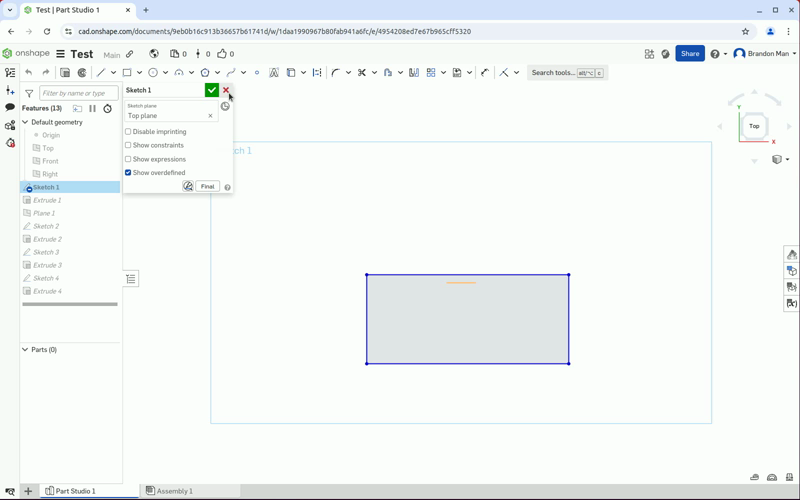
click(229, 92)
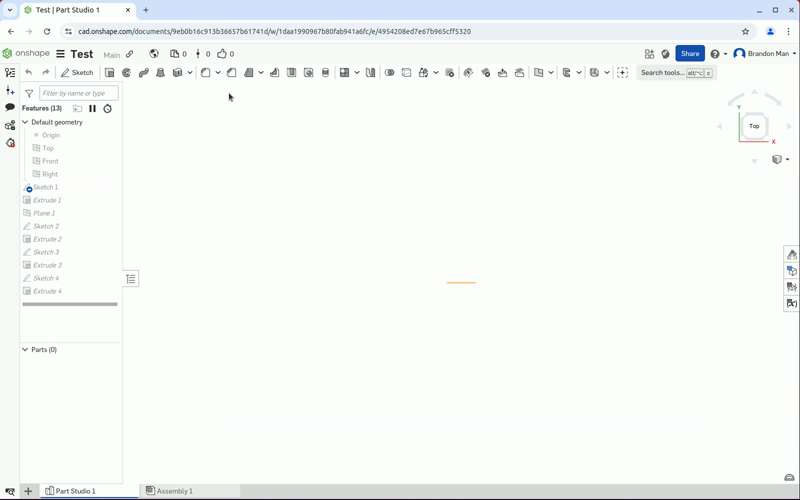
key(shift+s)
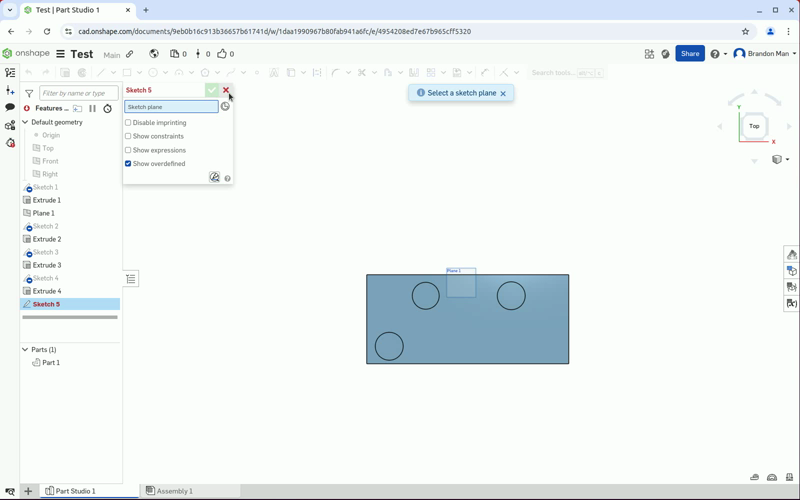
mouse_move(73, 215)
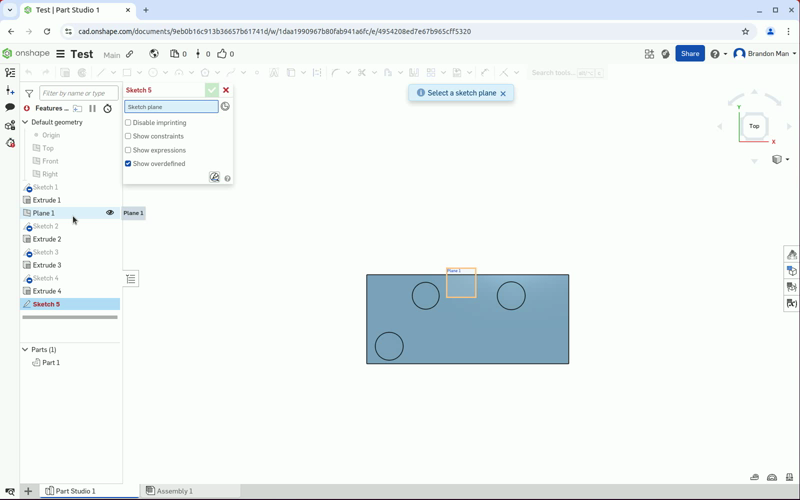
click(73, 215)
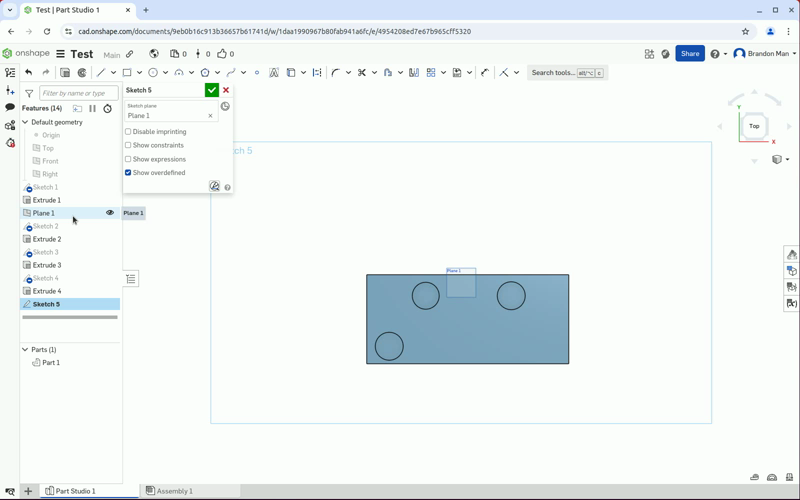
mouse_move(73, 352)
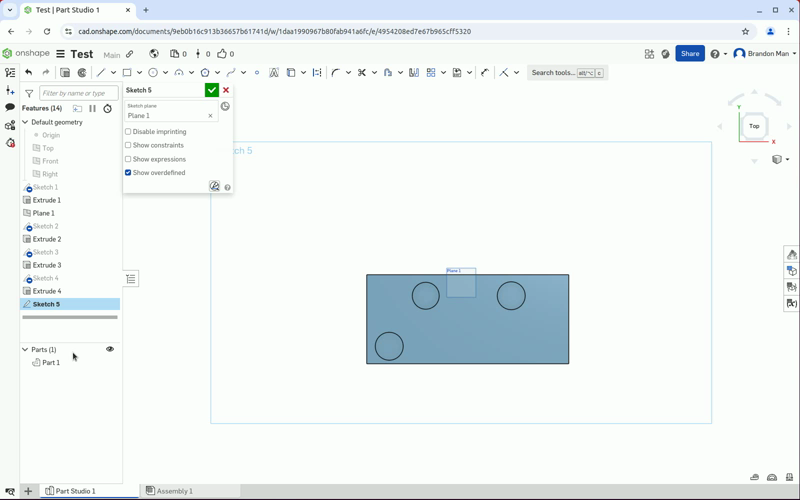
key(y)
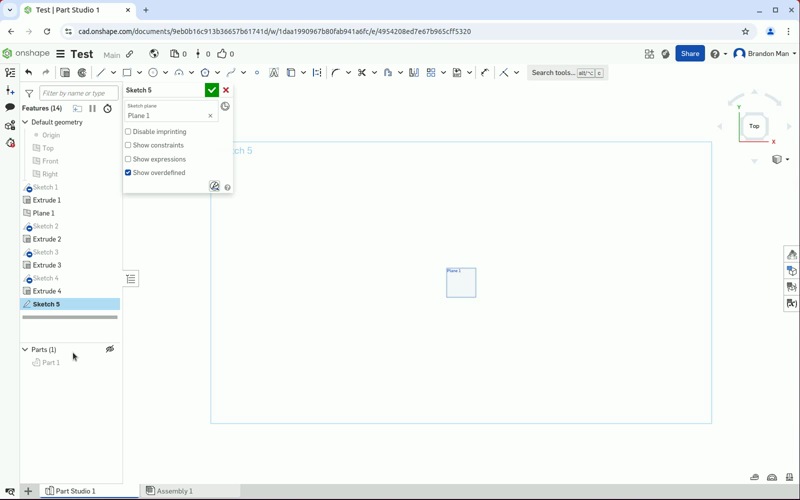
key(c)
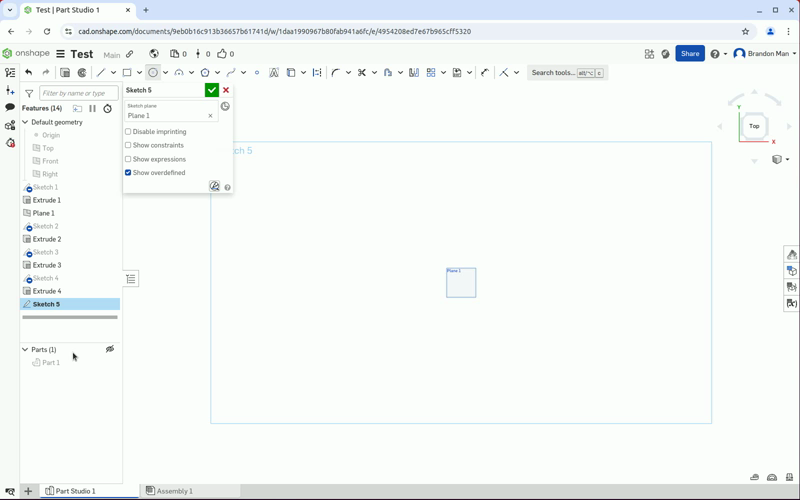
key_down(shift)
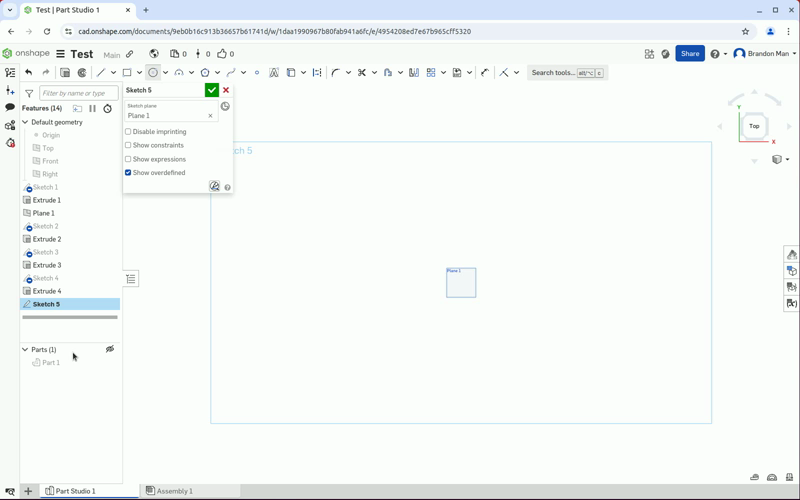
mouse_move(547, 346)
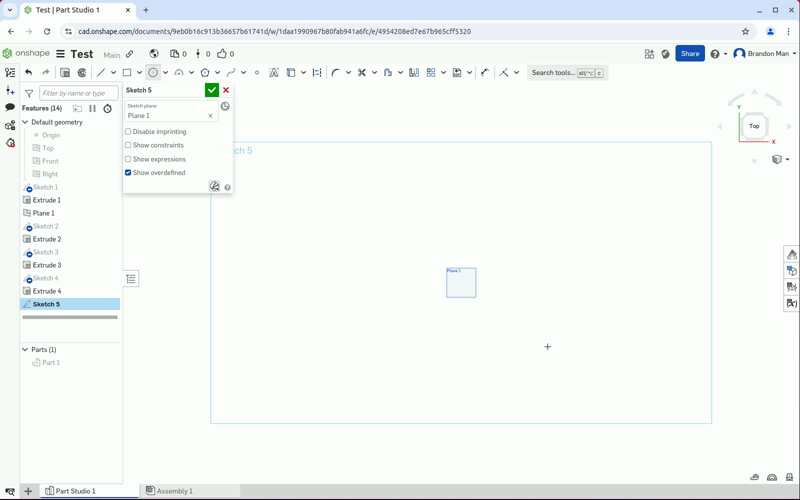
click(547, 346)
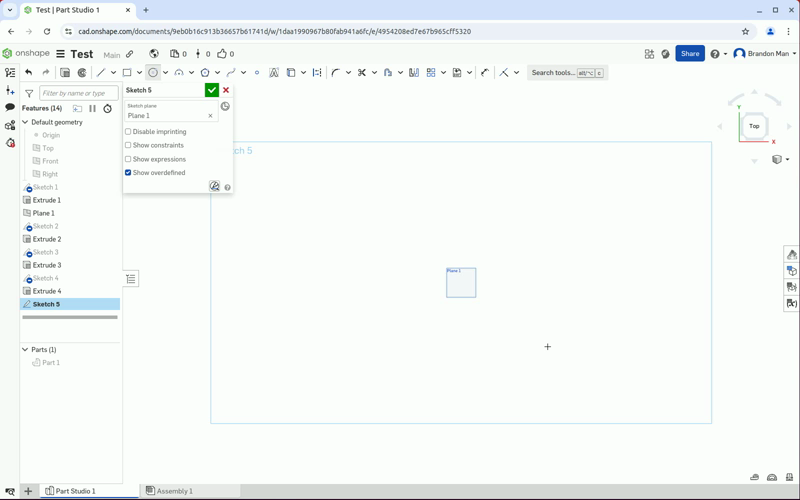
key_up(shift)
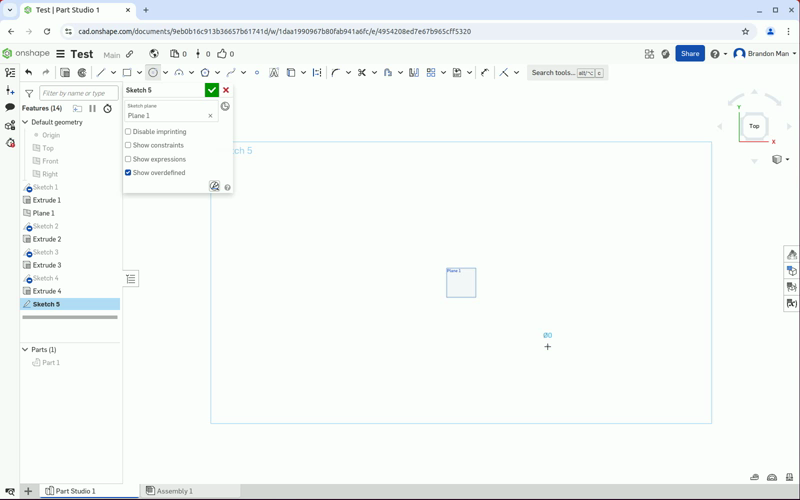
mouse_move(561, 346)
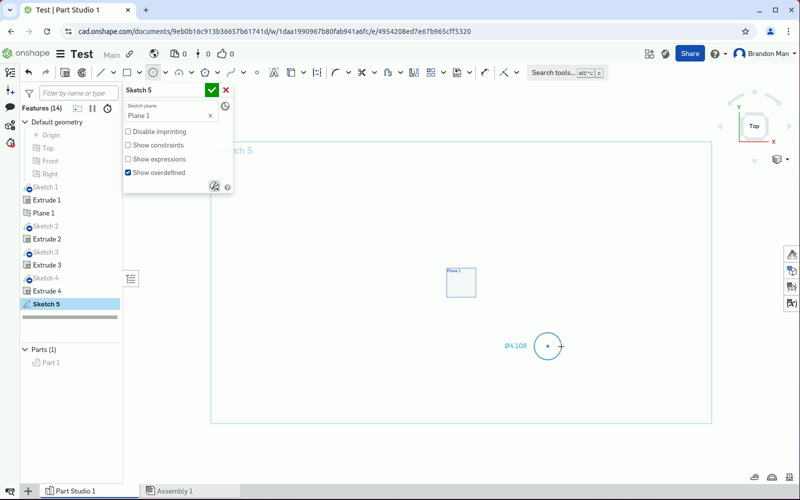
click(561, 346)
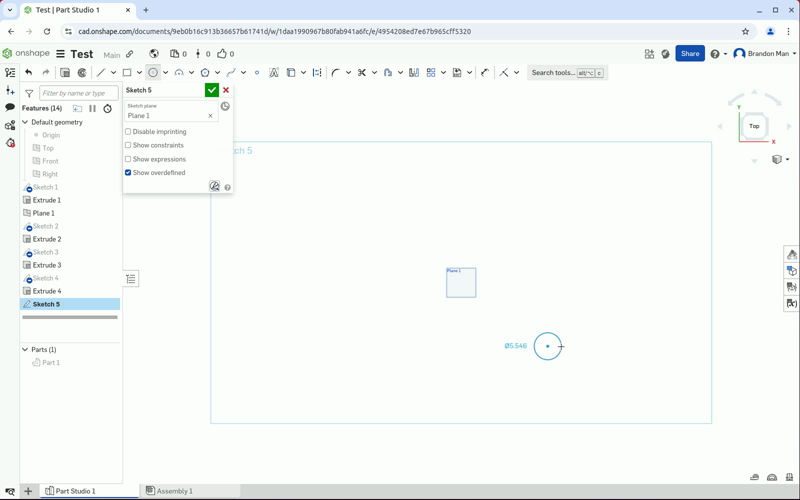
key(esc)
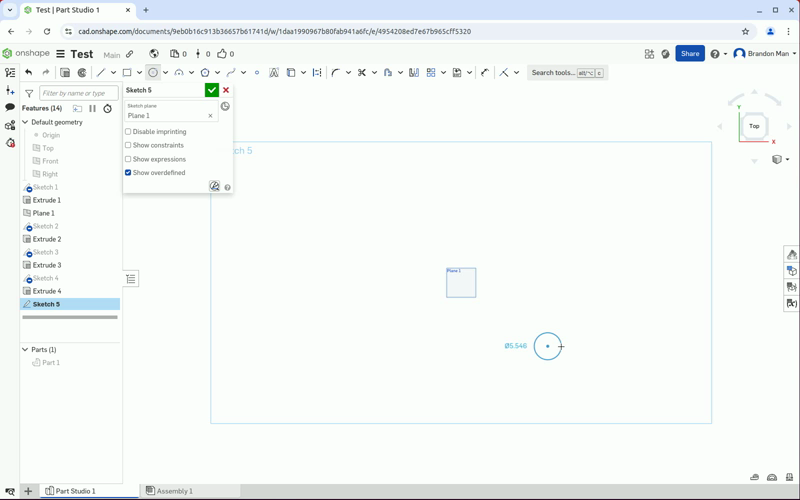
mouse_move(544, 337)
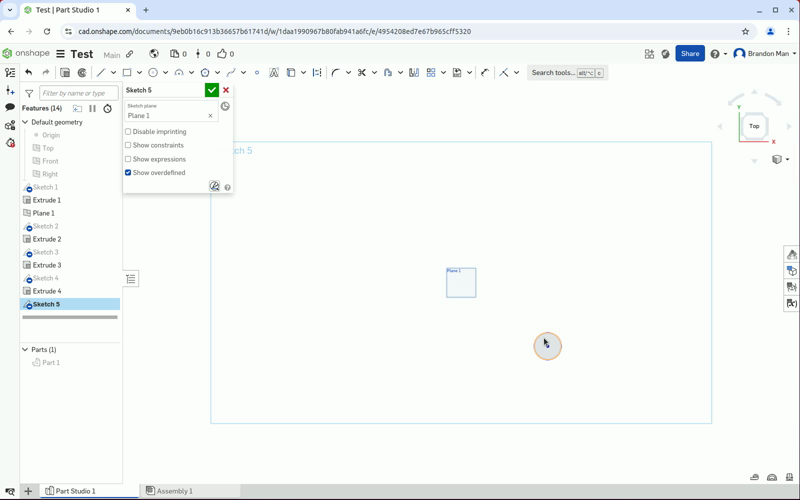
scroll(6)
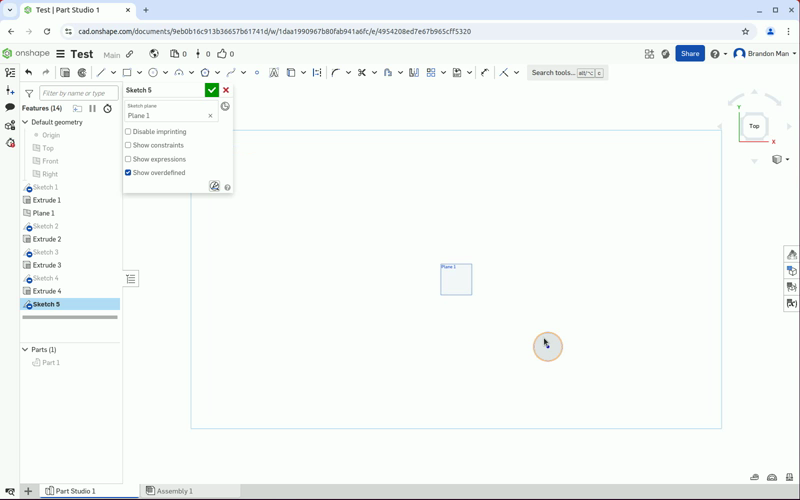
scroll(6)
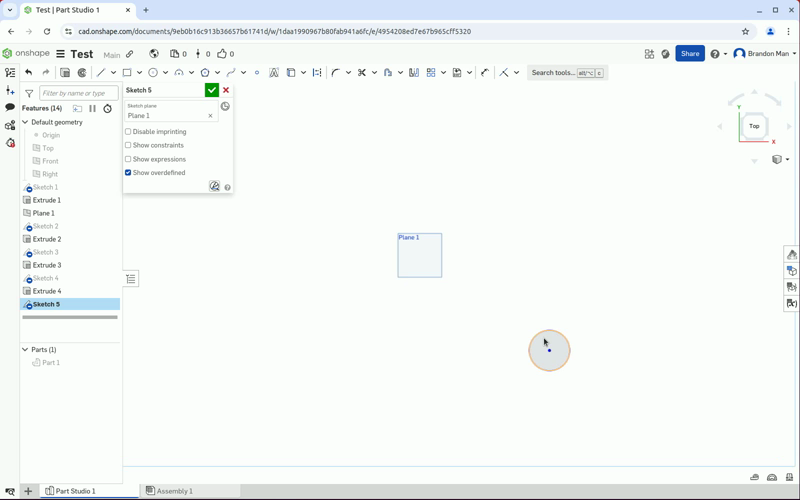
scroll(6)
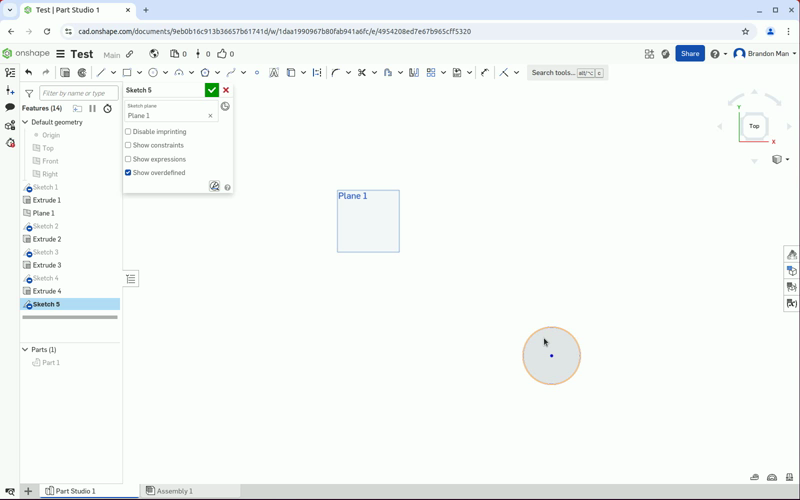
scroll(6)
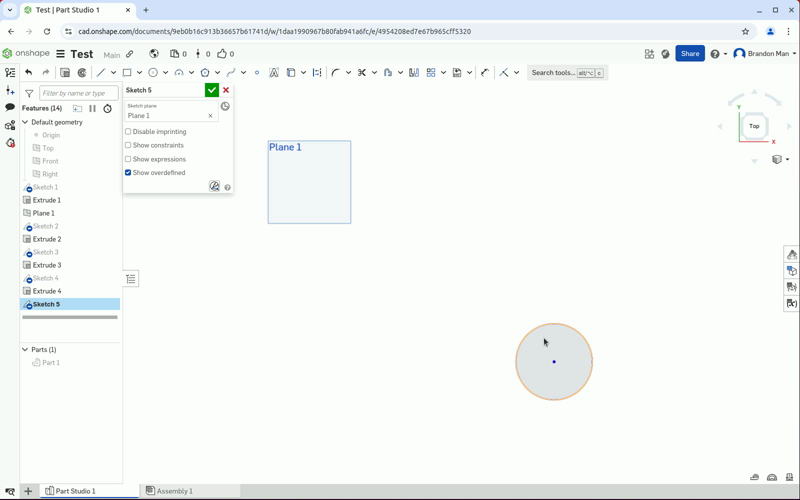
scroll(6)
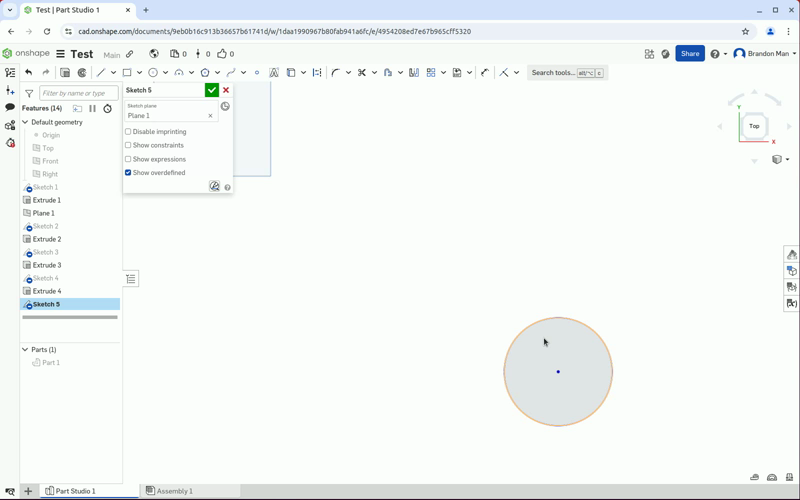
scroll(6)
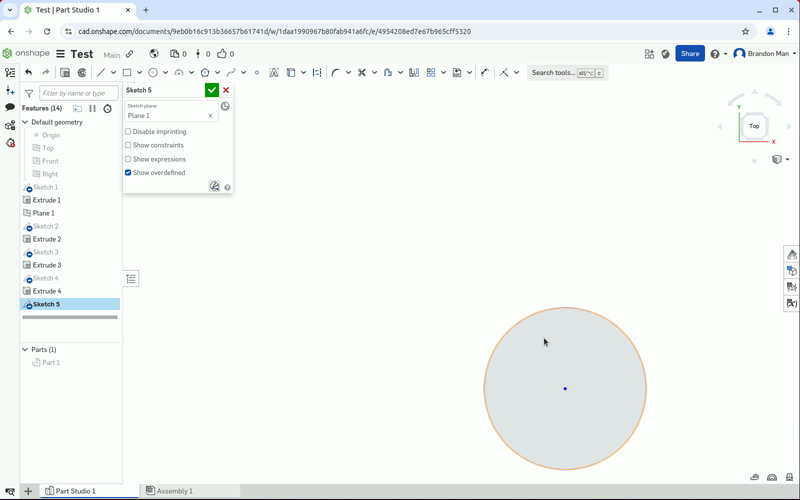
scroll(6)
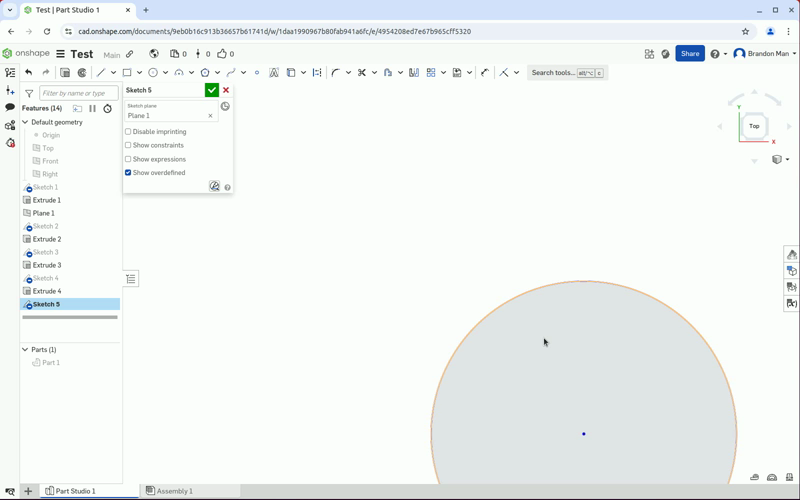
click(544, 337)
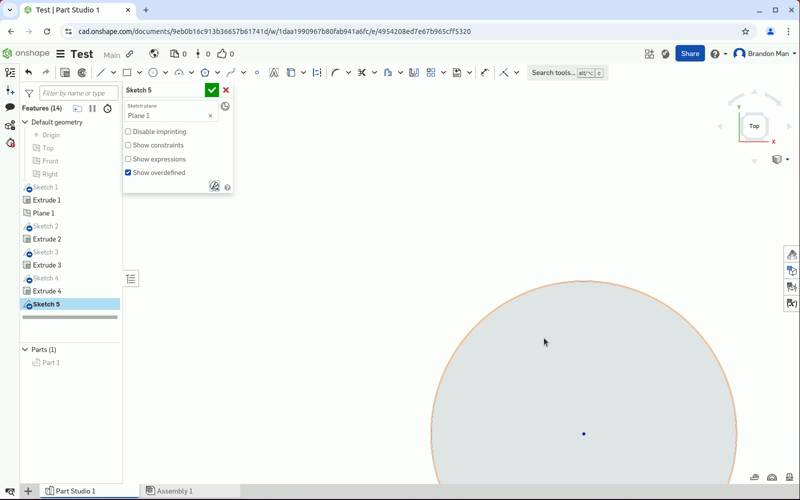
scroll(-6)
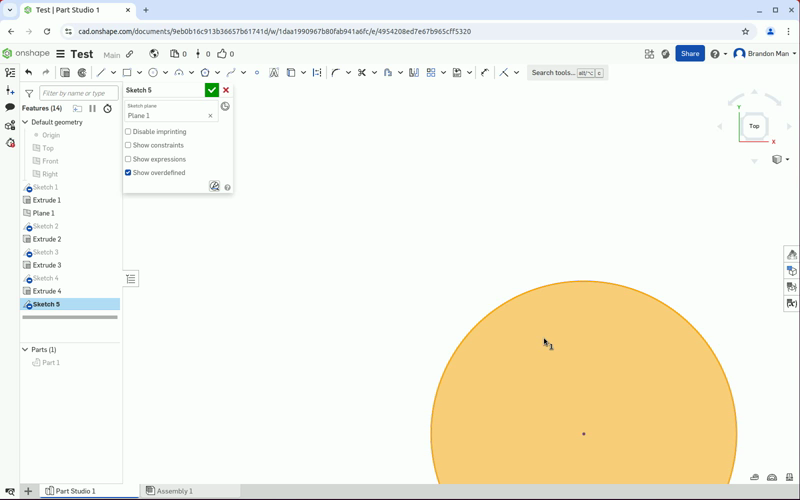
scroll(-6)
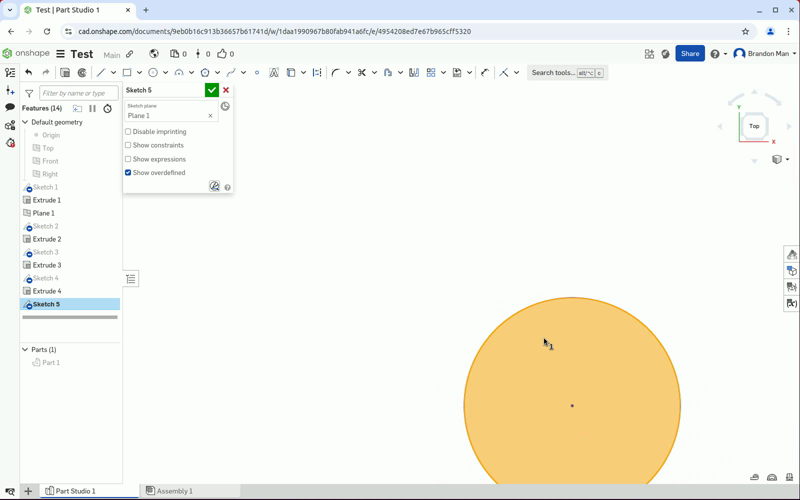
scroll(-6)
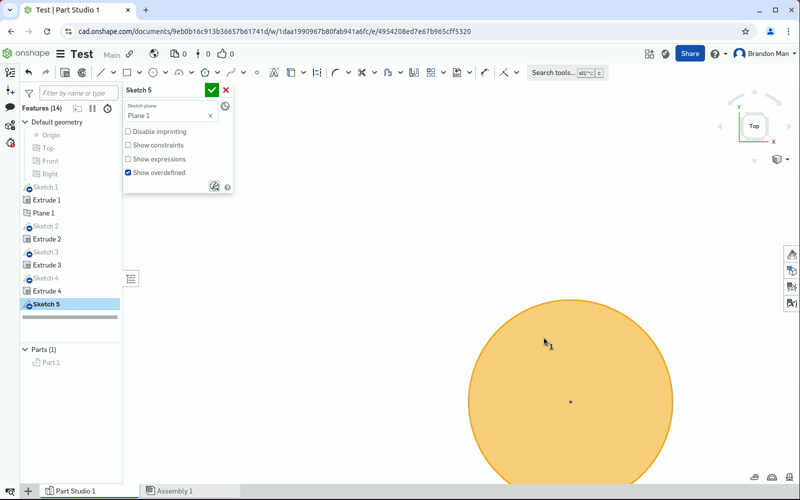
scroll(-6)
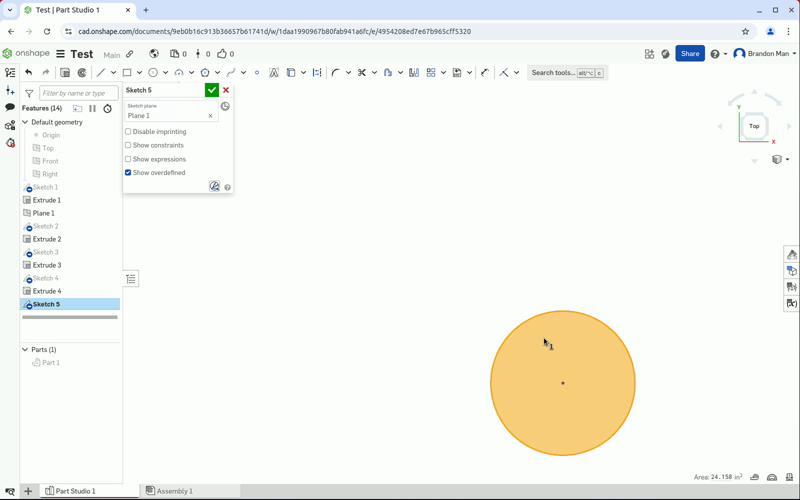
scroll(-6)
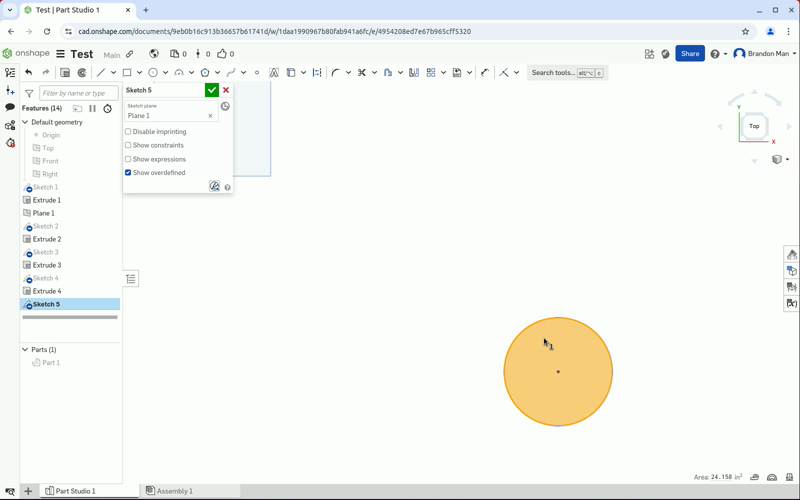
scroll(-6)
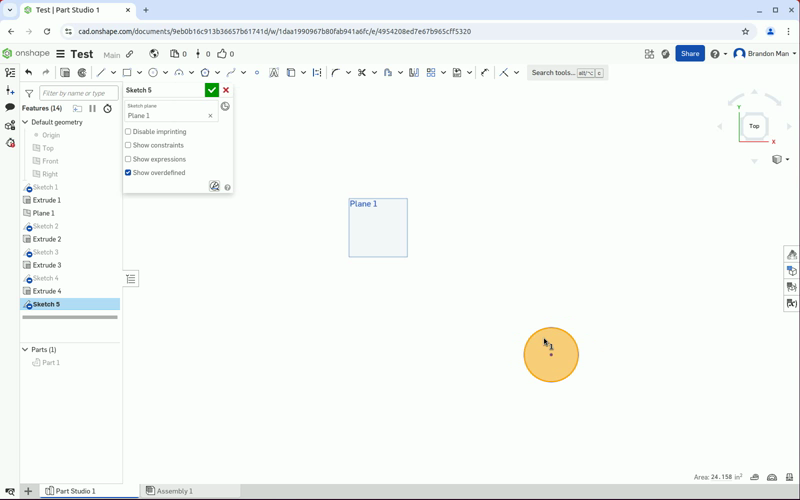
scroll(-6)
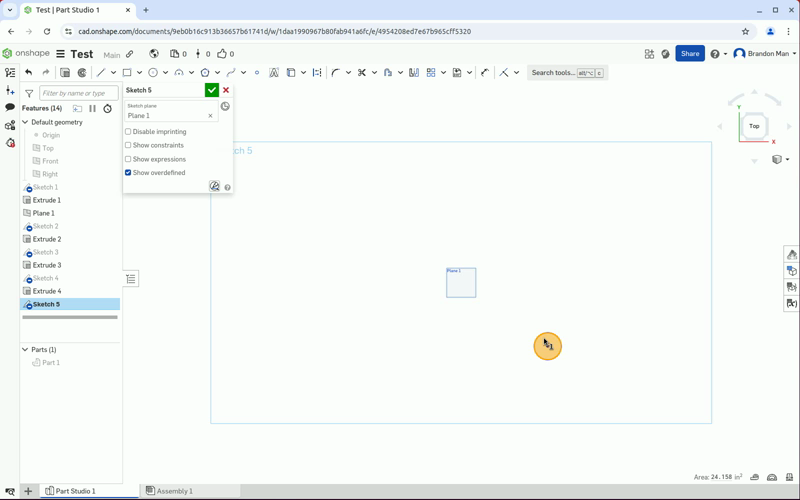
mouse_move(73, 352)
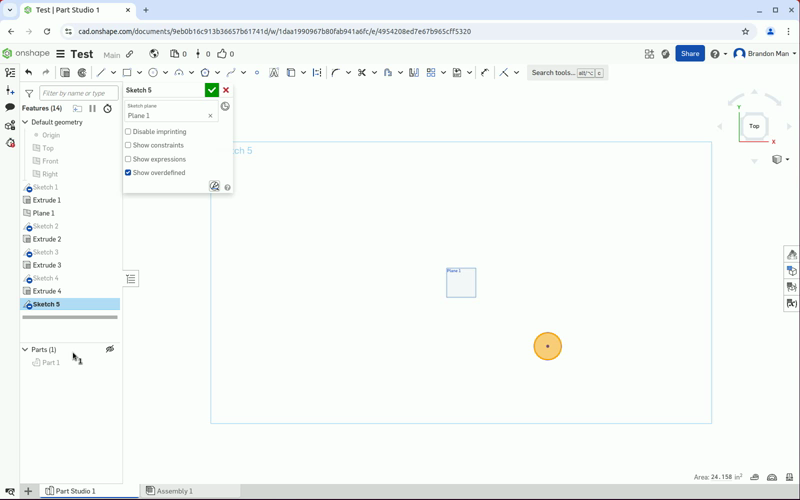
key(shift+y)
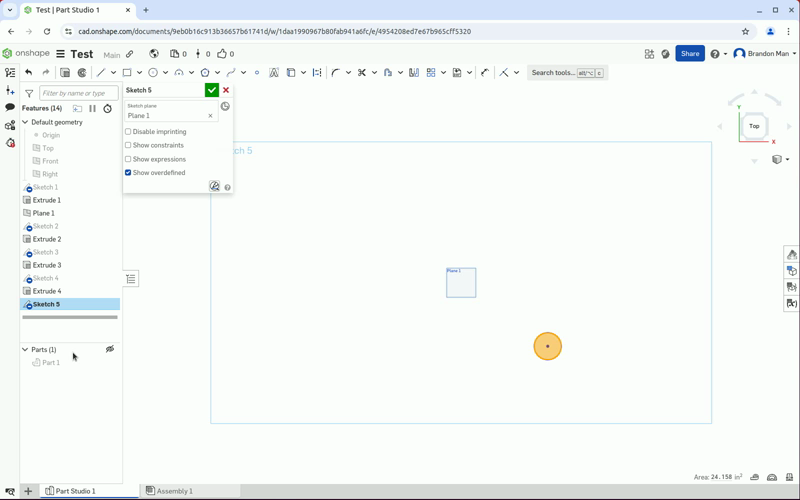
key(shift+e)
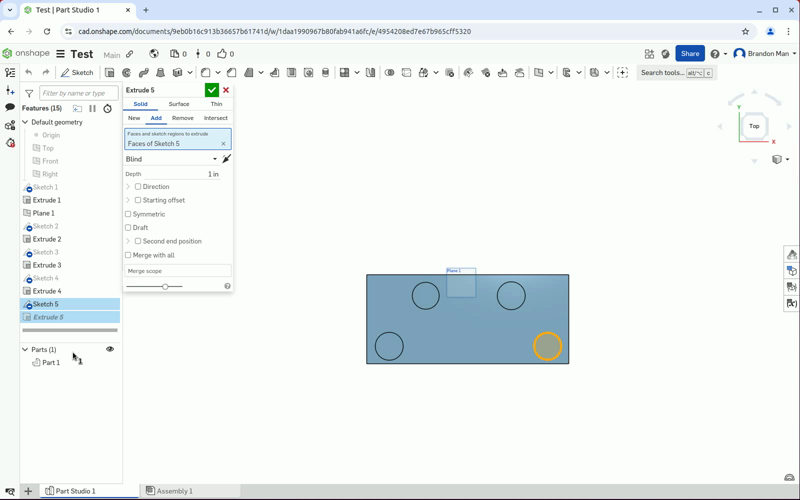
mouse_move(143, 106)
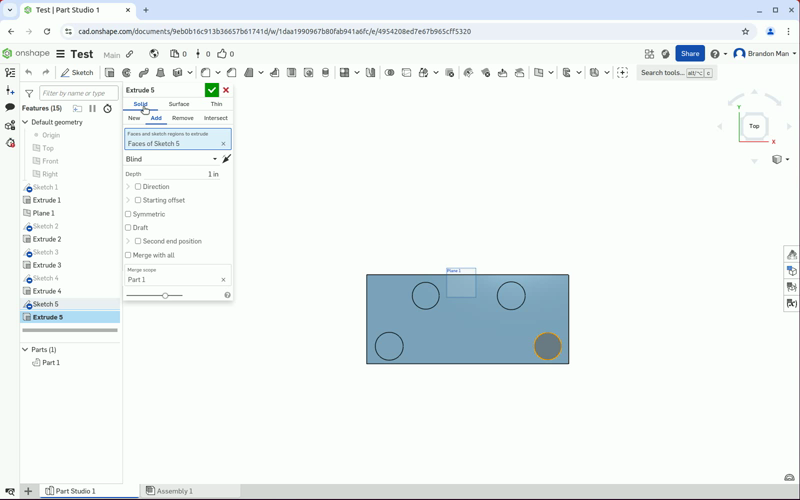
click(143, 106)
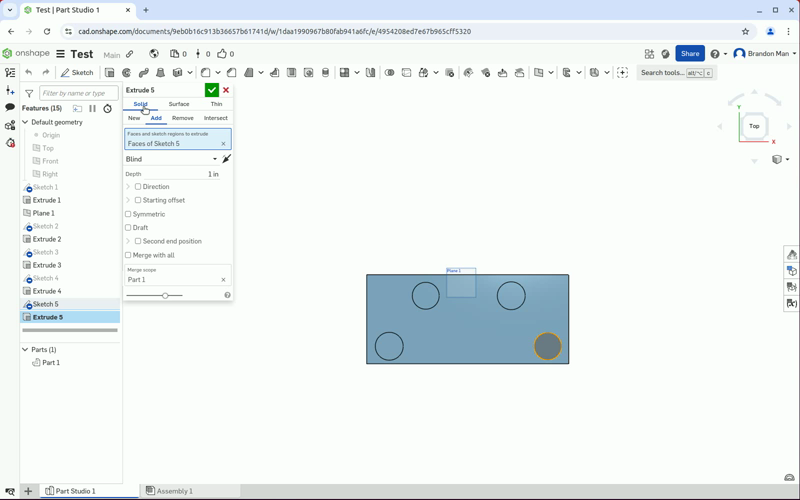
mouse_move(186, 120)
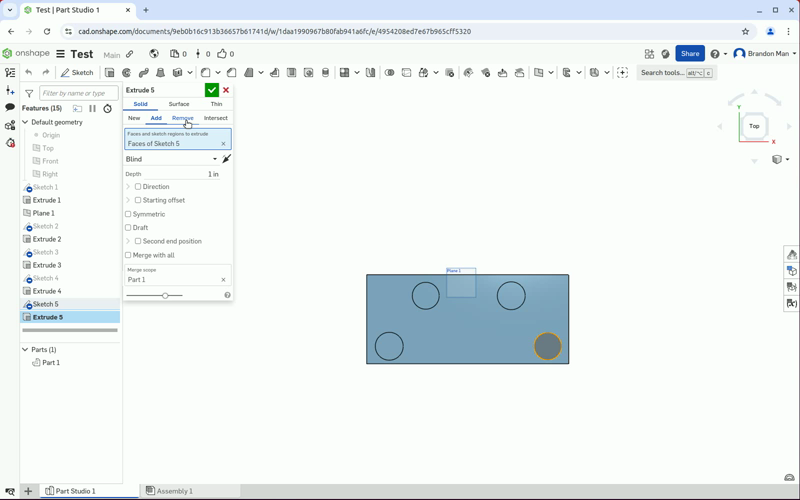
click(186, 120)
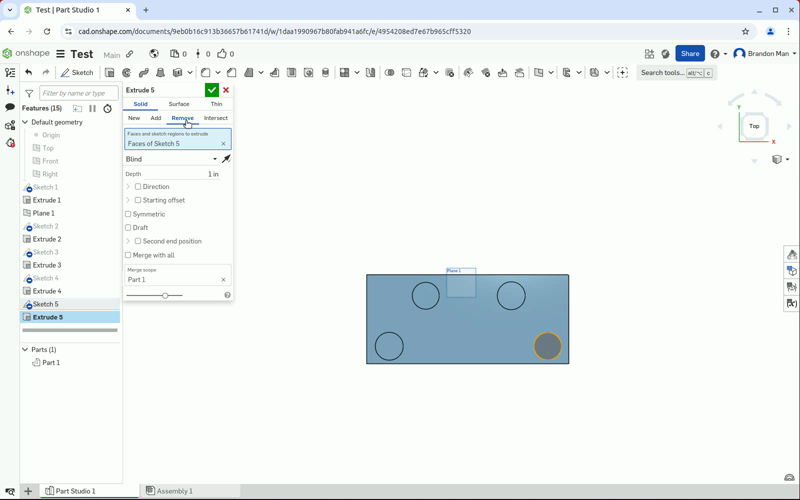
key(tab, 4)
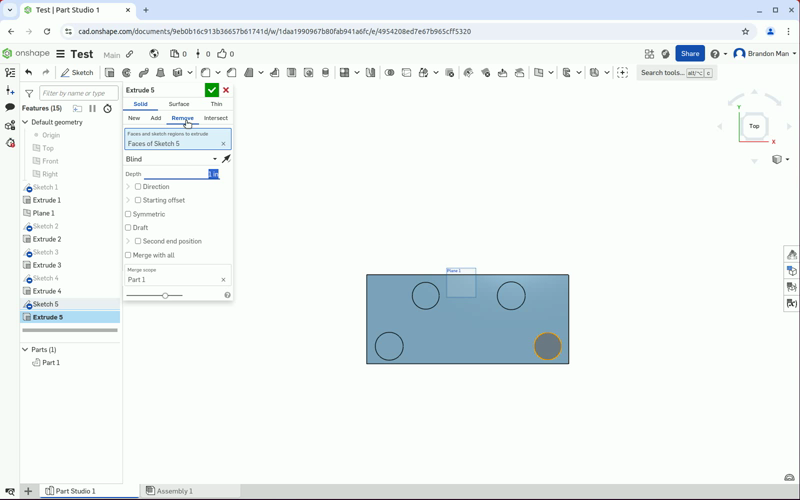
text(11.554)
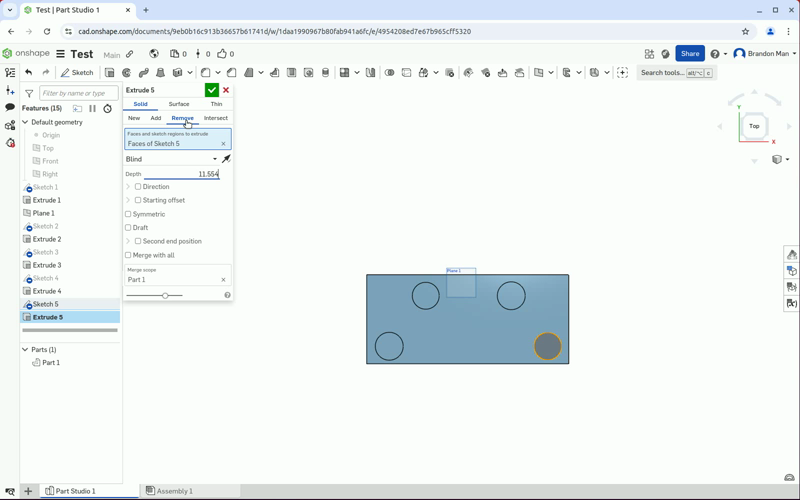
key(tab, 6)
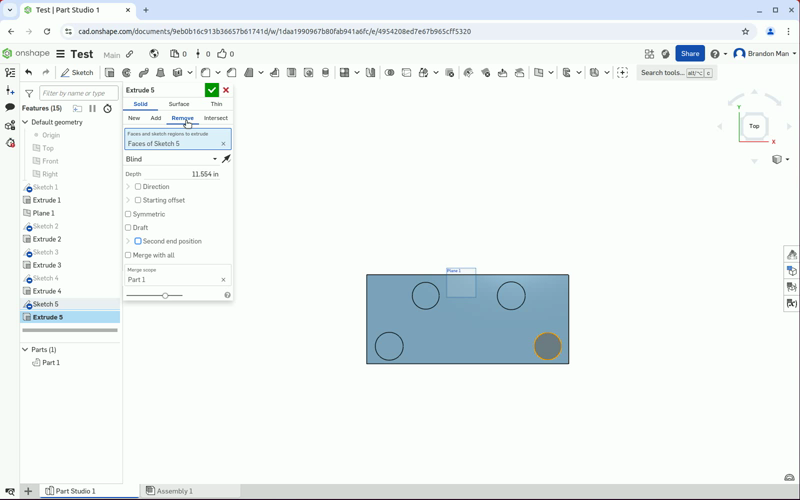
key(space)
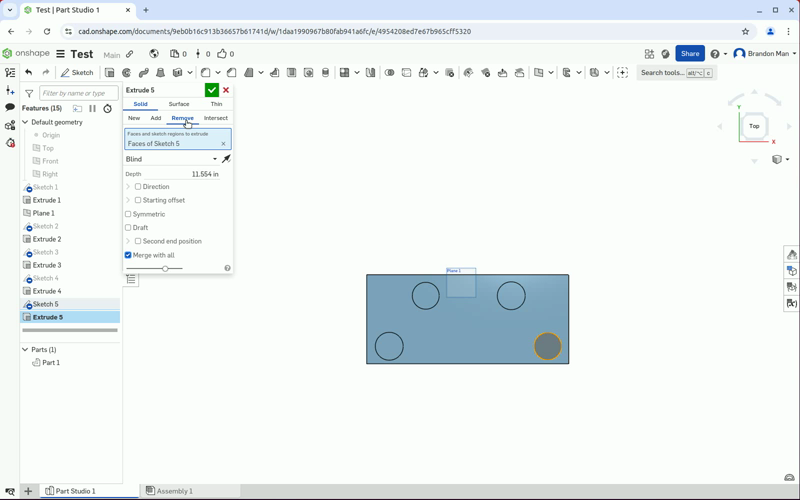
key(enter)
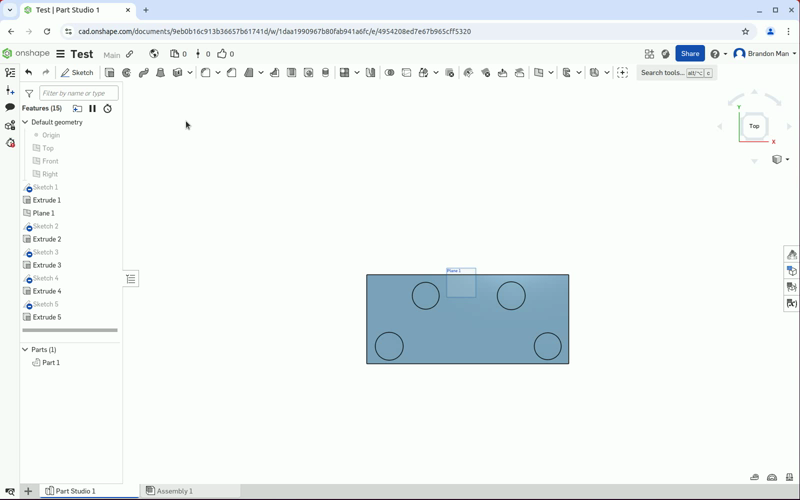
key(shift+h)
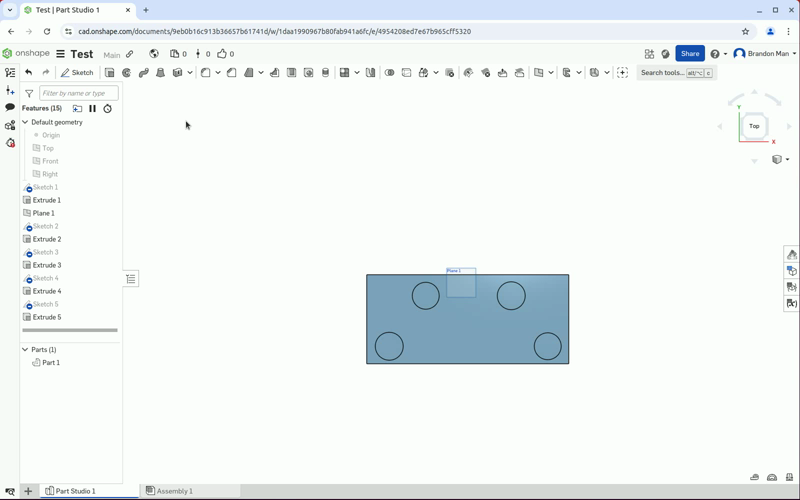
key(shift+h)
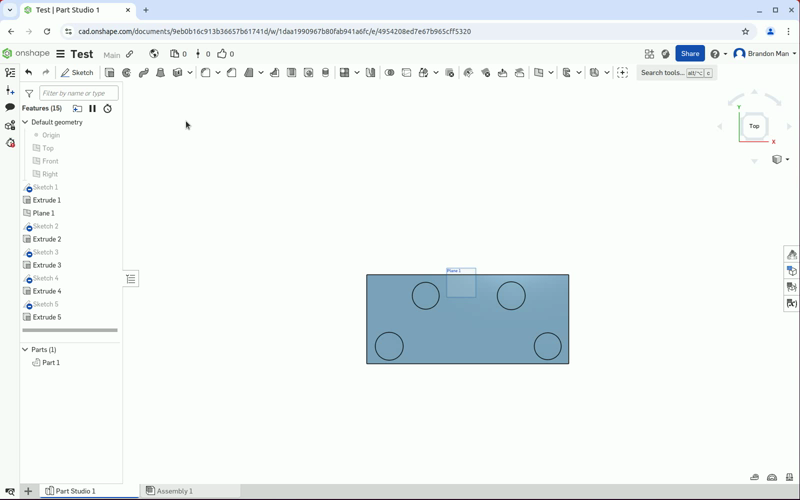
mouse_move(73, 189)
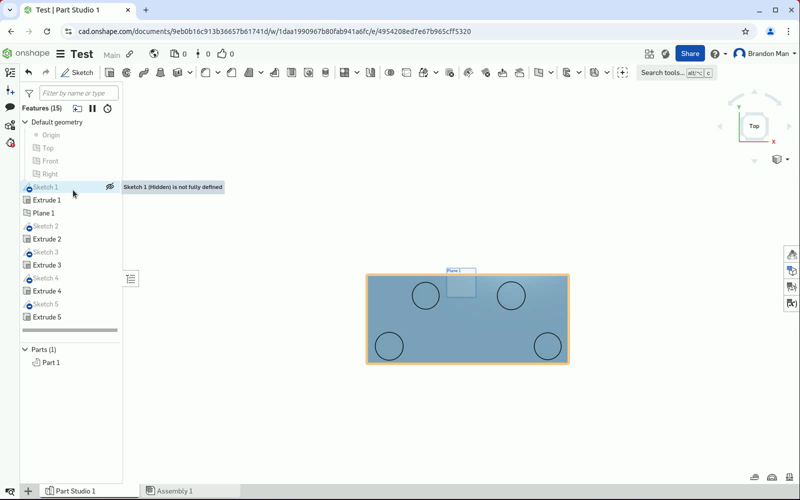
click(73, 189)
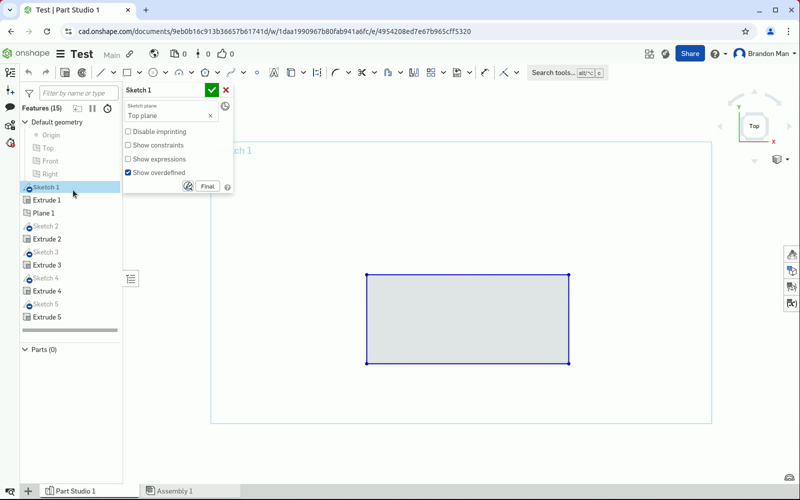
mouse_move(229, 92)
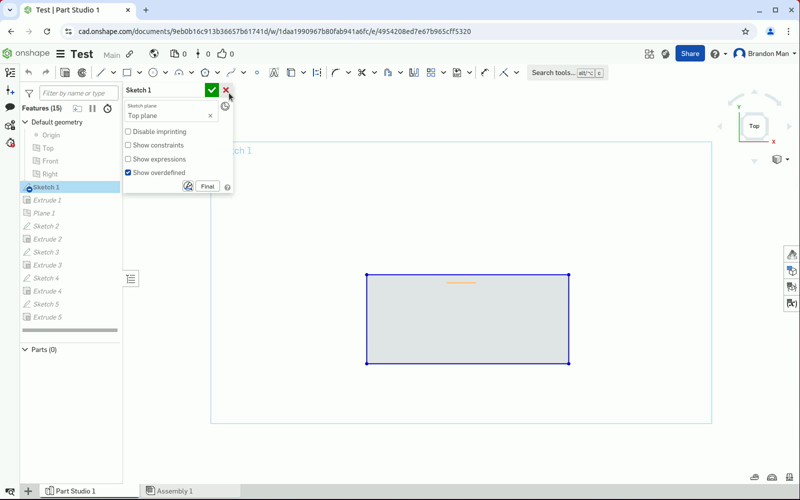
click(229, 92)
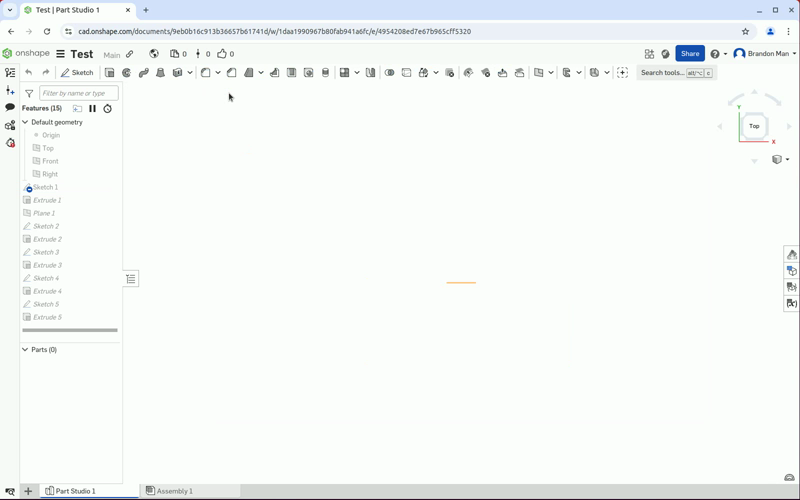
key(shift+s)
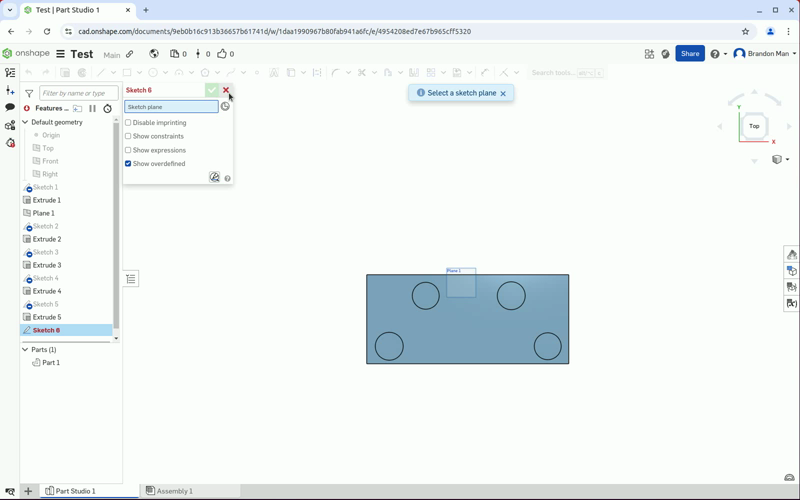
mouse_move(69, 215)
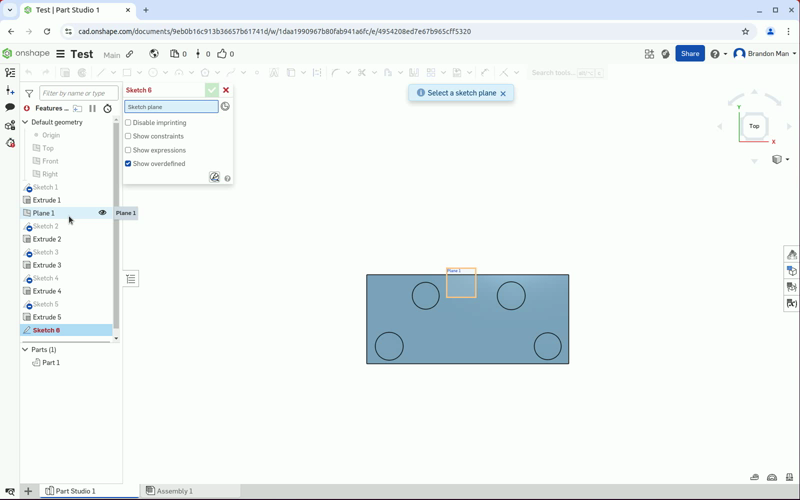
click(69, 215)
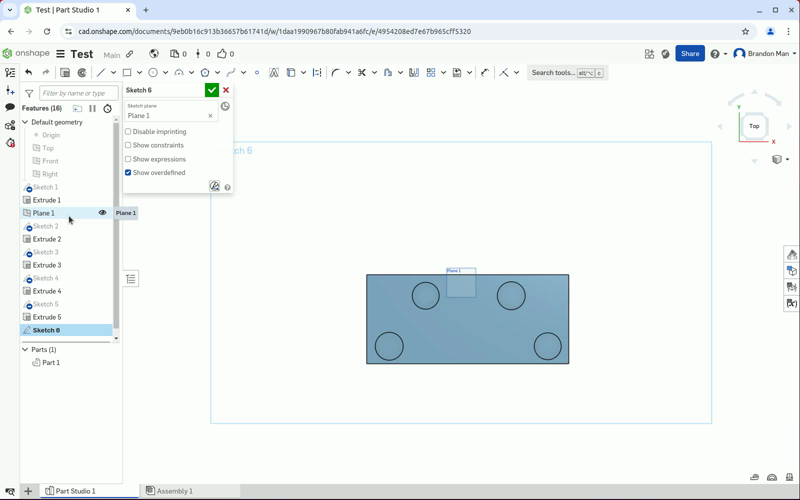
mouse_move(73, 352)
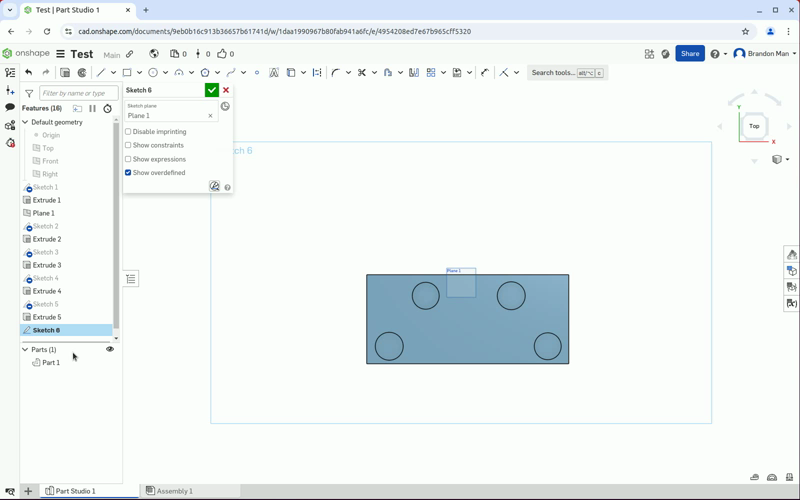
key(y)
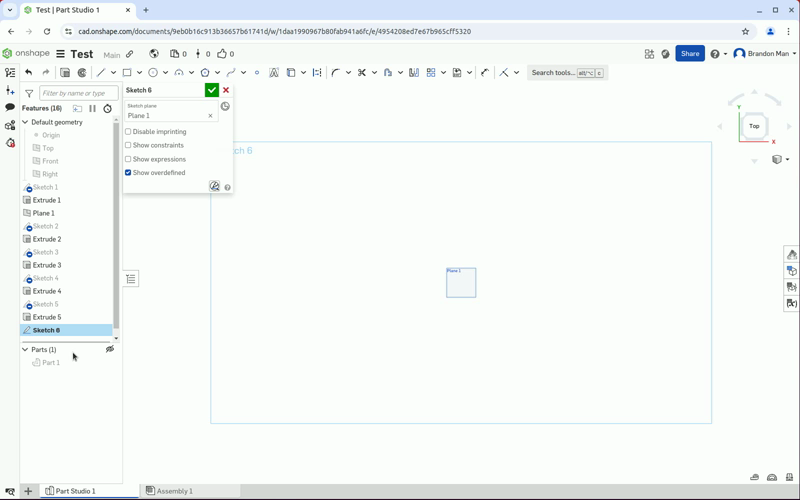
key(c)
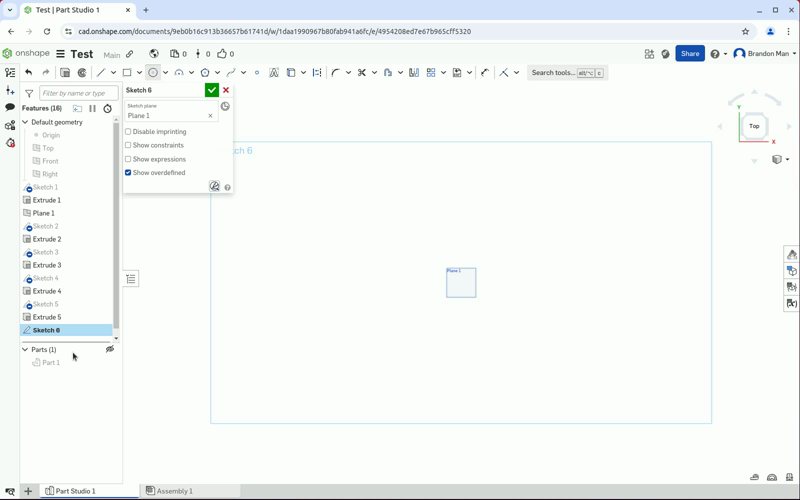
key_down(shift)
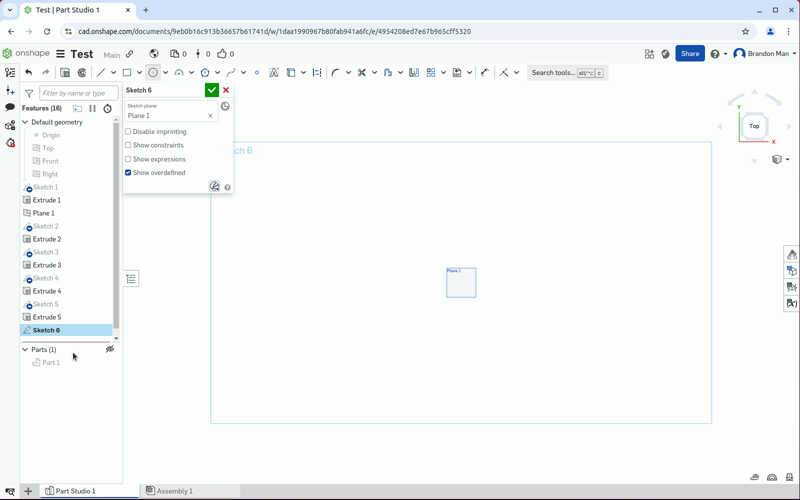
mouse_move(420, 346)
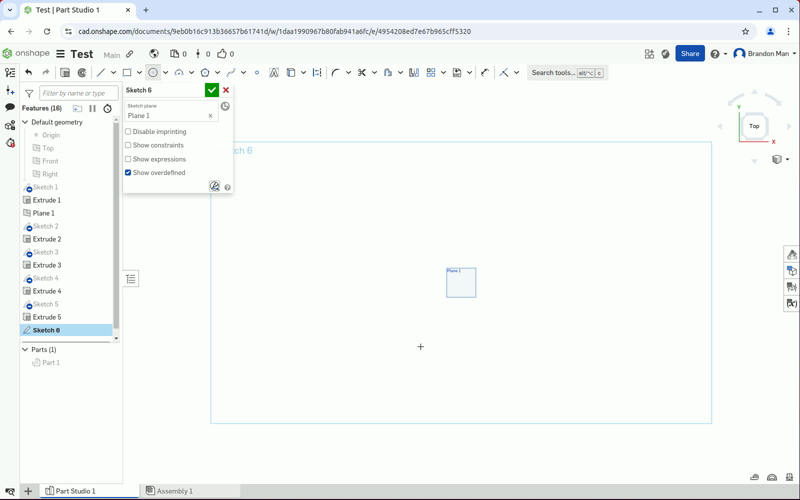
click(420, 346)
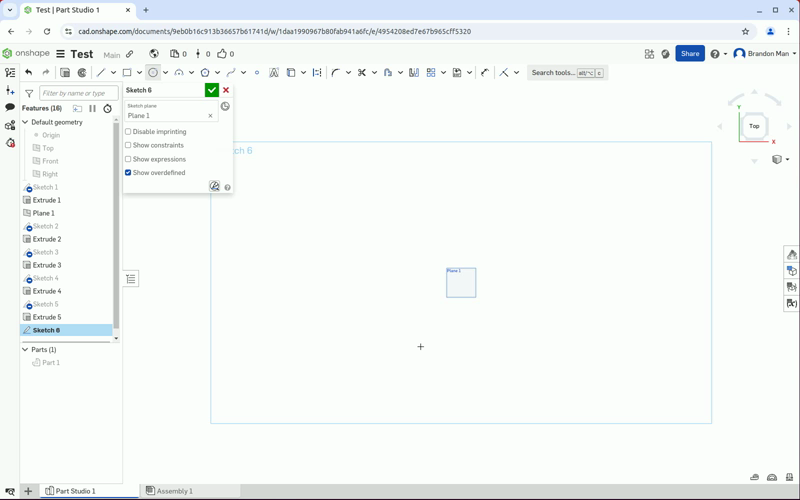
key_up(shift)
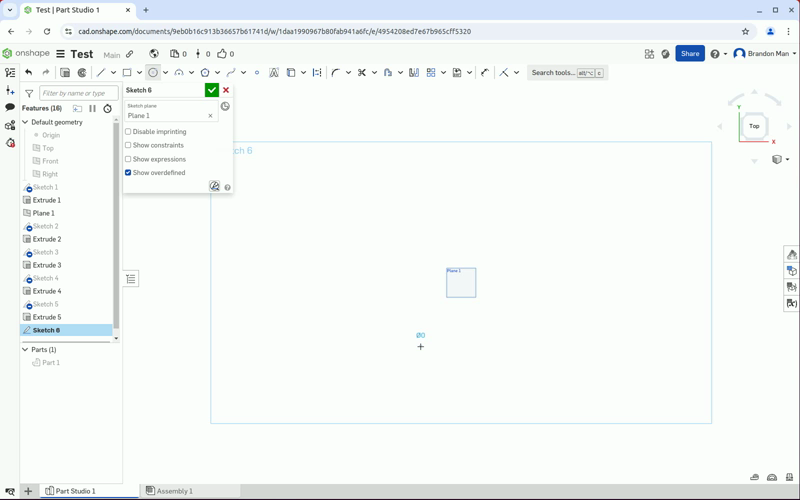
mouse_move(434, 346)
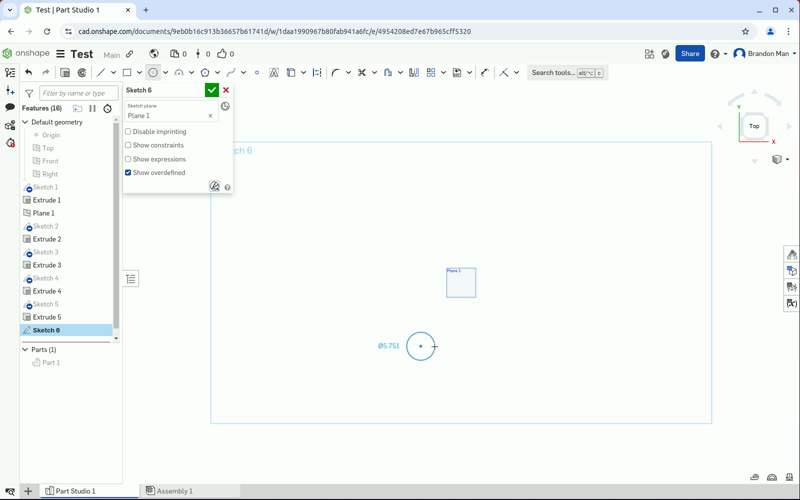
click(434, 346)
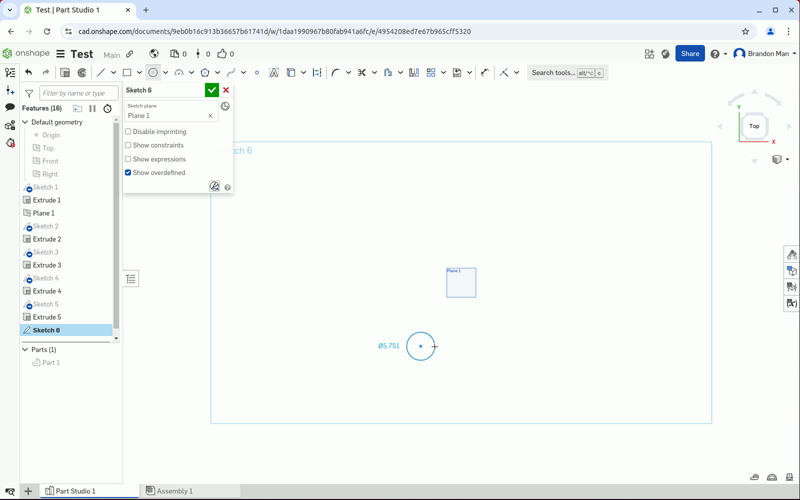
key(esc)
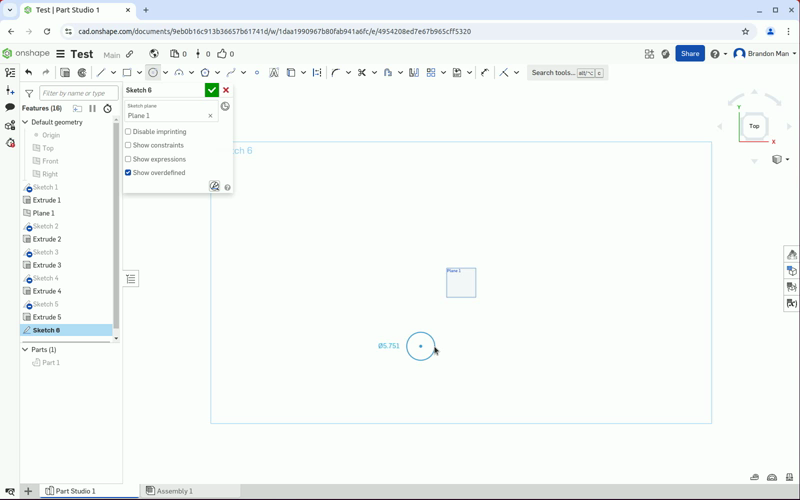
mouse_move(422, 341)
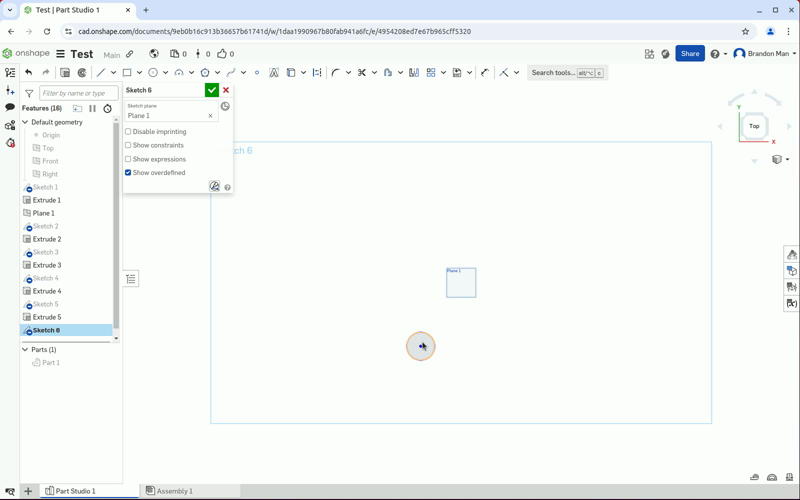
scroll(6)
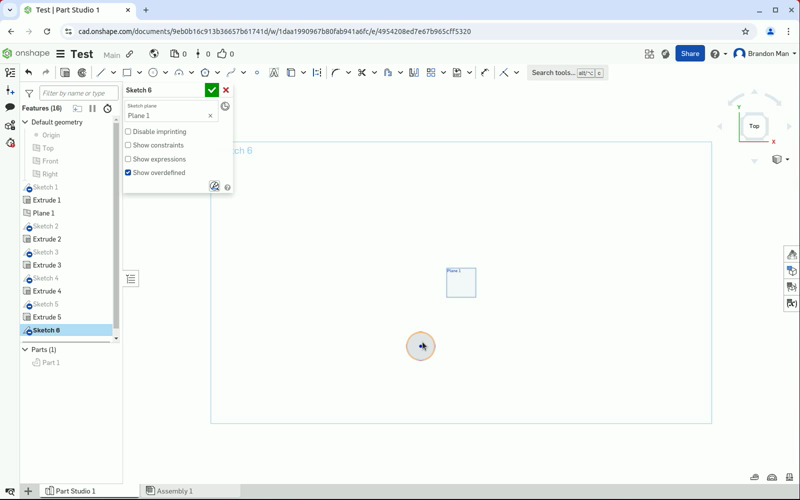
scroll(6)
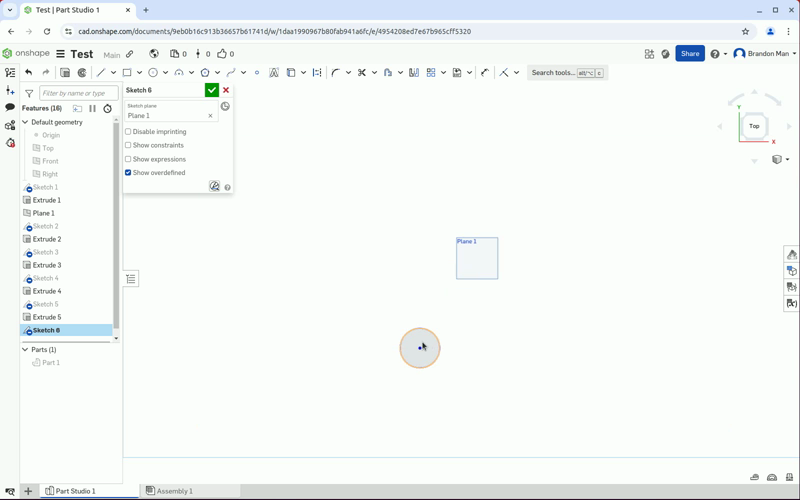
scroll(6)
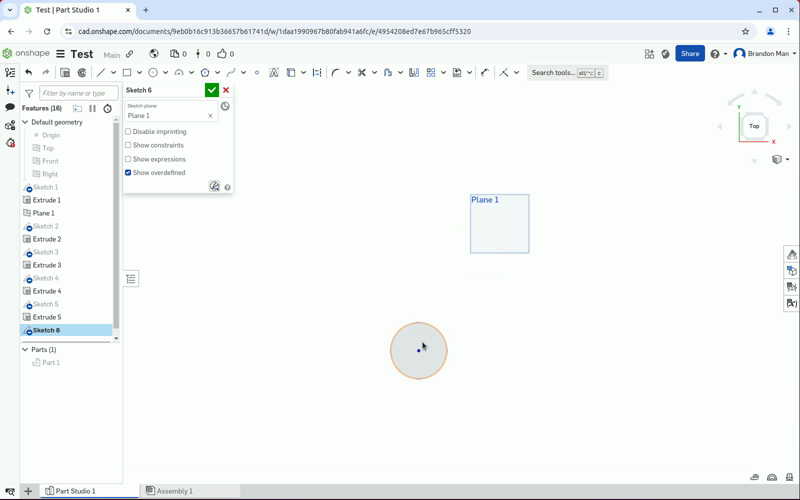
scroll(6)
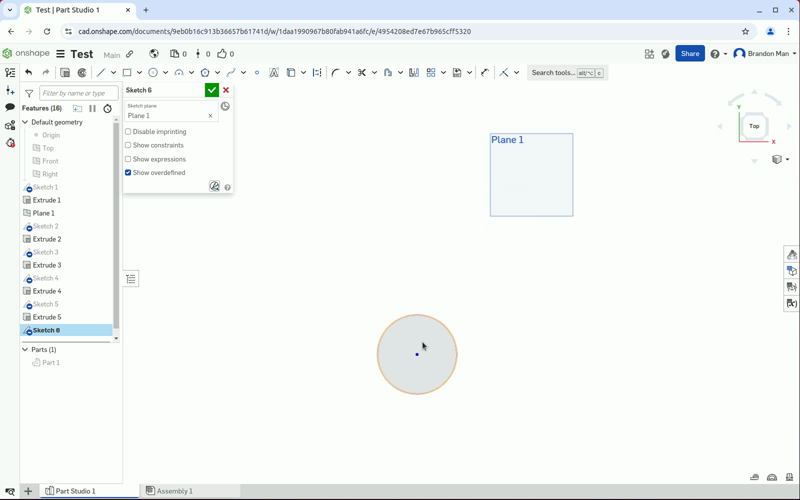
scroll(6)
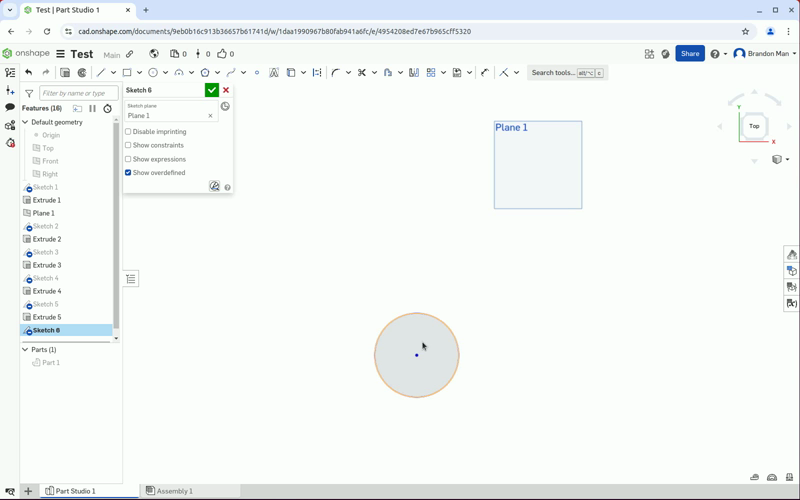
scroll(6)
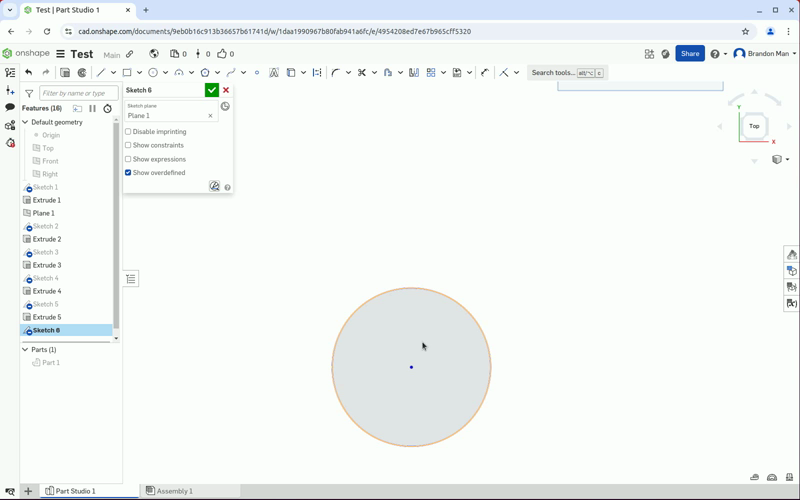
scroll(6)
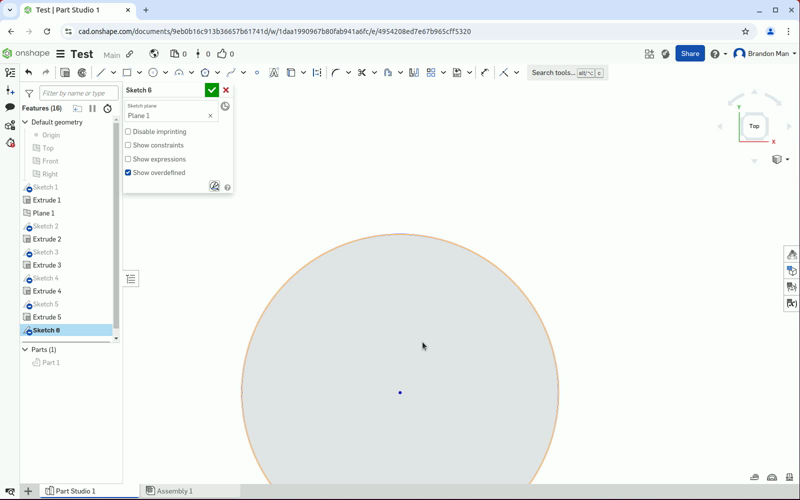
click(422, 341)
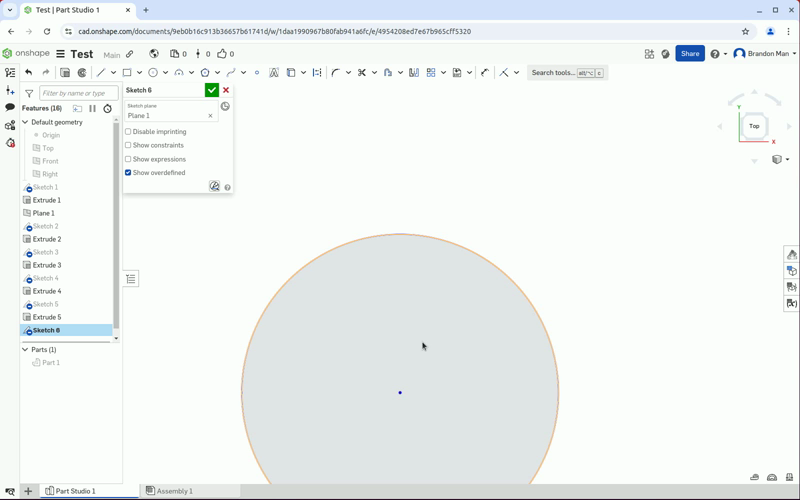
scroll(-6)
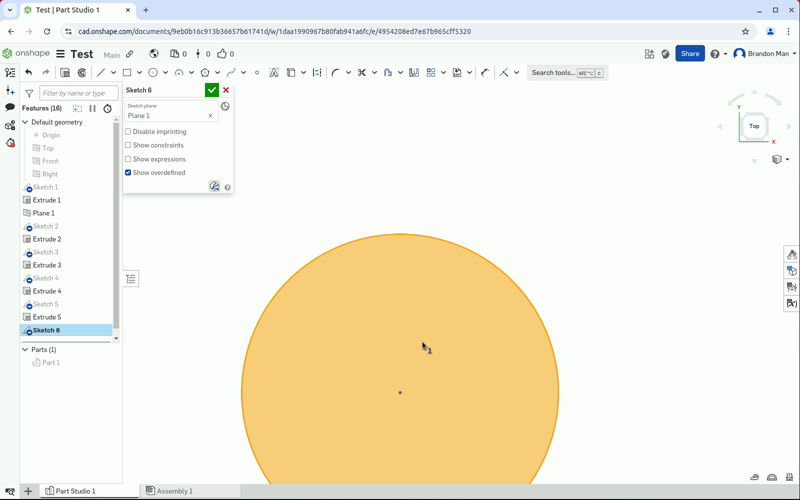
scroll(-6)
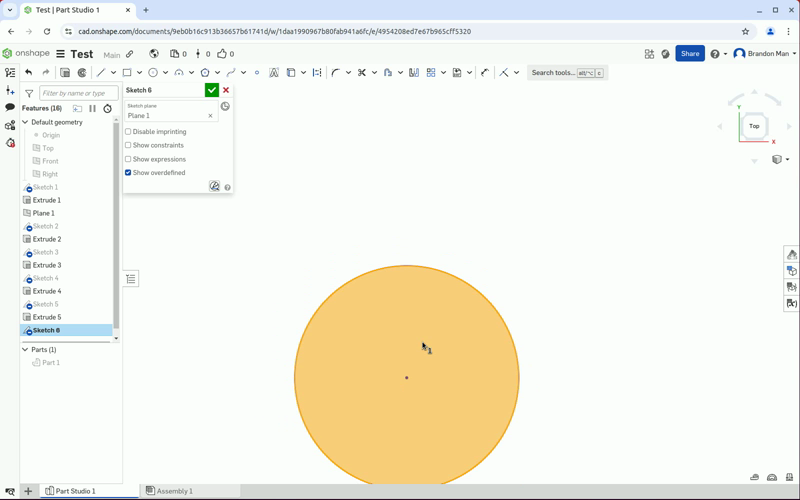
scroll(-6)
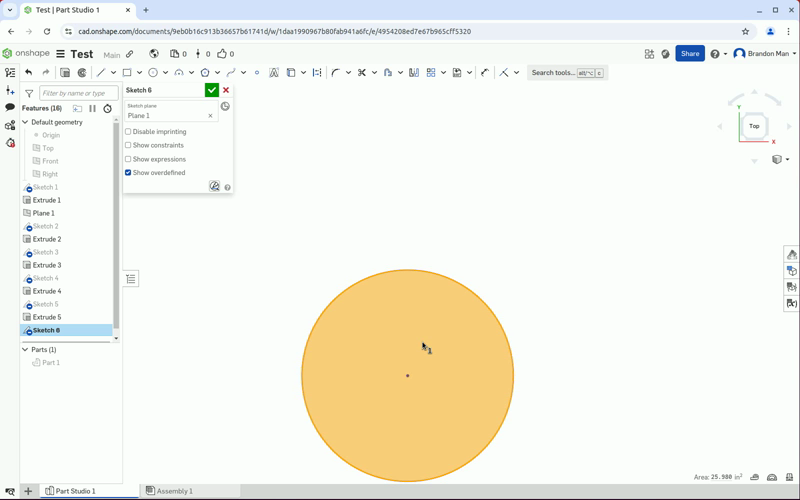
scroll(-6)
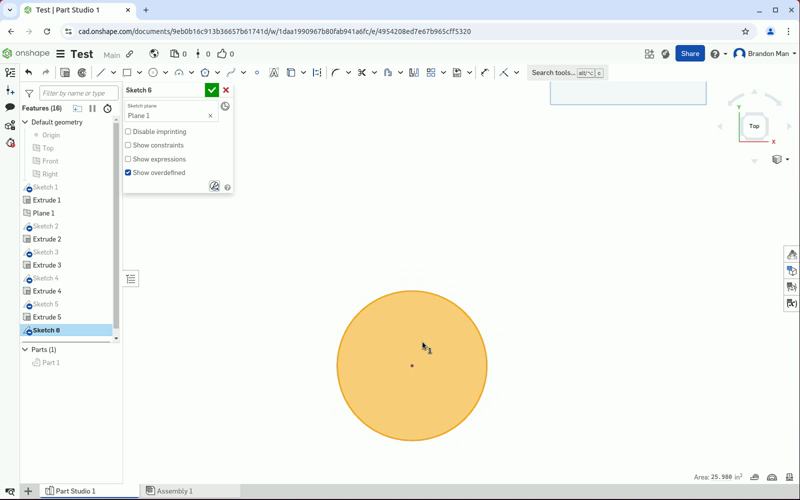
scroll(-6)
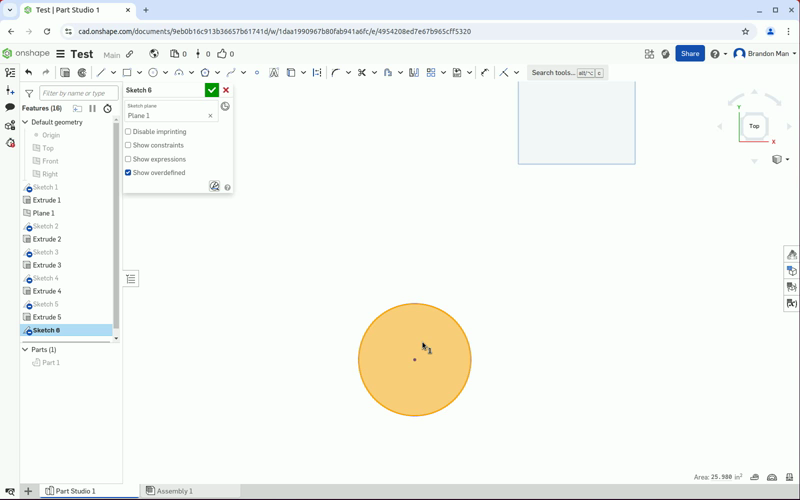
scroll(-6)
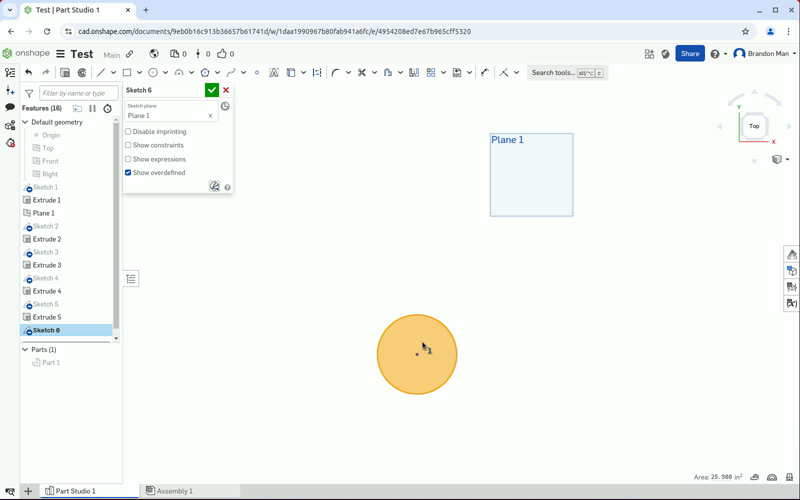
scroll(-6)
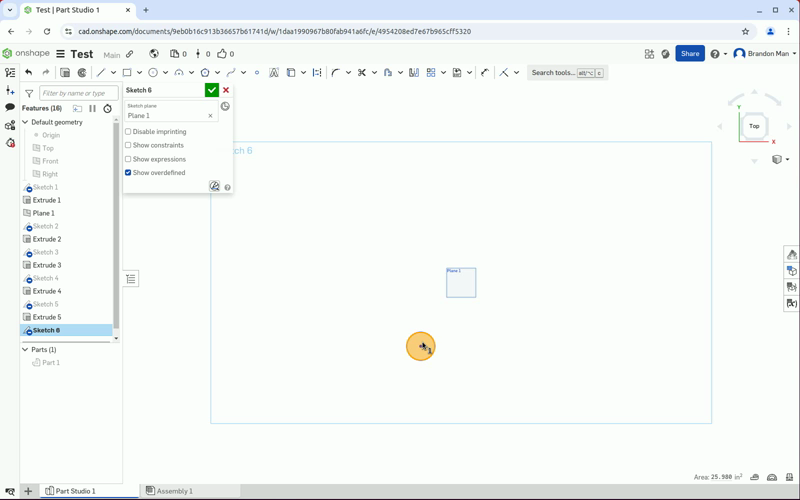
mouse_move(73, 352)
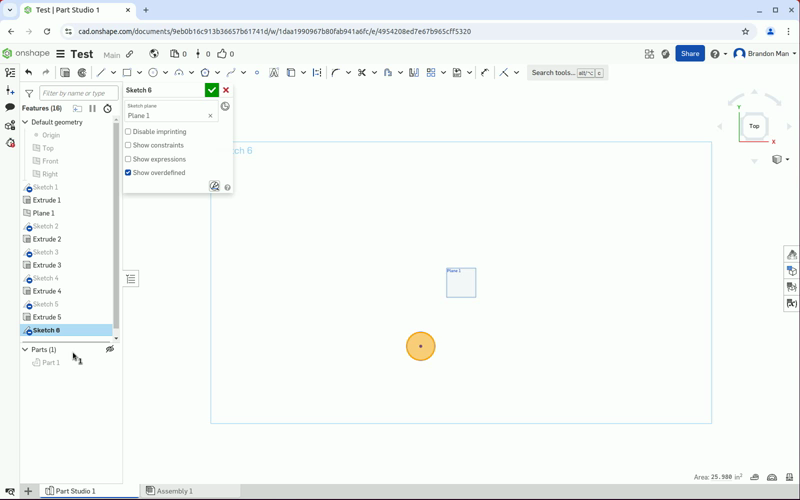
key(shift+y)
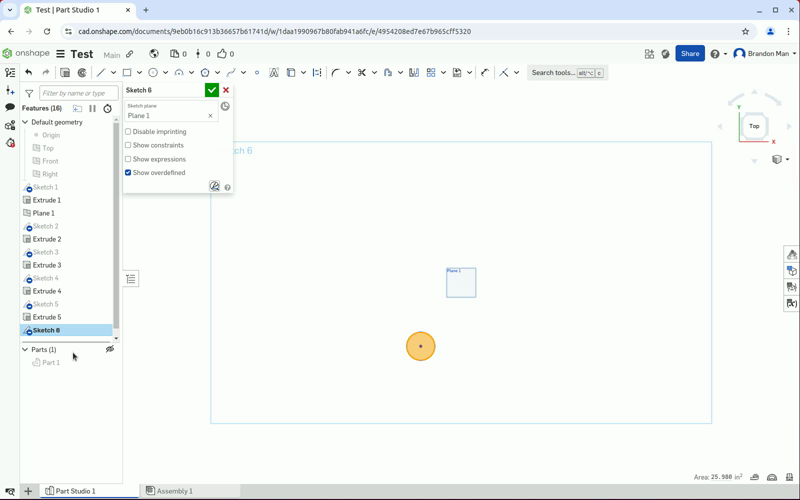
key(shift+e)
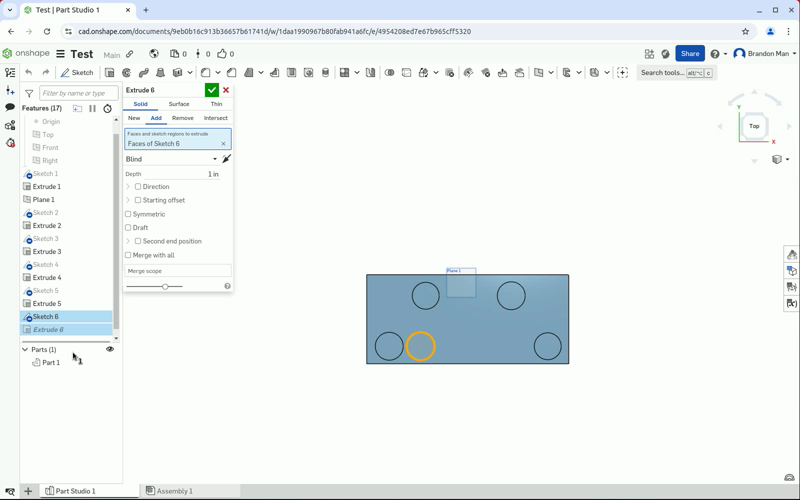
mouse_move(143, 106)
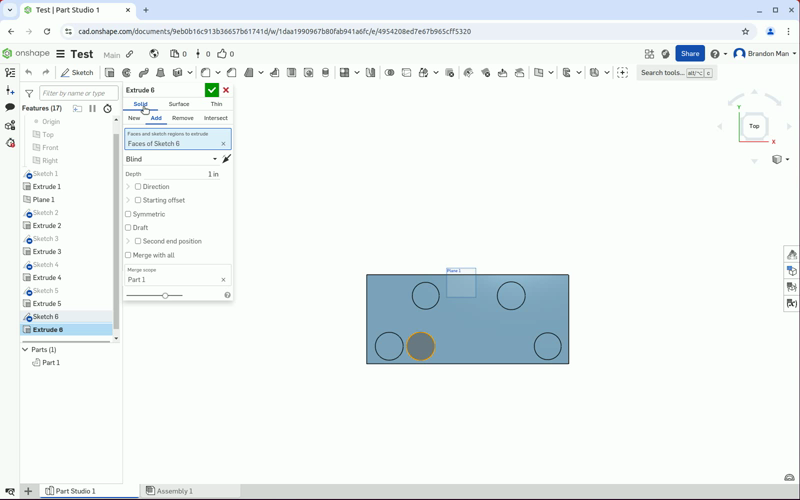
click(143, 106)
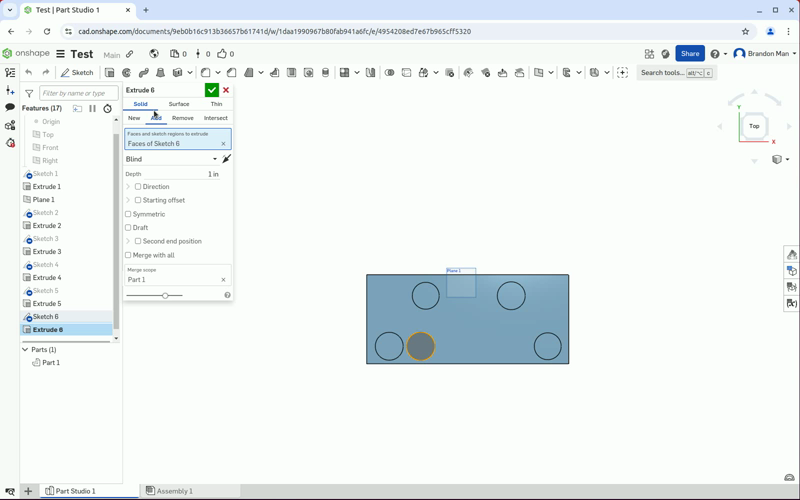
mouse_move(186, 120)
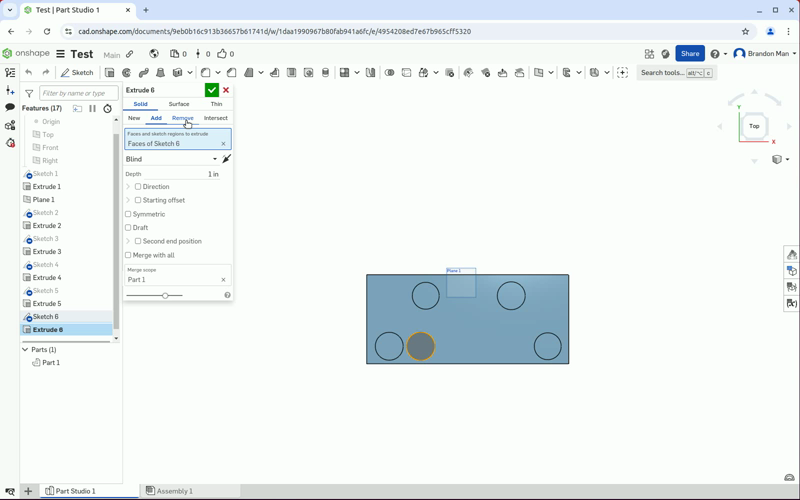
click(186, 120)
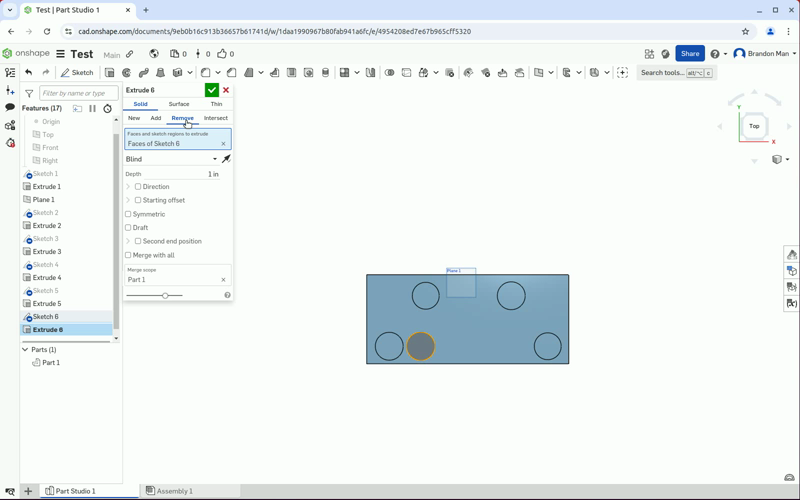
key(tab, 4)
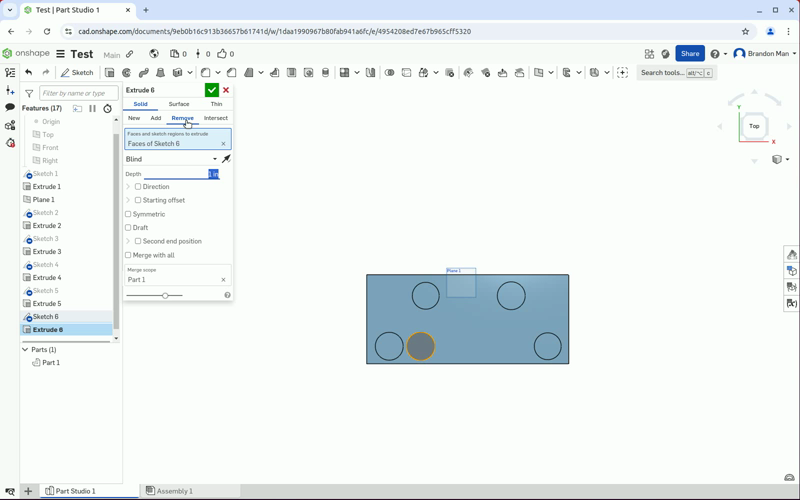
text(13.961)
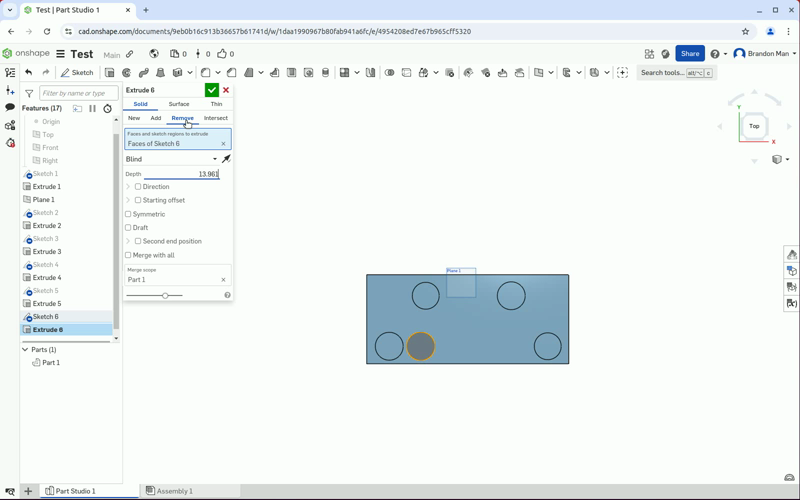
key(tab, 6)
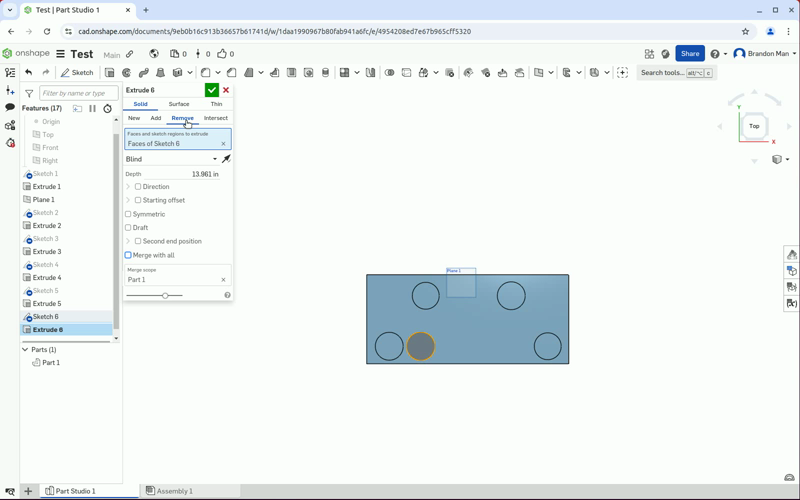
key(space)
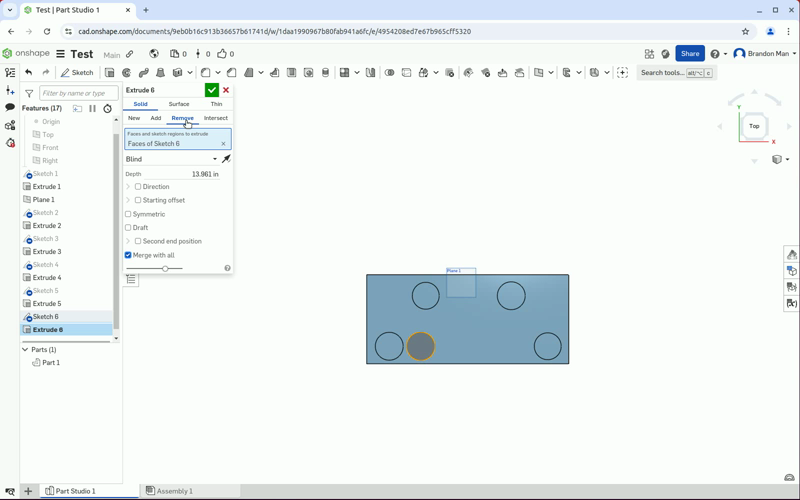
key(enter)
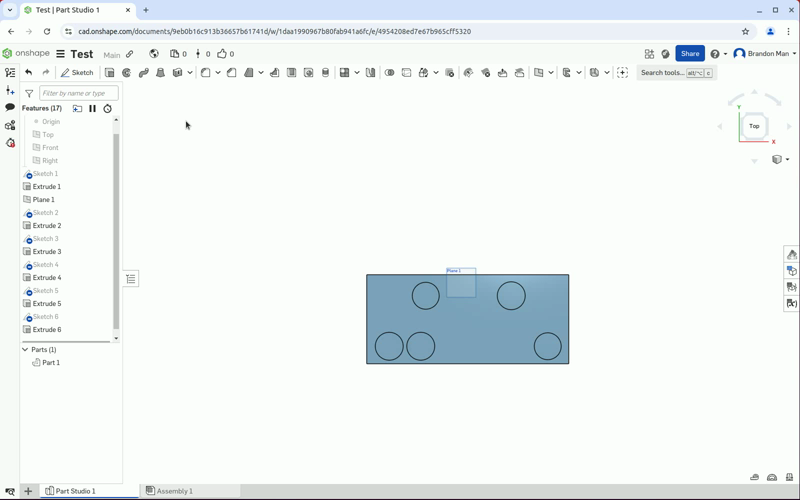
key(shift+h)
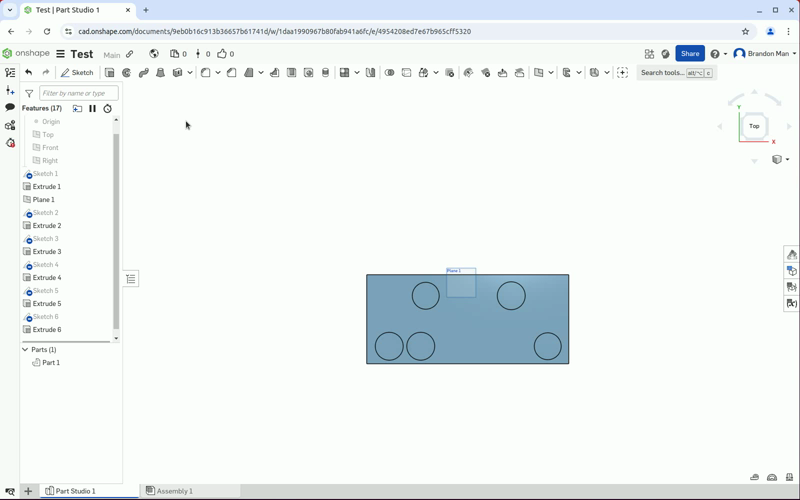
key(shift+h)
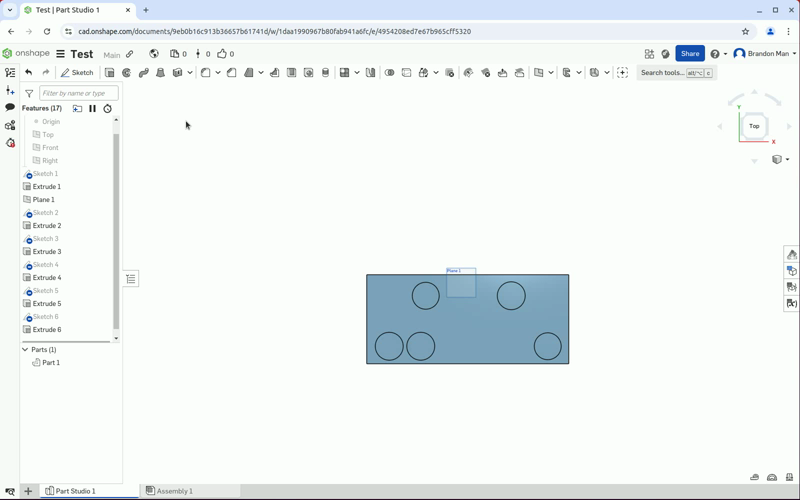
mouse_move(69, 176)
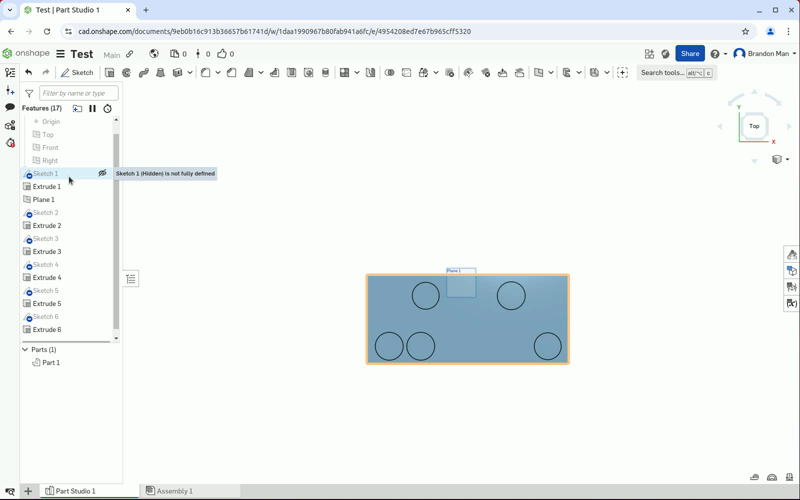
click(69, 176)
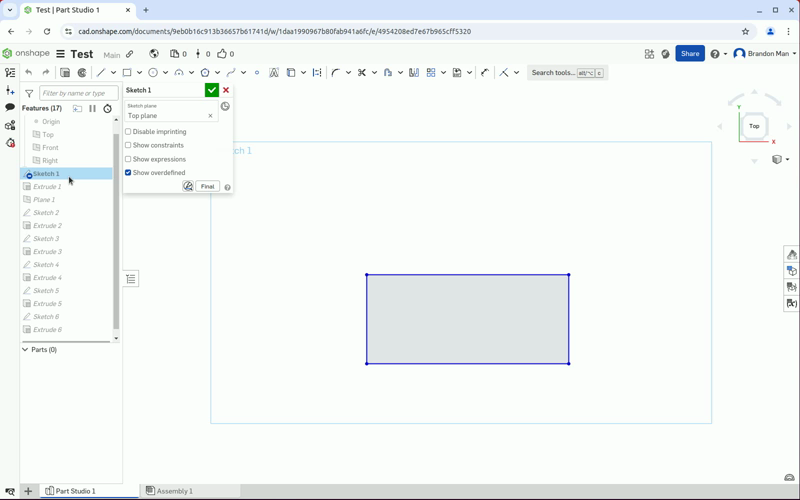
mouse_move(229, 92)
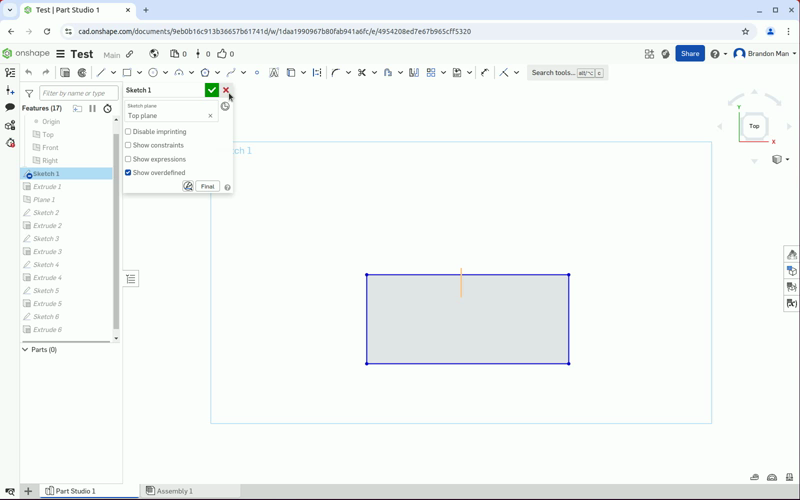
click(229, 92)
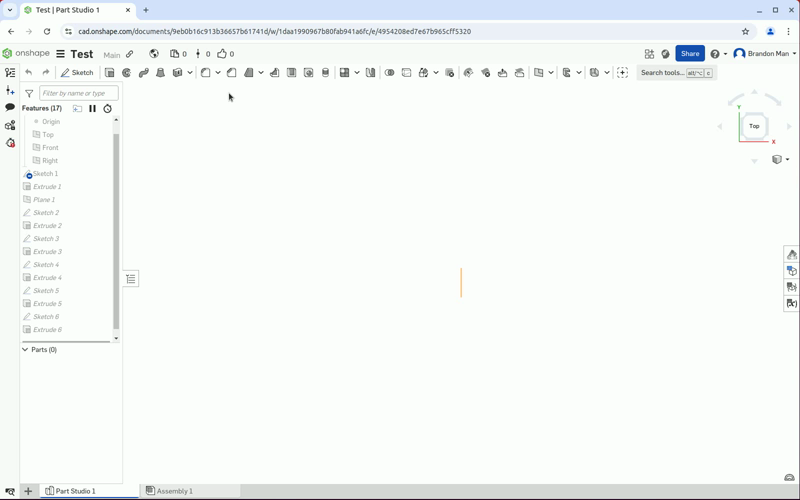
key(shift+s)
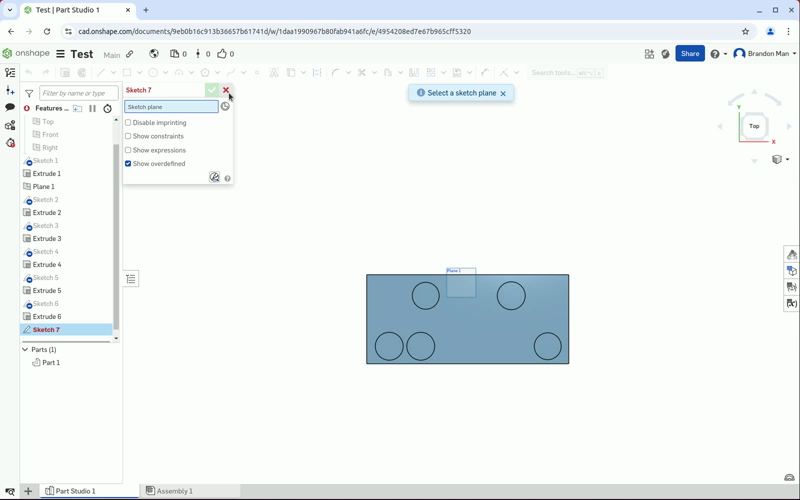
mouse_move(69, 189)
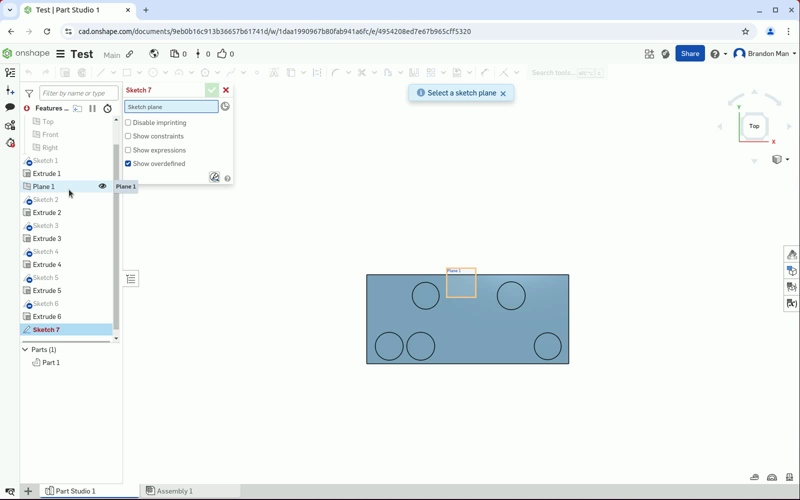
click(69, 189)
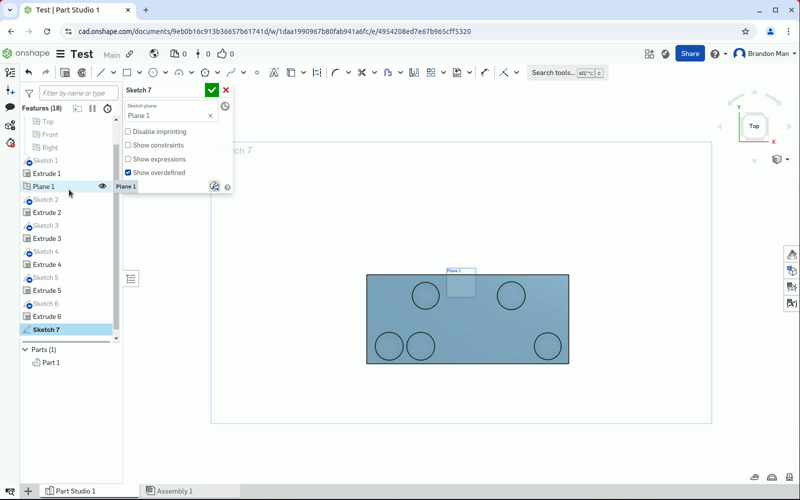
mouse_move(73, 352)
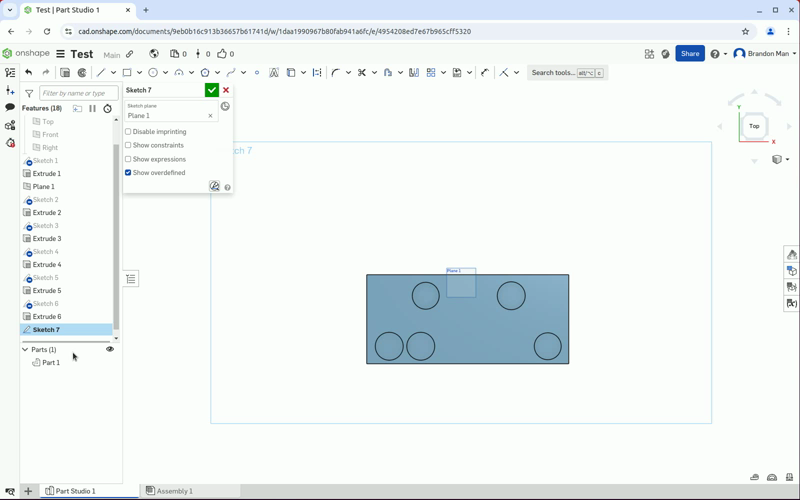
key(y)
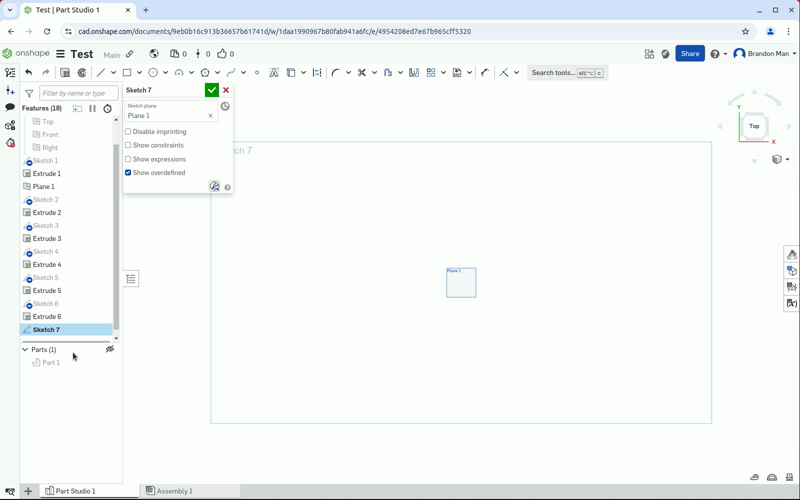
key(c)
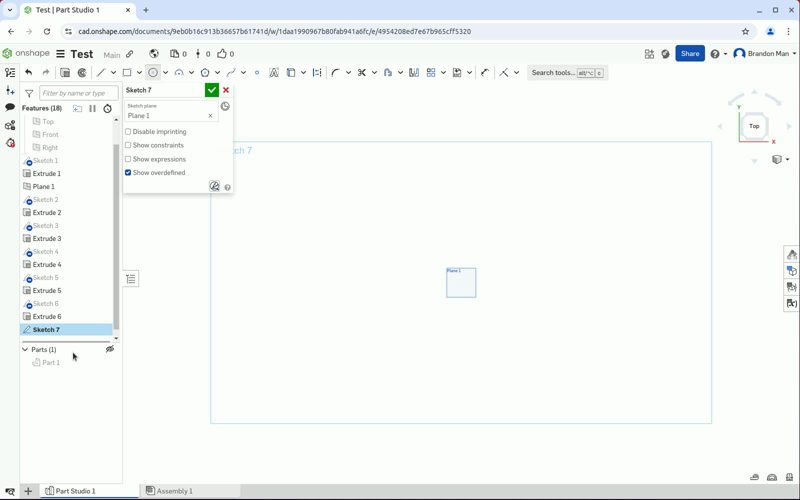
key_down(shift)
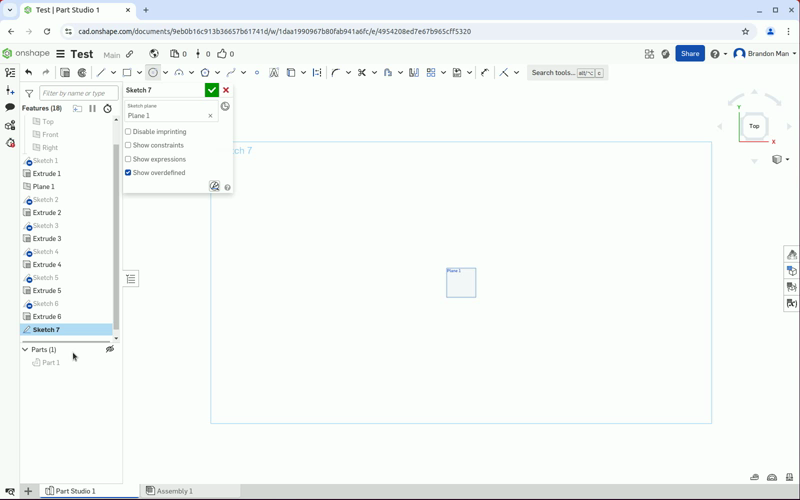
mouse_move(515, 346)
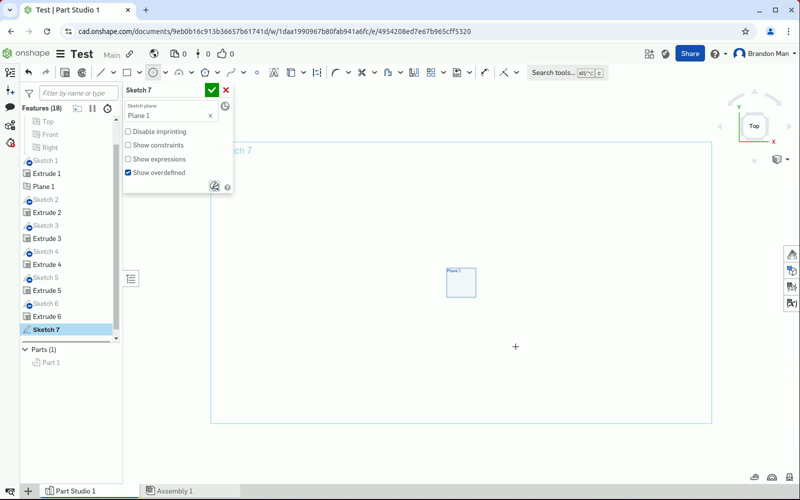
click(515, 346)
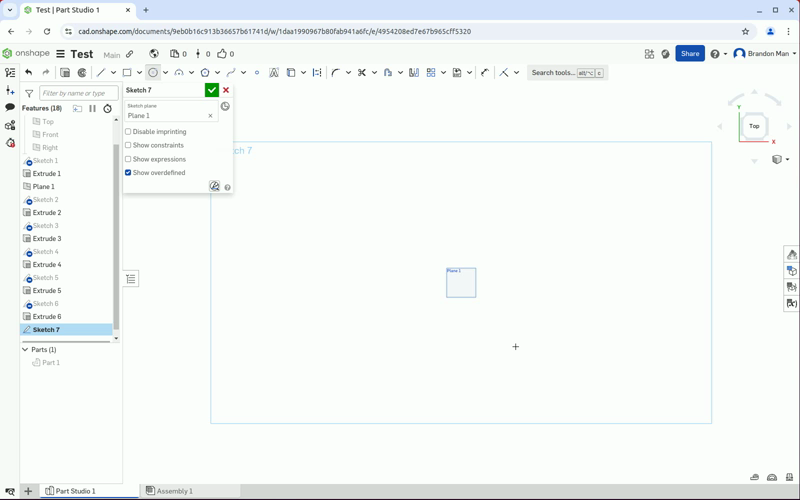
key_up(shift)
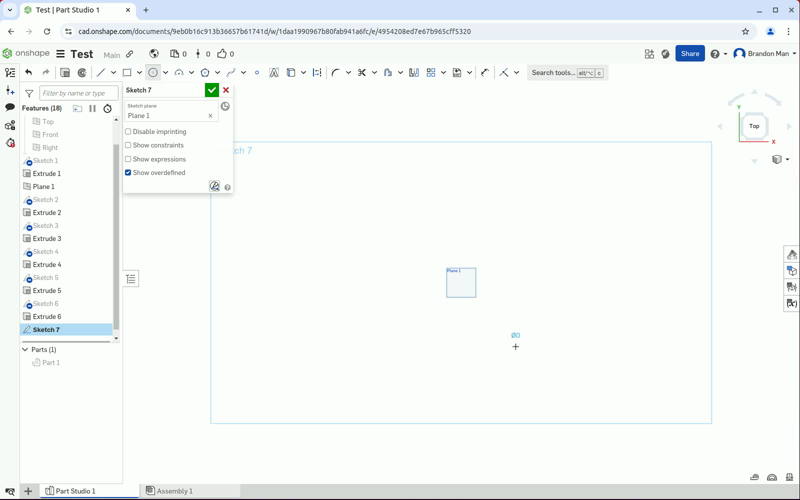
mouse_move(529, 346)
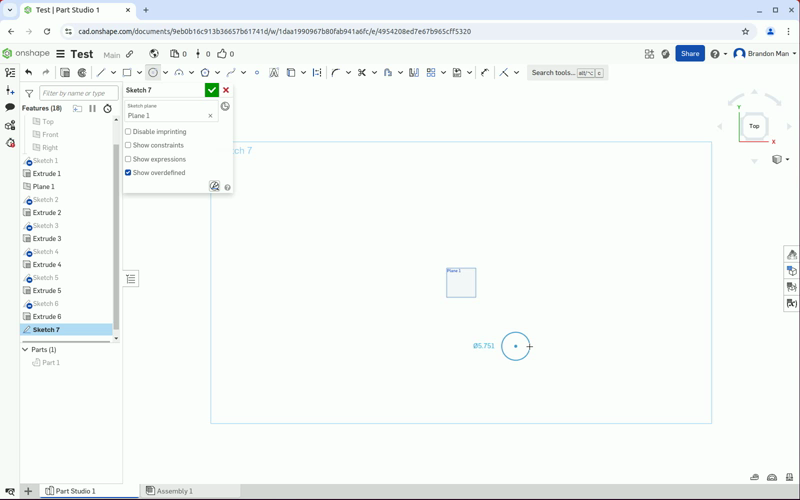
click(529, 346)
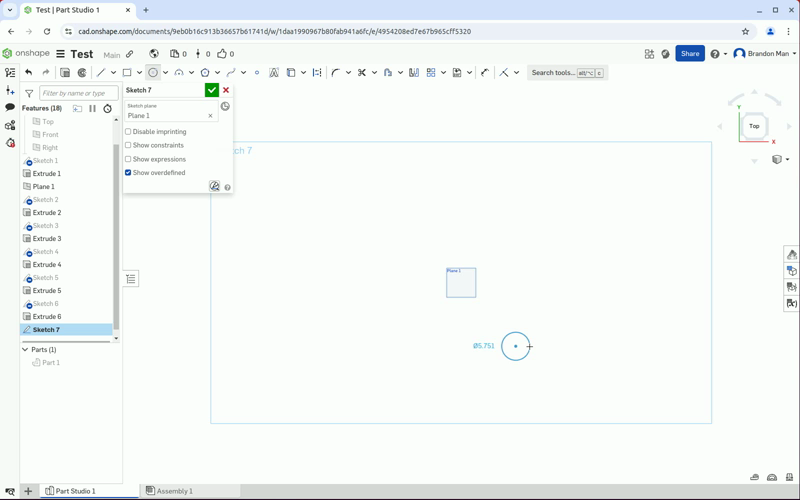
key(esc)
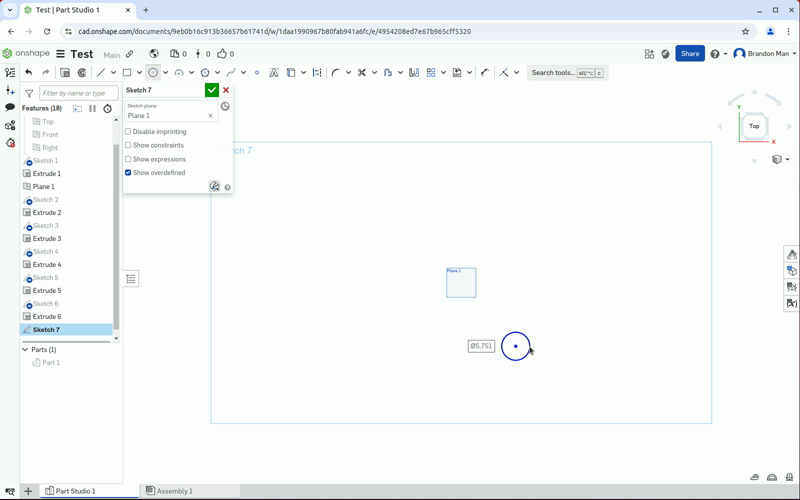
mouse_move(514, 349)
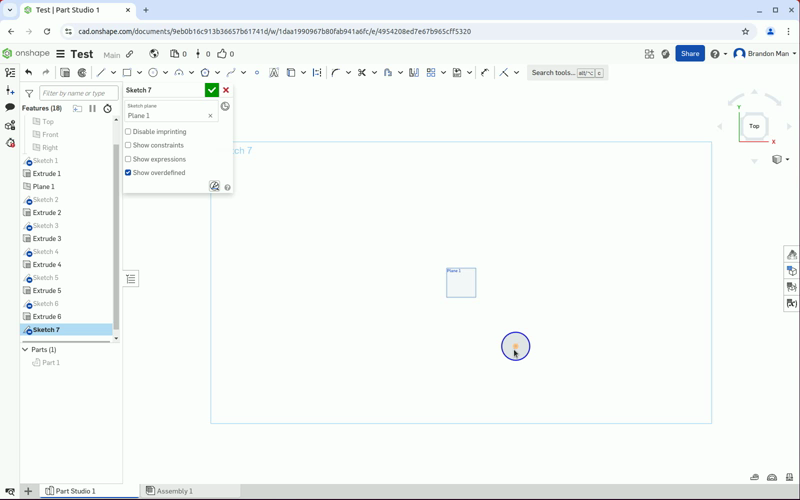
scroll(6)
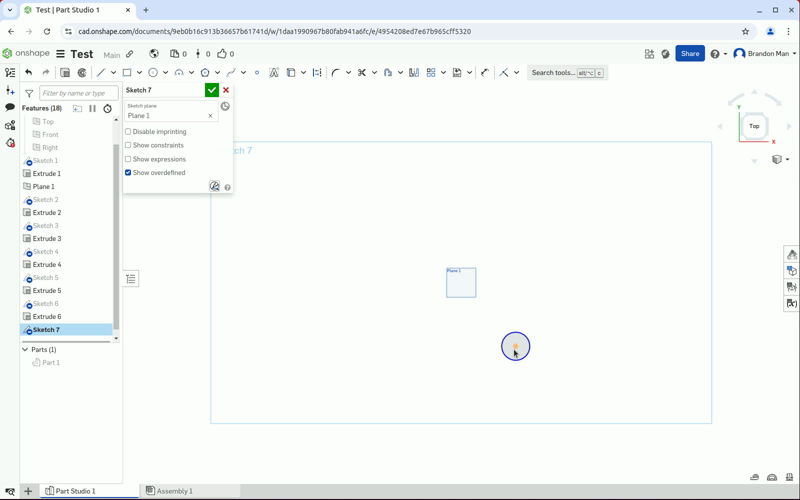
scroll(6)
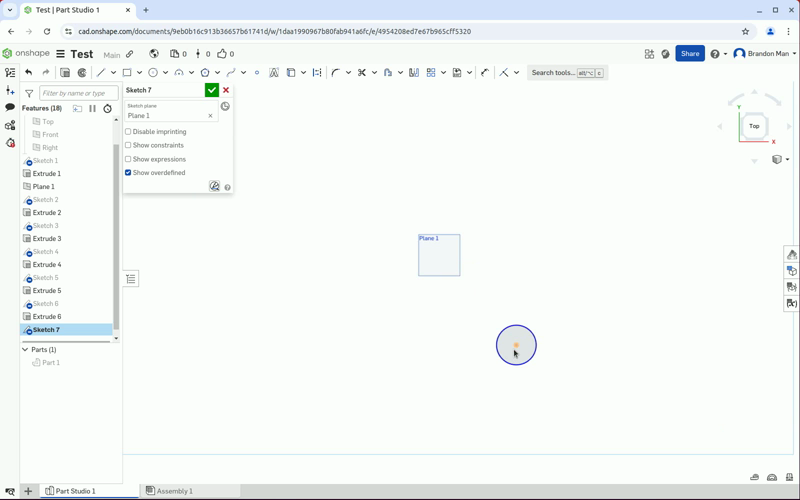
scroll(6)
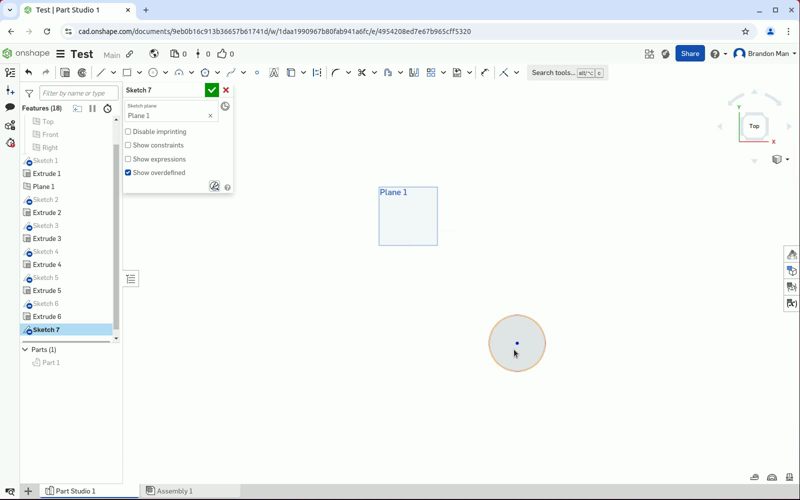
scroll(6)
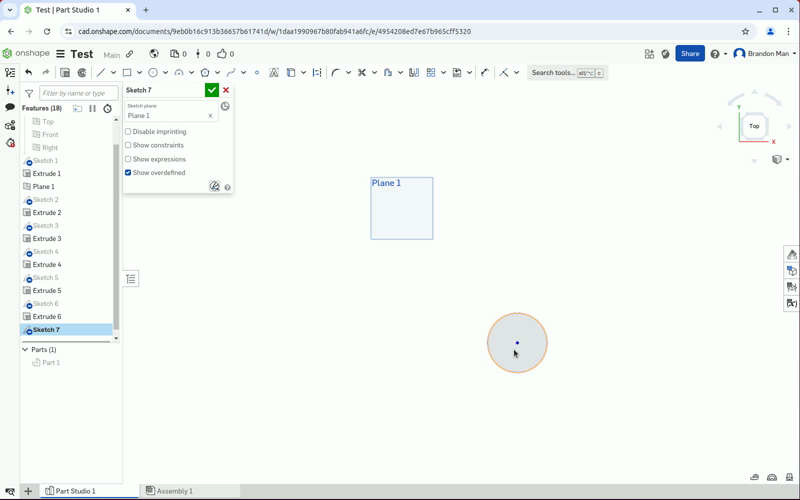
scroll(6)
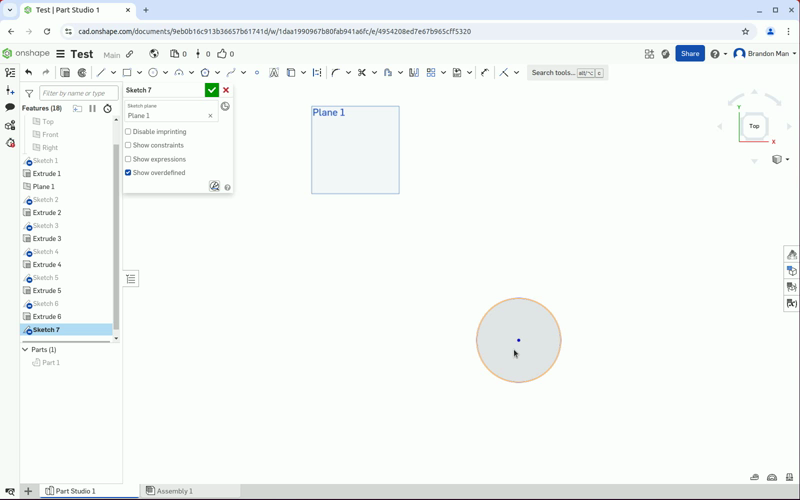
scroll(6)
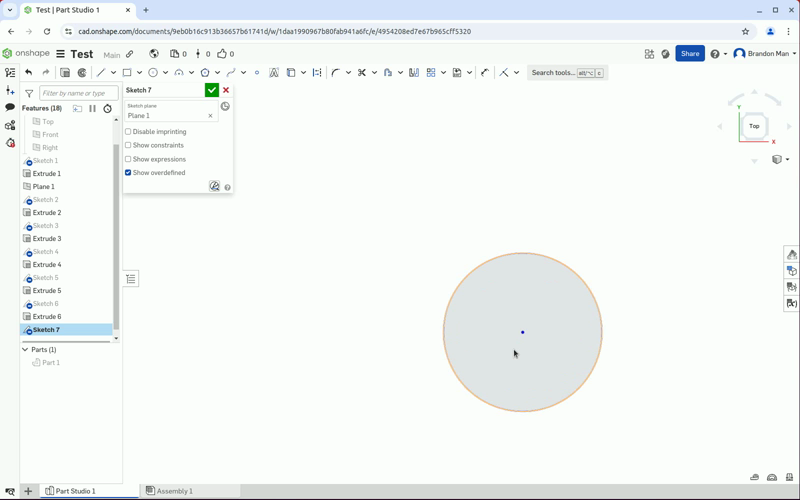
scroll(6)
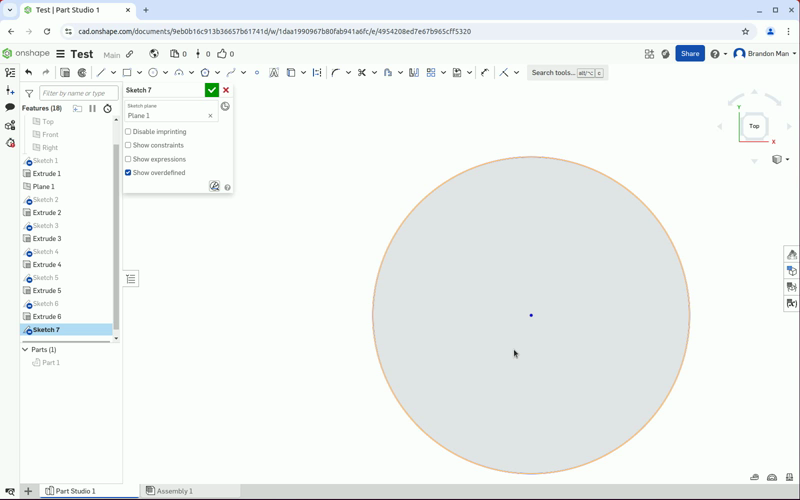
click(514, 349)
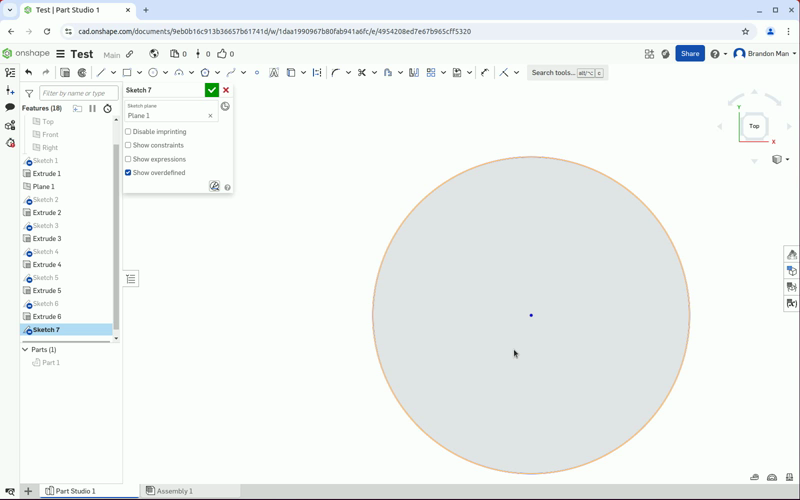
scroll(-6)
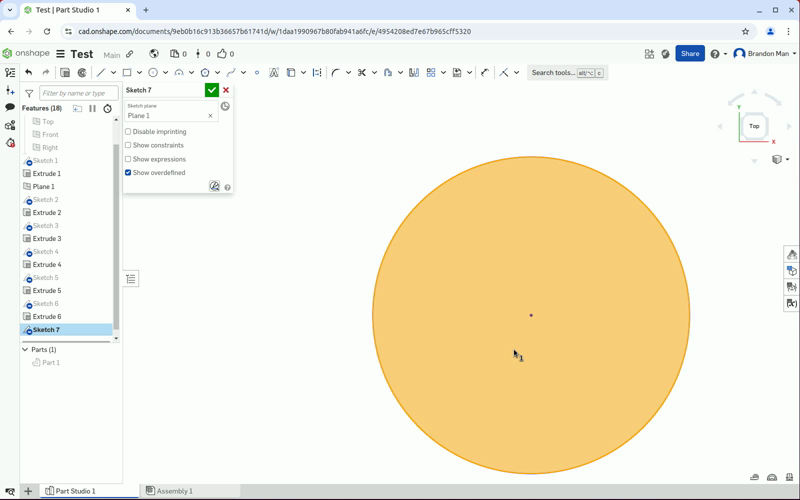
scroll(-6)
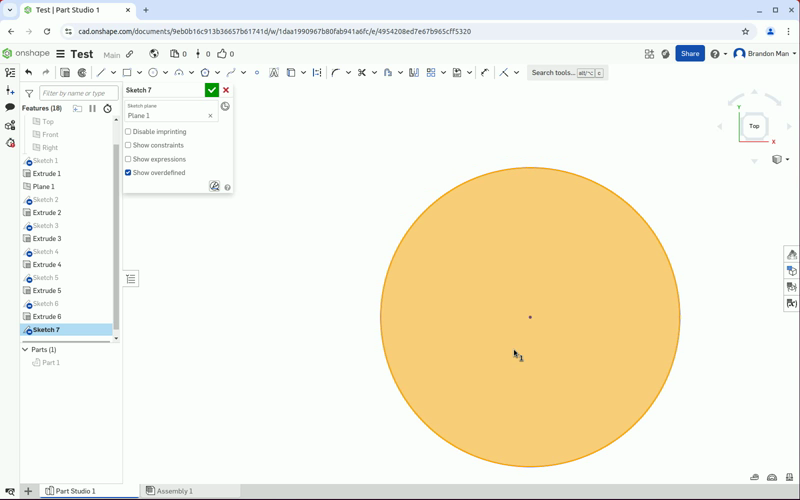
scroll(-6)
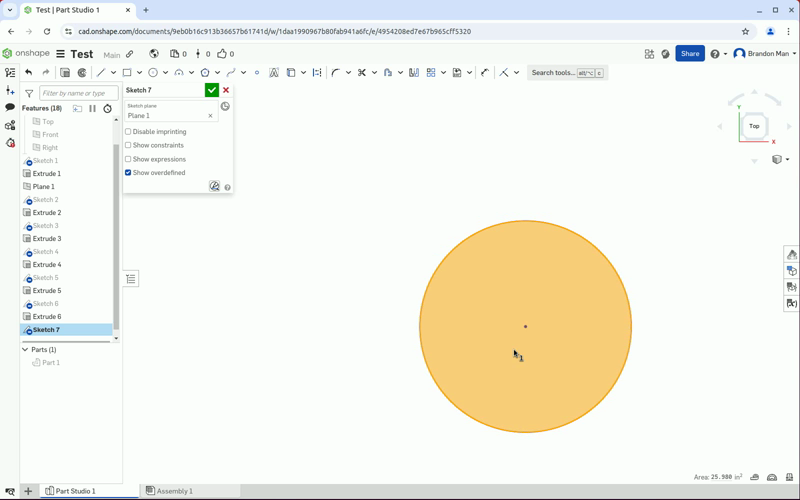
scroll(-6)
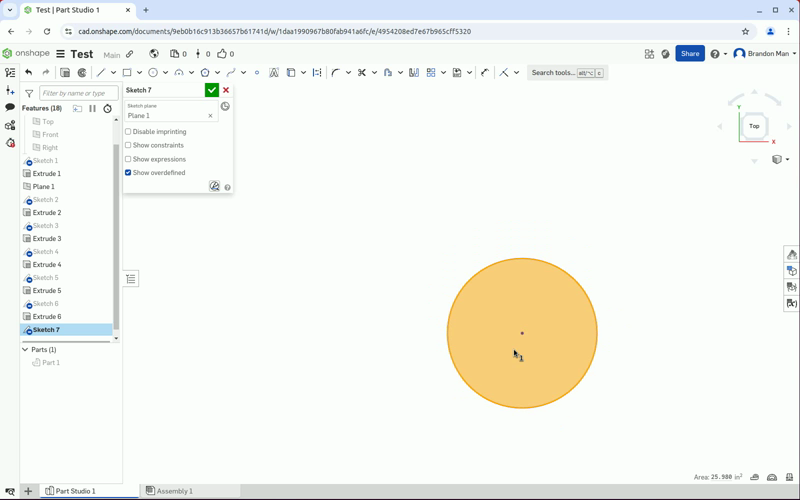
scroll(-6)
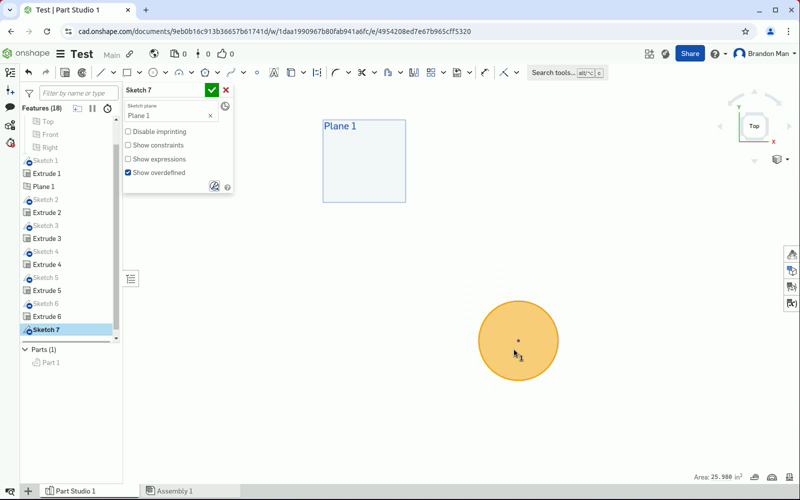
scroll(-6)
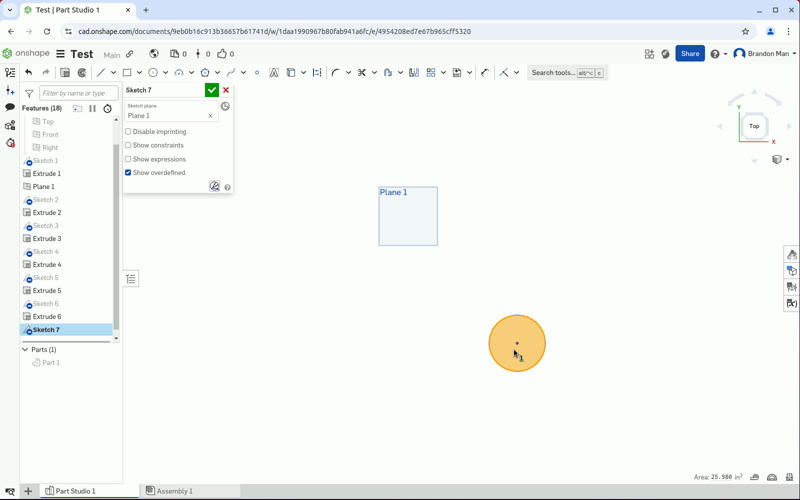
scroll(-6)
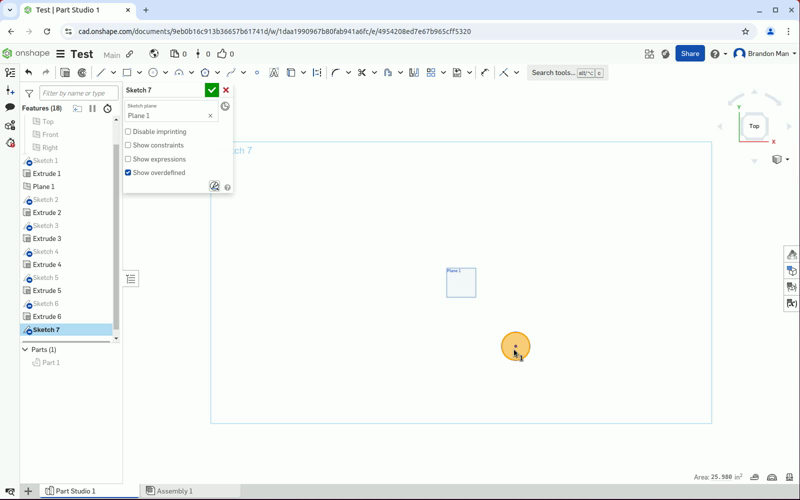
mouse_move(73, 352)
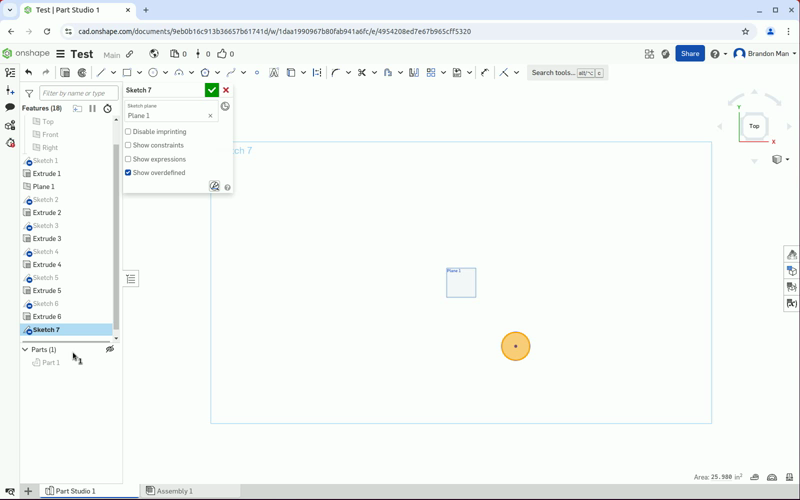
key(shift+y)
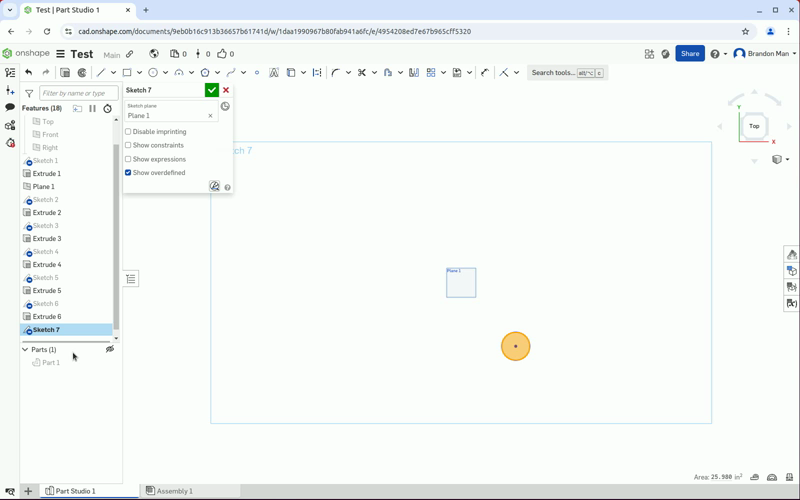
key(shift+e)
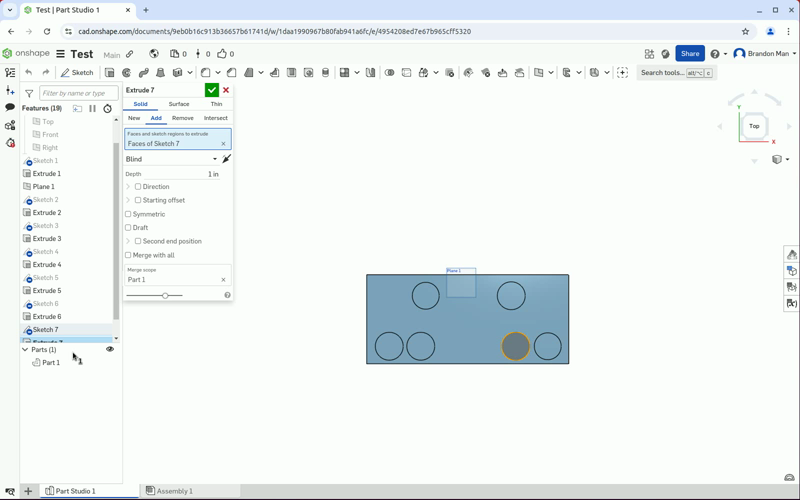
mouse_move(143, 106)
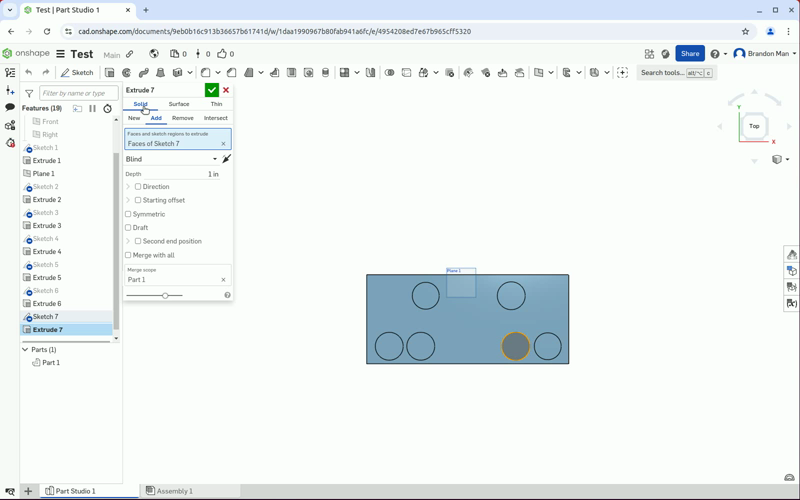
click(143, 106)
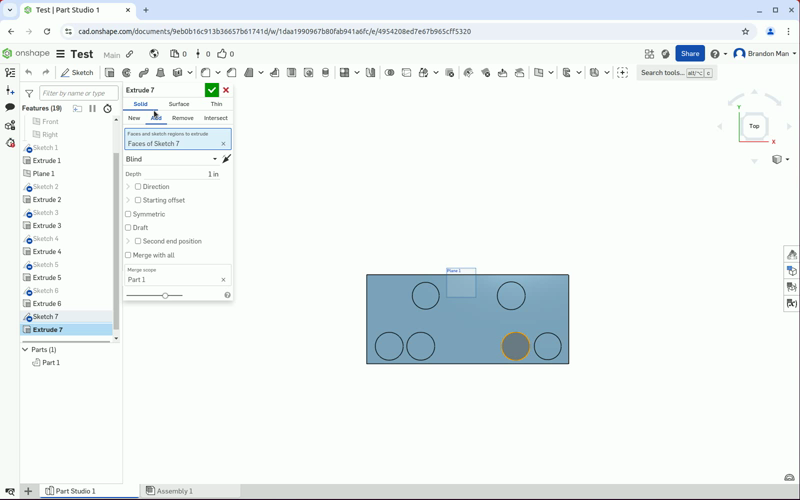
mouse_move(186, 120)
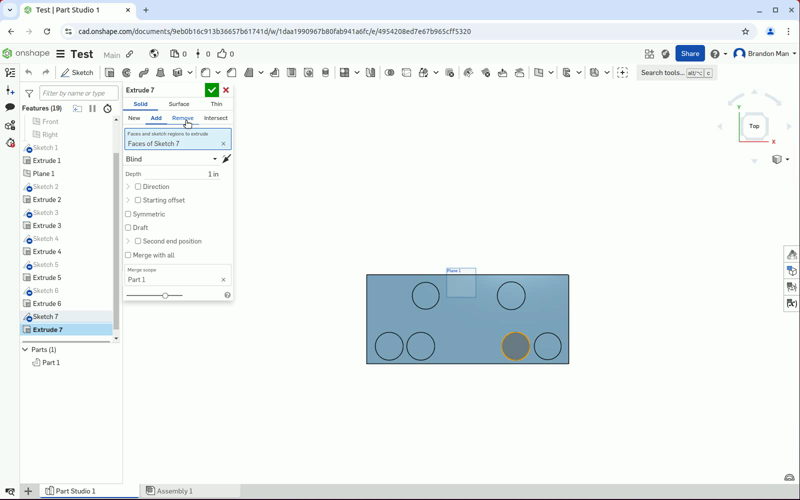
click(186, 120)
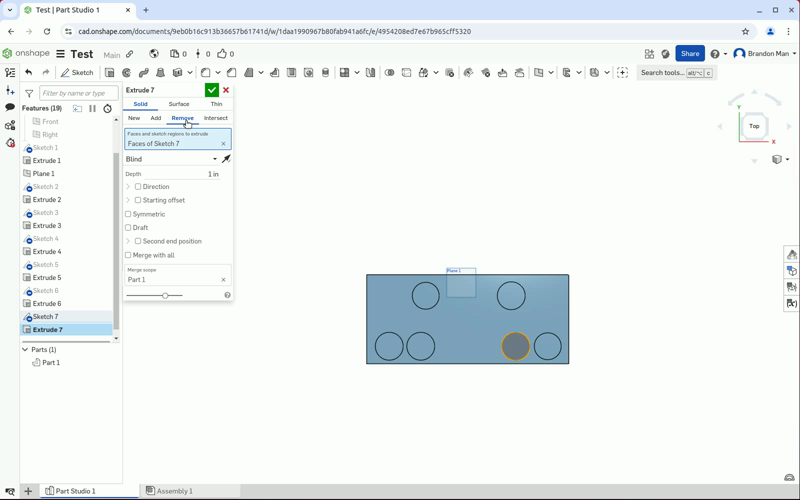
key(tab, 4)
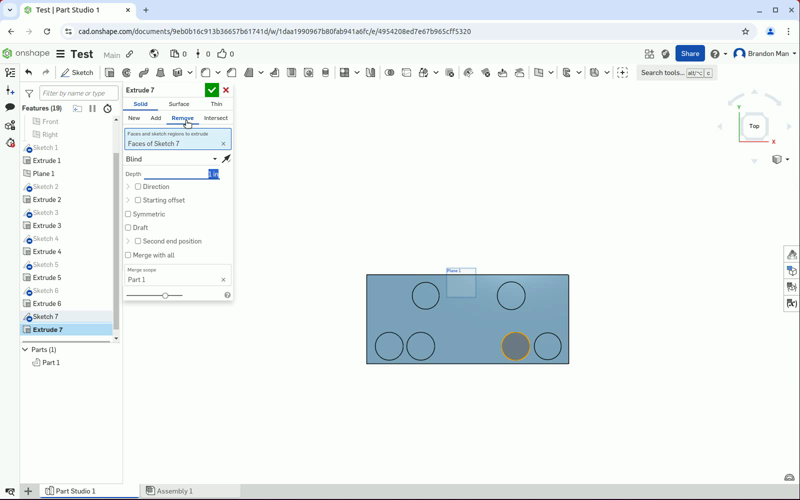
text(13.961)
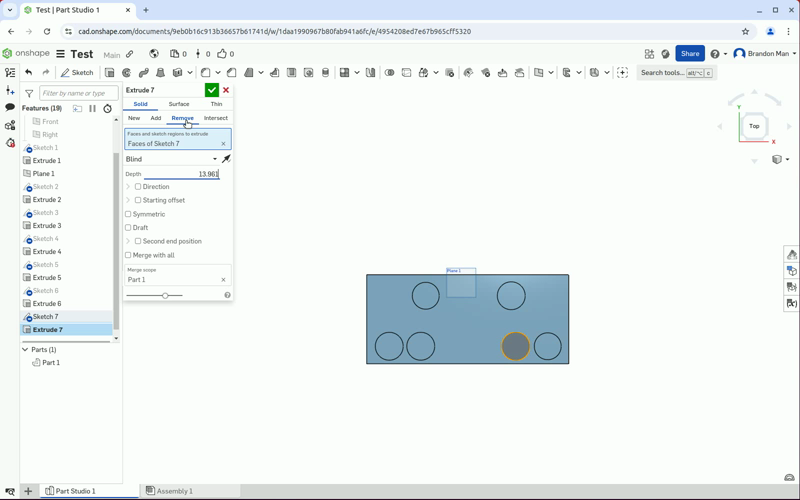
key(tab, 6)
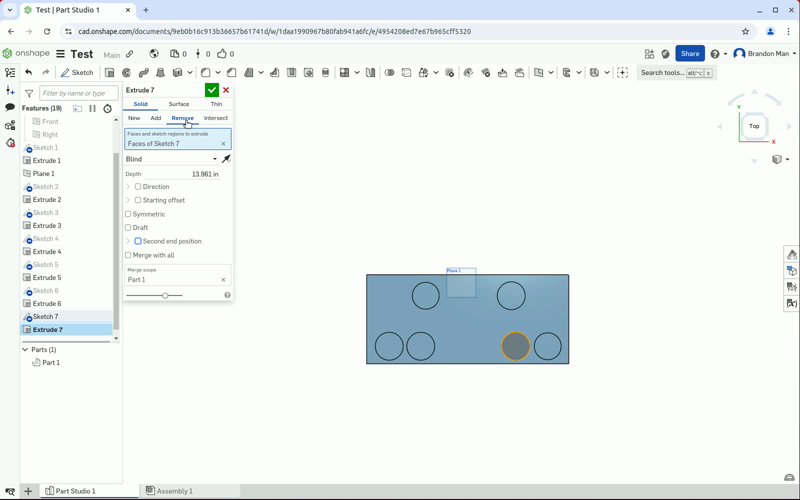
key(space)
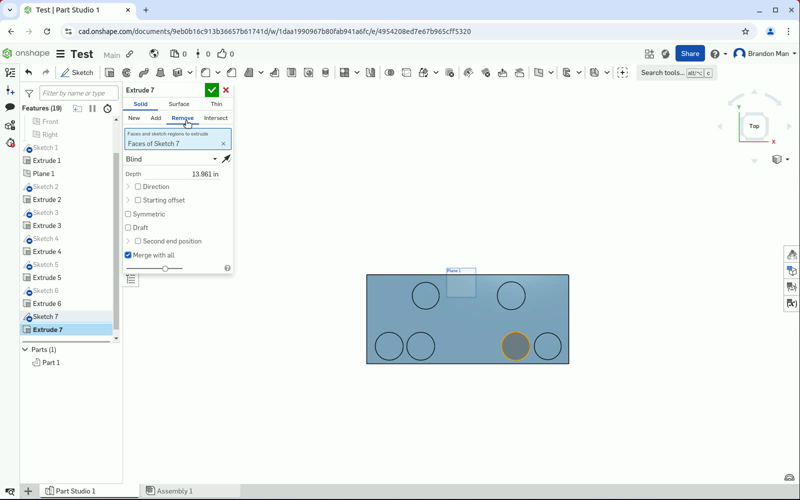
key(enter)
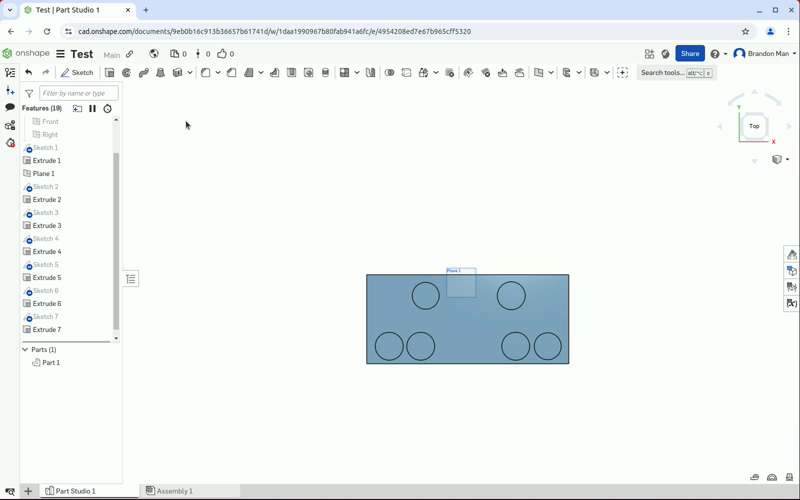
key(shift+h)
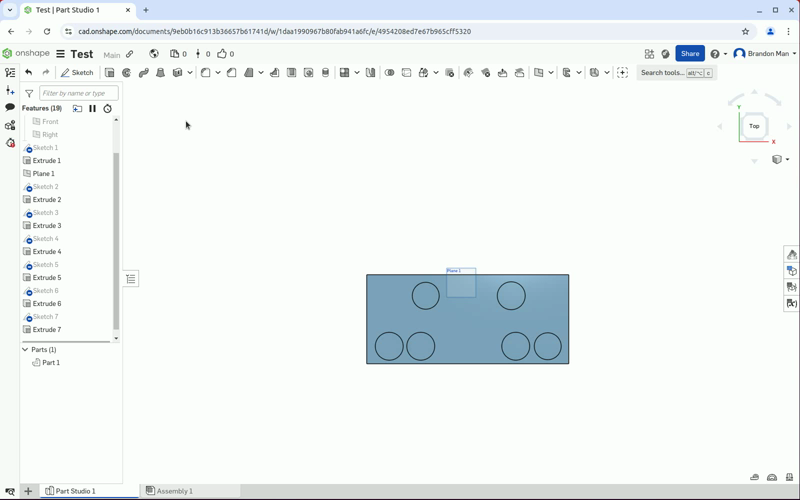
key(shift+h)
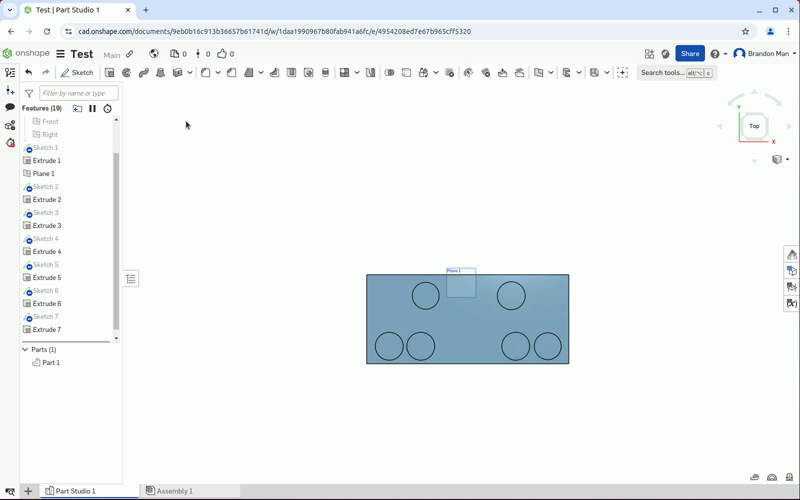
mouse_move(69, 150)
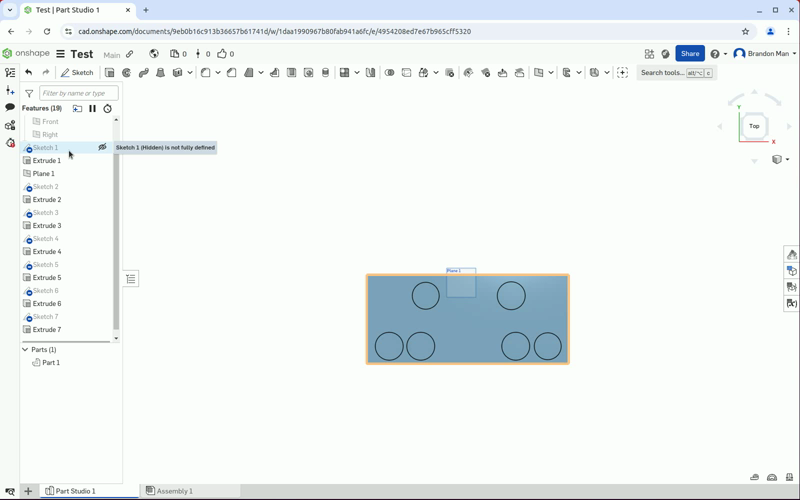
click(69, 150)
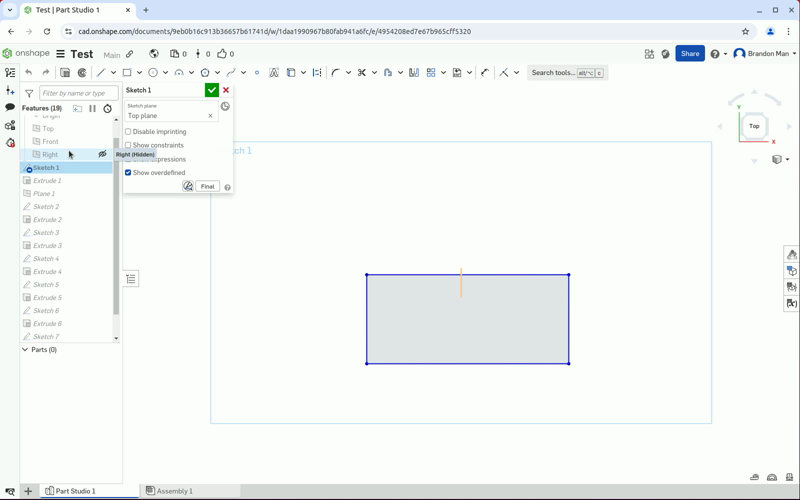
mouse_move(229, 92)
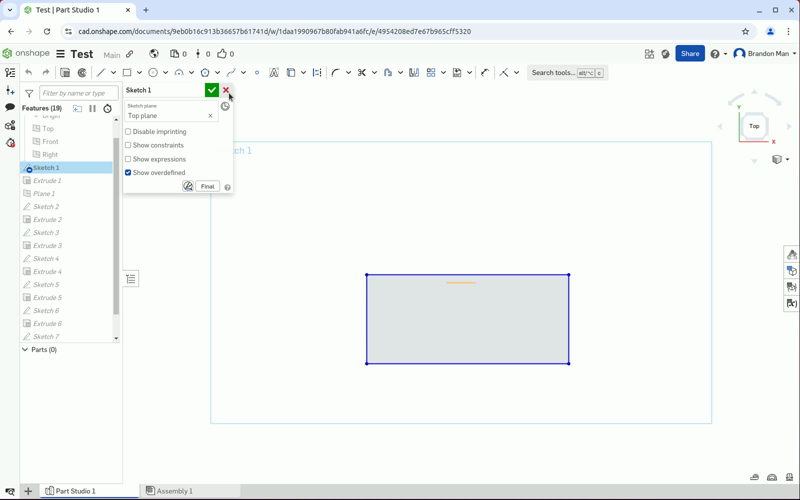
click(229, 92)
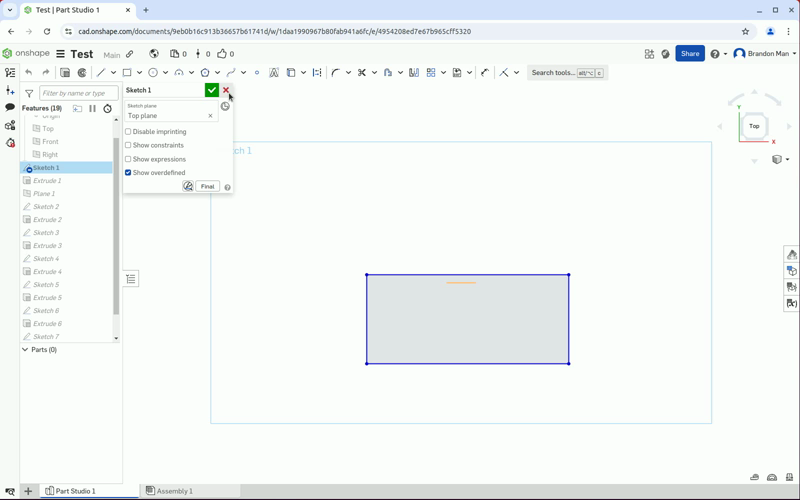
key(shift+s)
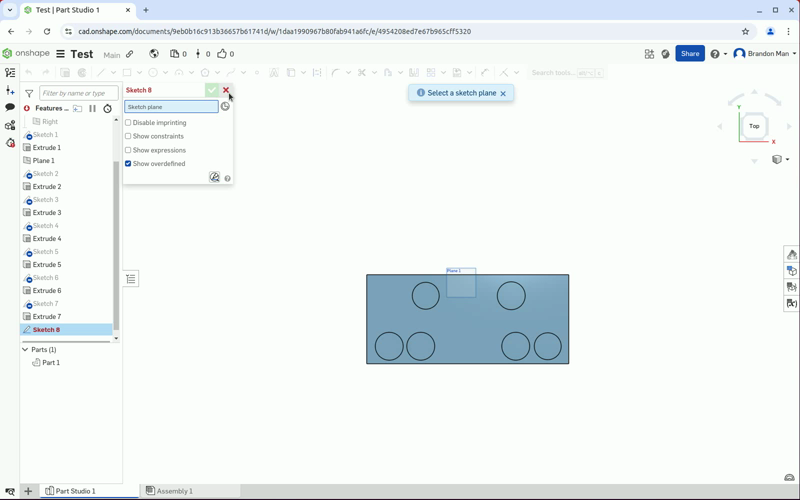
mouse_move(69, 163)
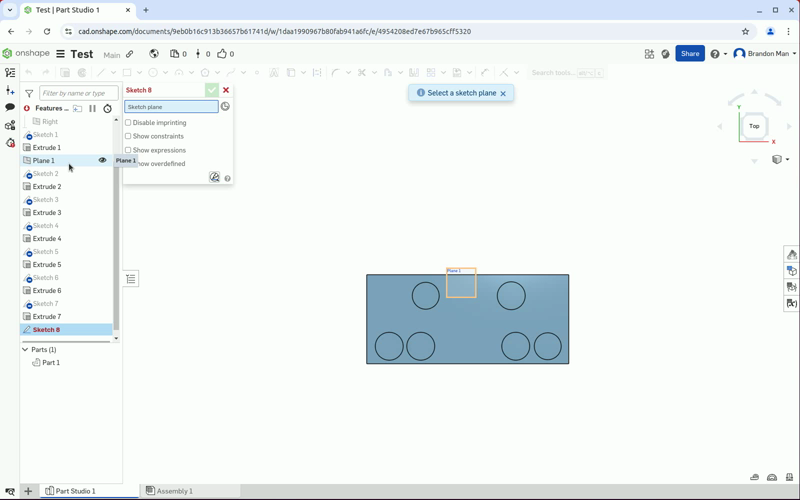
click(69, 163)
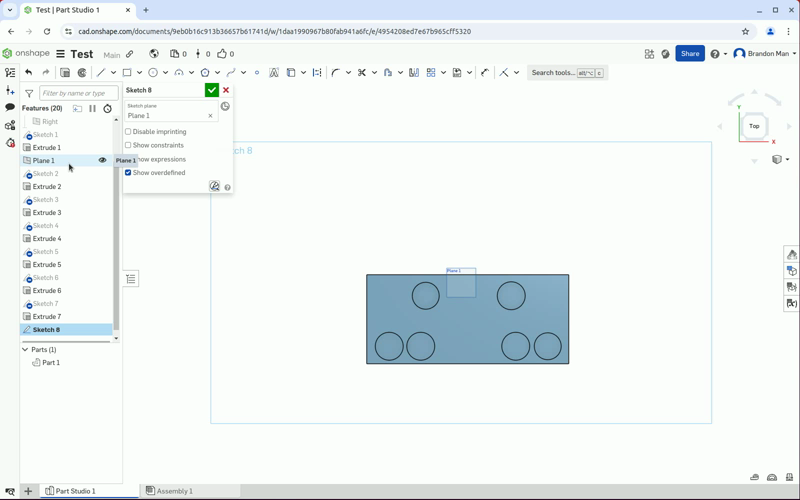
mouse_move(73, 352)
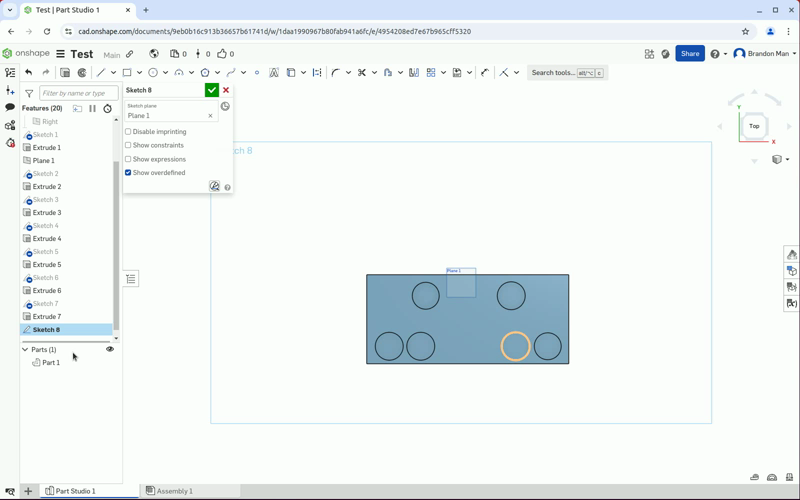
key(y)
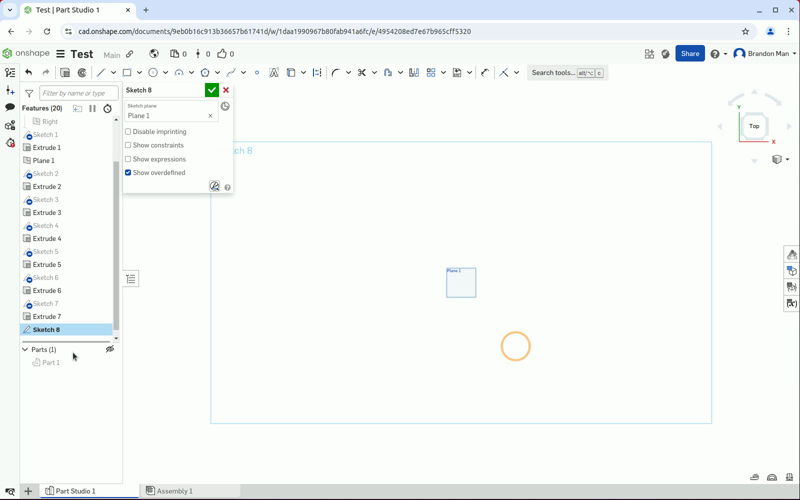
key(c)
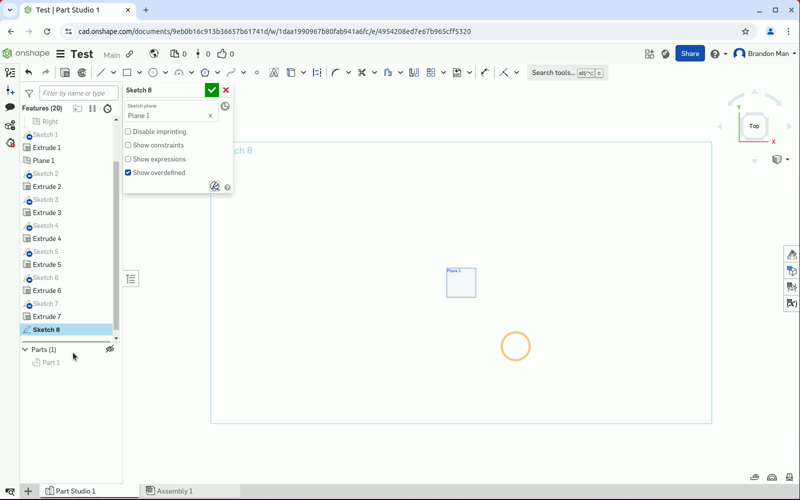
key_down(shift)
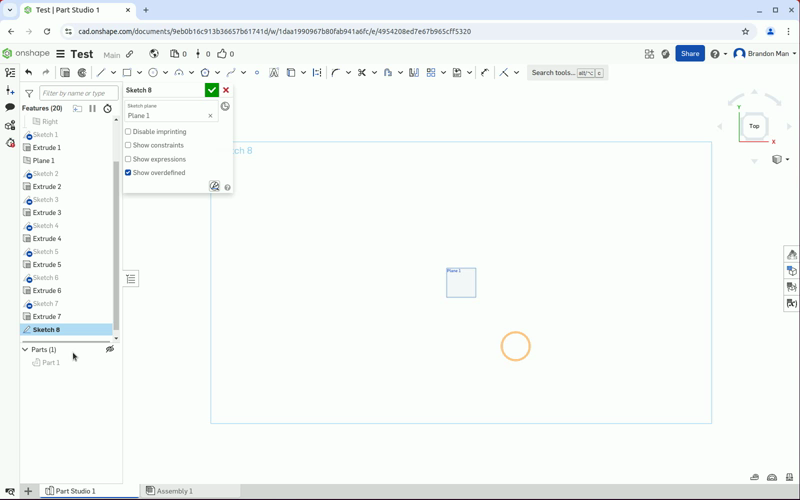
mouse_move(452, 346)
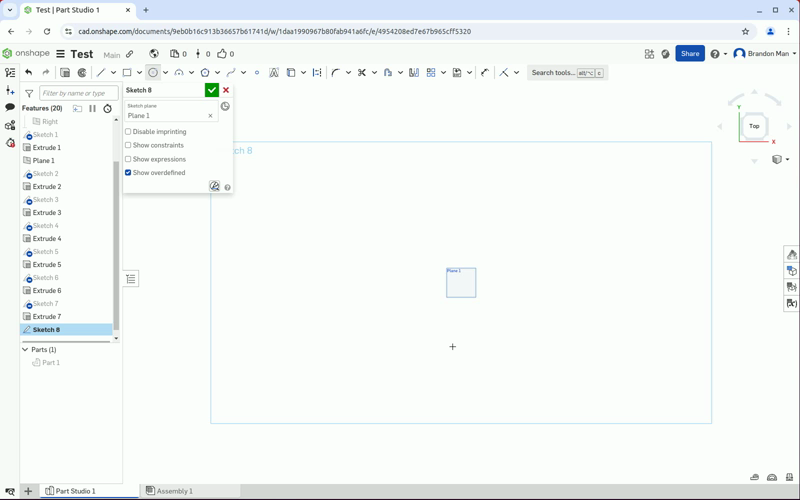
click(452, 346)
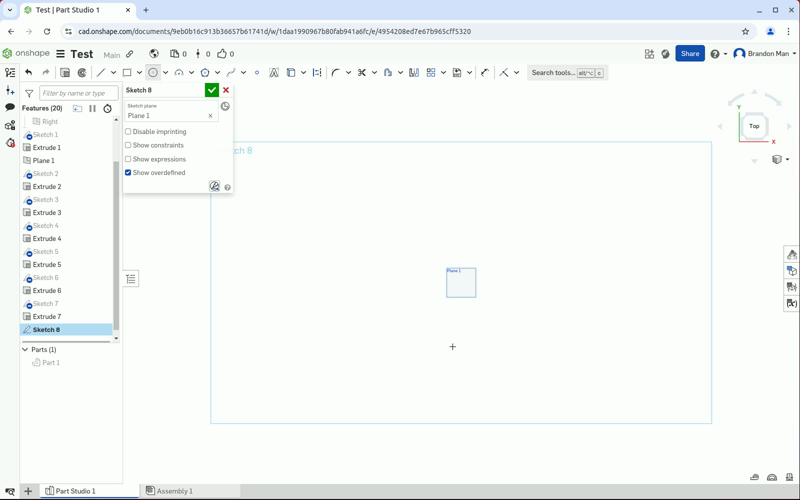
key_up(shift)
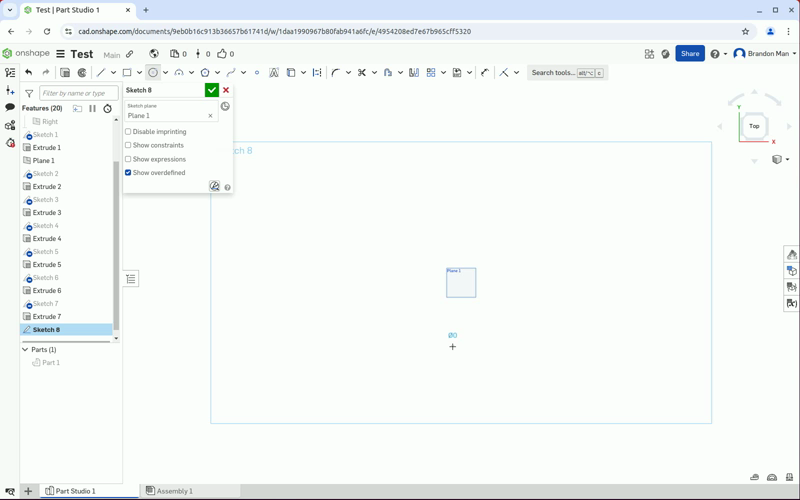
mouse_move(466, 346)
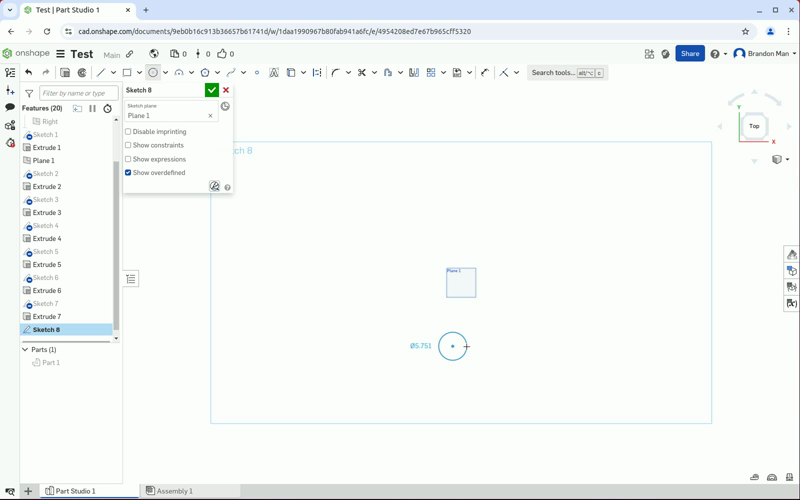
click(466, 346)
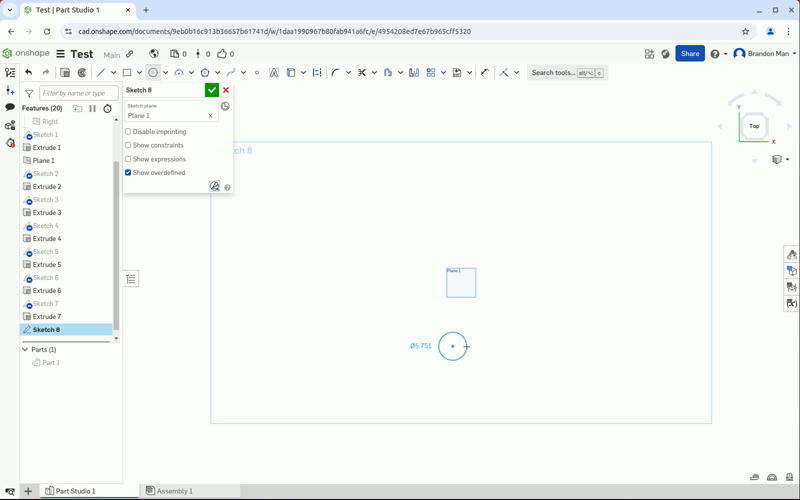
key(esc)
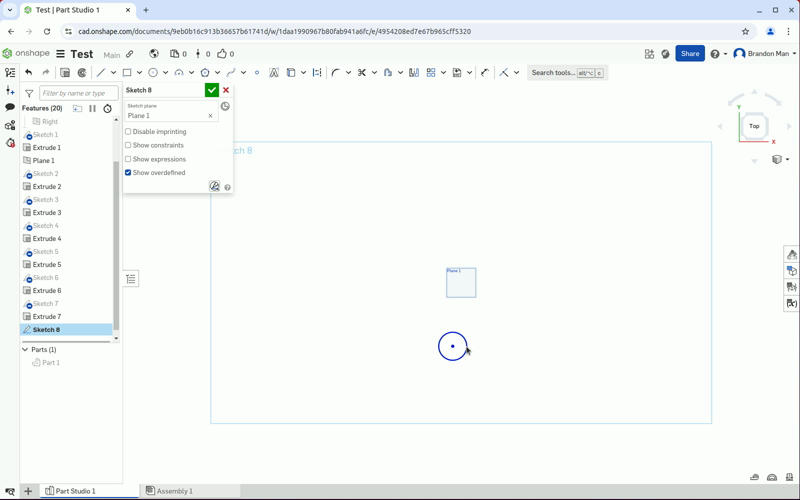
mouse_move(449, 341)
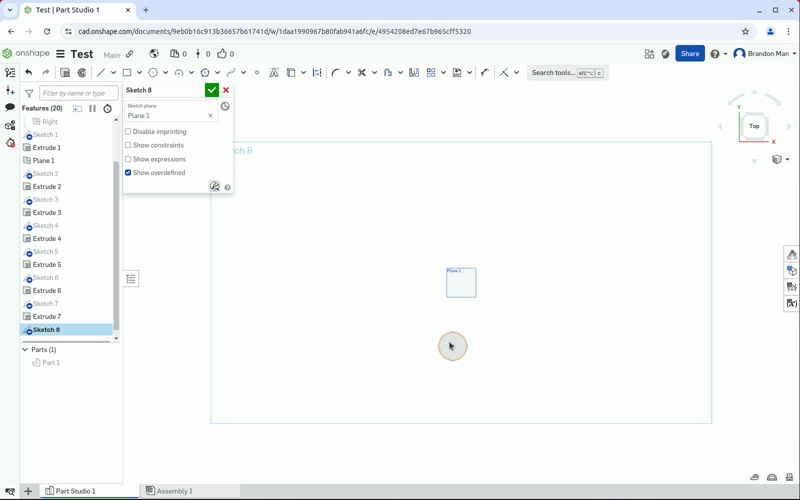
scroll(6)
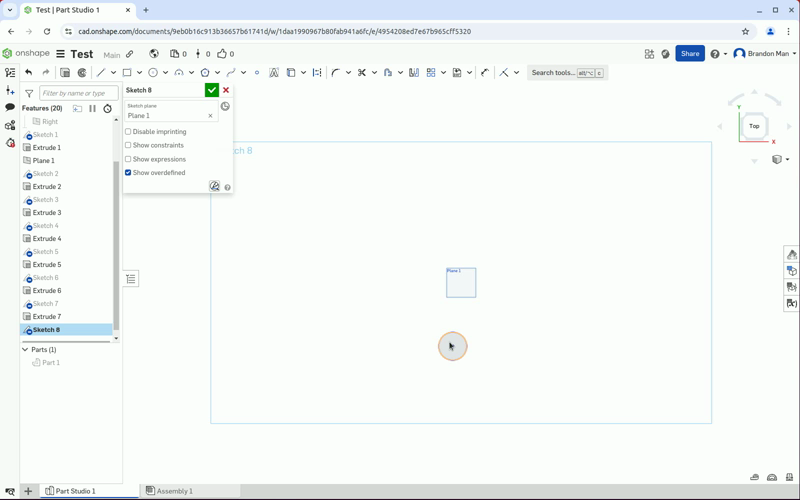
scroll(6)
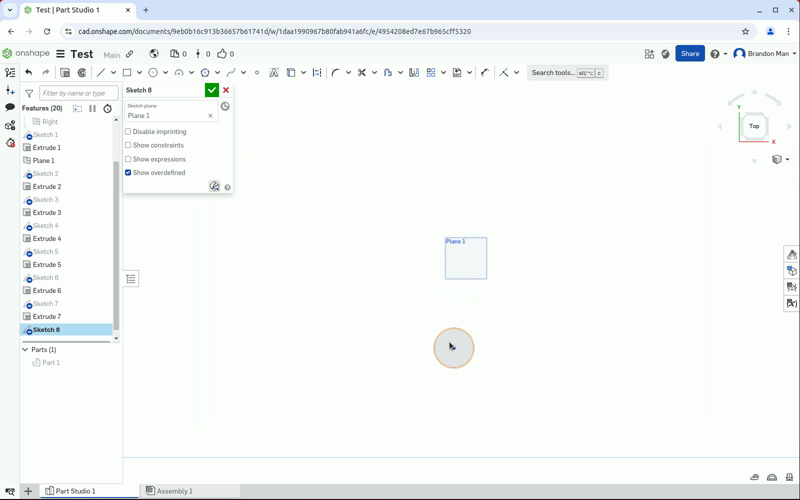
scroll(6)
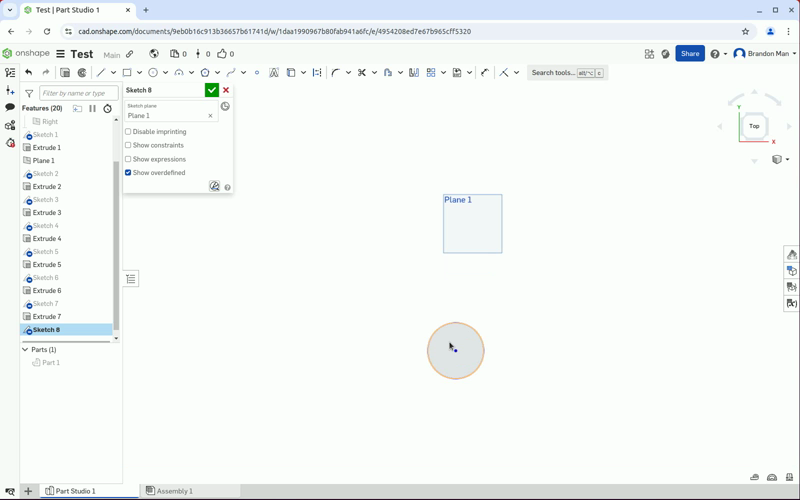
scroll(6)
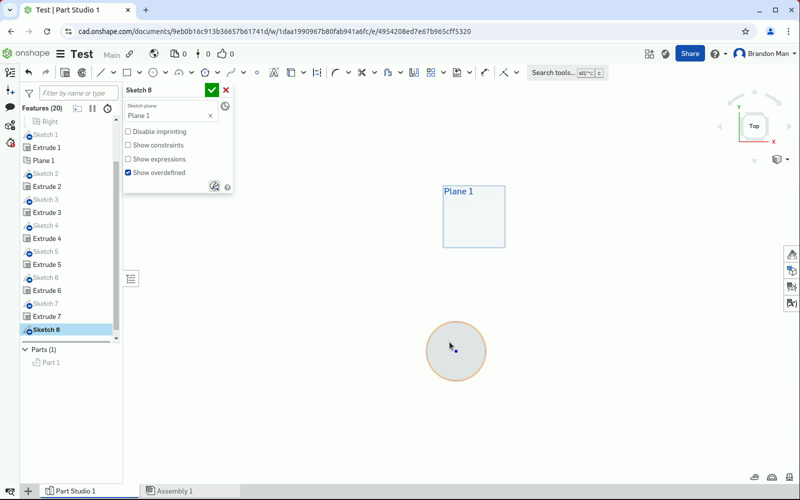
scroll(6)
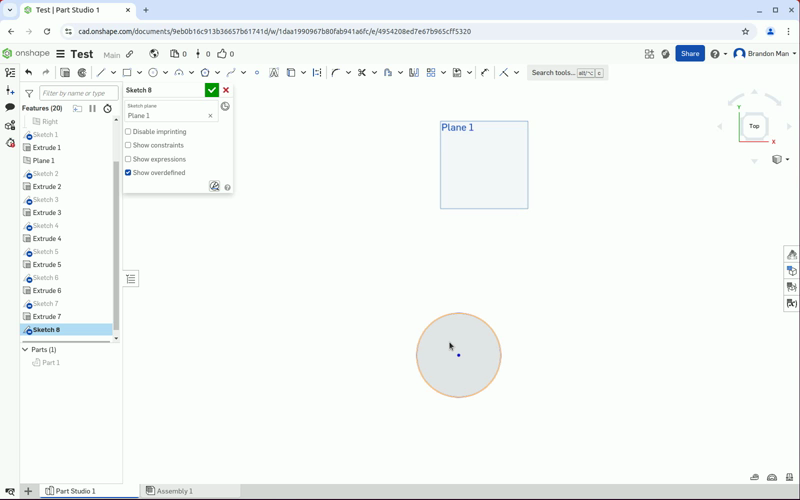
scroll(6)
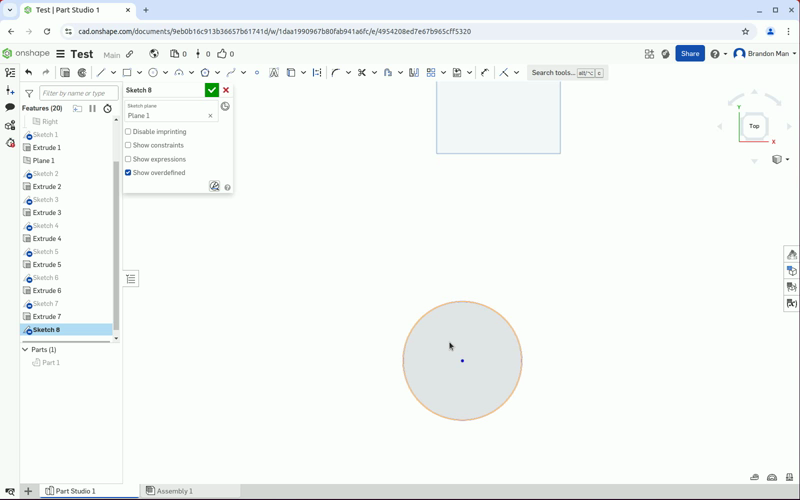
scroll(6)
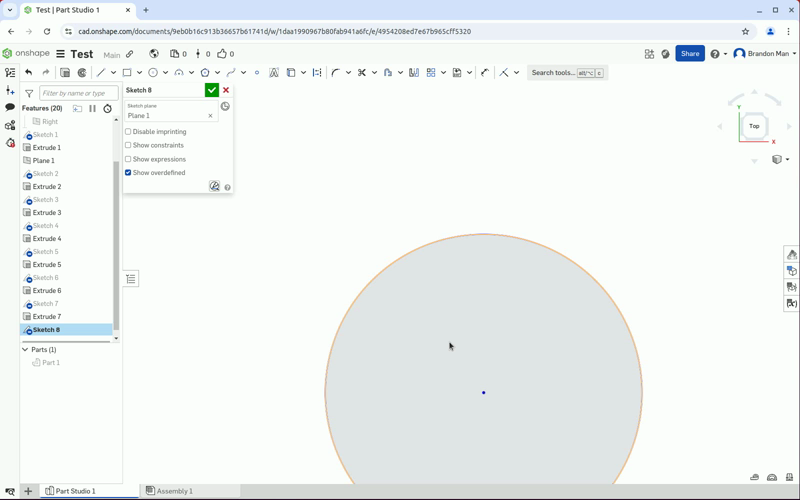
click(449, 341)
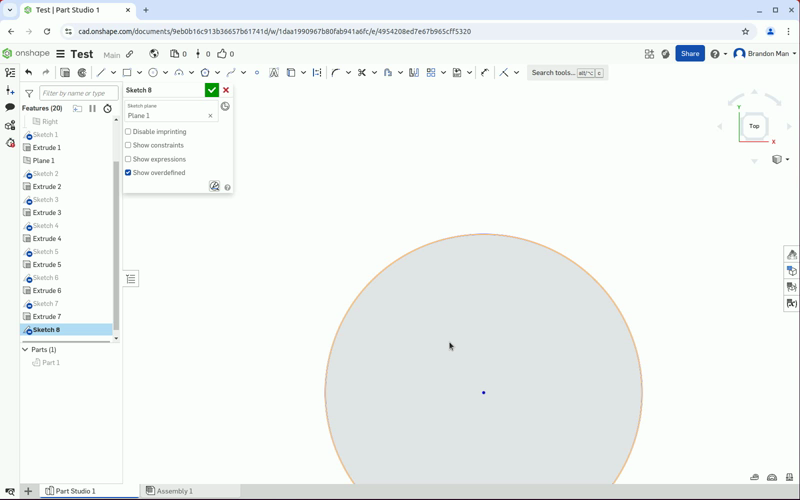
scroll(-6)
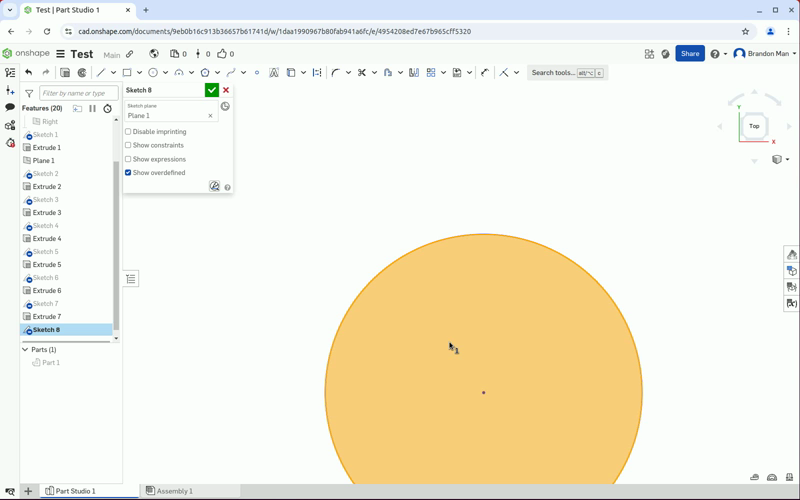
scroll(-6)
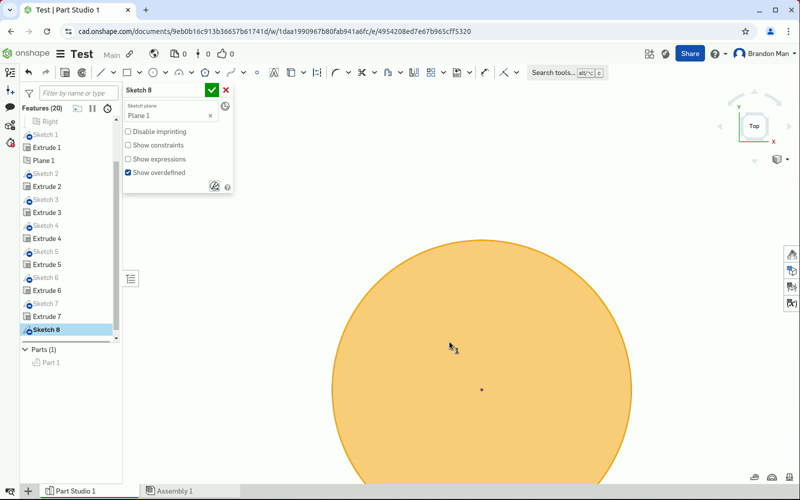
scroll(-6)
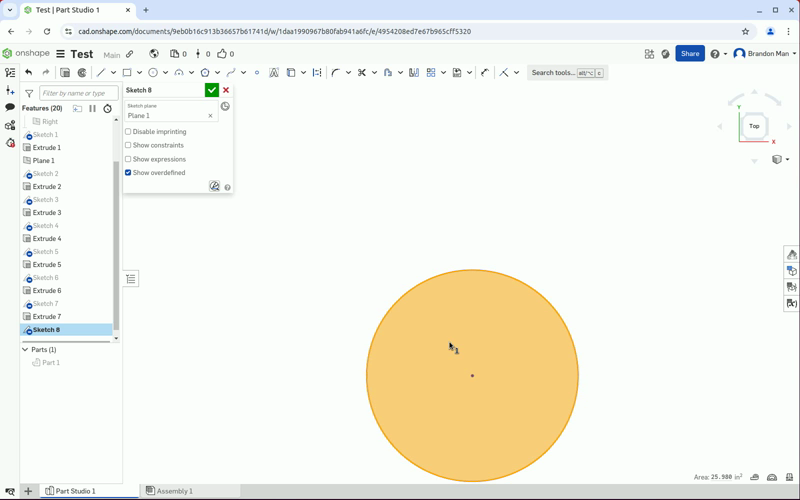
scroll(-6)
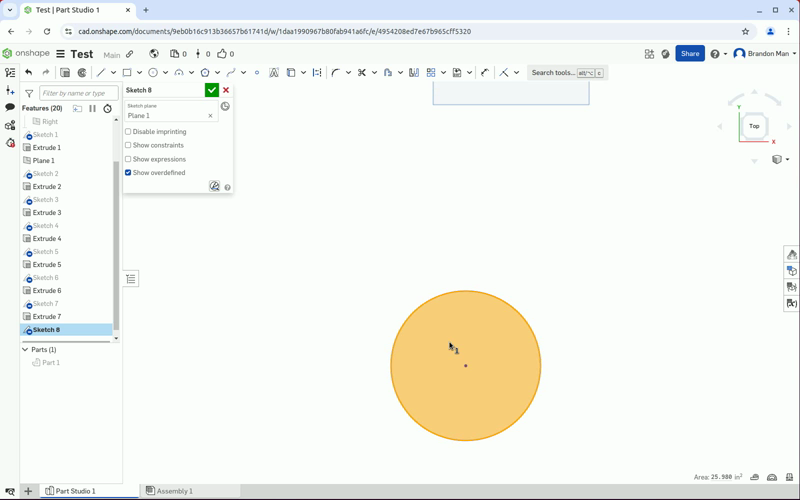
scroll(-6)
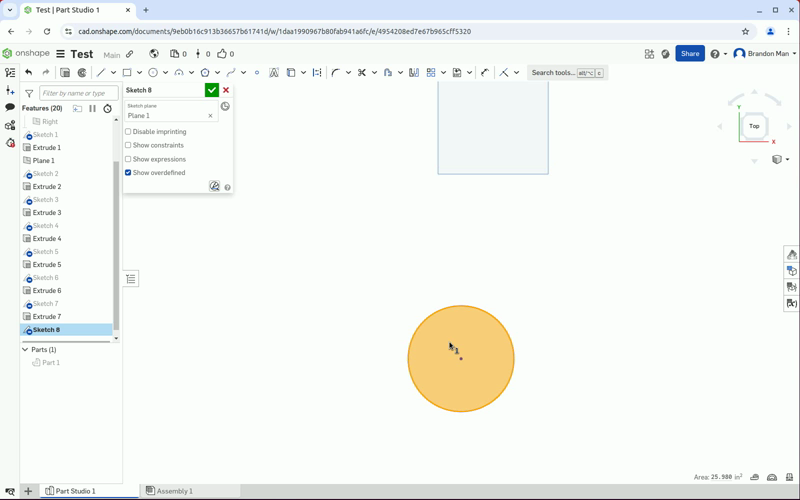
scroll(-6)
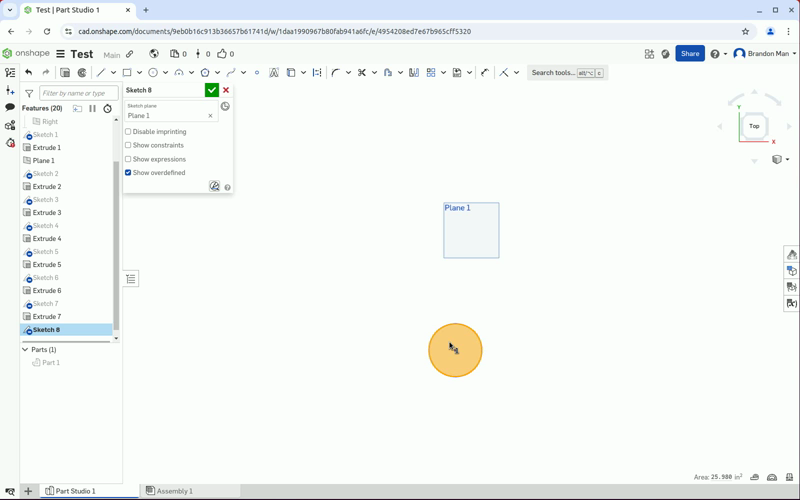
scroll(-6)
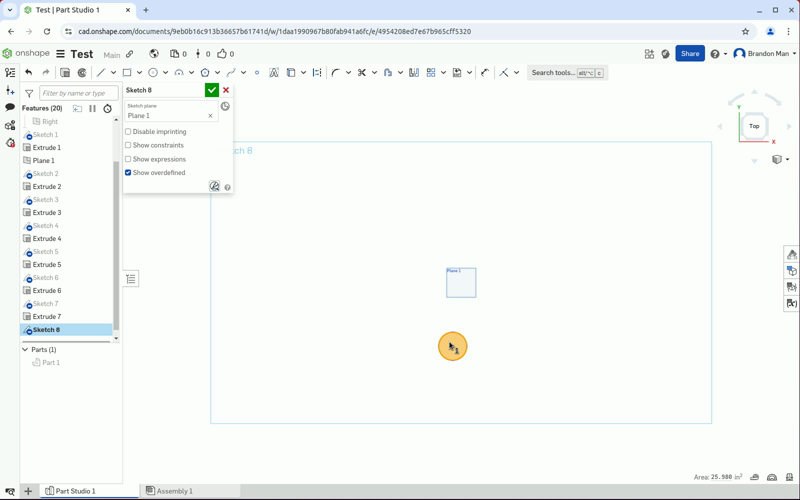
mouse_move(73, 352)
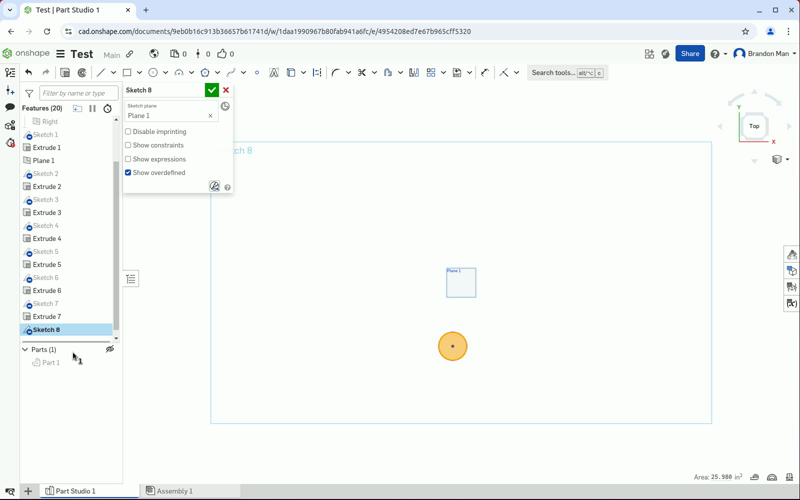
key(shift+y)
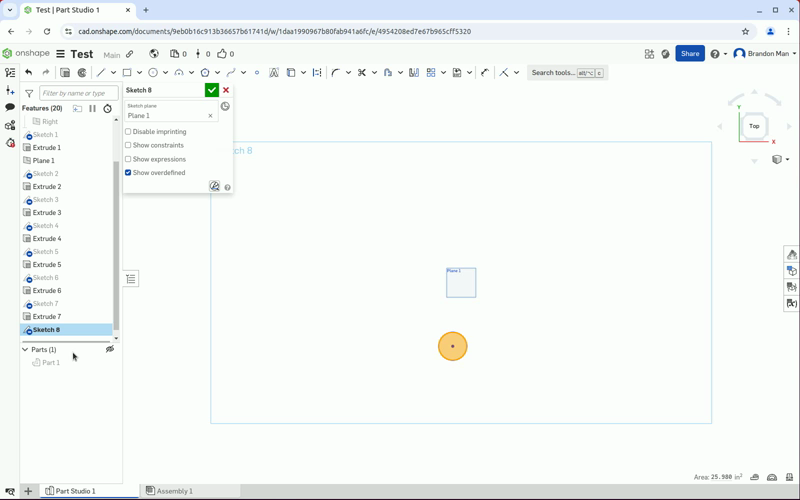
key(shift+e)
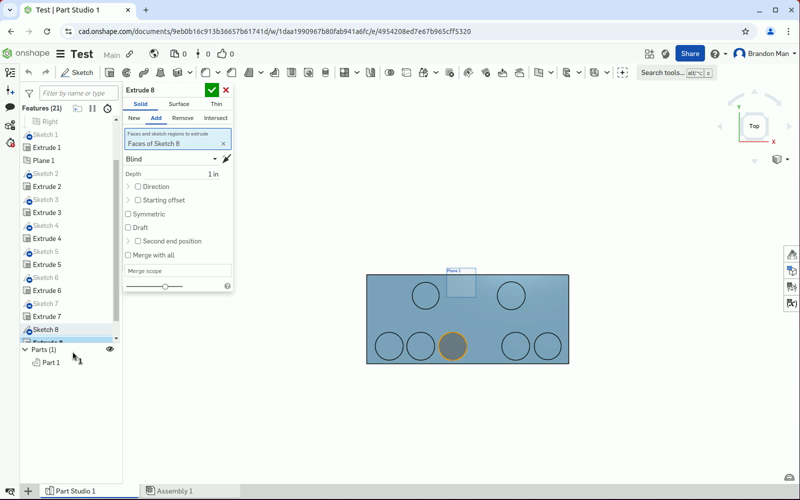
mouse_move(143, 106)
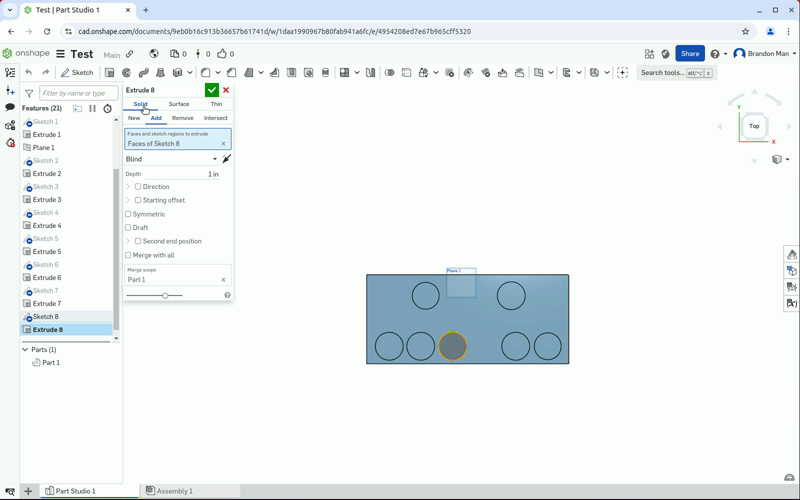
click(143, 106)
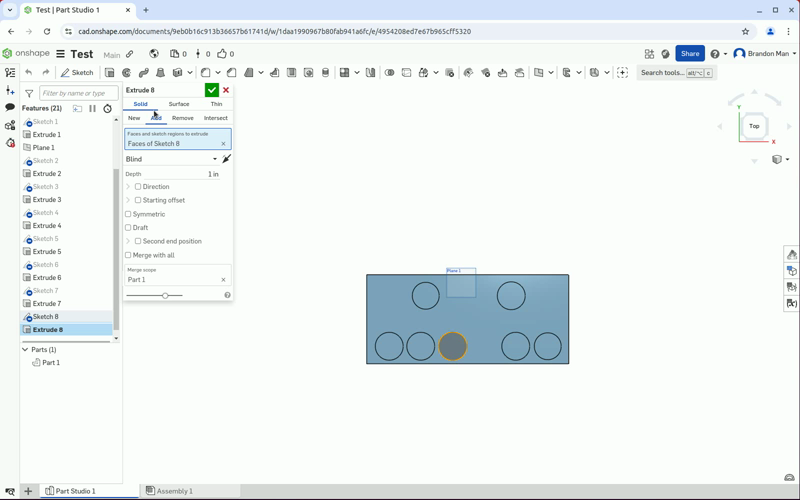
mouse_move(186, 120)
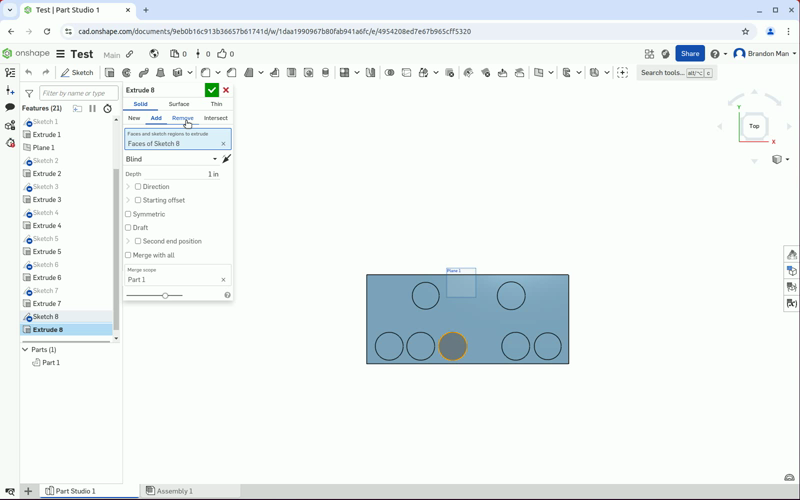
click(186, 120)
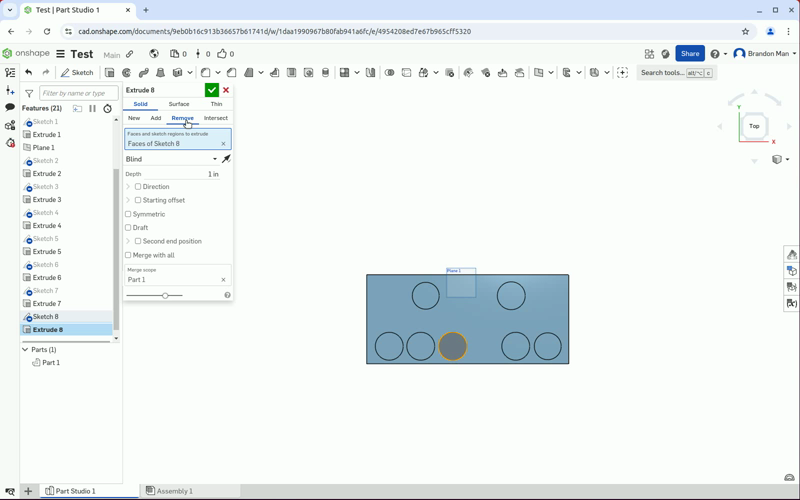
key(tab, 4)
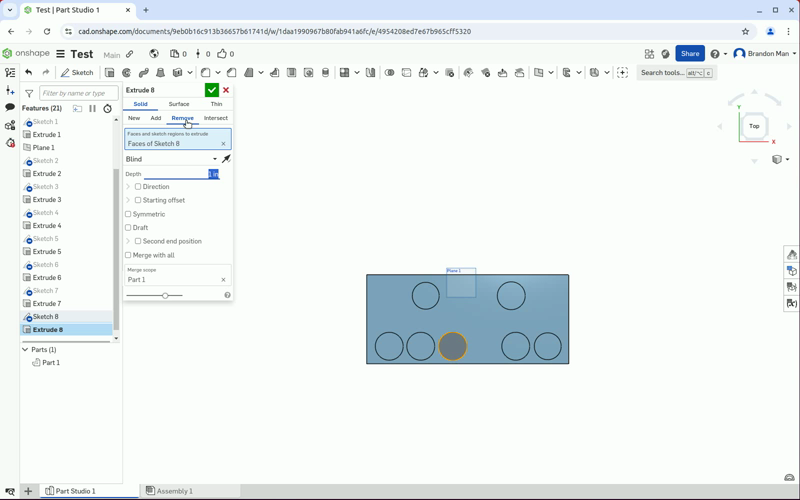
text(16.128)
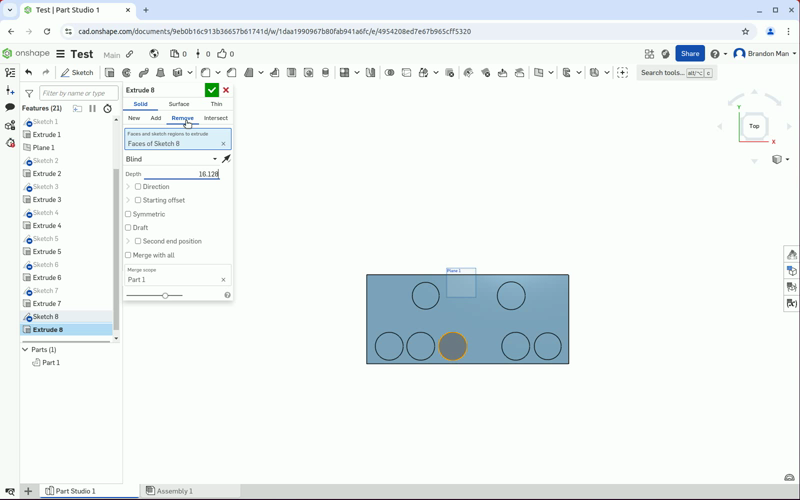
key(tab, 6)
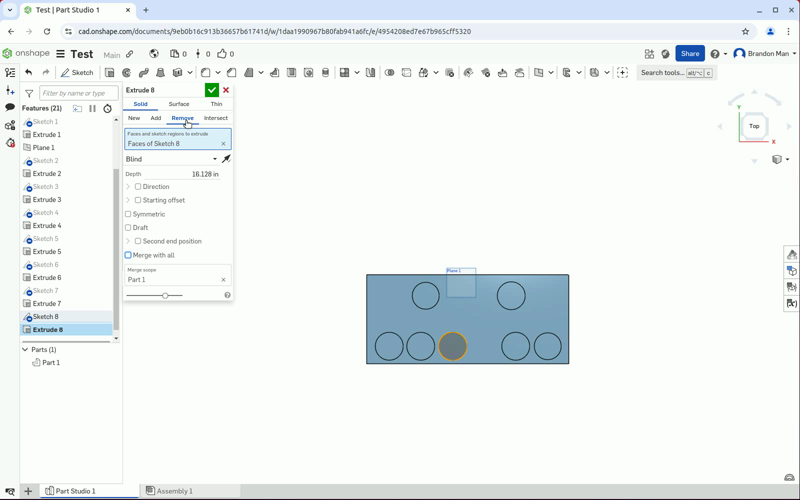
key(space)
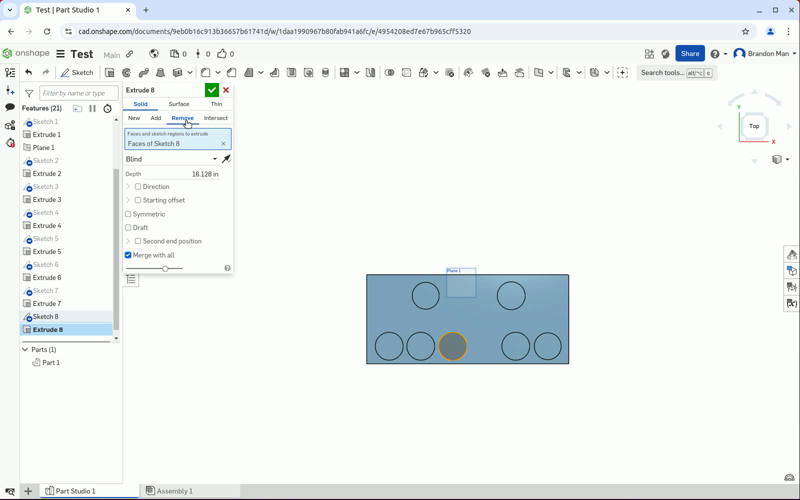
key(enter)
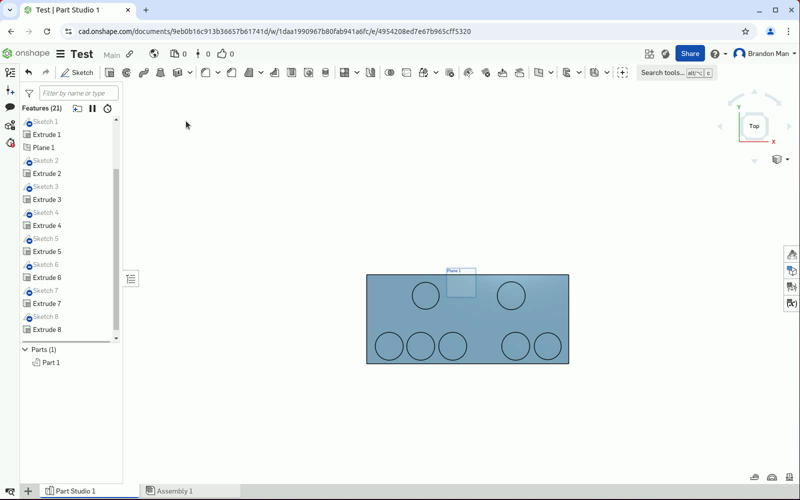
key(shift+h)
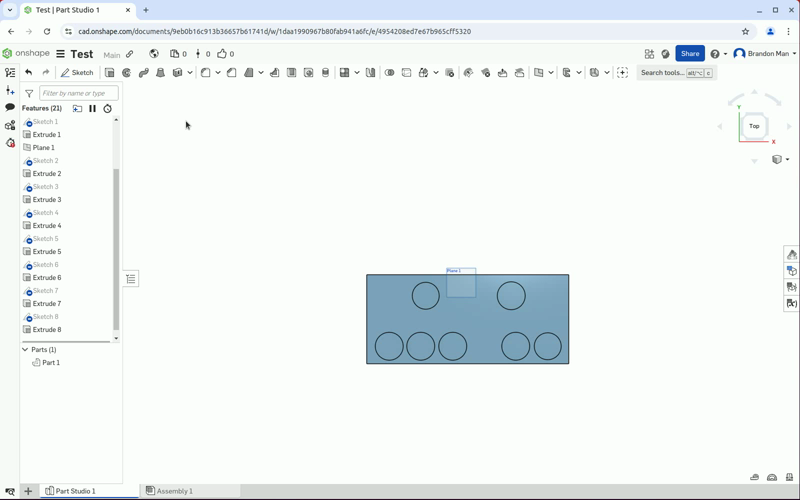
key(shift+h)
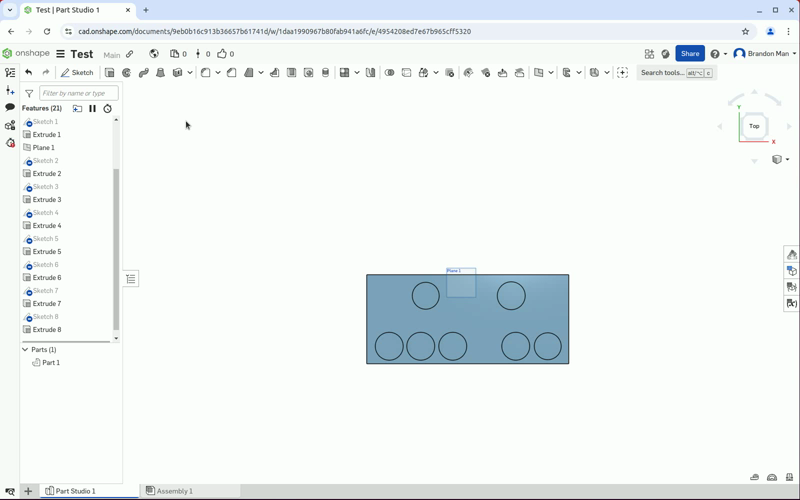
mouse_move(69, 124)
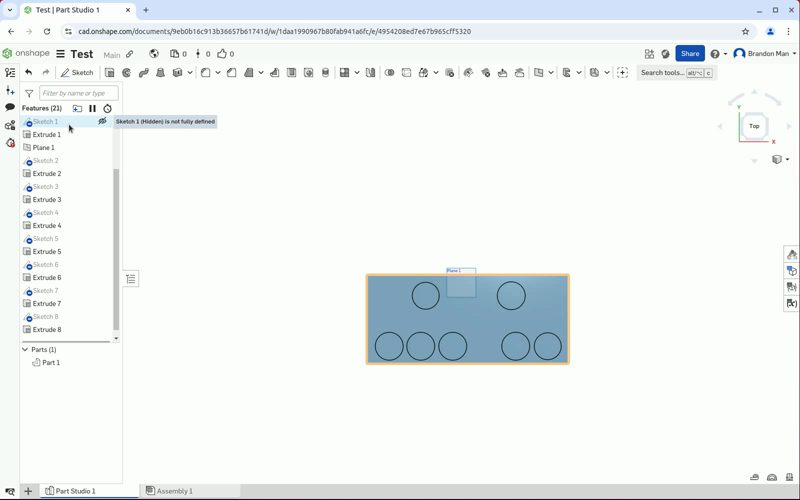
click(69, 124)
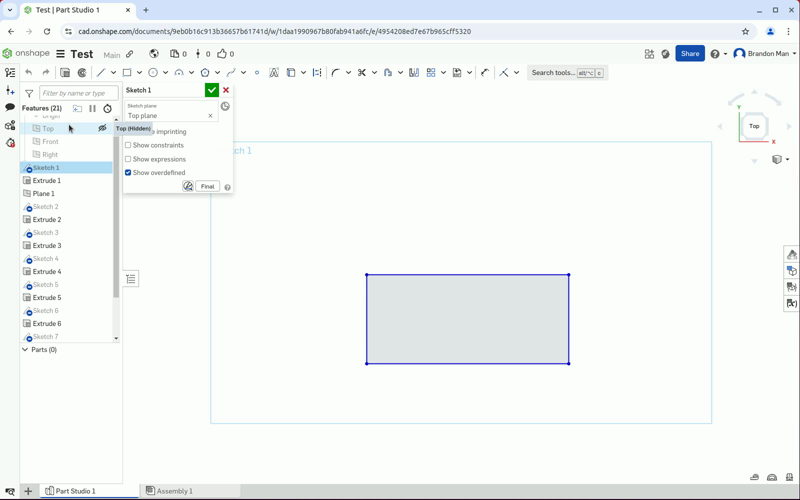
mouse_move(229, 92)
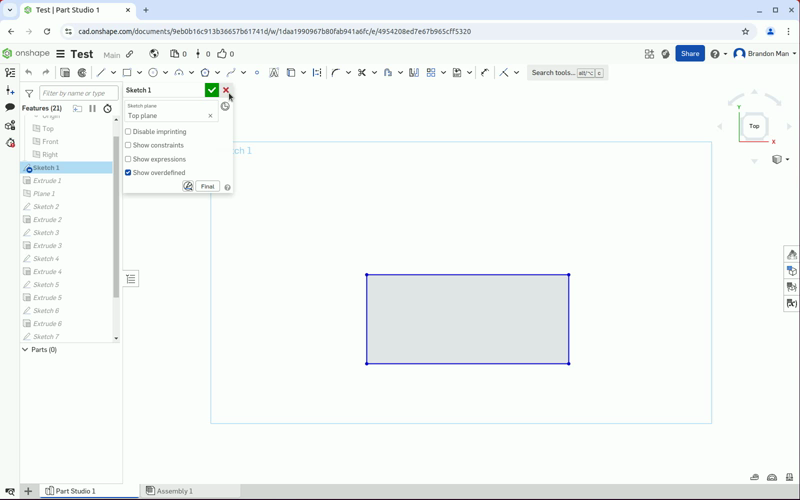
click(229, 92)
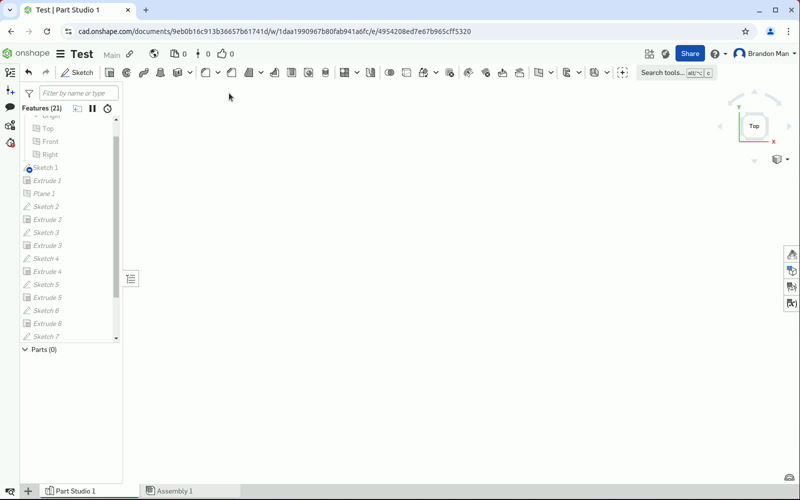
key(shift+s)
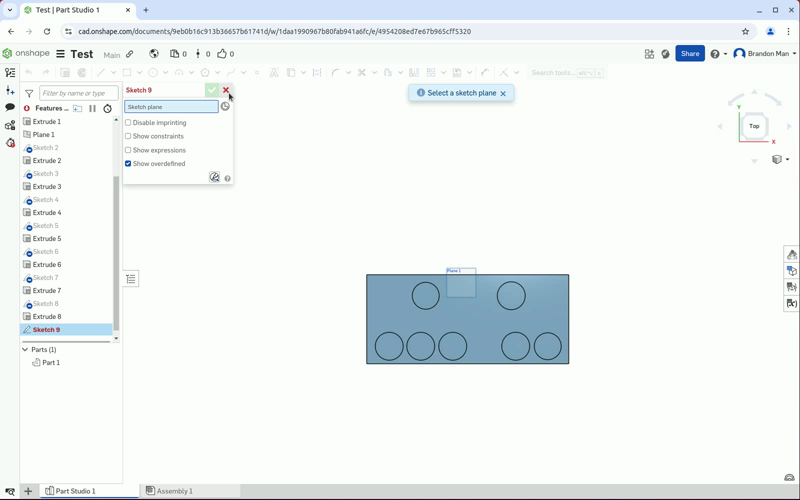
mouse_move(69, 137)
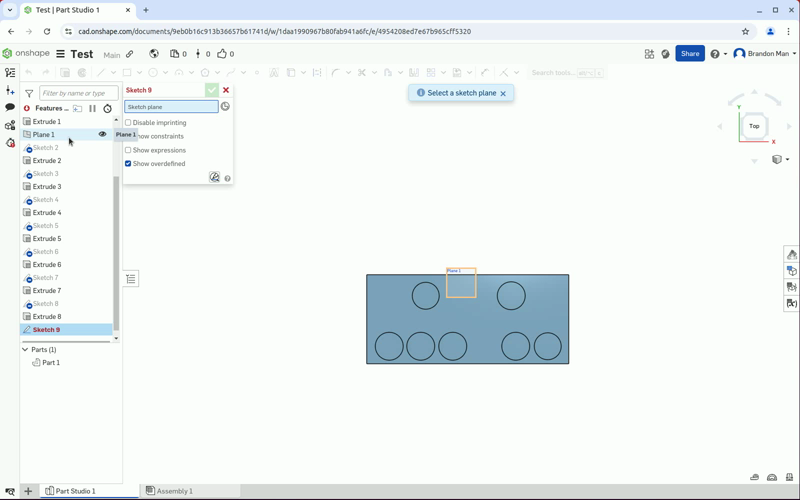
click(69, 137)
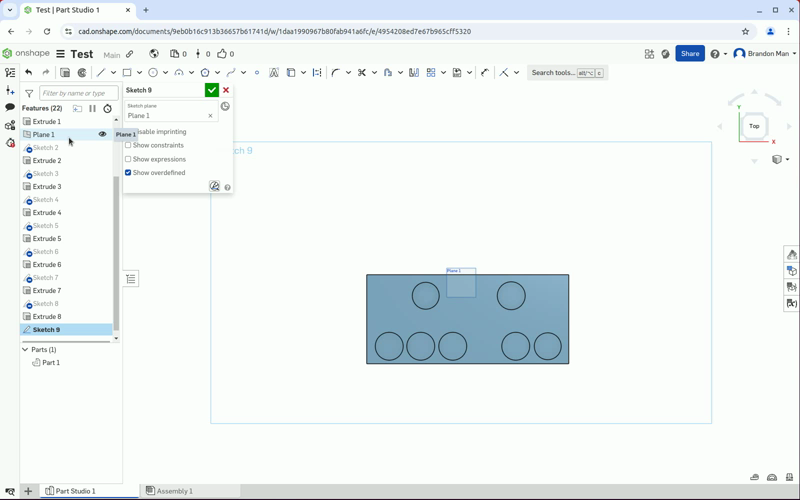
mouse_move(73, 352)
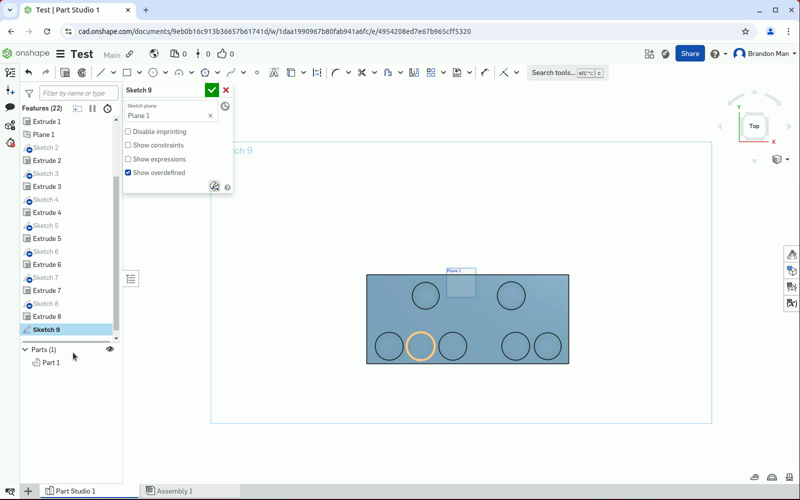
key(y)
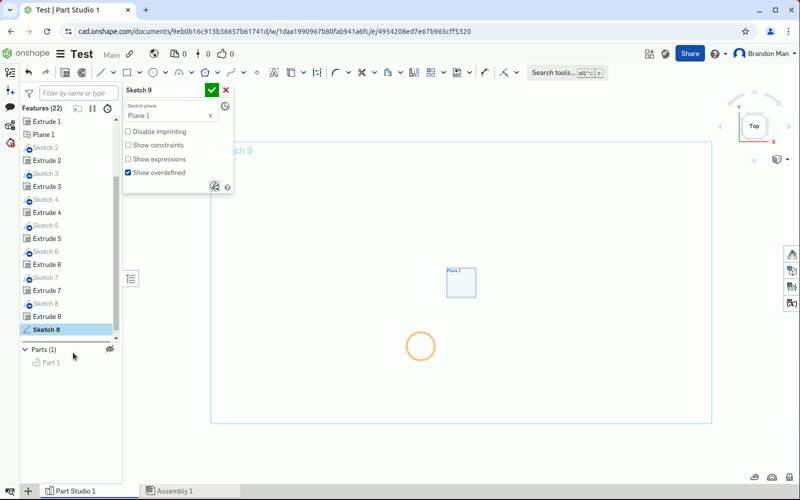
key(c)
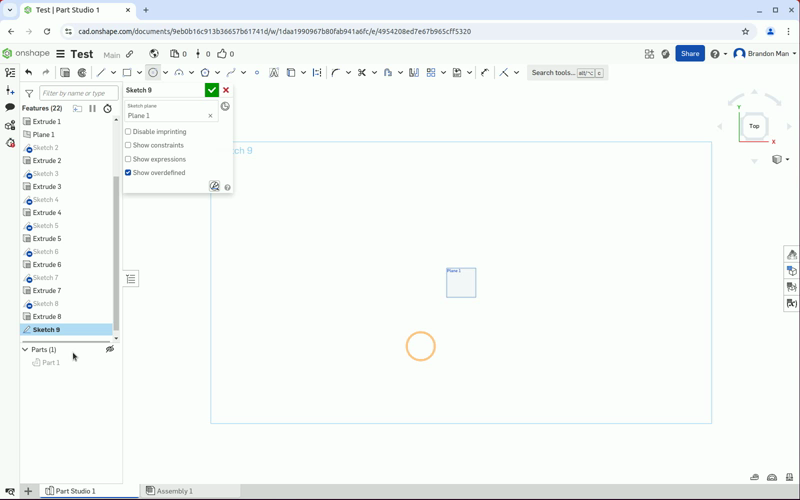
key_down(shift)
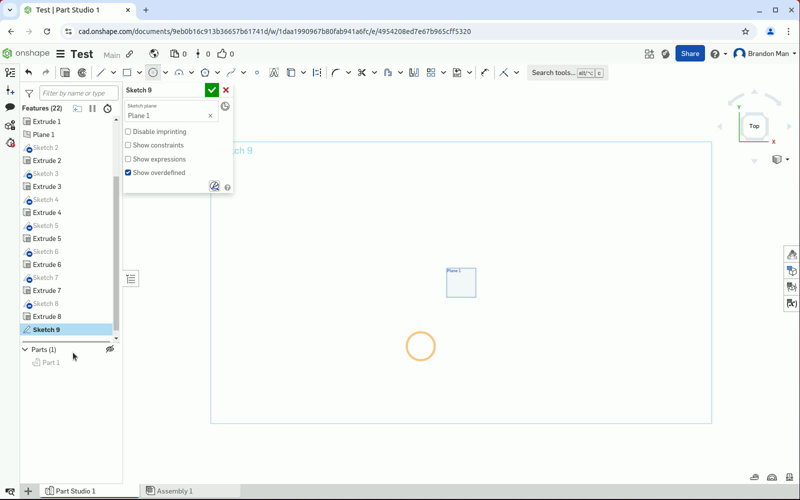
mouse_move(484, 346)
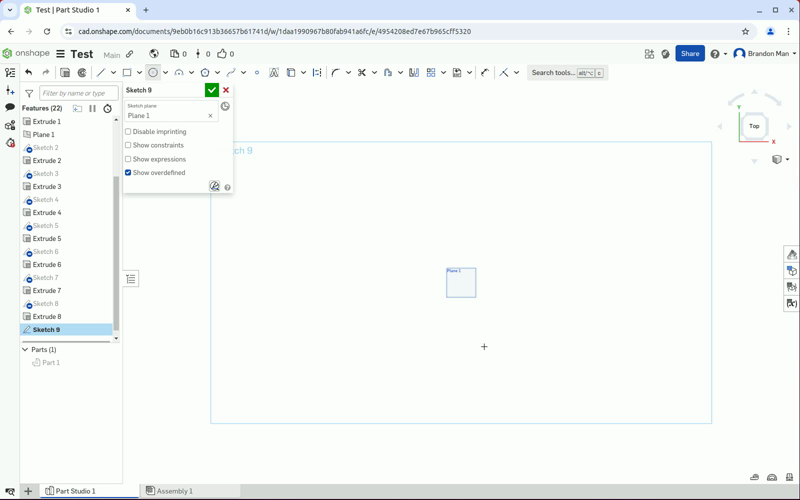
click(484, 346)
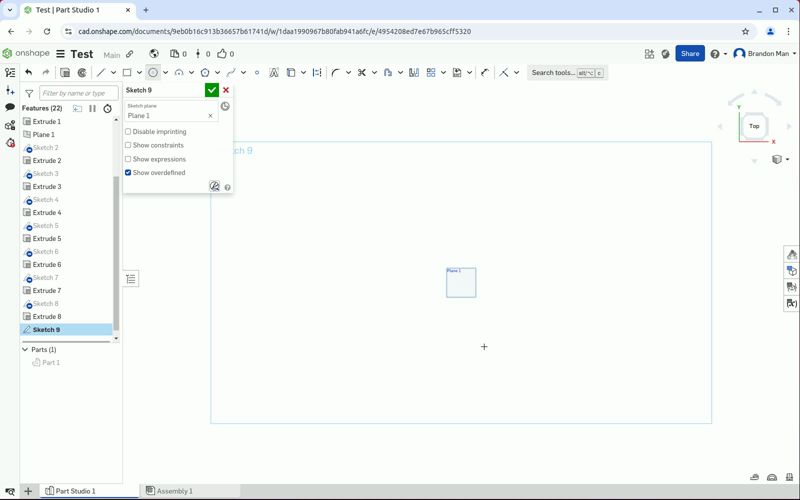
key_up(shift)
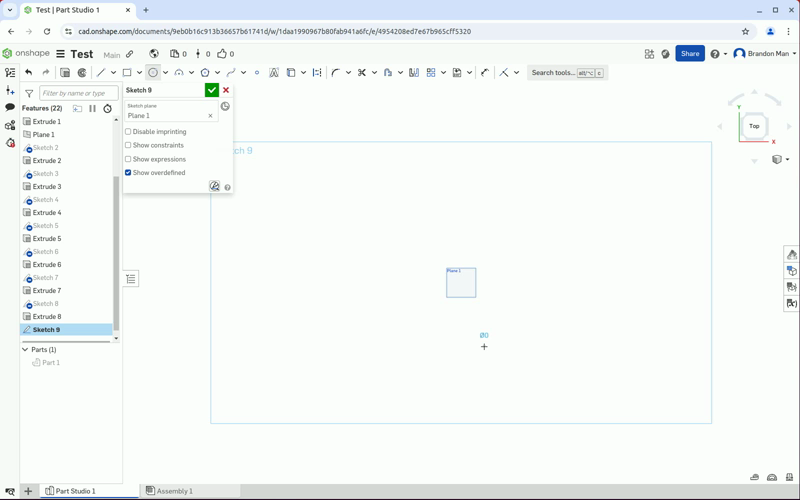
mouse_move(498, 346)
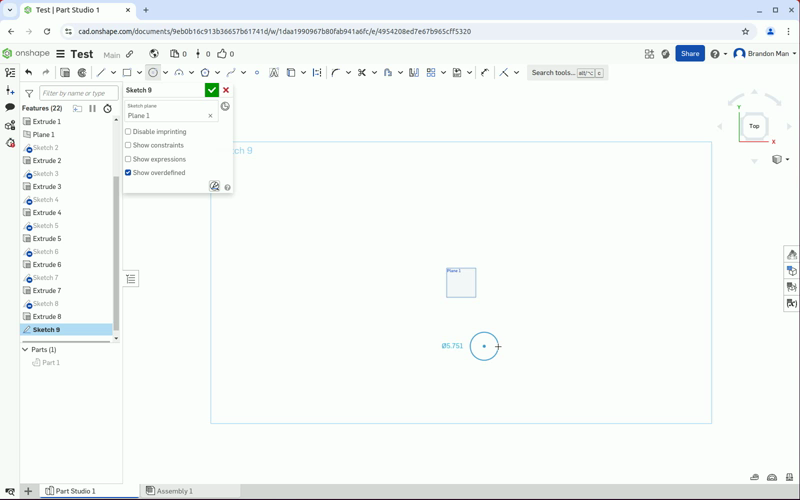
click(498, 346)
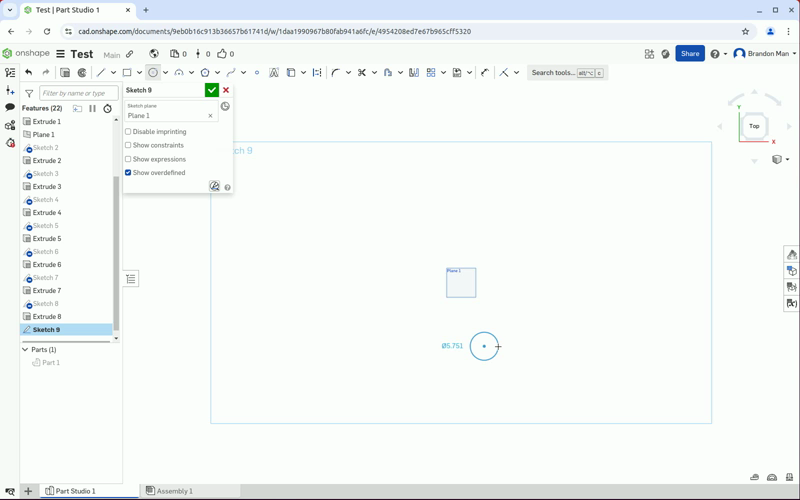
key(esc)
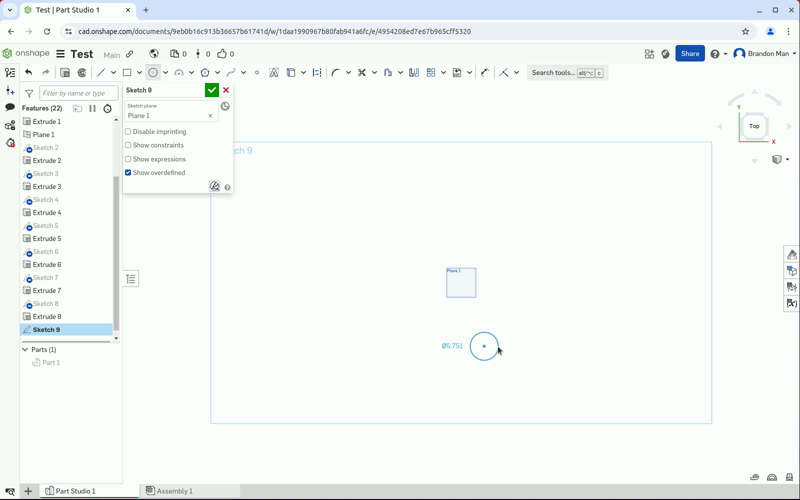
mouse_move(490, 341)
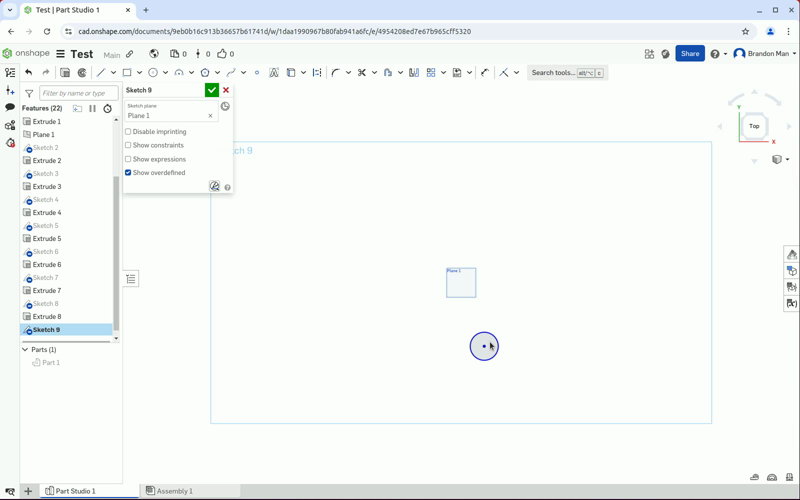
scroll(6)
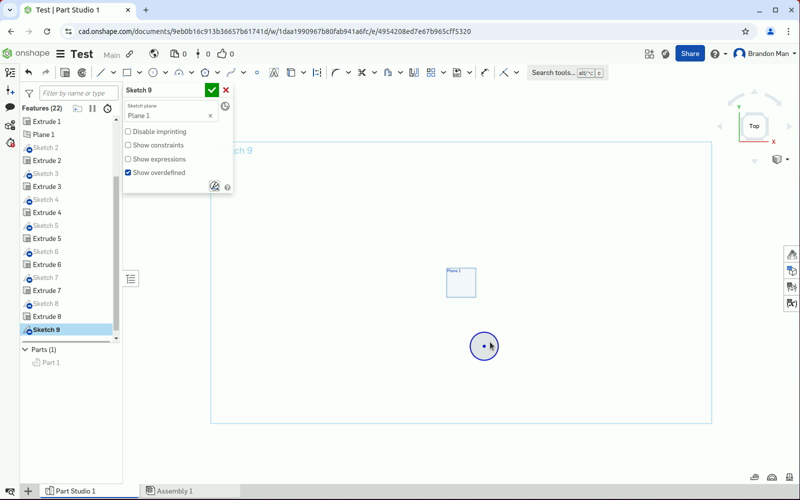
scroll(6)
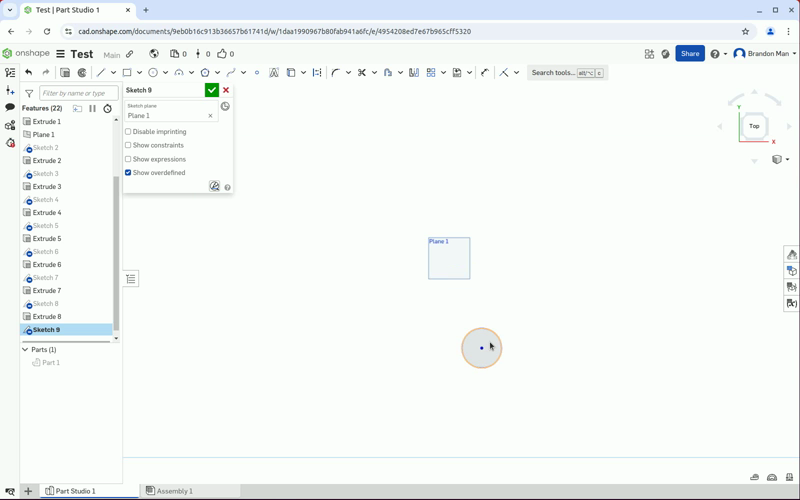
scroll(6)
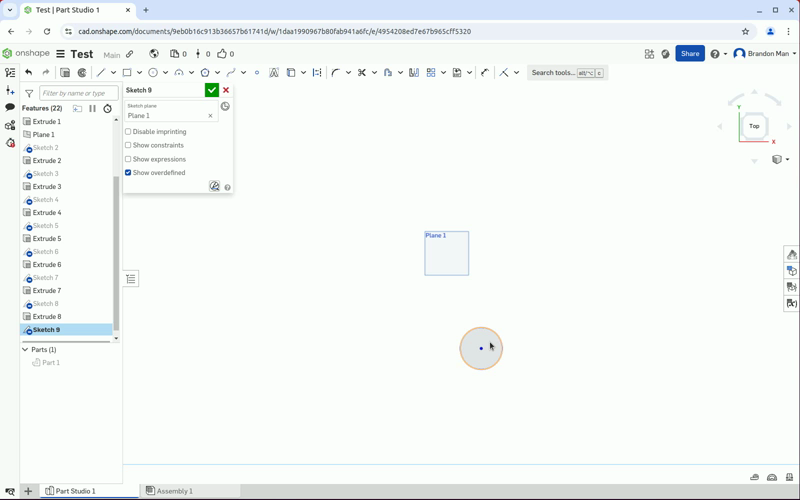
scroll(6)
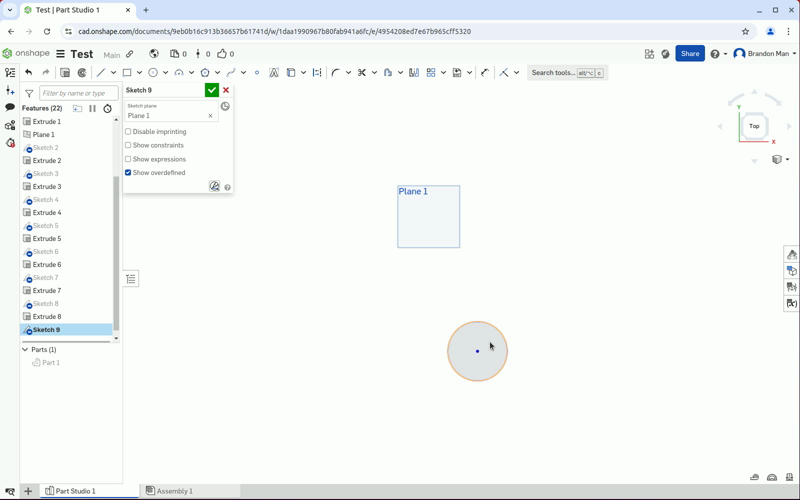
scroll(6)
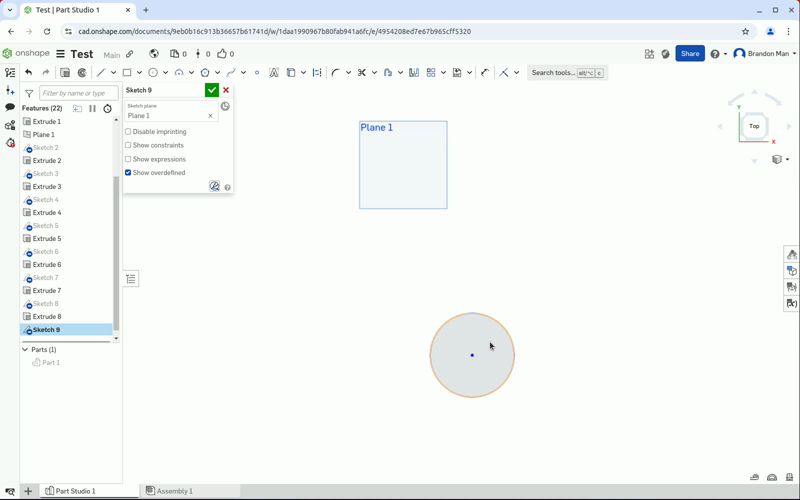
scroll(6)
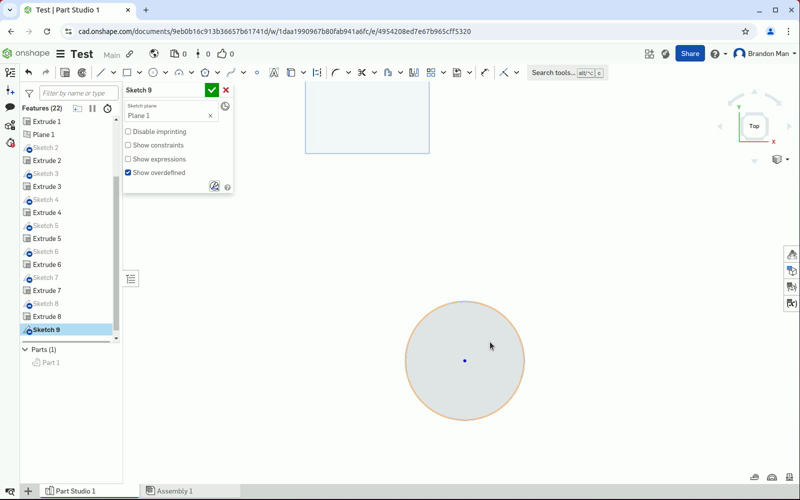
scroll(6)
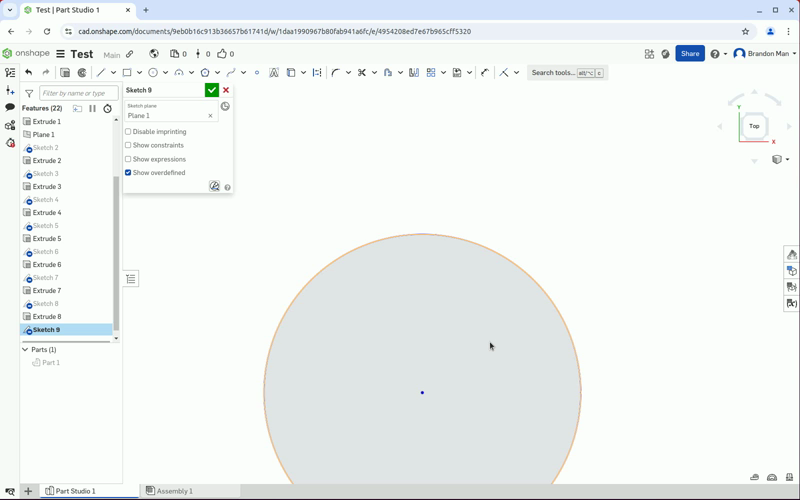
click(490, 341)
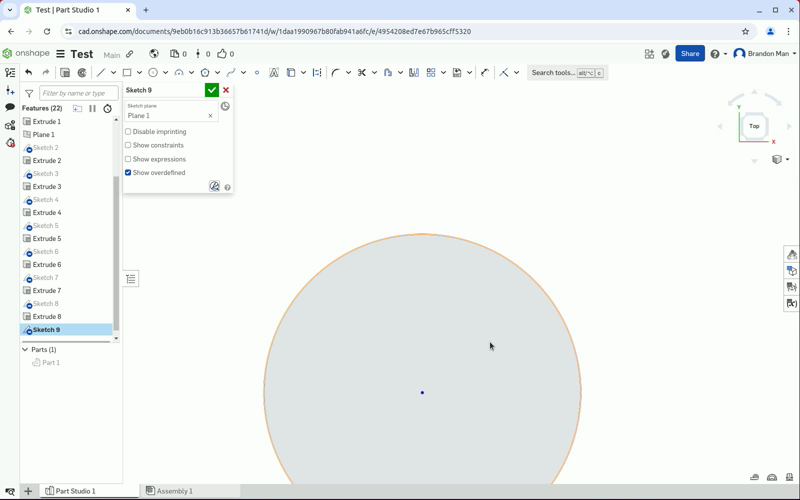
scroll(-6)
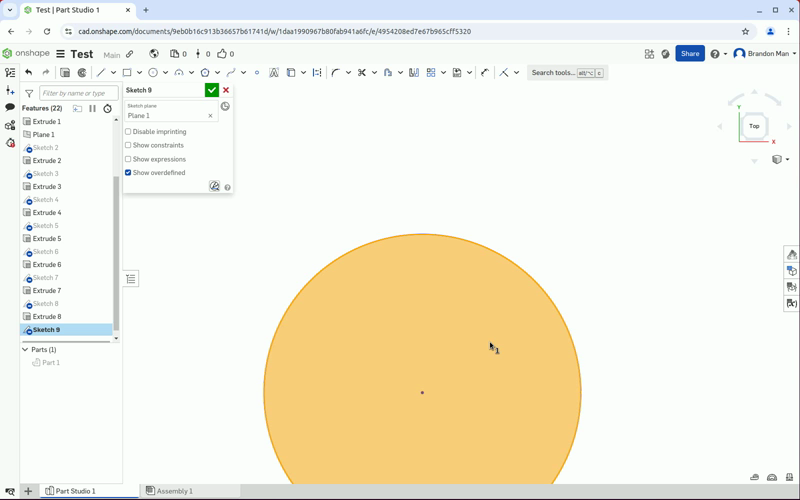
scroll(-6)
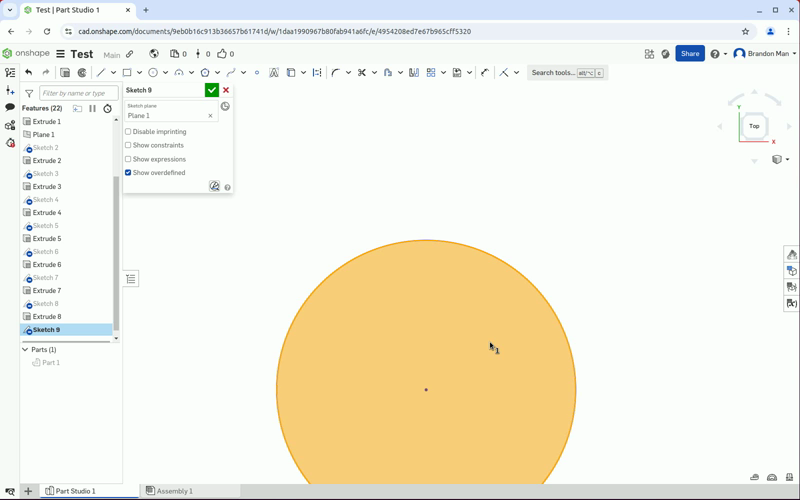
scroll(-6)
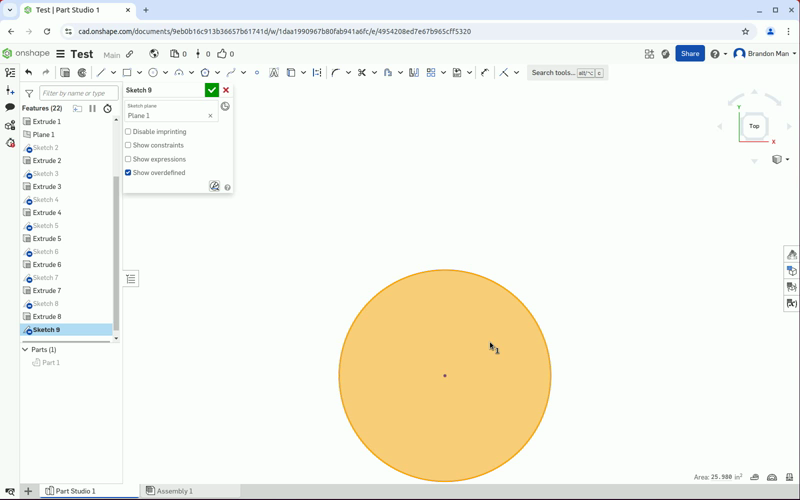
scroll(-6)
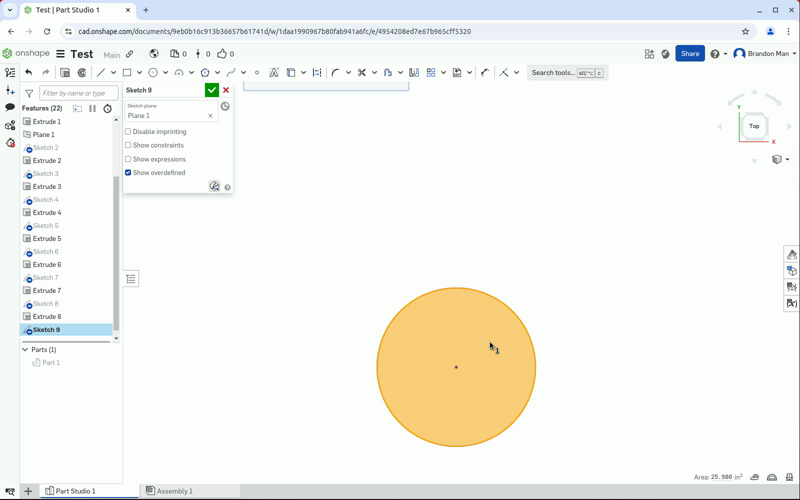
scroll(-6)
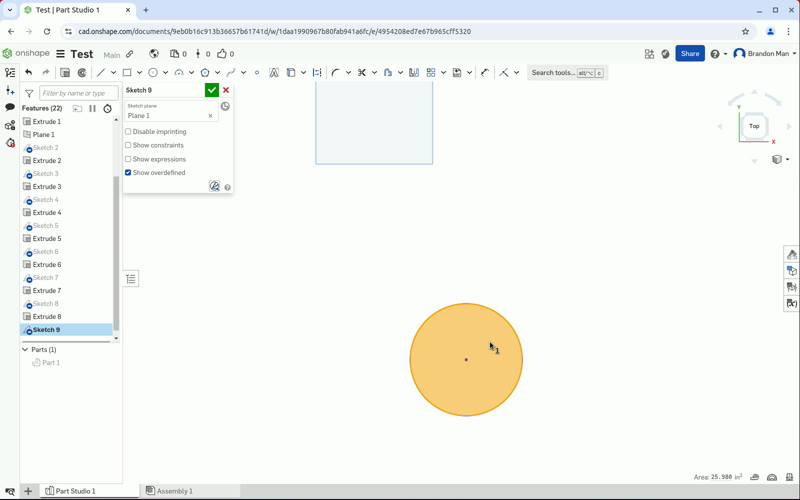
scroll(-6)
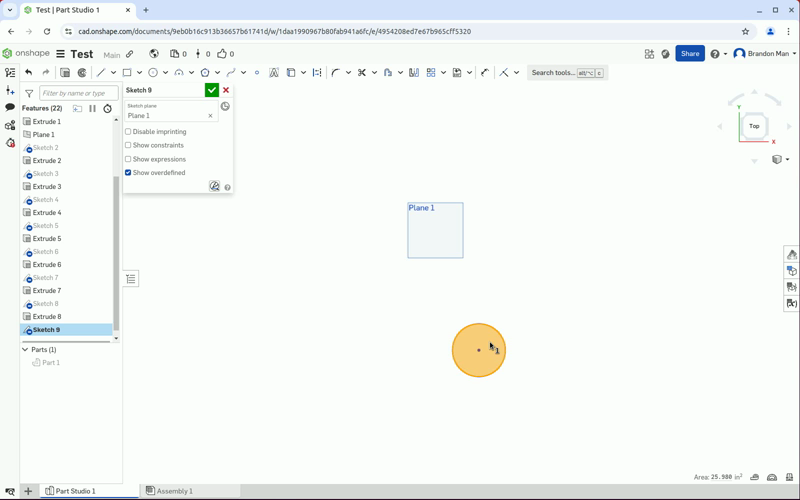
scroll(-6)
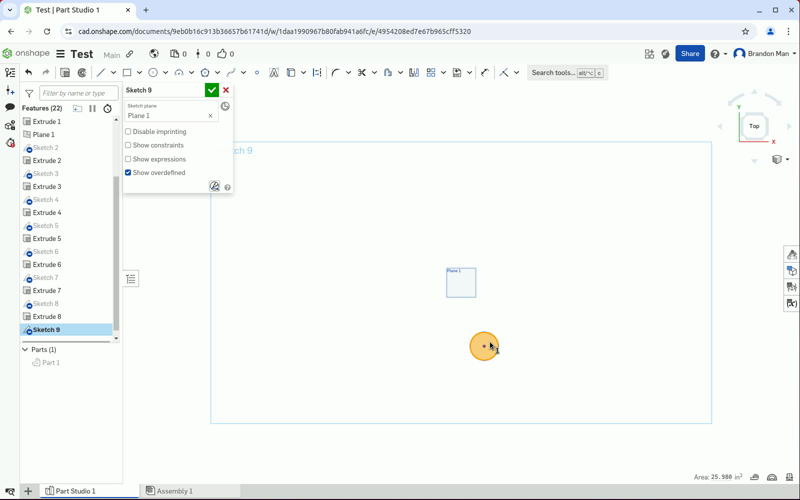
mouse_move(73, 352)
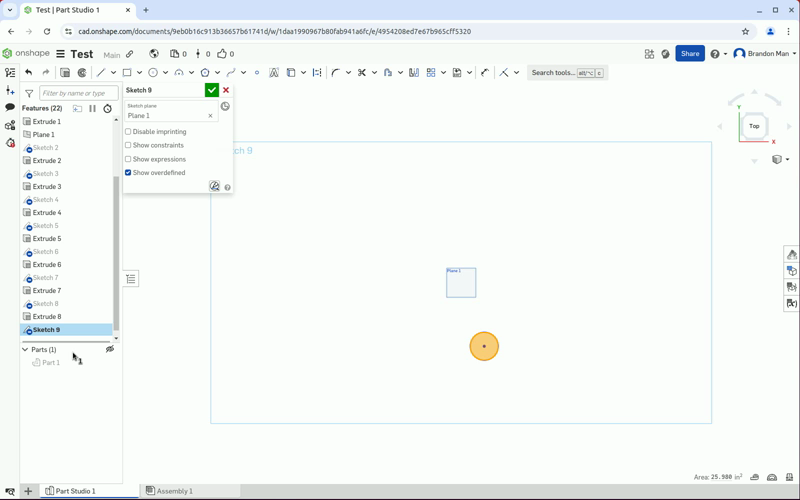
key(shift+y)
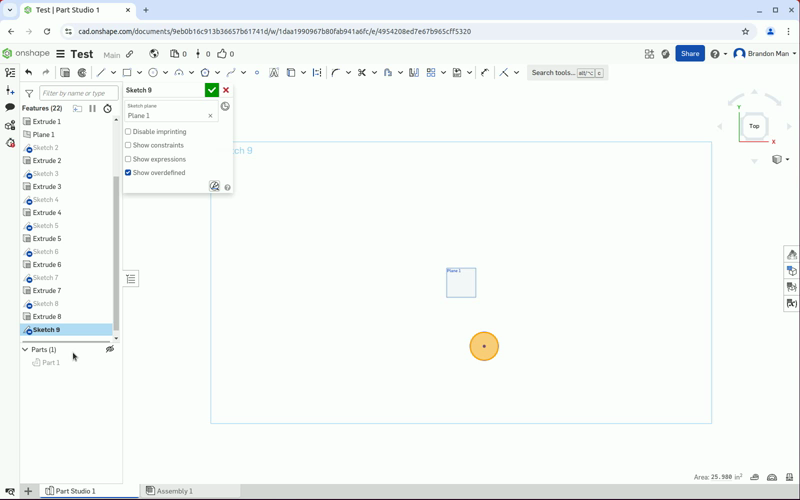
key(shift+e)
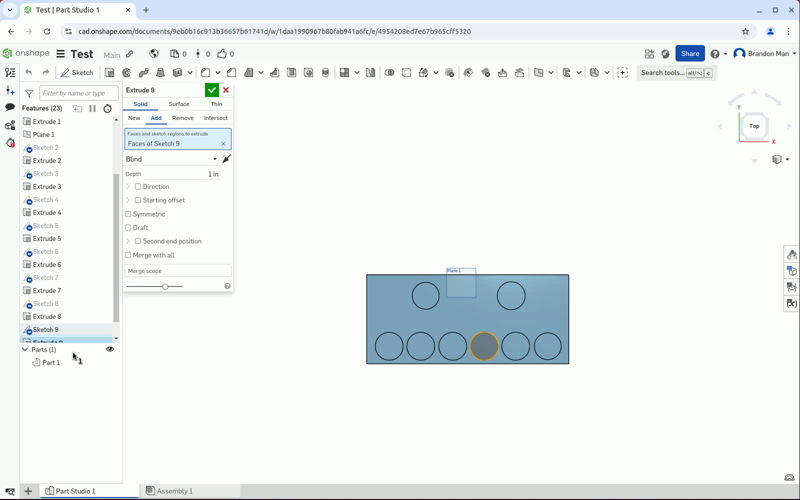
mouse_move(143, 106)
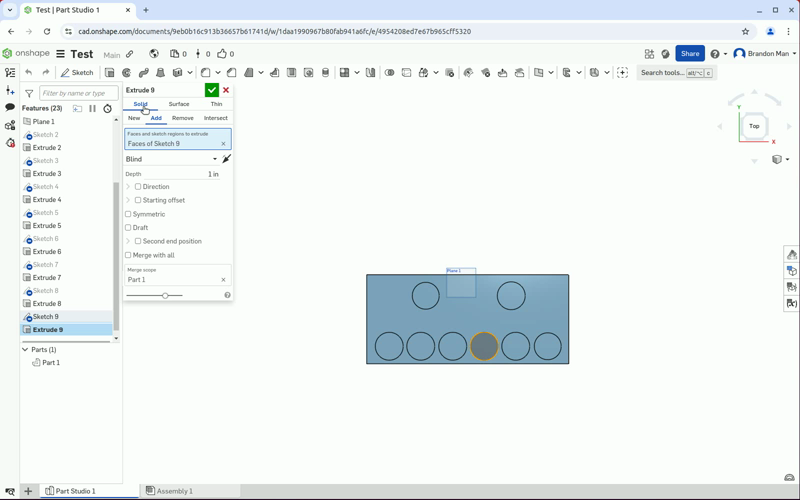
click(143, 106)
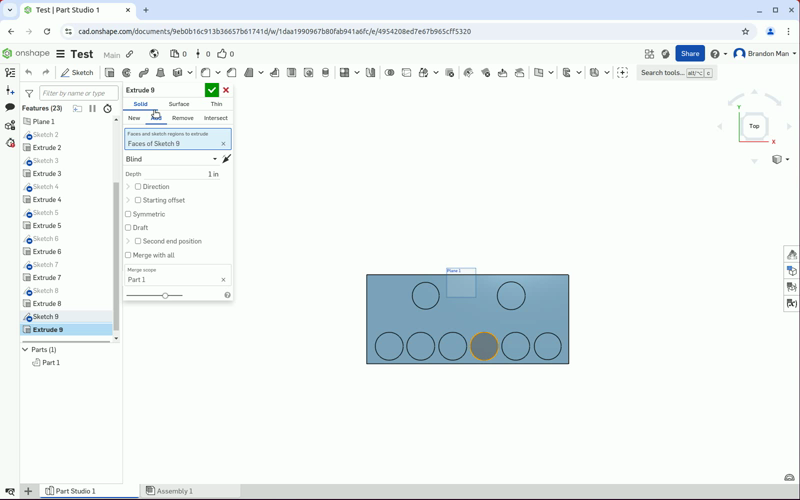
mouse_move(186, 120)
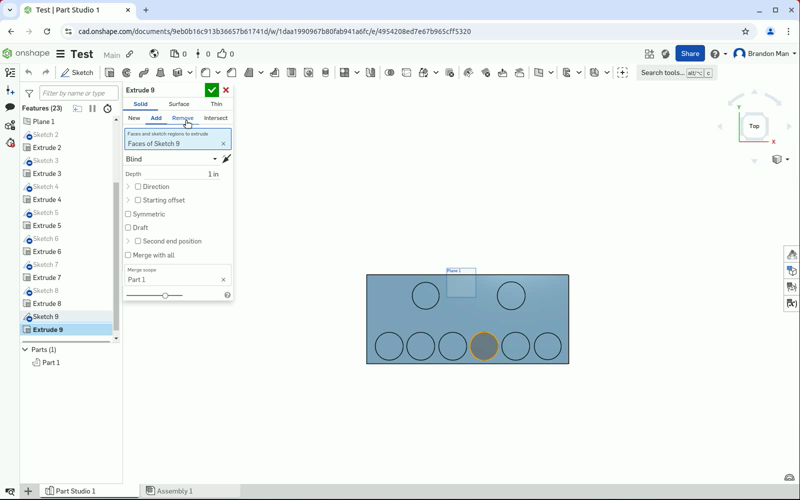
click(186, 120)
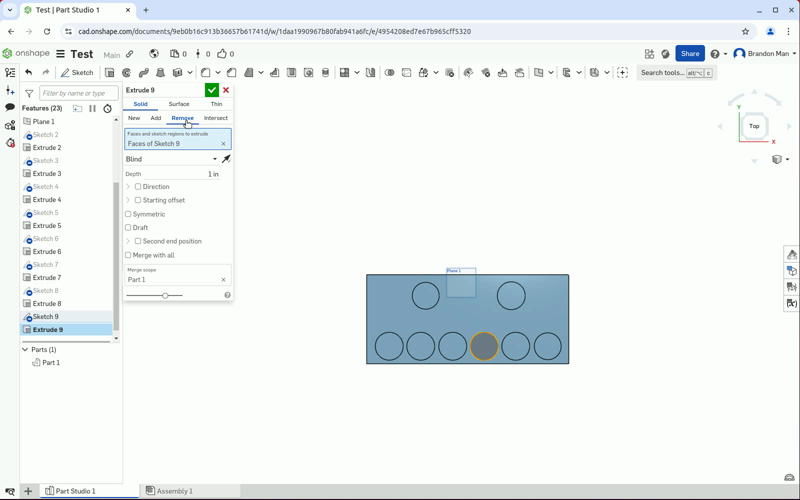
key(tab, 4)
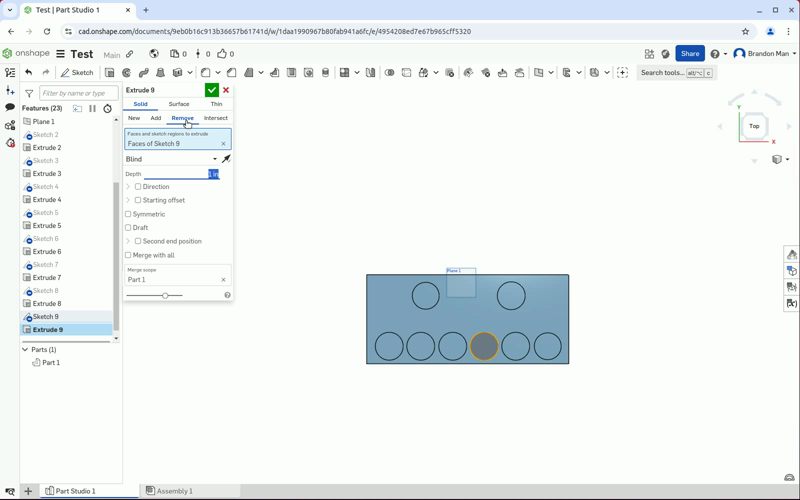
text(16.128)
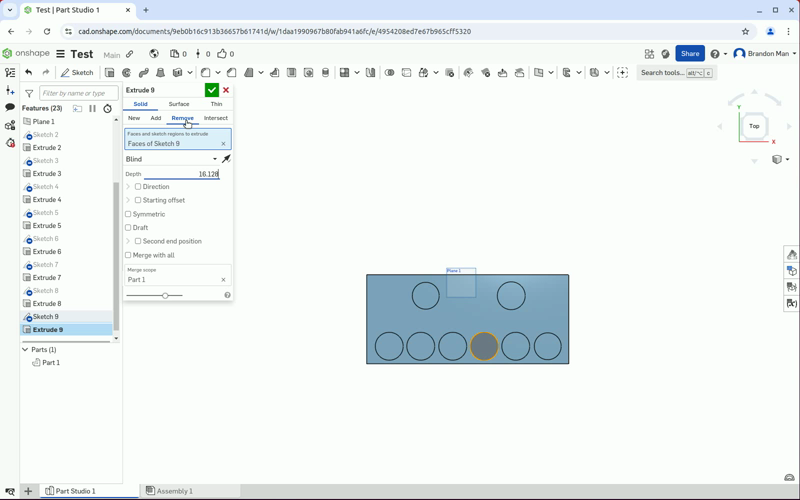
key(tab, 6)
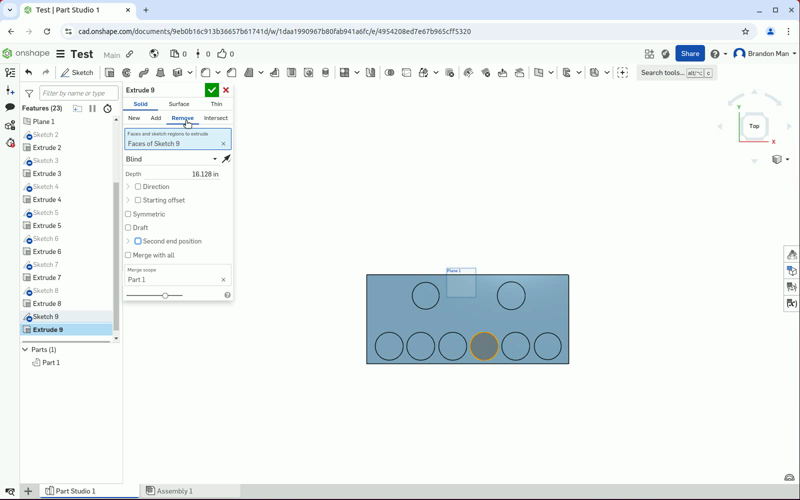
key(space)
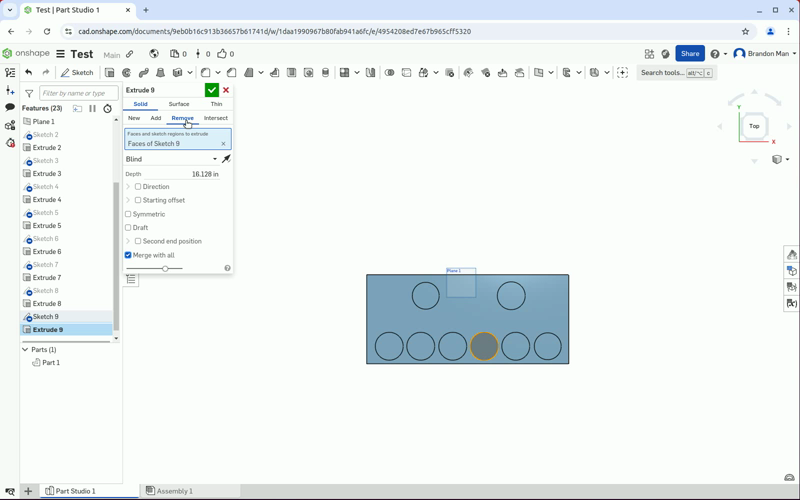
key(enter)
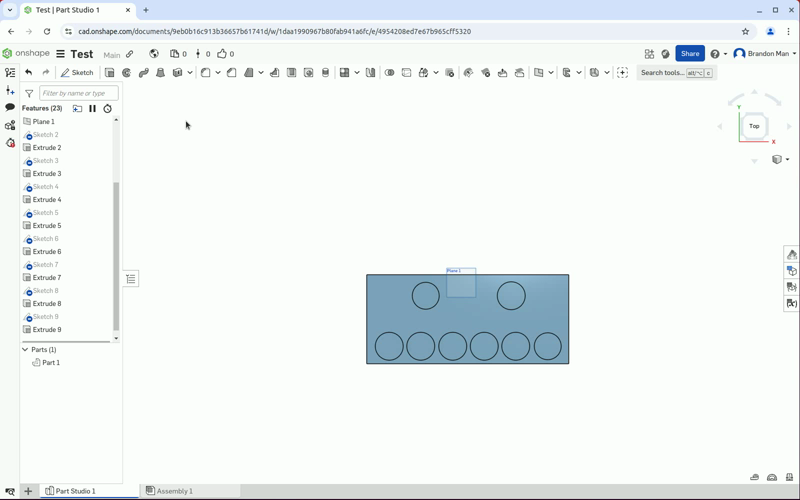
key(shift+h)
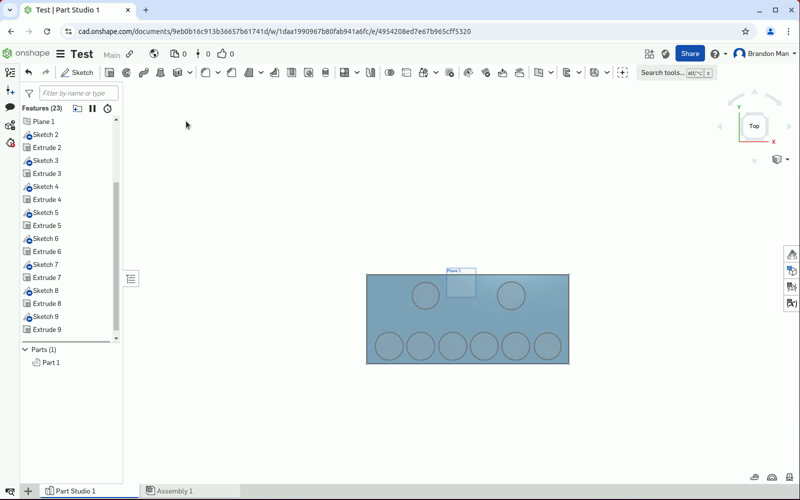
key(shift+h)
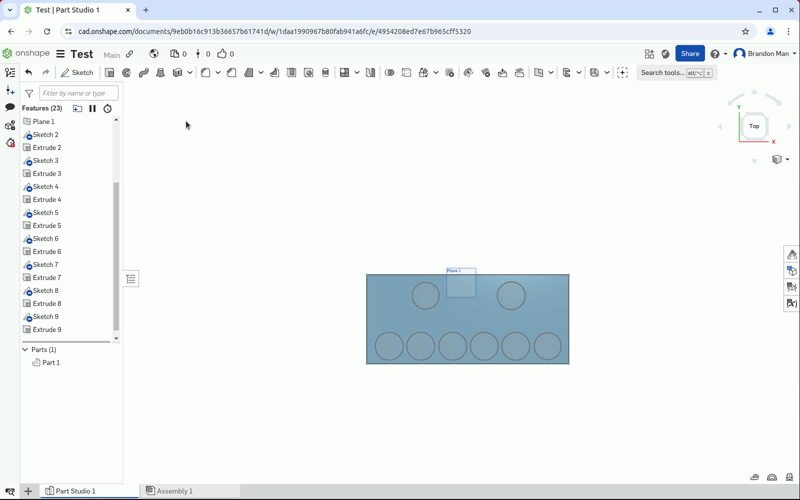
key(shift+7)
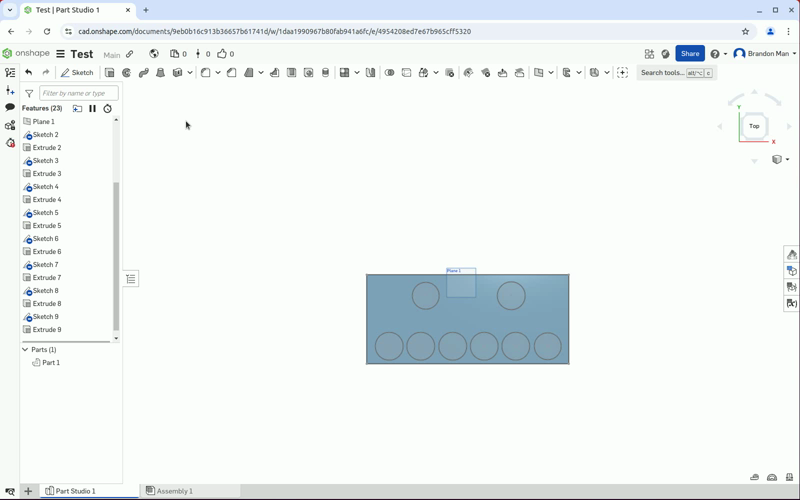
key(up, 3)
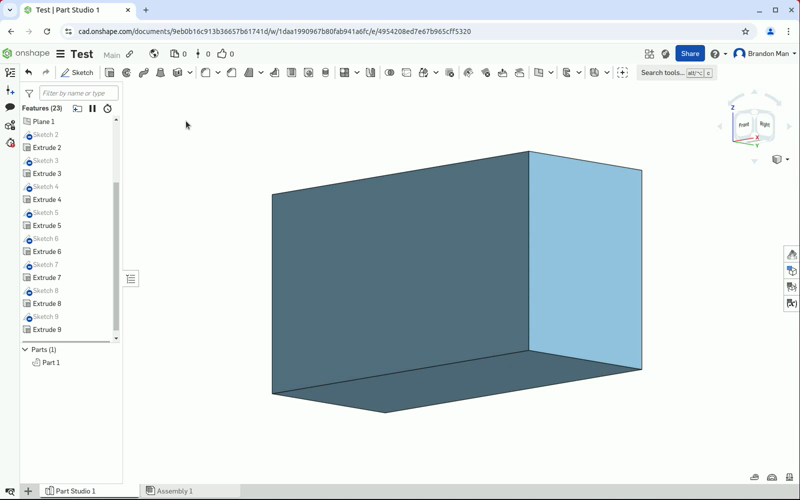
key(left, 3)
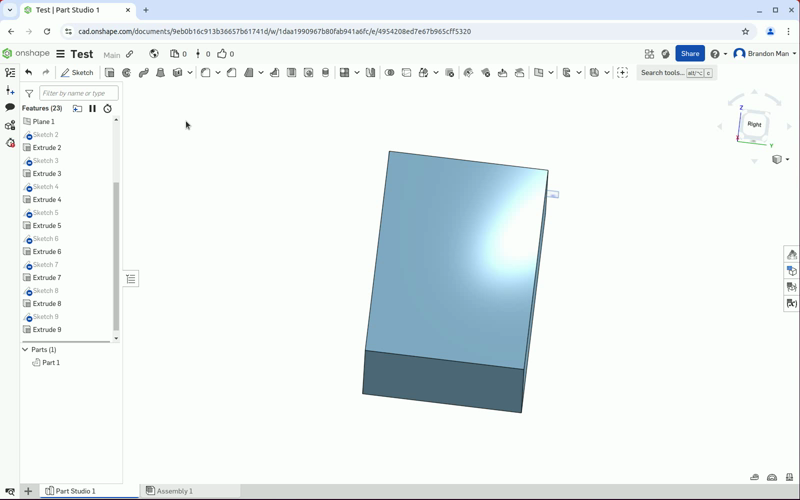
key(right, 3)
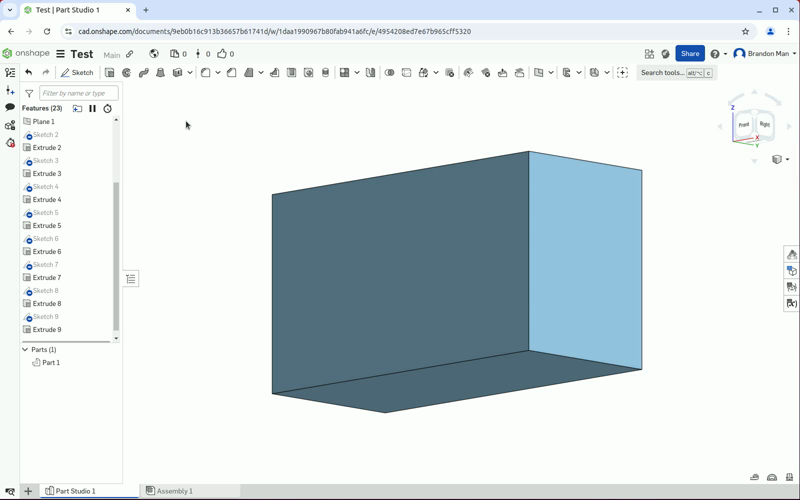
key(down, 3)
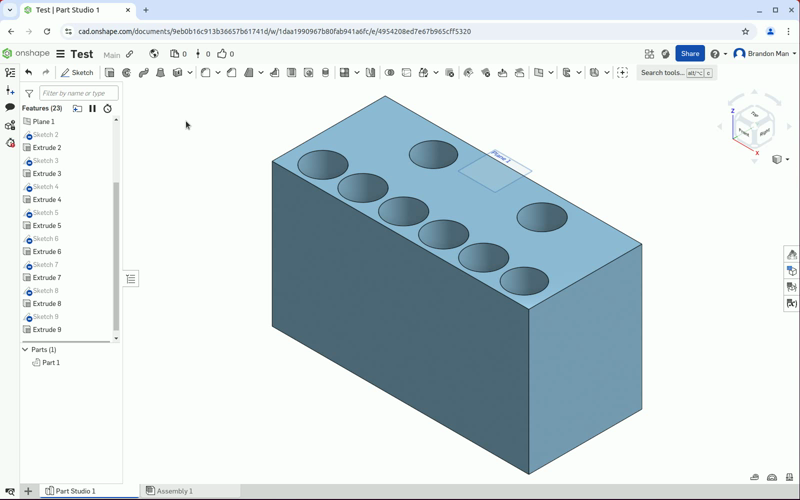
mouse_move(69, 98)
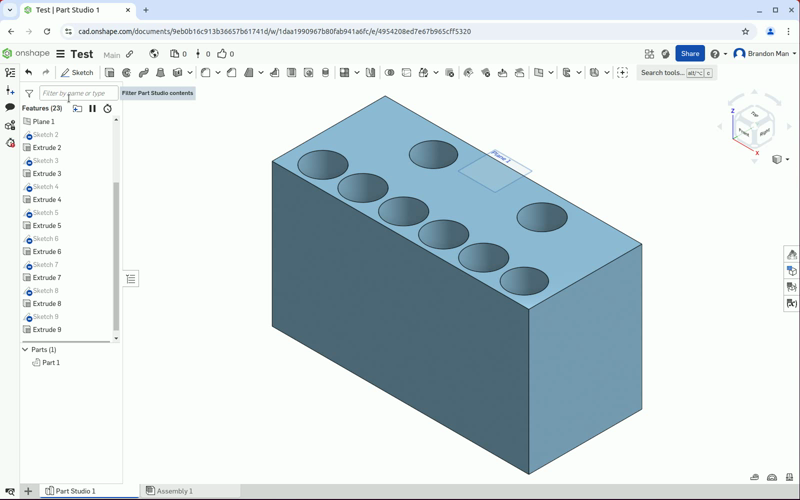
click(69, 98)